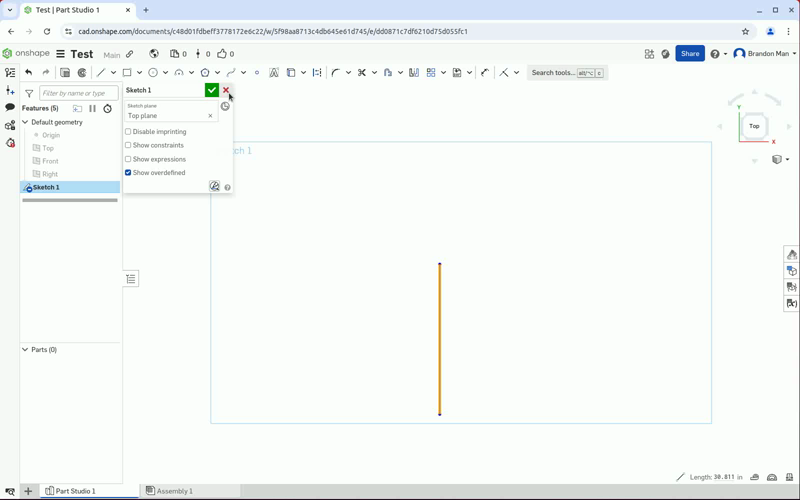
key(shift+h)
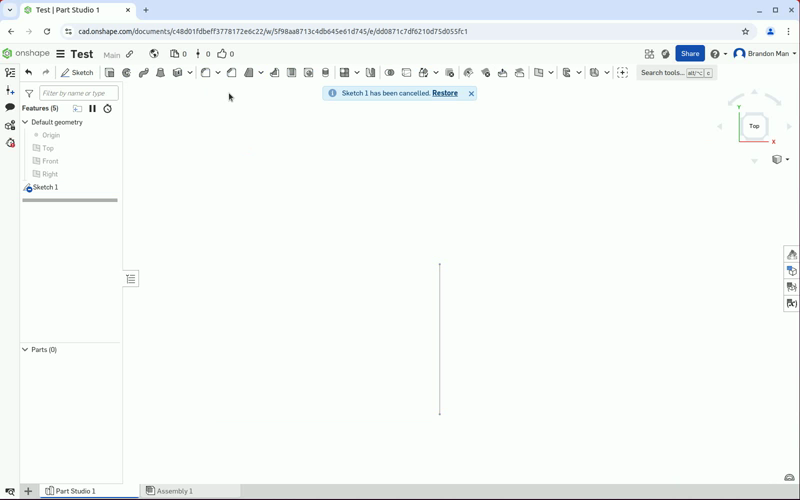
key(shift+s)
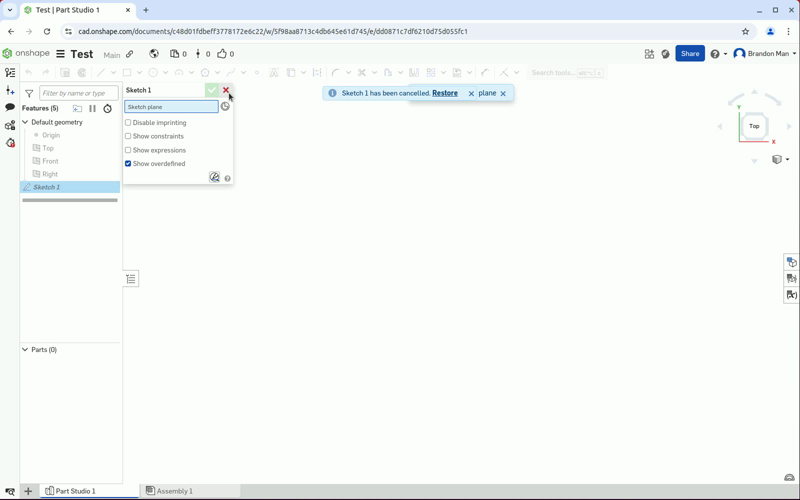
mouse_move(73, 150)
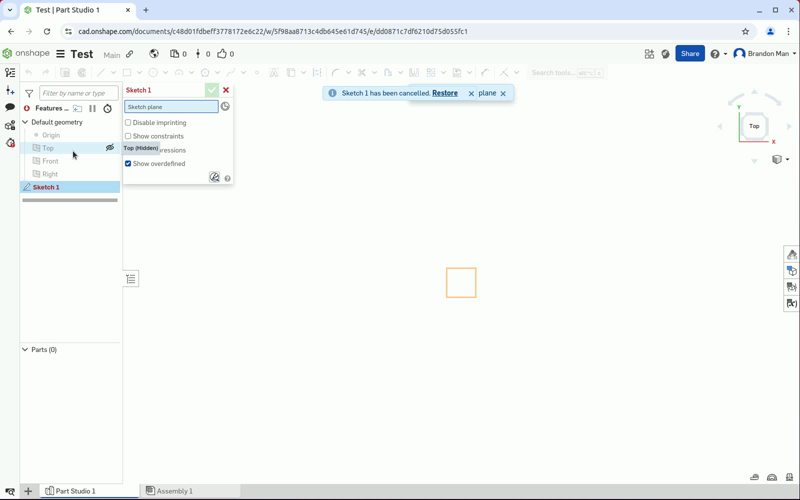
click(73, 150)
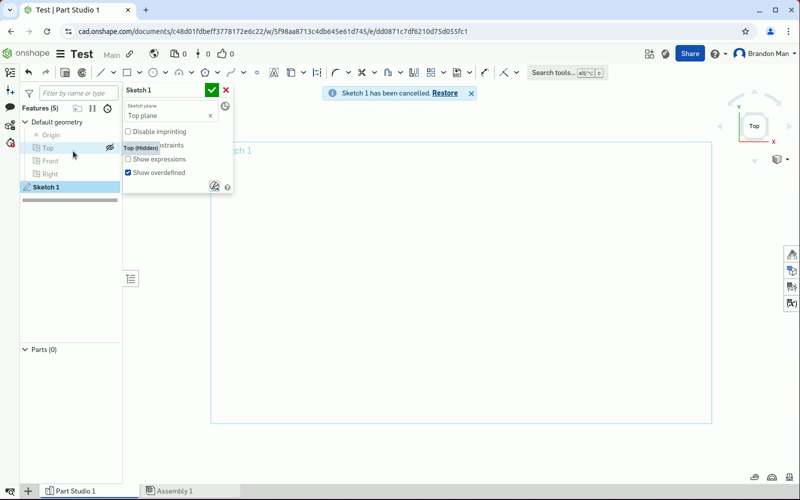
mouse_move(73, 352)
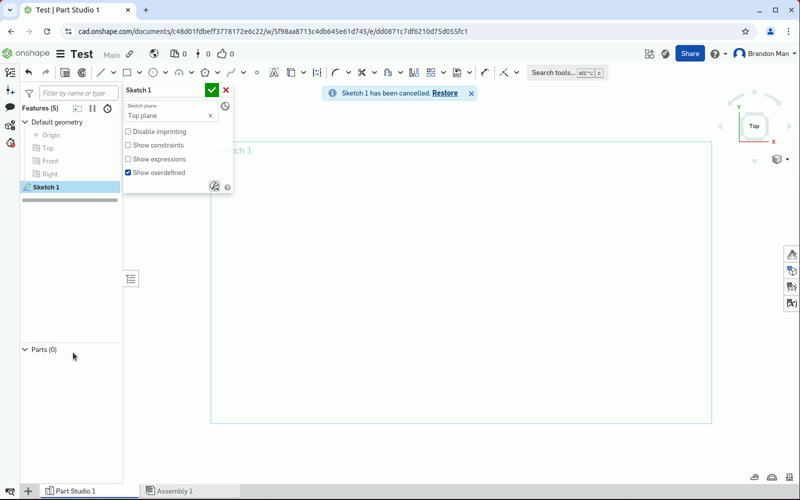
key(y)
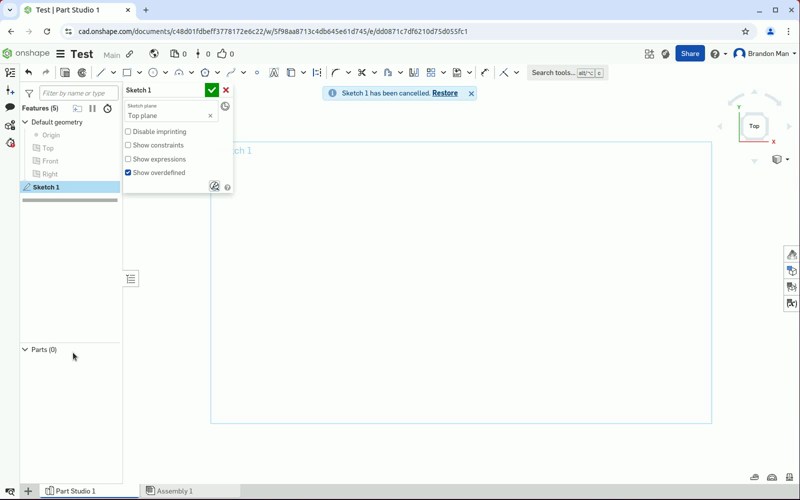
key(l)
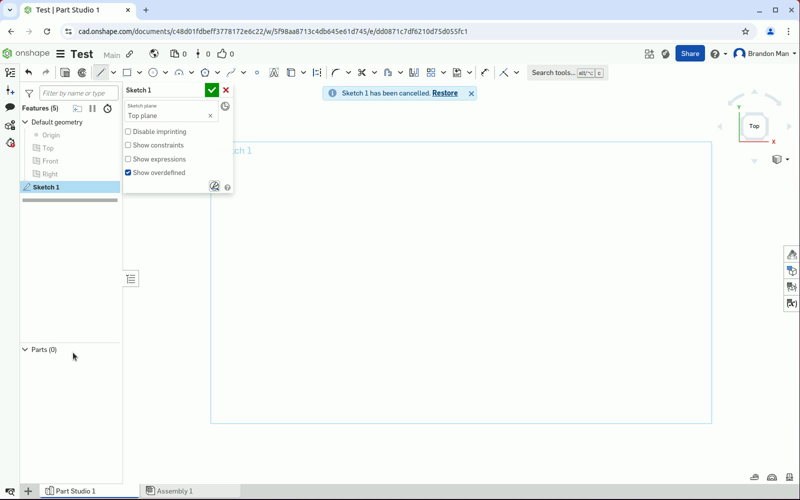
key_down(shift)
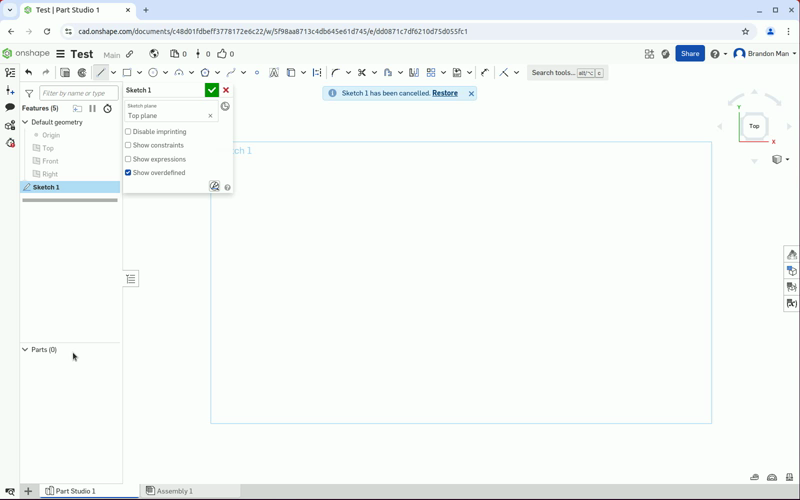
mouse_move(460, 282)
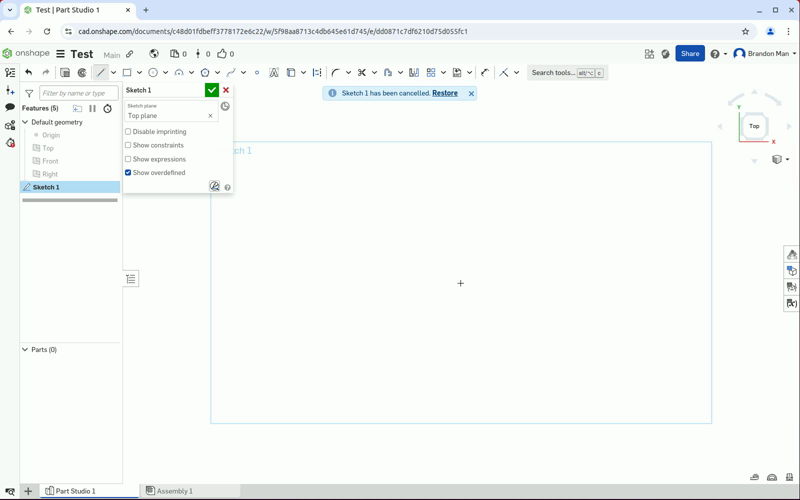
click(460, 282)
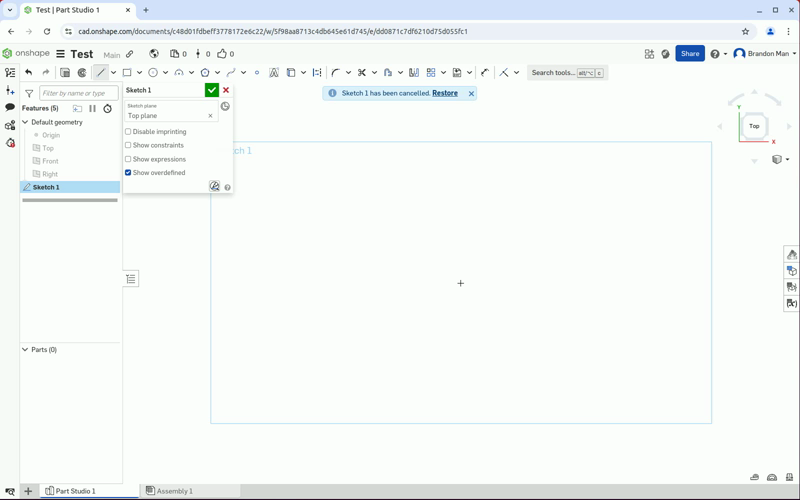
key_up(shift)
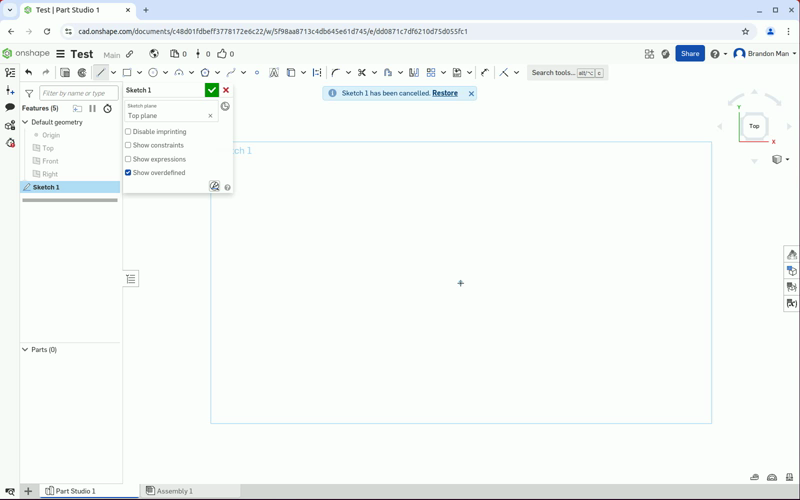
key_down(shift)
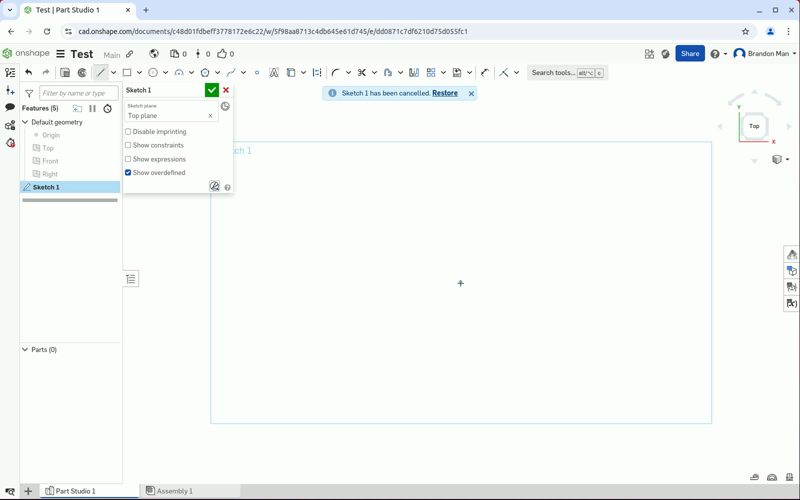
mouse_move(490, 282)
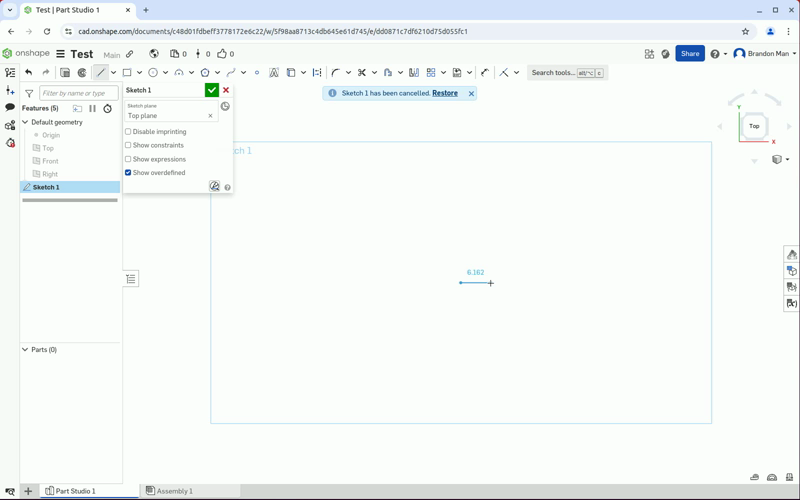
mouse_move(460, 278)
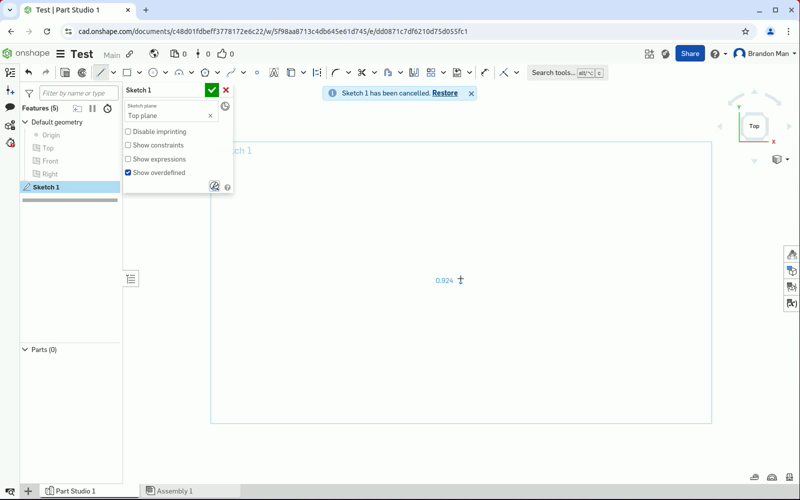
scroll(6)
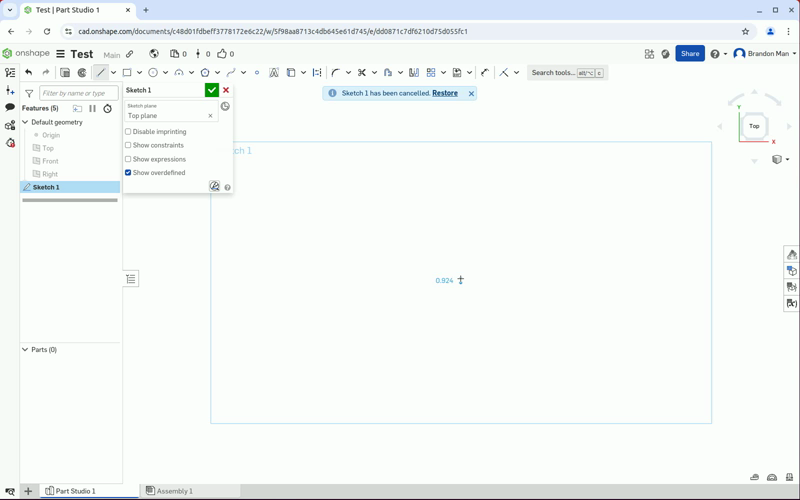
scroll(6)
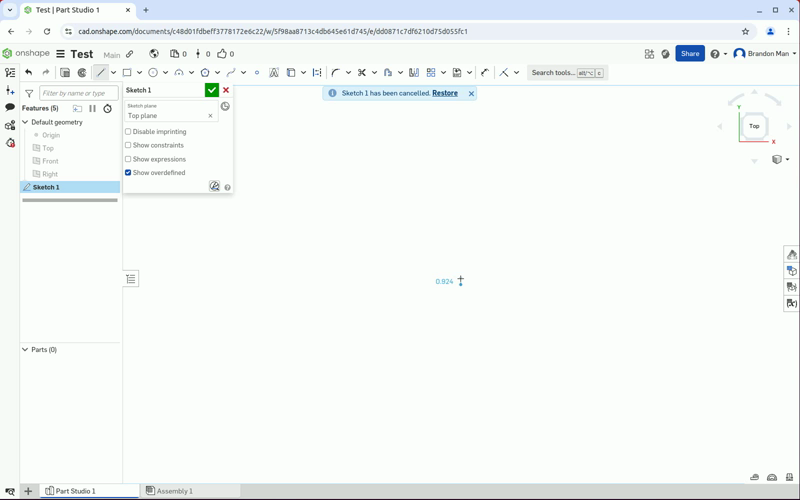
scroll(6)
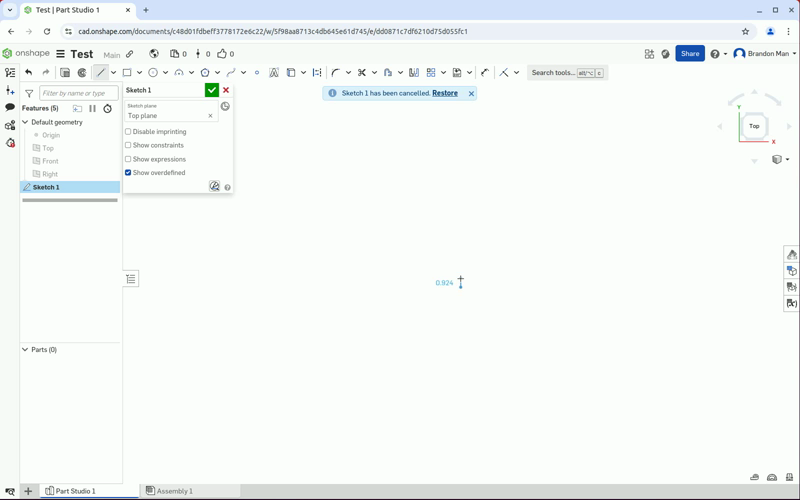
scroll(6)
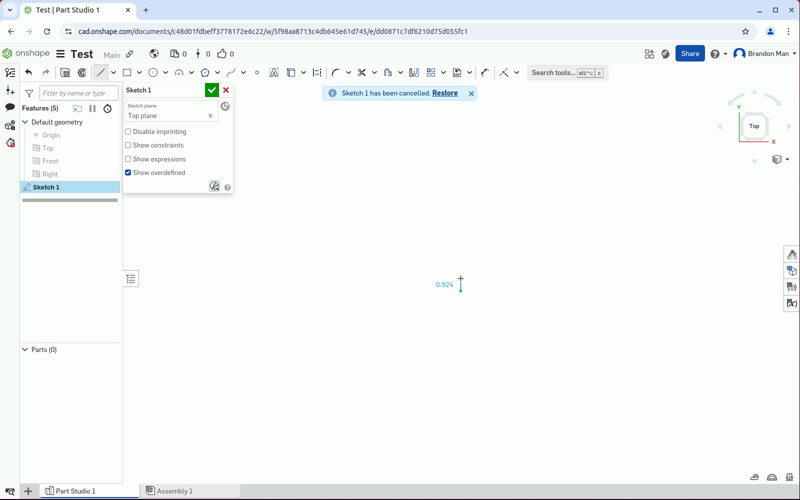
scroll(6)
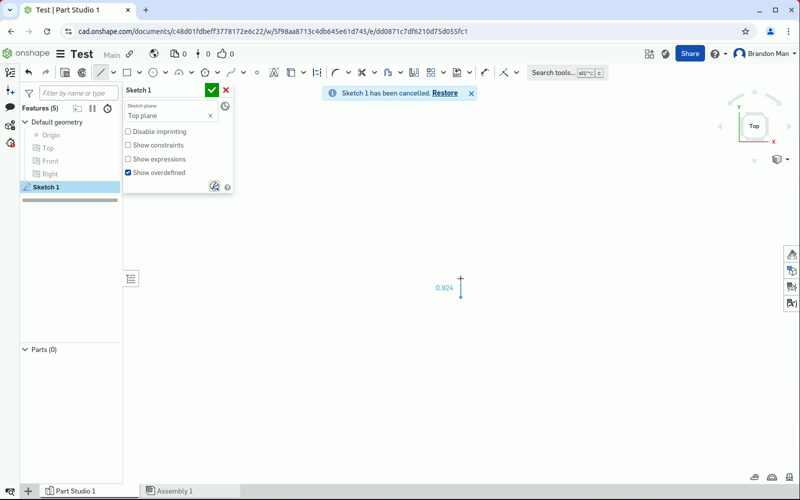
scroll(6)
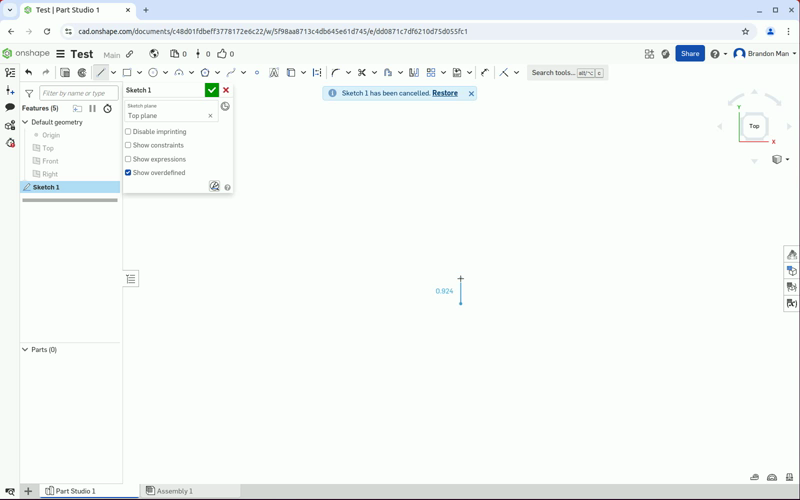
scroll(6)
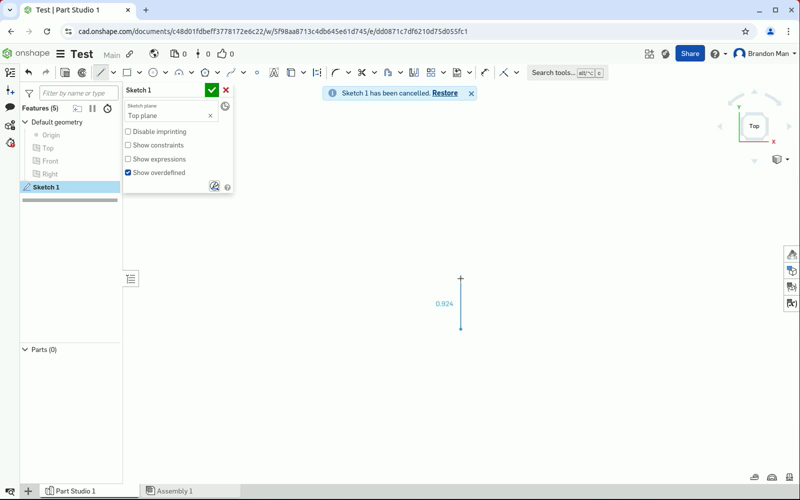
click(460, 278)
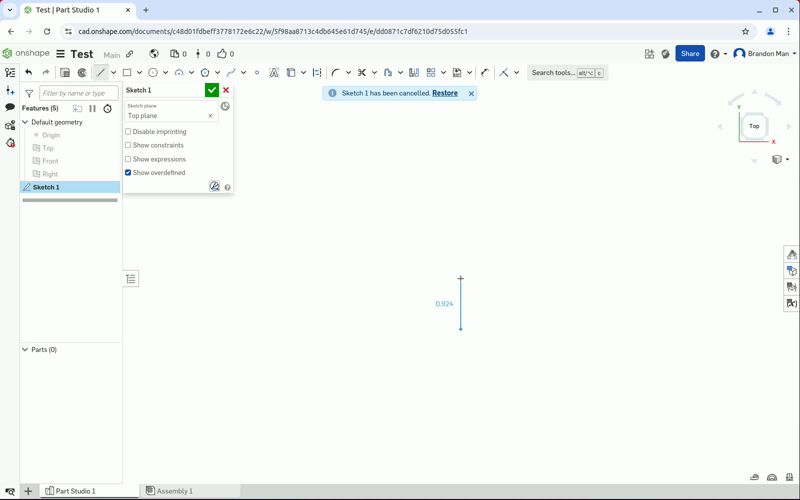
scroll(-6)
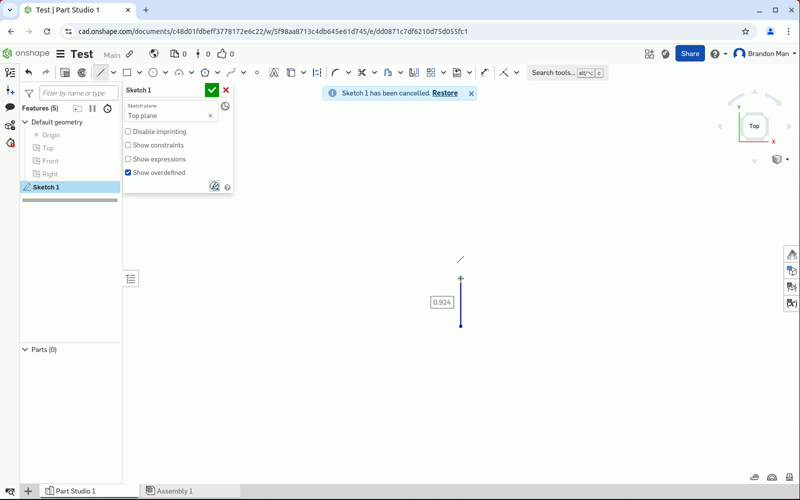
scroll(-6)
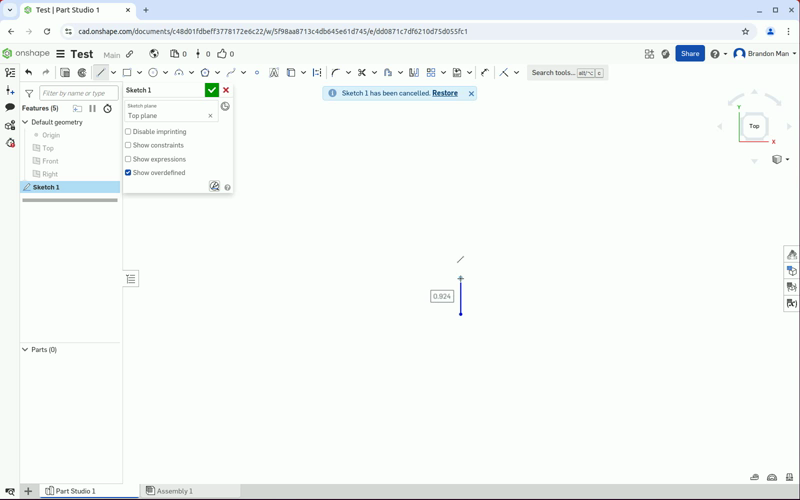
scroll(-6)
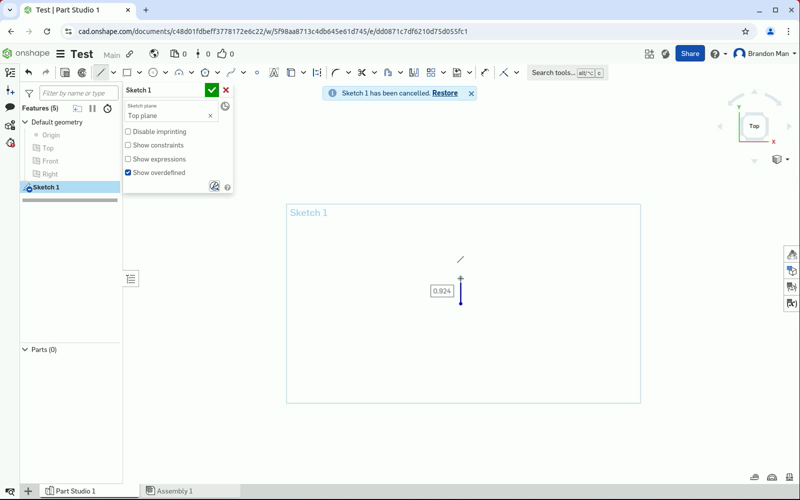
scroll(-6)
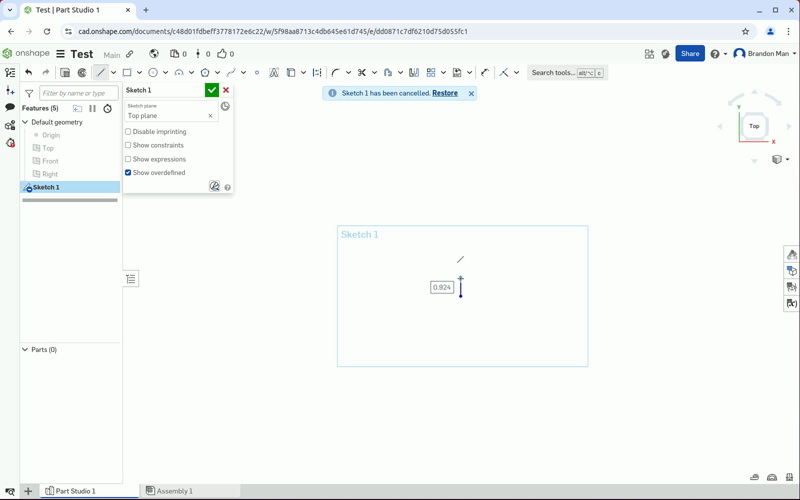
scroll(-6)
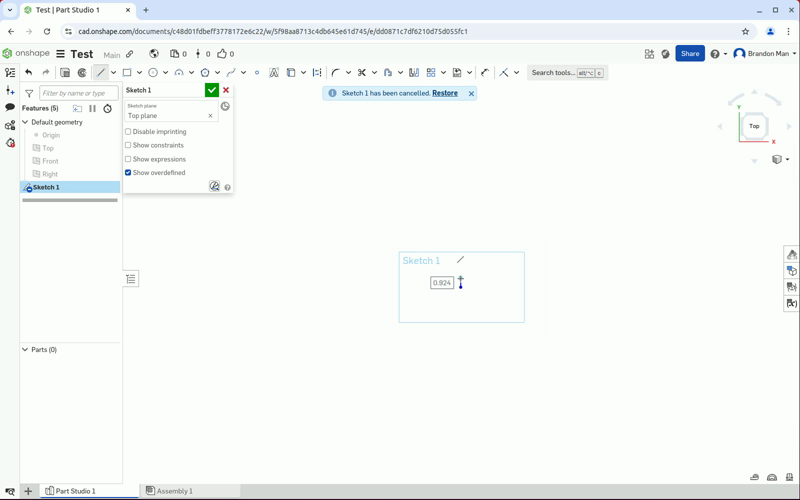
scroll(-6)
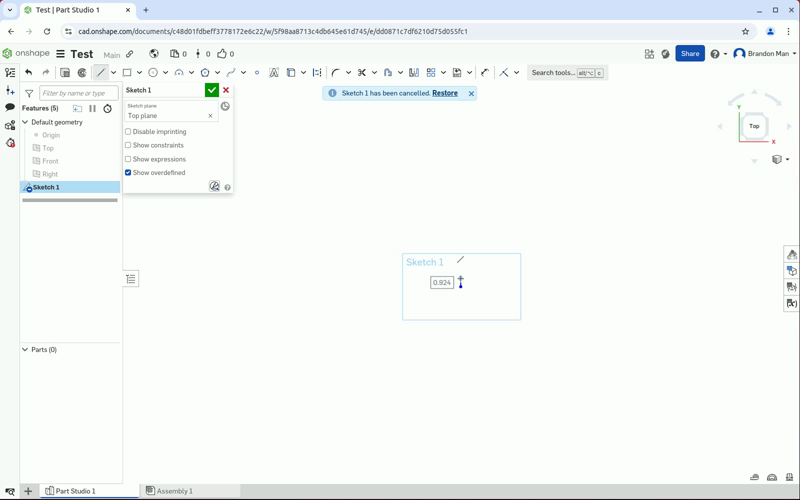
scroll(-6)
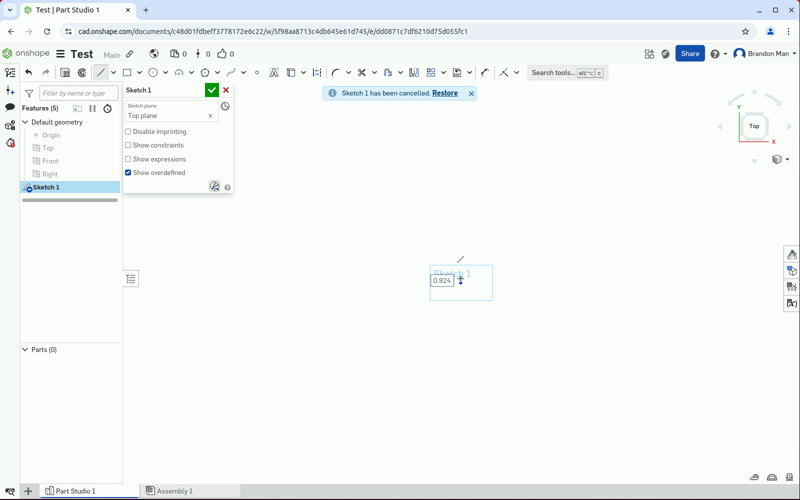
key_up(shift)
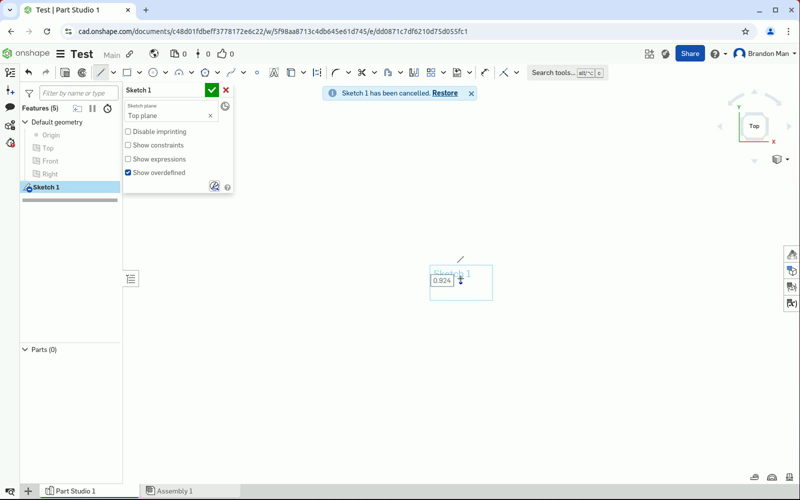
key(esc)
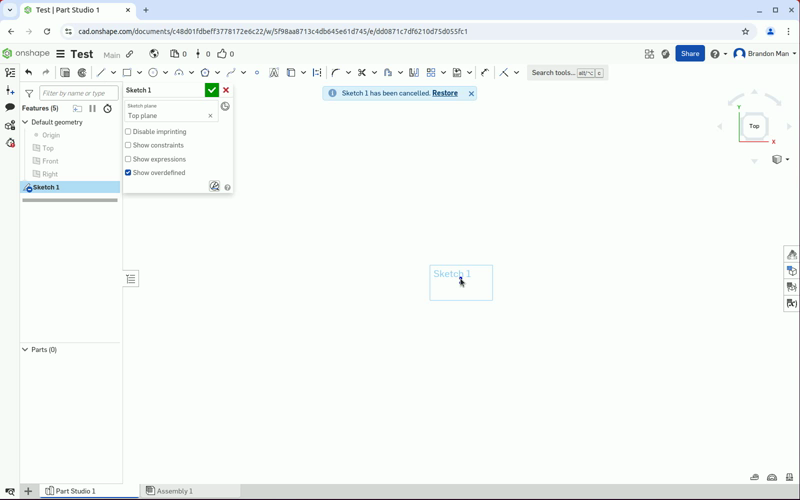
key(a)
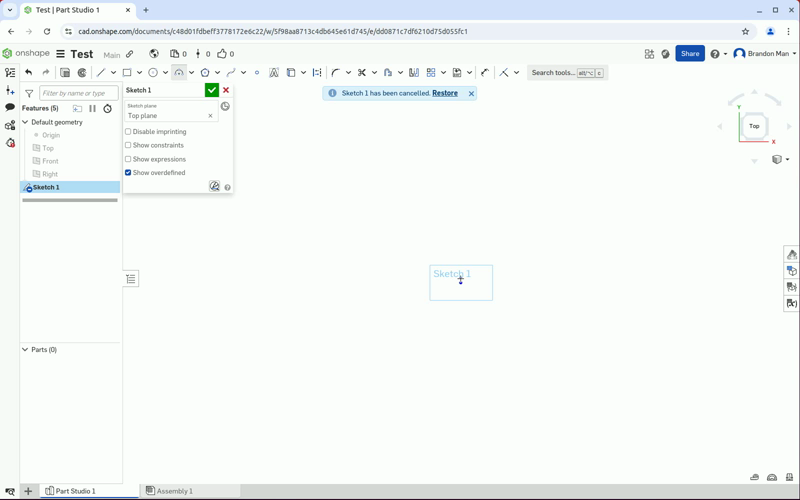
mouse_move(460, 278)
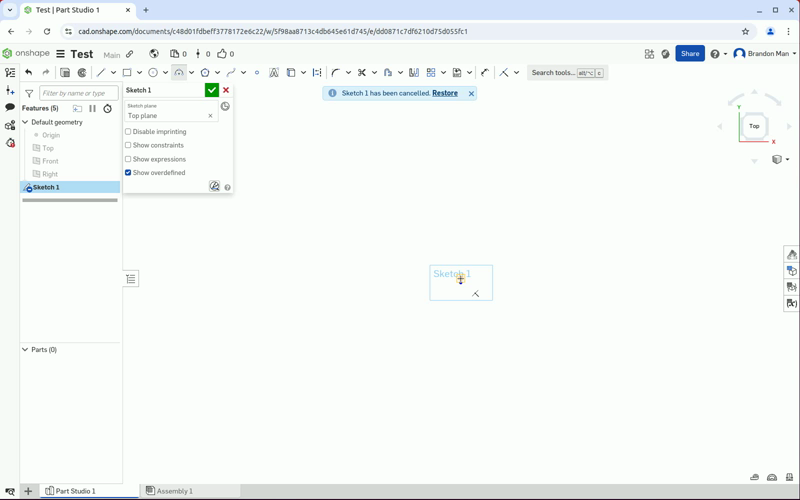
click(460, 278)
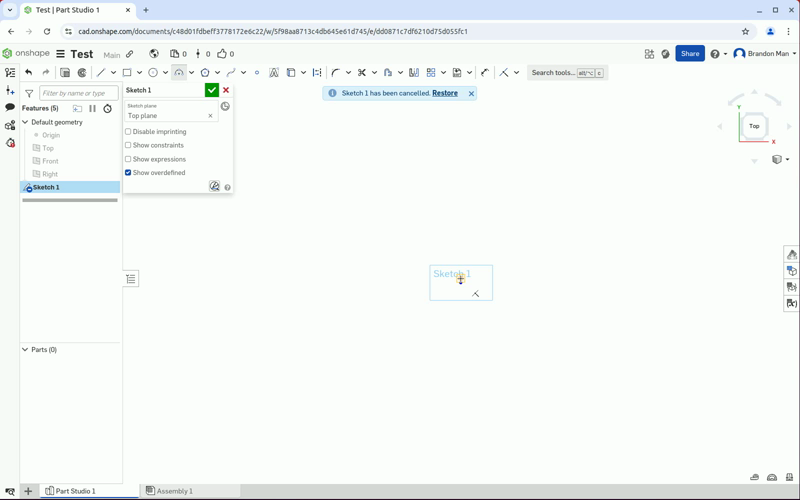
key_down(shift)
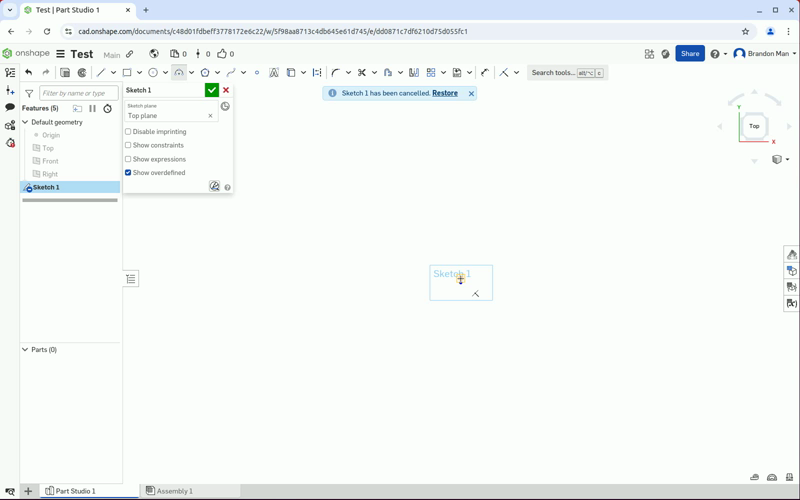
mouse_move(460, 261)
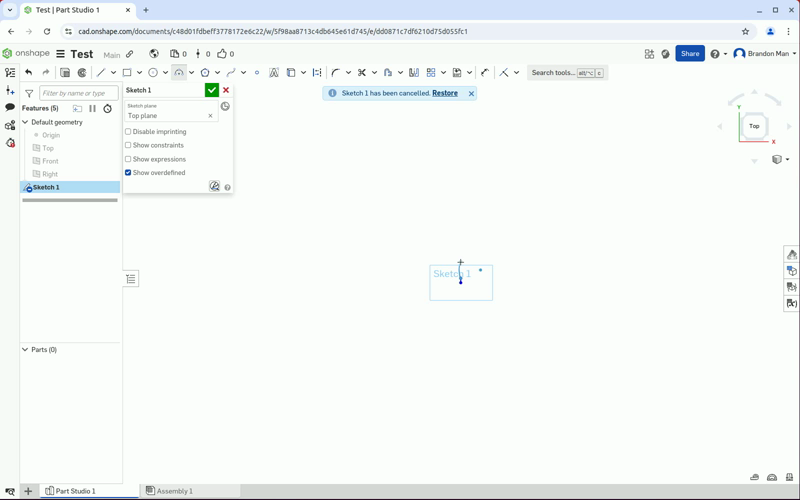
click(460, 261)
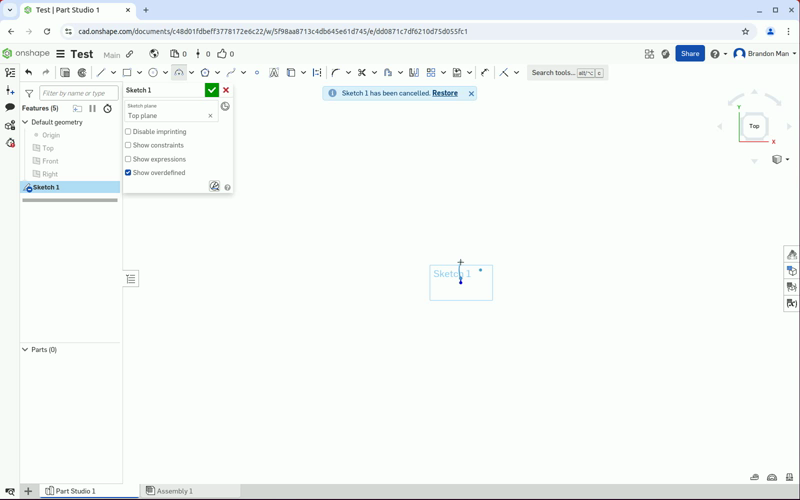
mouse_move(452, 270)
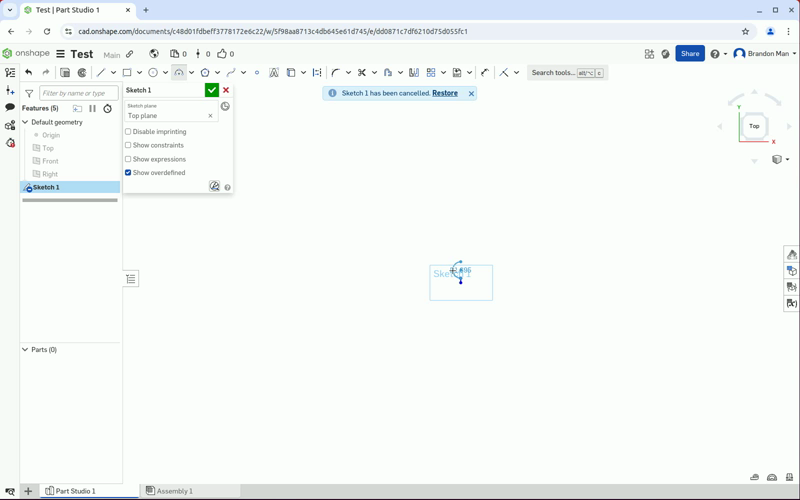
click(452, 270)
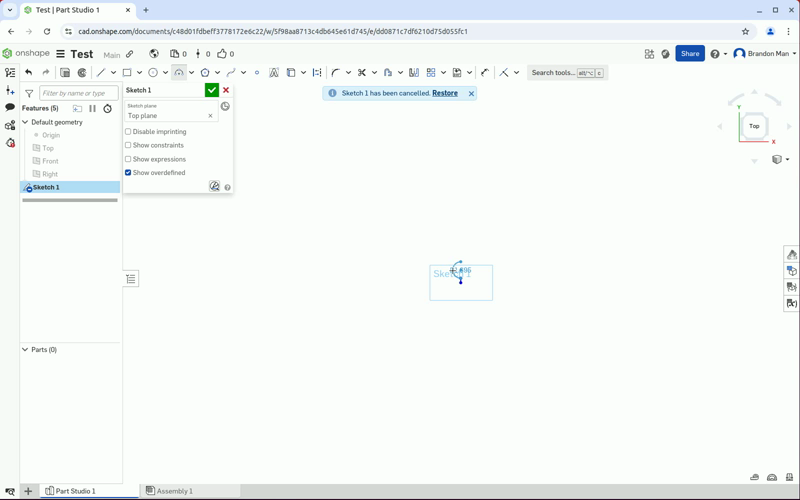
key_up(shift)
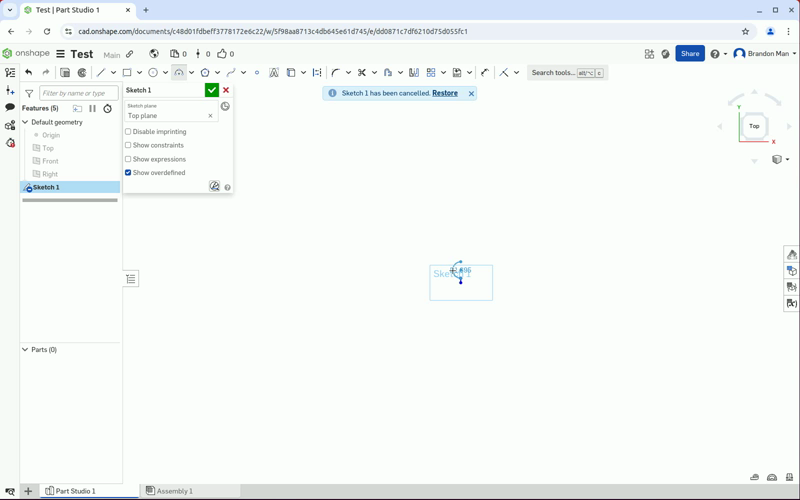
key(esc)
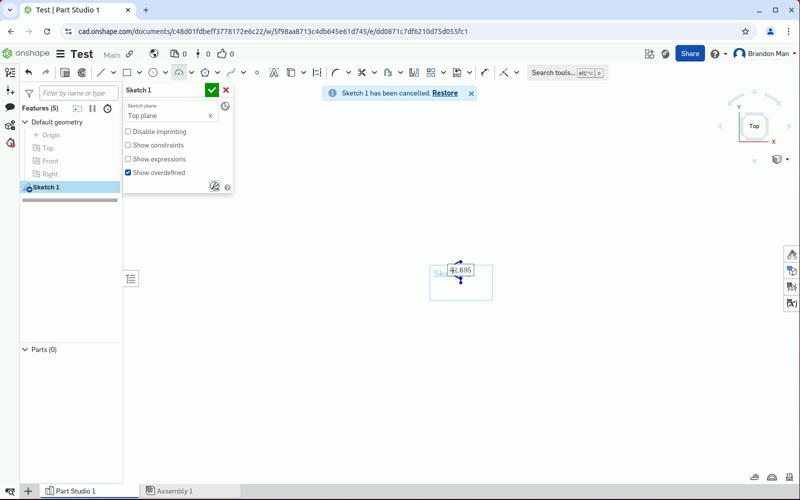
key(l)
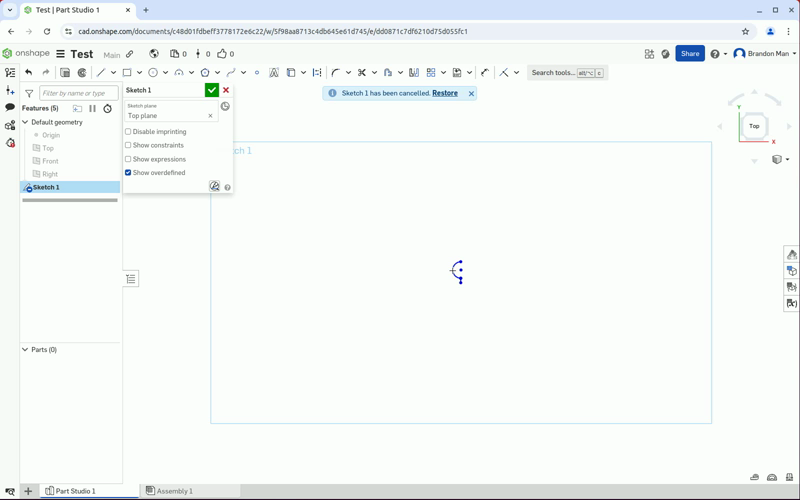
mouse_move(460, 261)
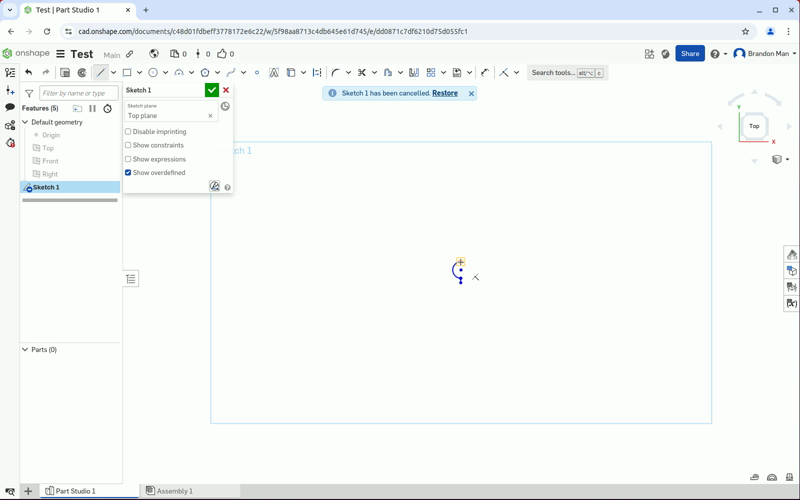
click(460, 261)
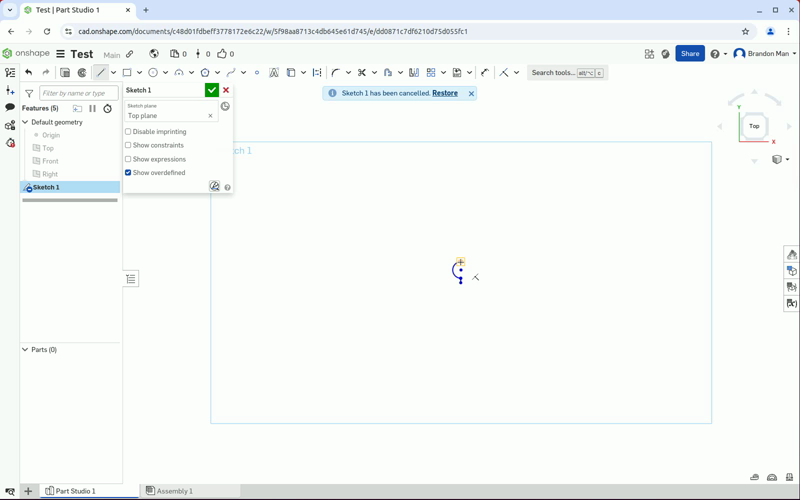
key_down(shift)
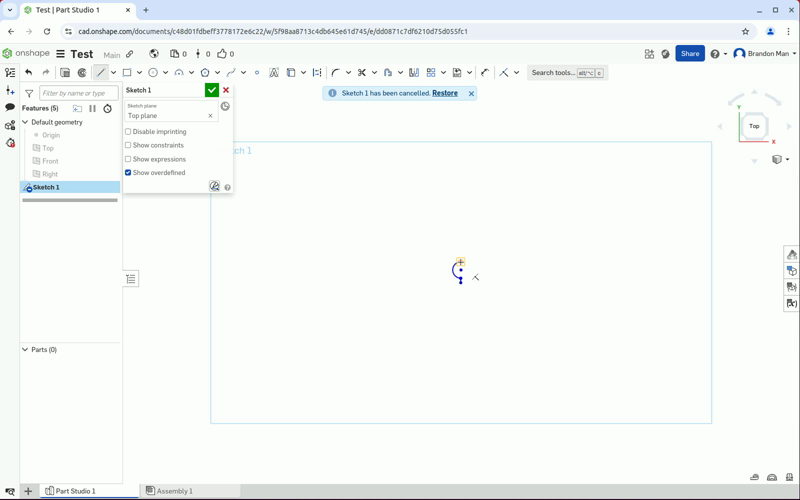
mouse_move(490, 261)
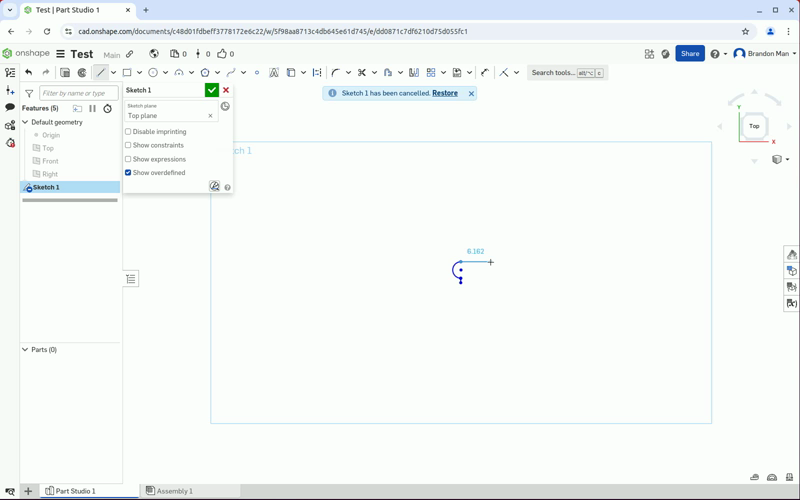
mouse_move(460, 257)
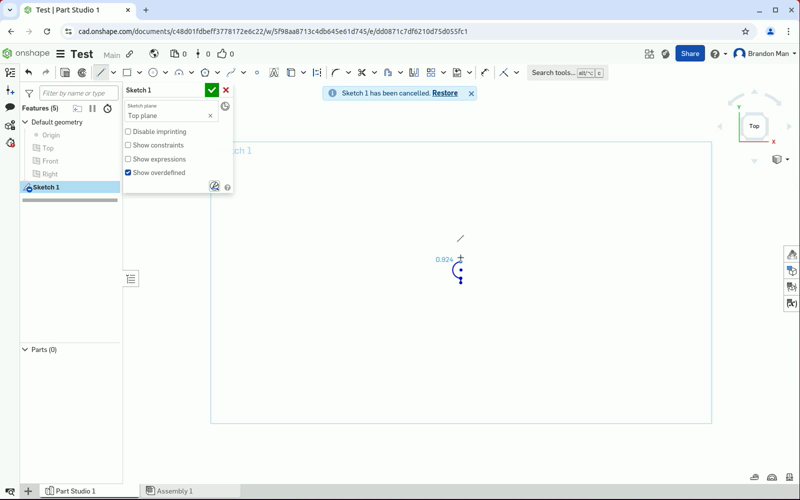
scroll(6)
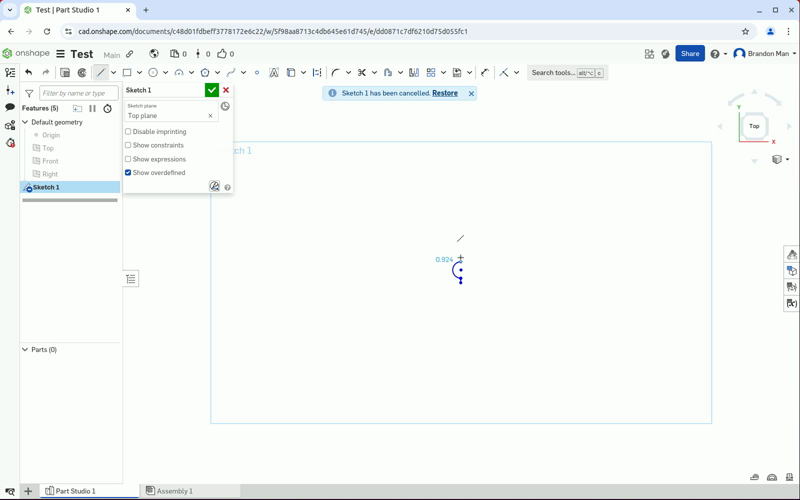
scroll(6)
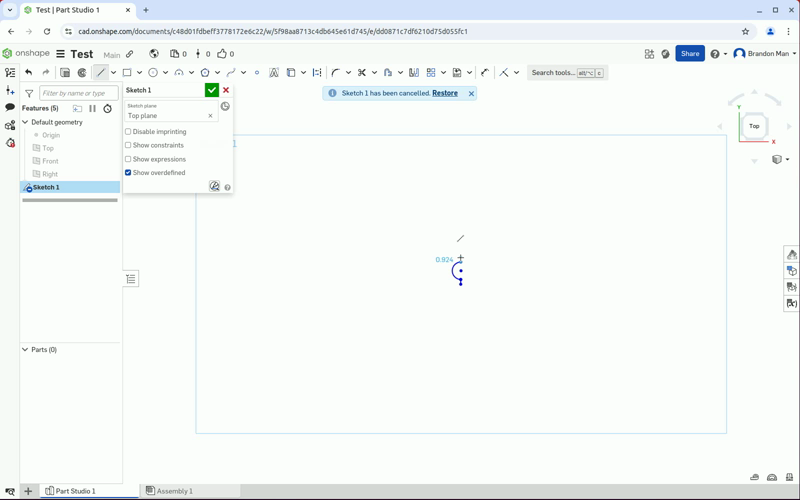
scroll(6)
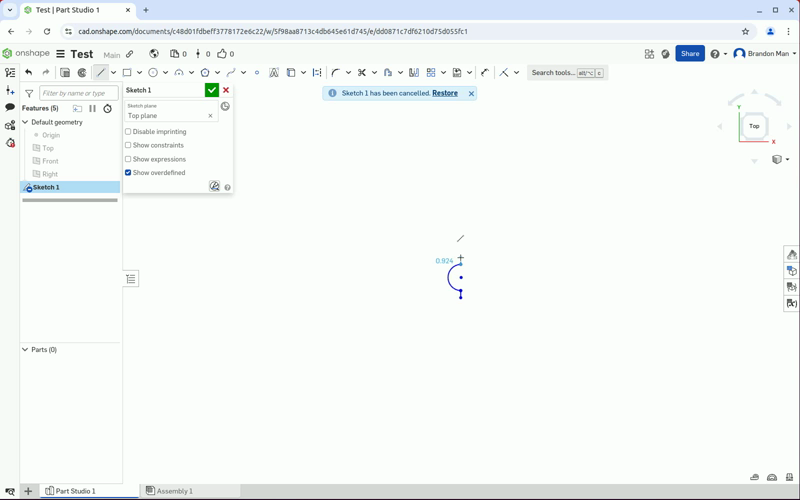
scroll(6)
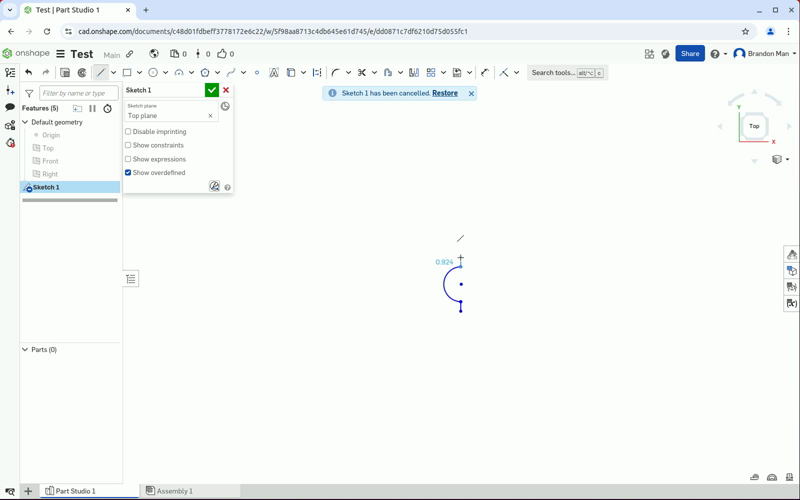
scroll(6)
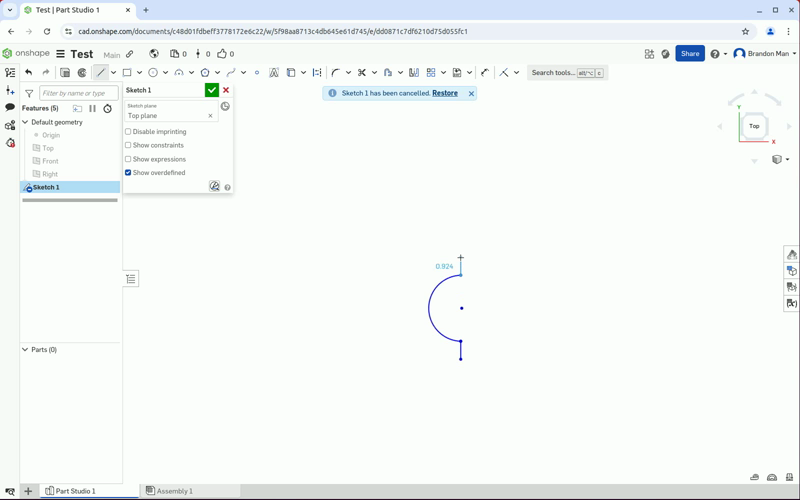
scroll(6)
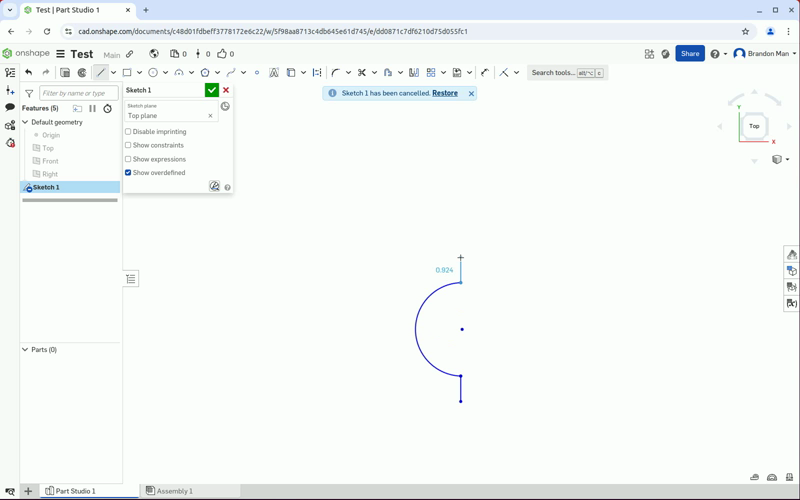
scroll(6)
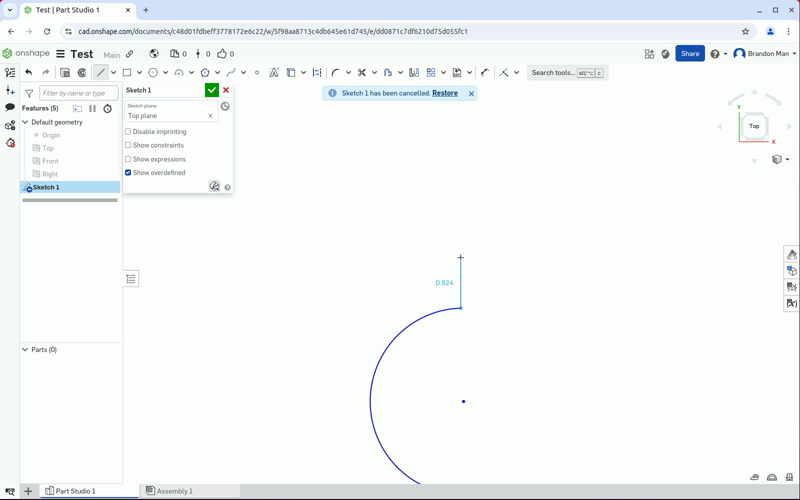
click(460, 257)
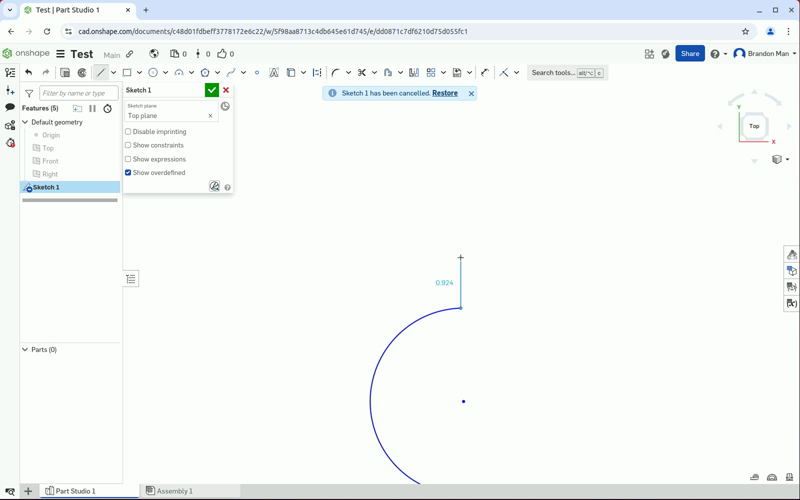
scroll(-6)
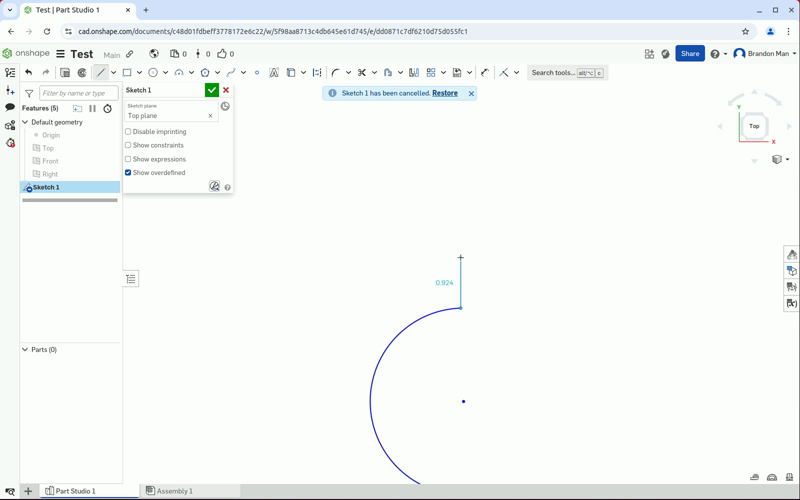
scroll(-6)
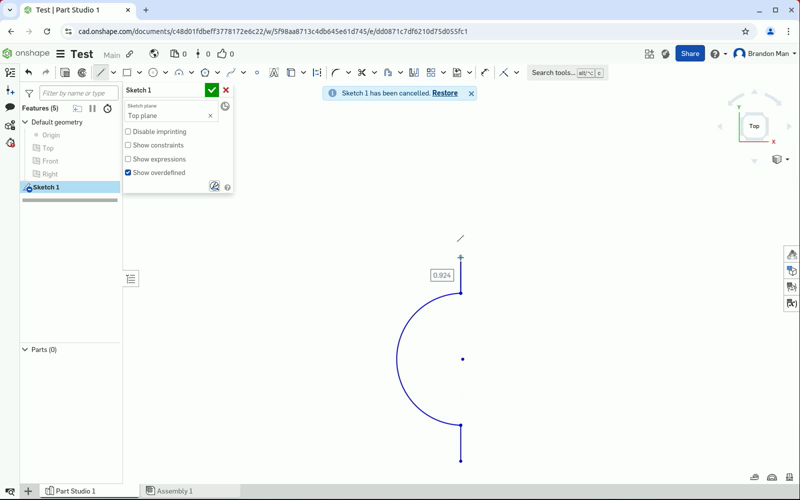
scroll(-6)
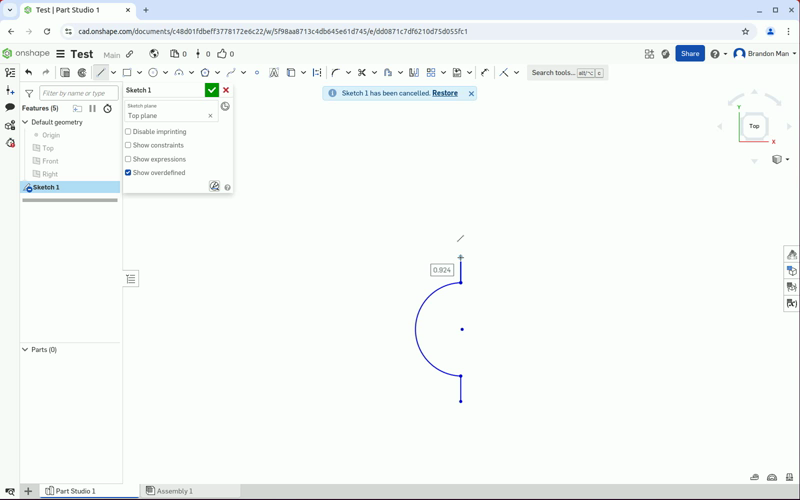
scroll(-6)
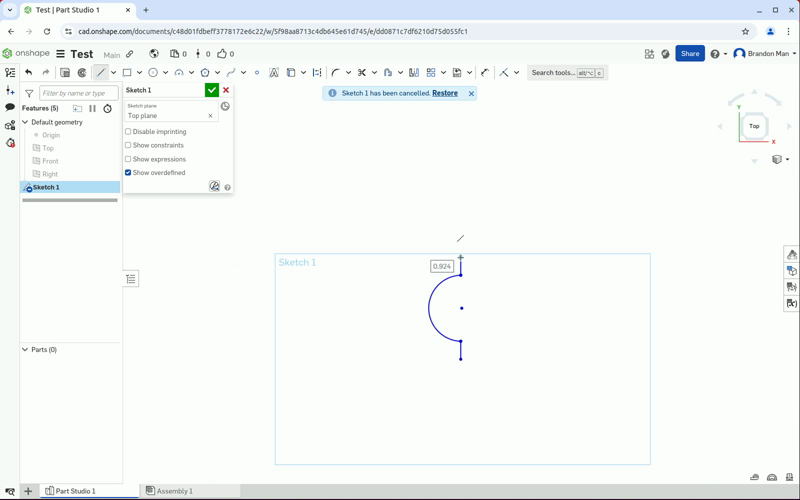
scroll(-6)
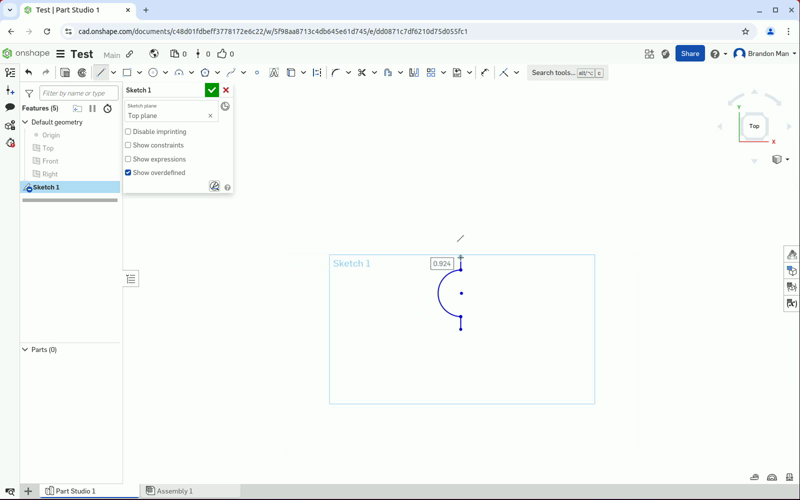
scroll(-6)
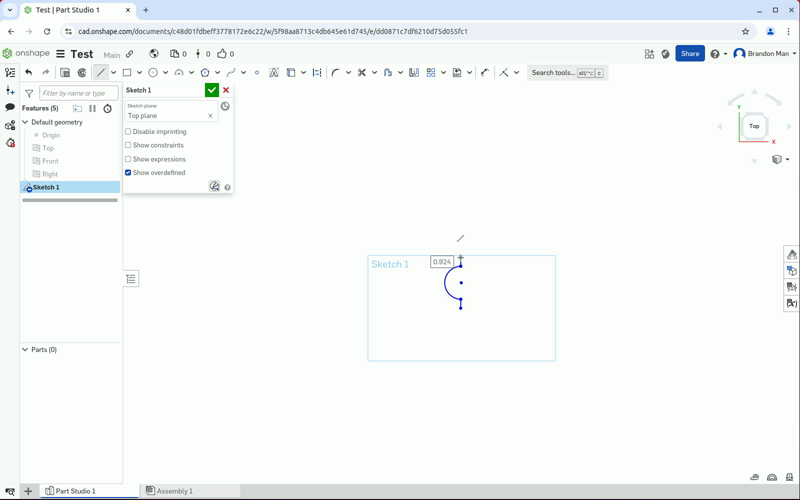
scroll(-6)
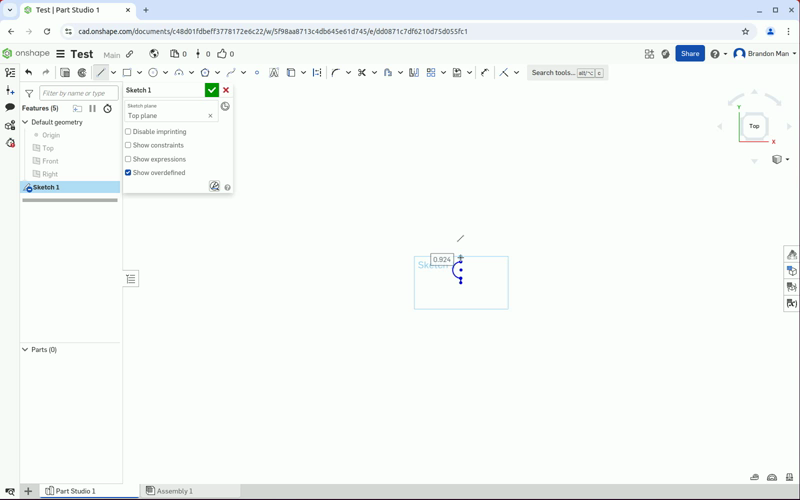
key_up(shift)
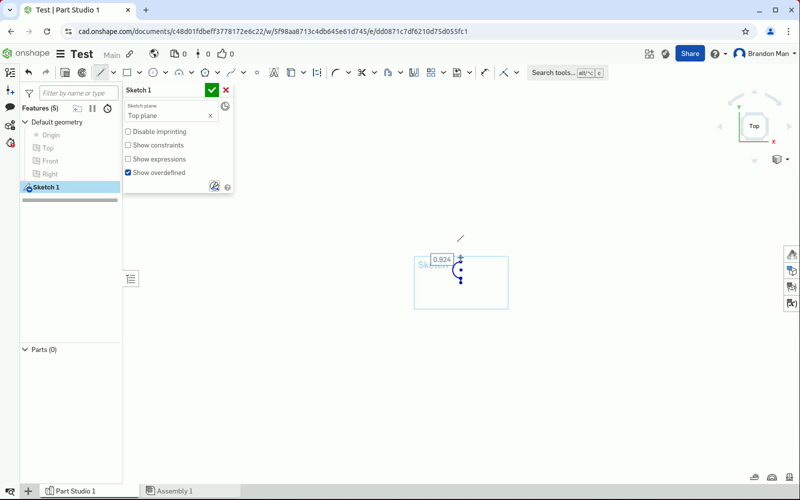
key(esc)
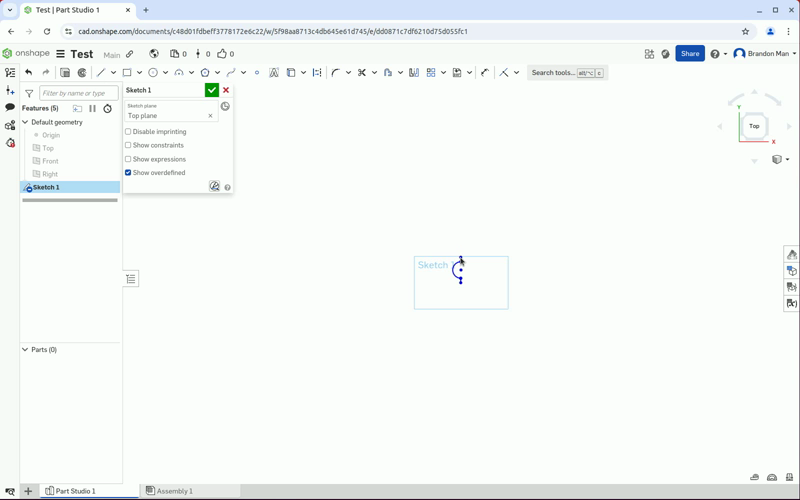
key(a)
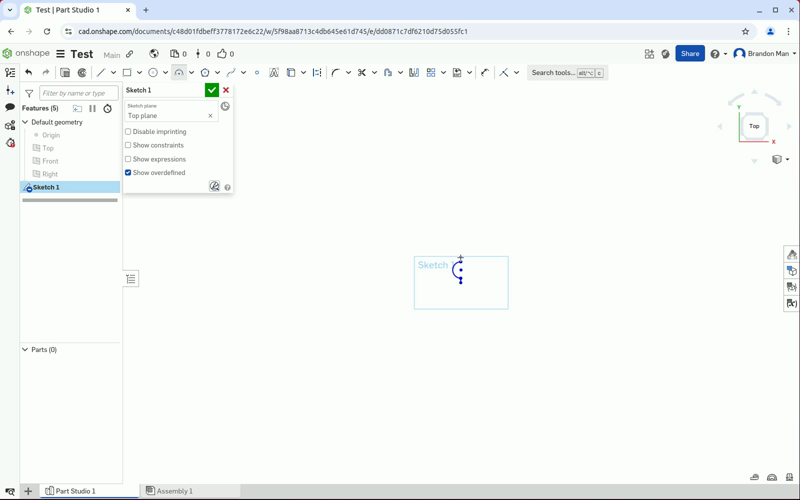
mouse_move(460, 257)
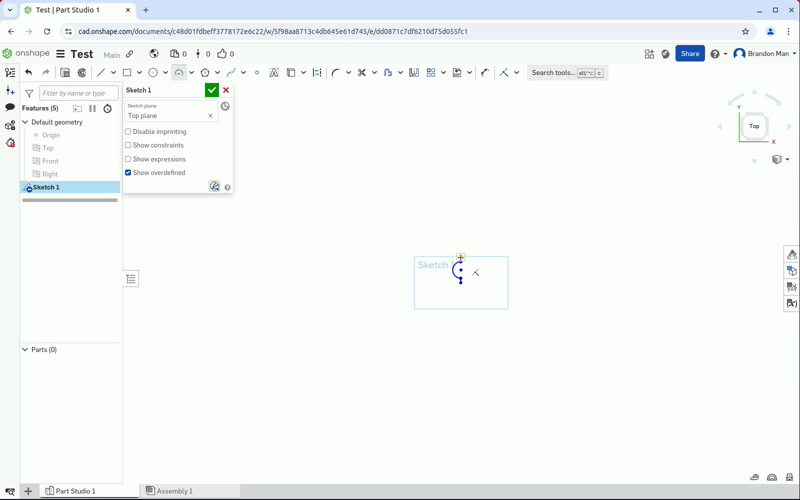
click(460, 257)
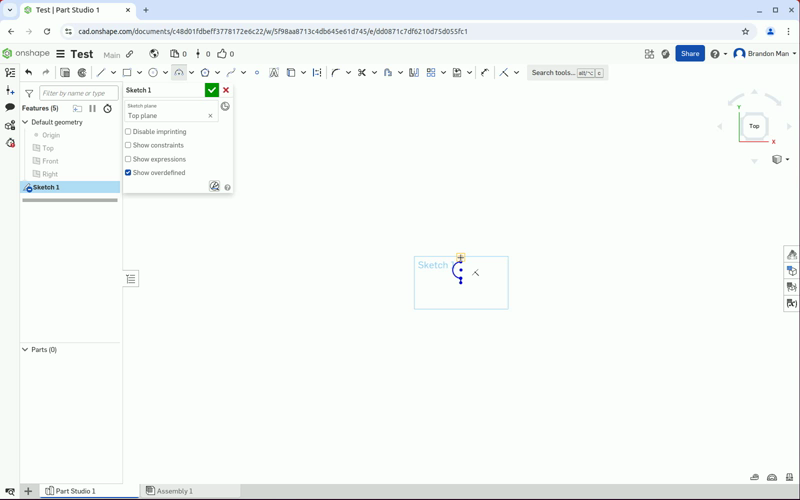
mouse_move(460, 282)
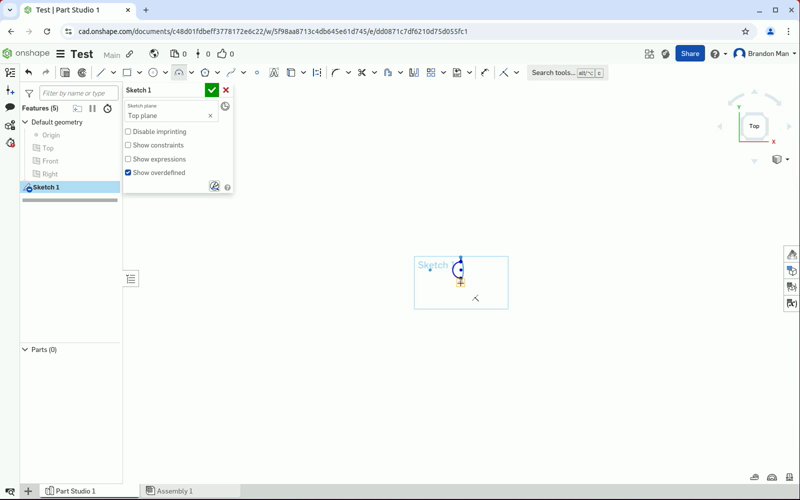
click(460, 282)
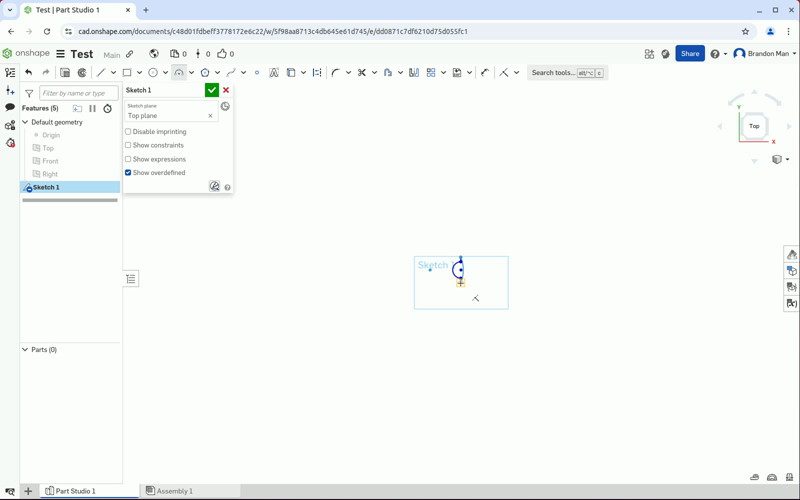
key_down(shift)
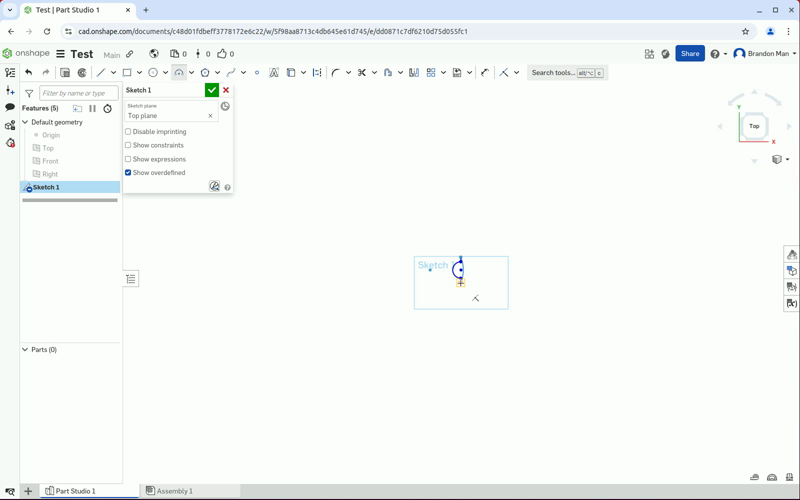
mouse_move(447, 270)
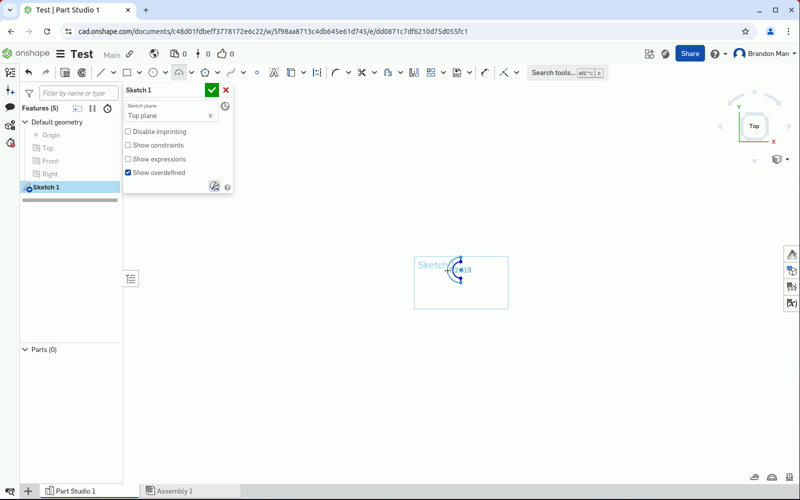
click(447, 270)
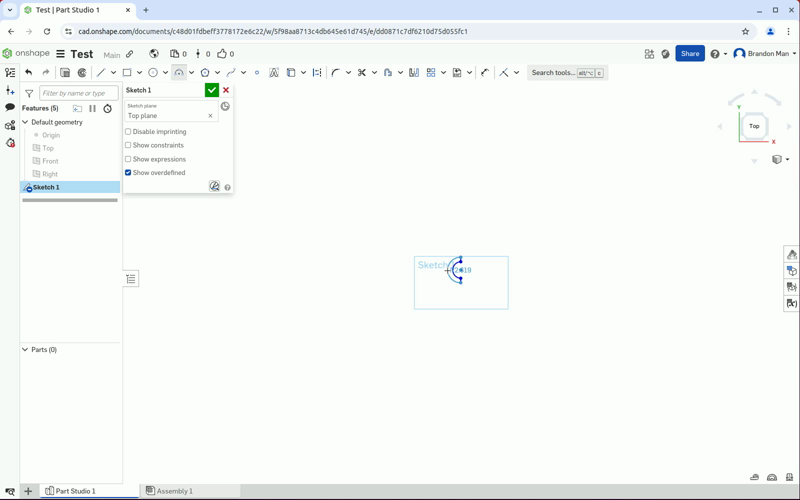
key_up(shift)
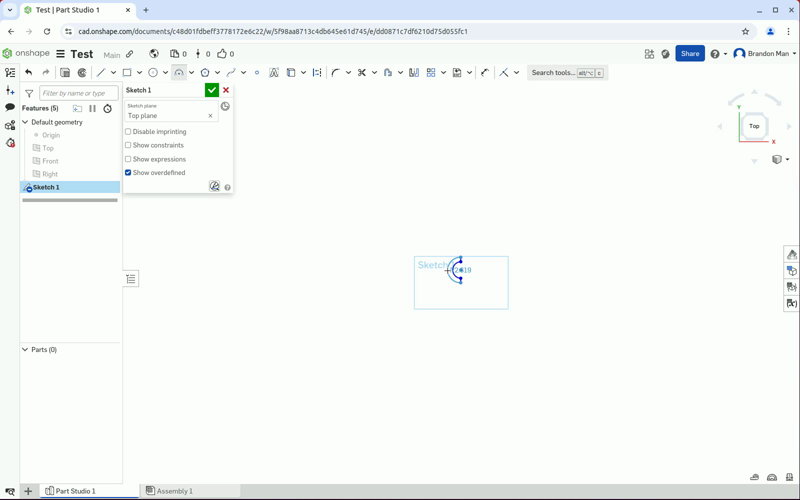
key(esc)
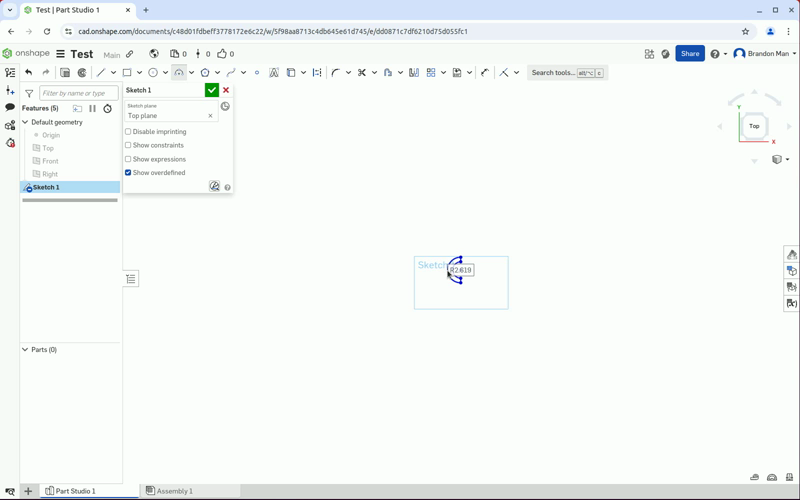
mouse_move(455, 273)
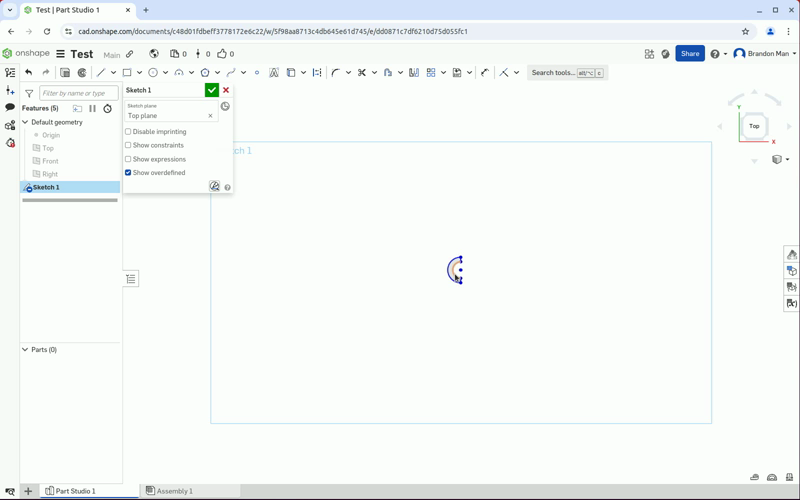
scroll(6)
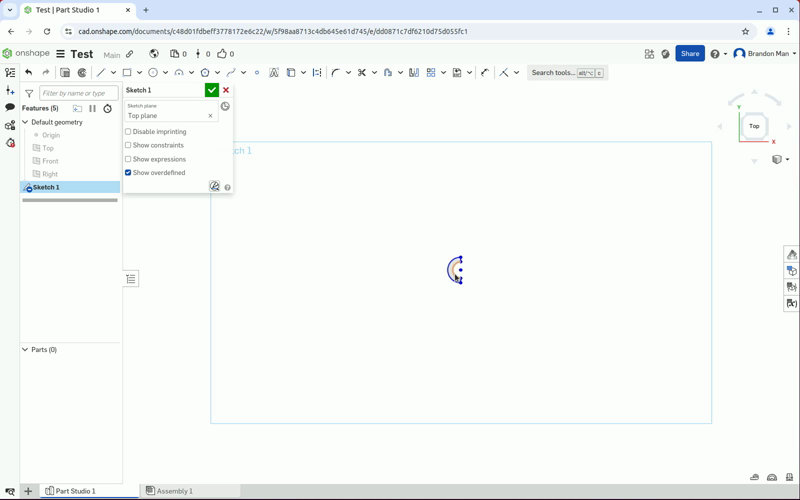
scroll(6)
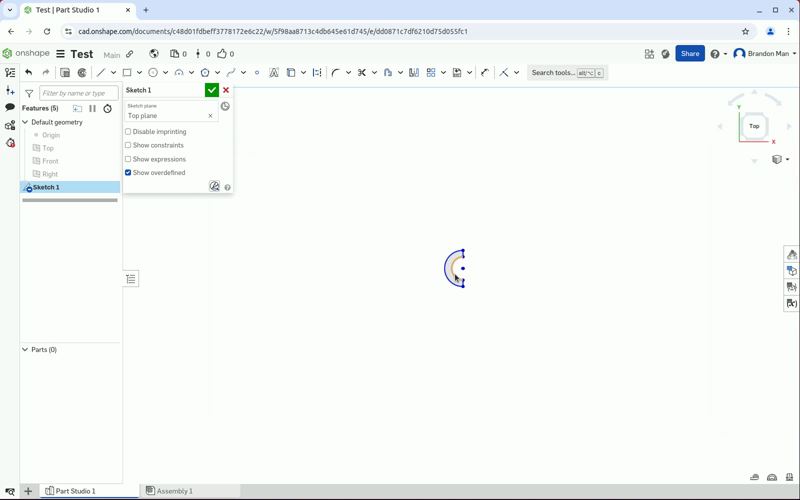
scroll(6)
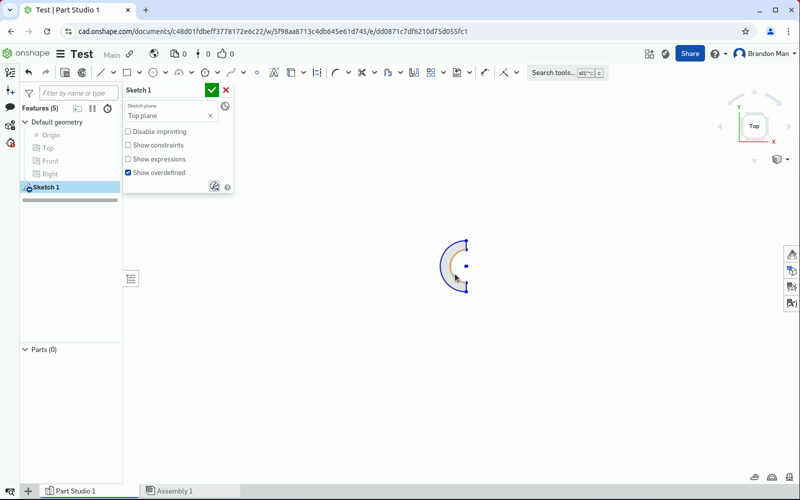
scroll(6)
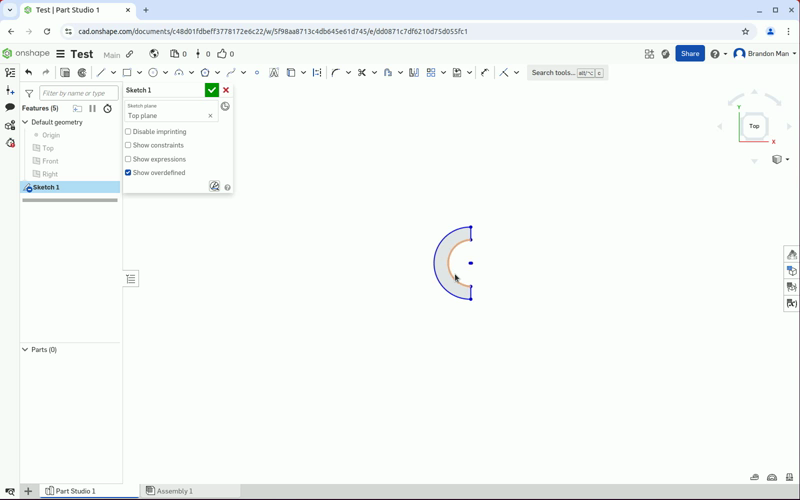
scroll(6)
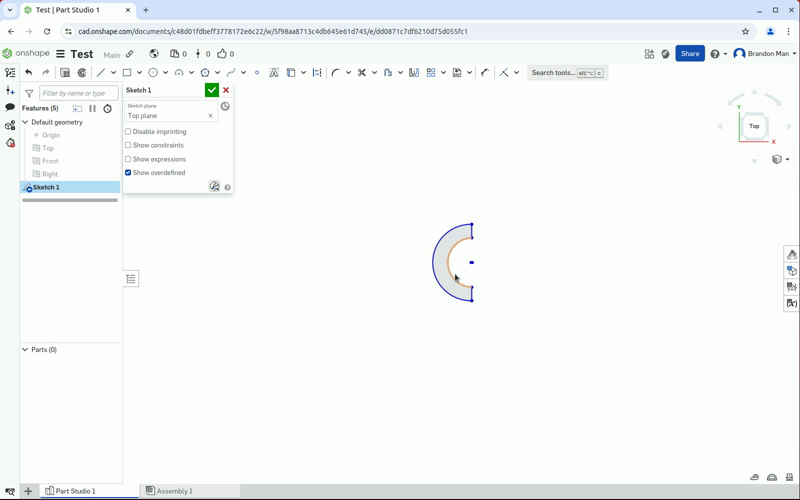
scroll(6)
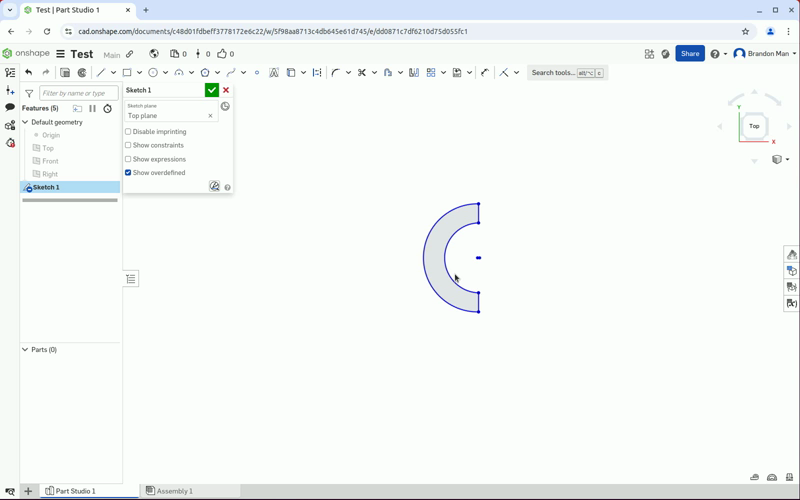
scroll(6)
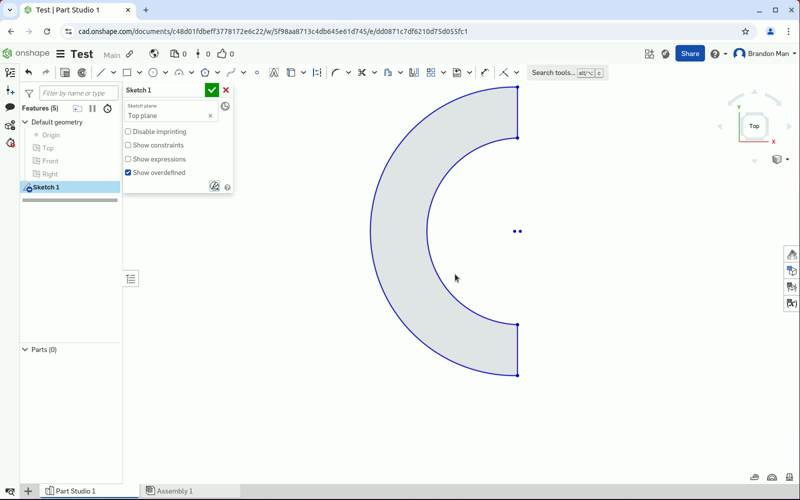
click(455, 273)
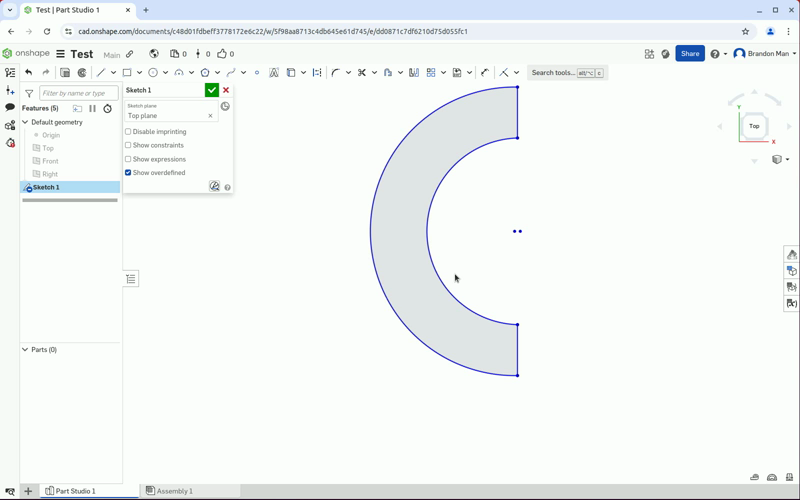
scroll(-6)
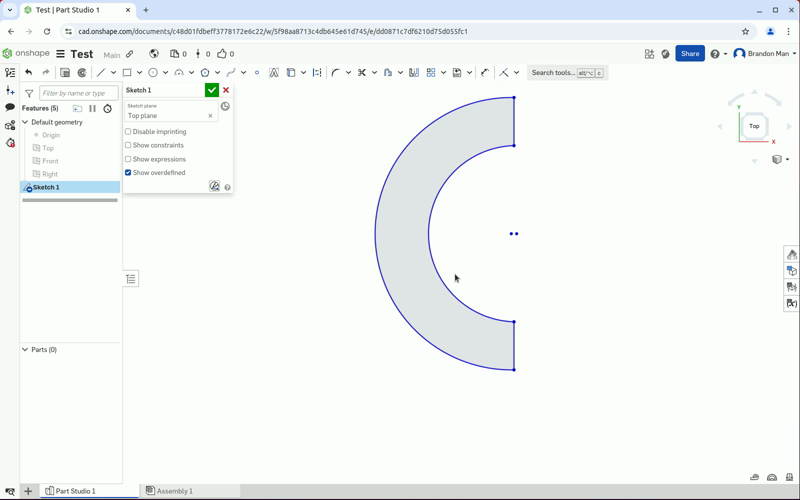
scroll(-6)
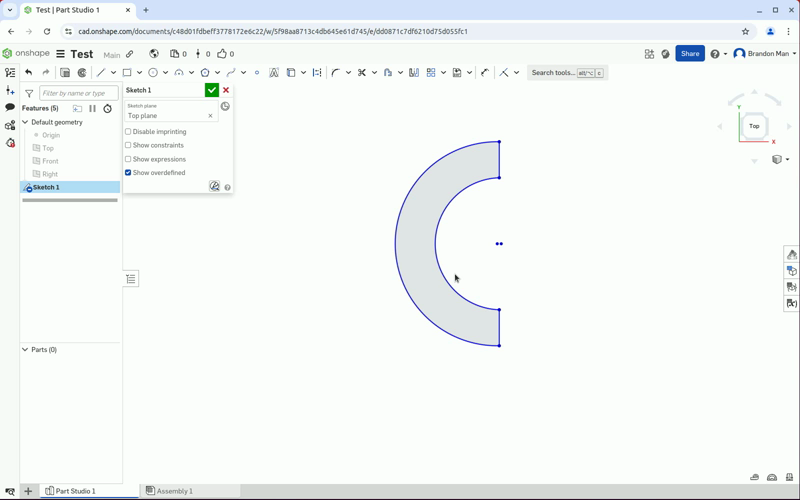
scroll(-6)
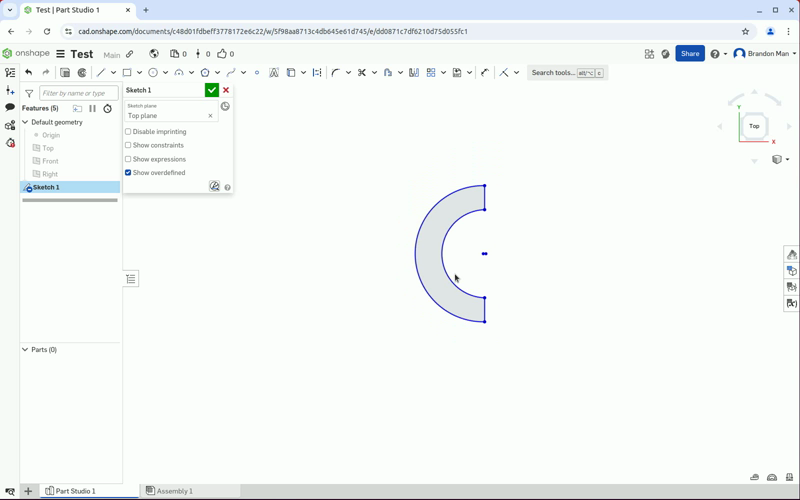
scroll(-6)
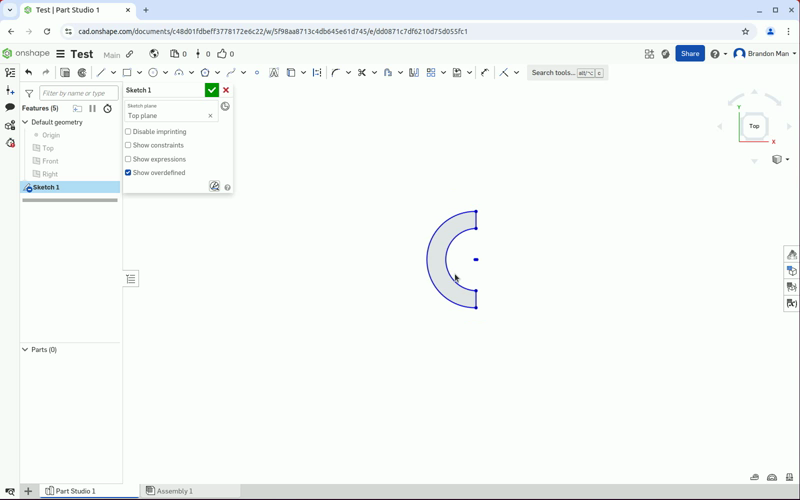
scroll(-6)
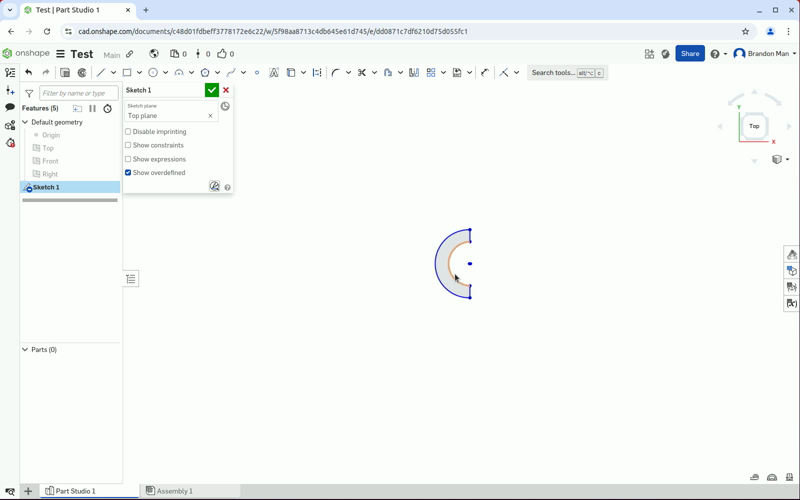
scroll(-6)
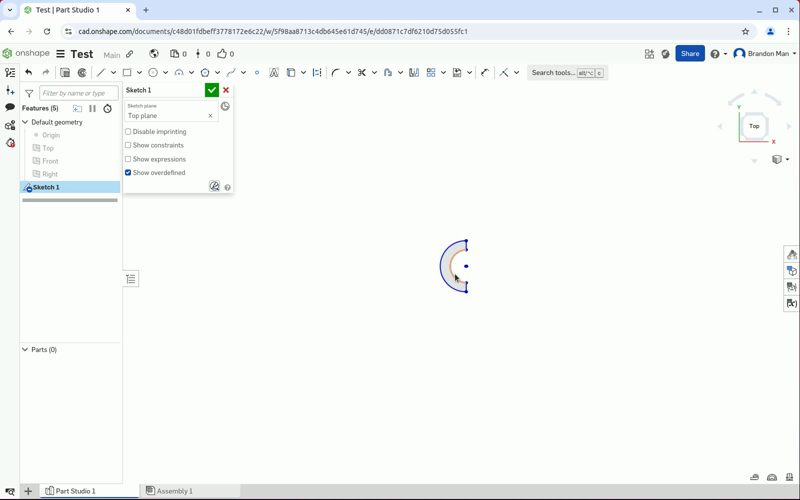
scroll(-6)
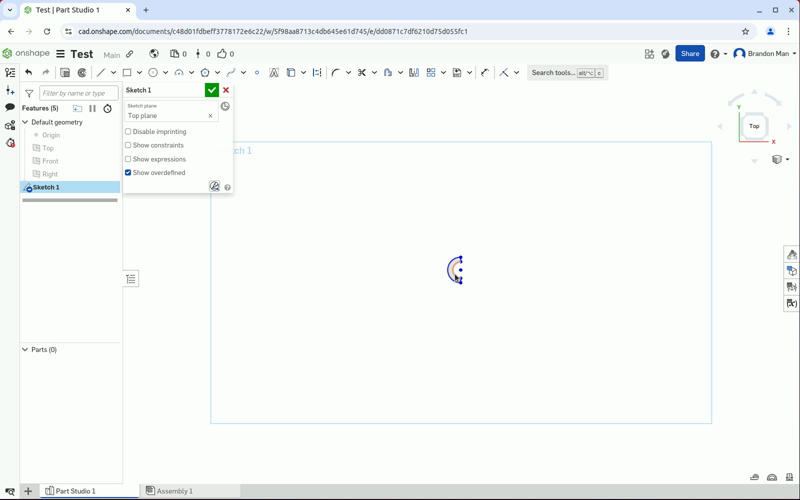
mouse_move(73, 352)
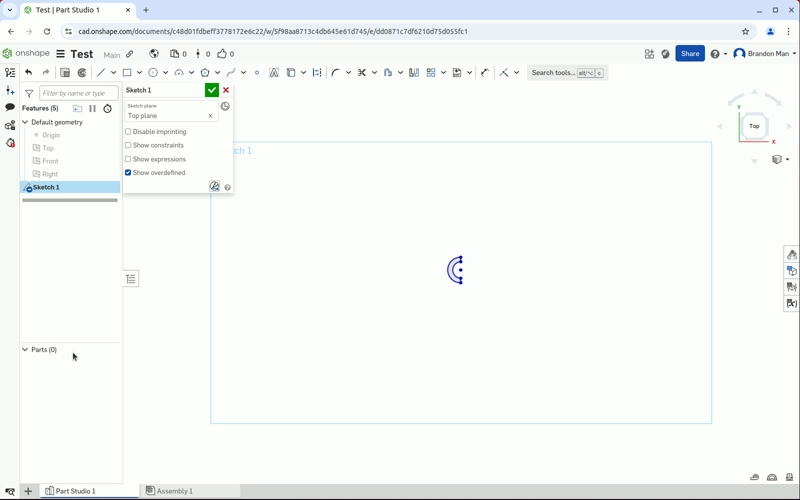
key(shift+y)
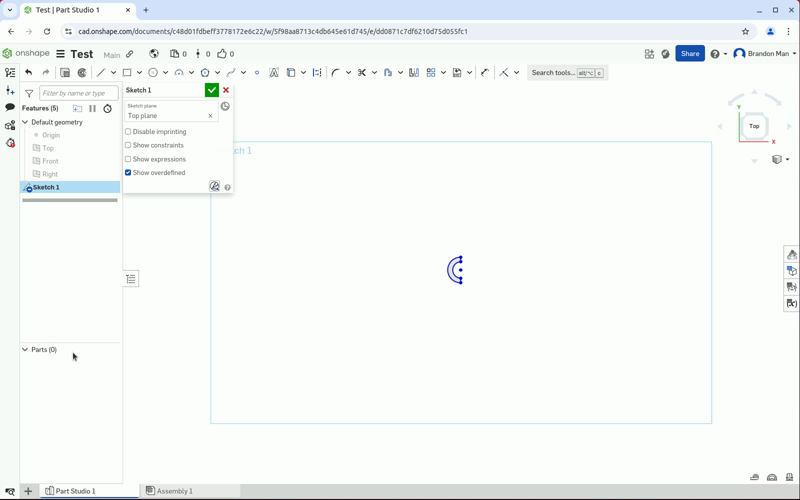
key(shift+e)
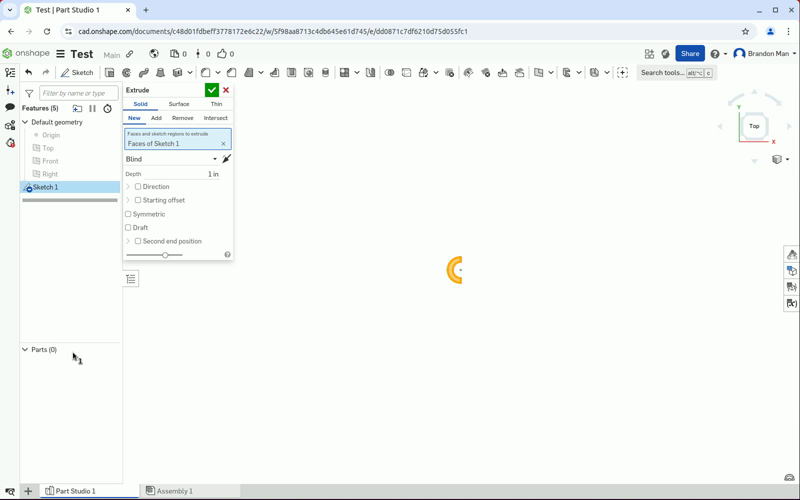
mouse_move(143, 106)
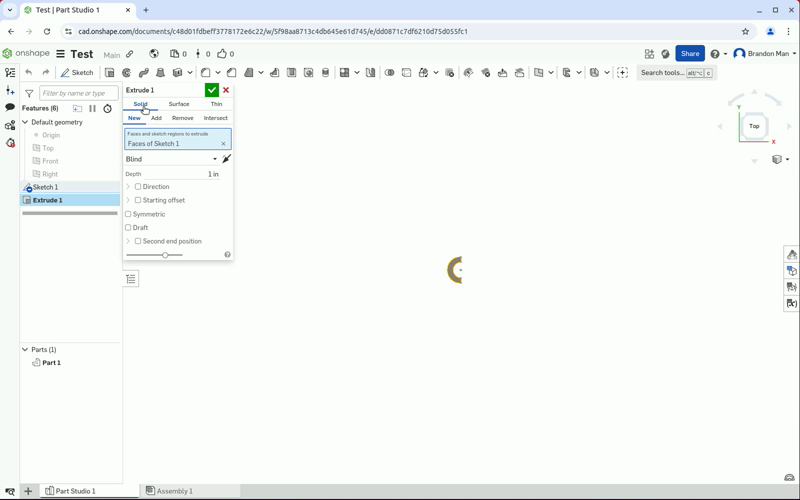
click(143, 106)
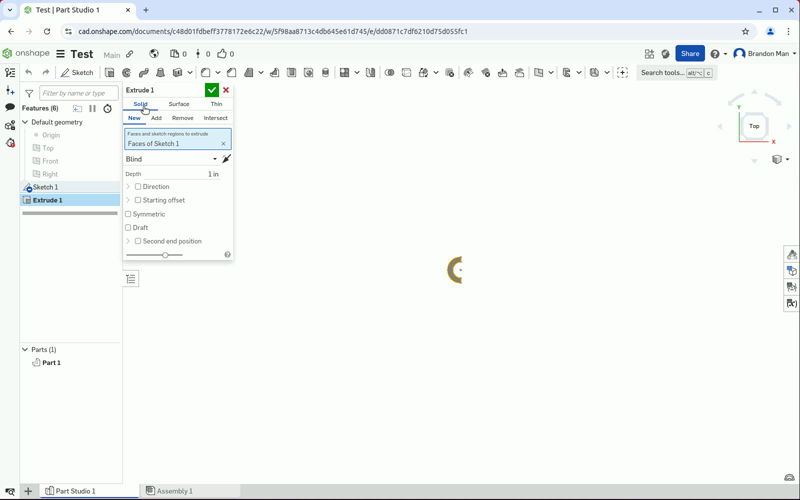
mouse_move(137, 120)
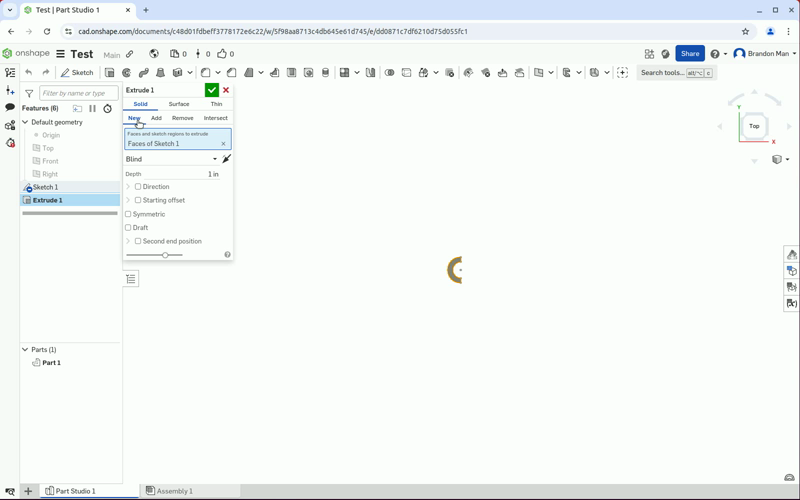
click(137, 120)
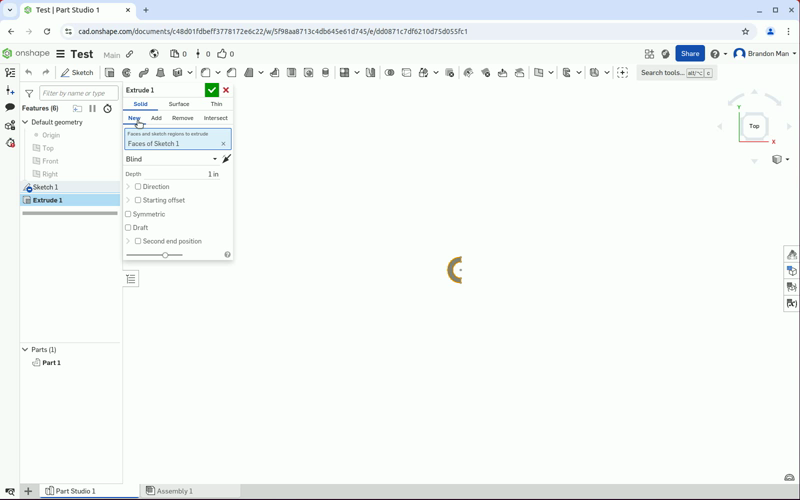
key(tab, 4)
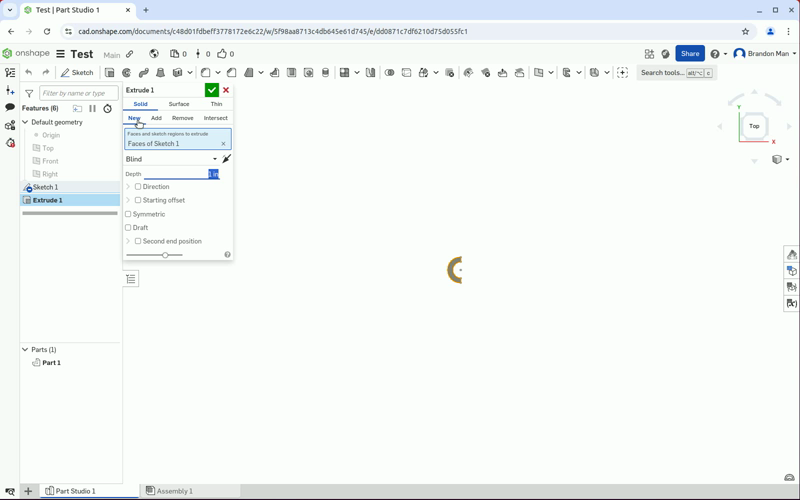
text(5.055)
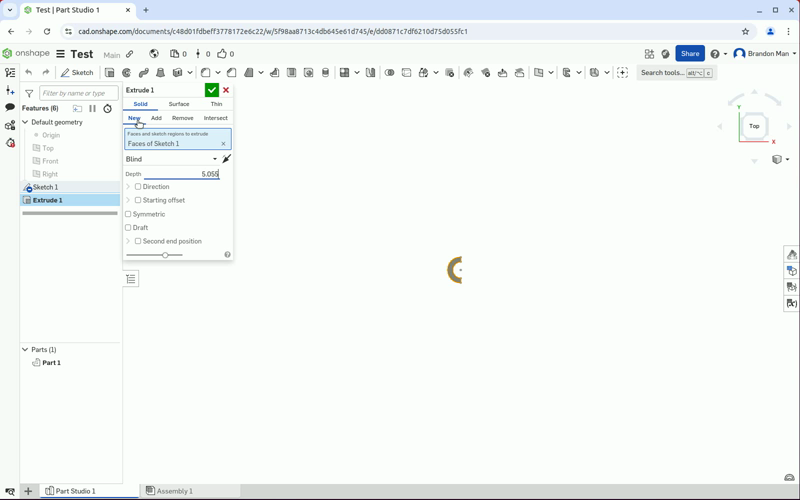
key(enter)
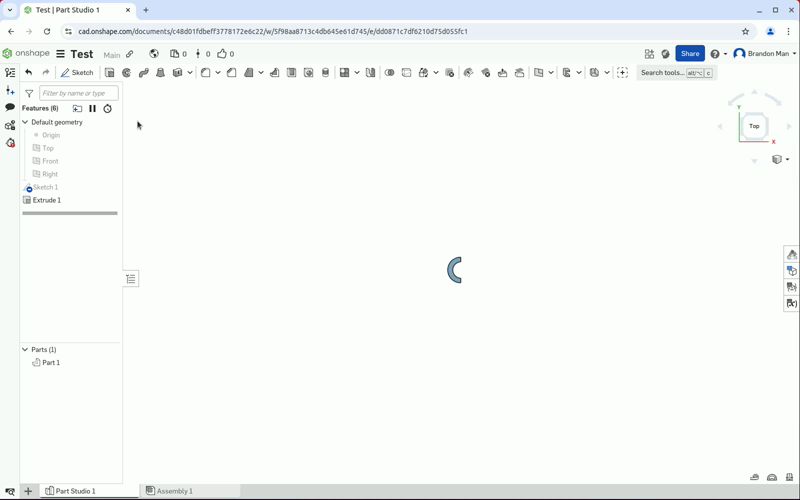
key(shift+h)
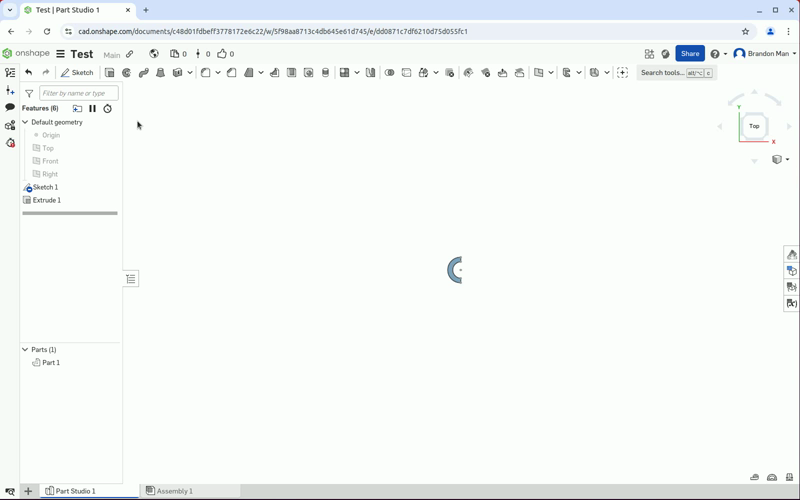
key(shift+h)
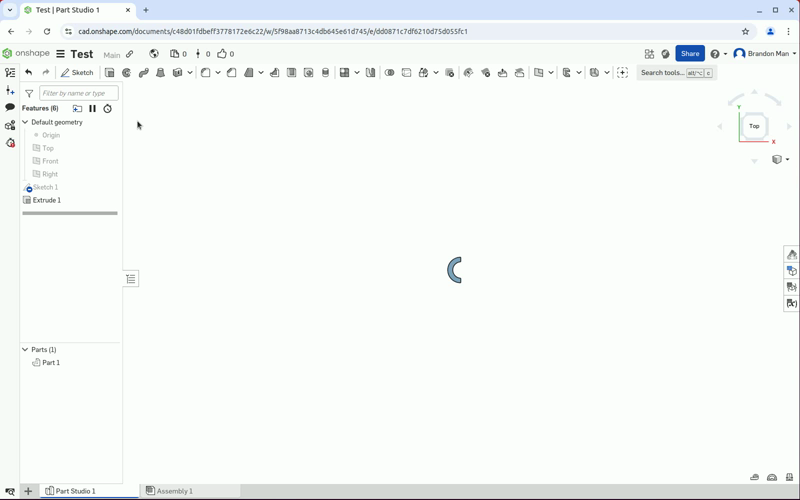
mouse_move(73, 189)
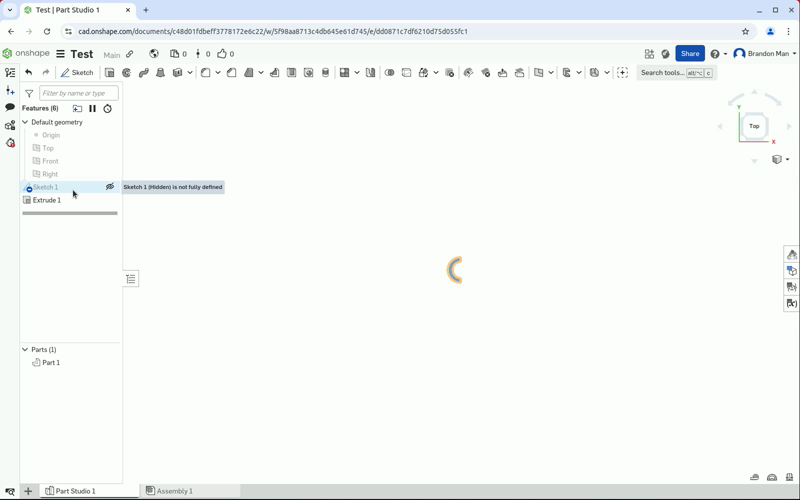
click(73, 189)
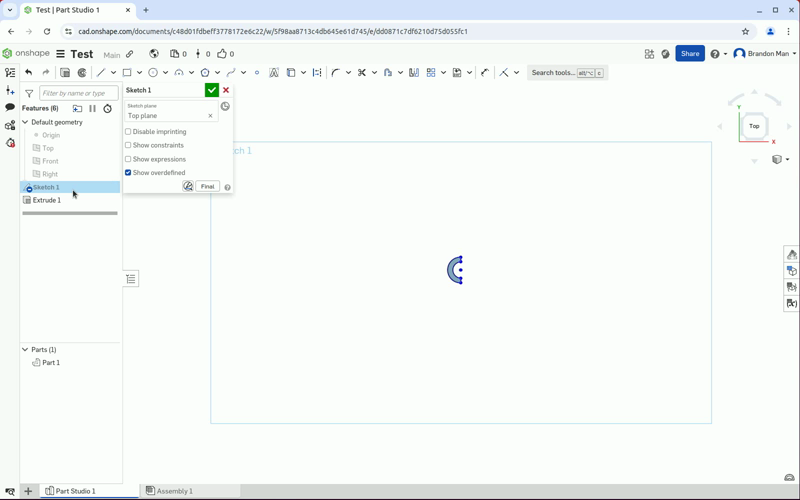
mouse_move(229, 92)
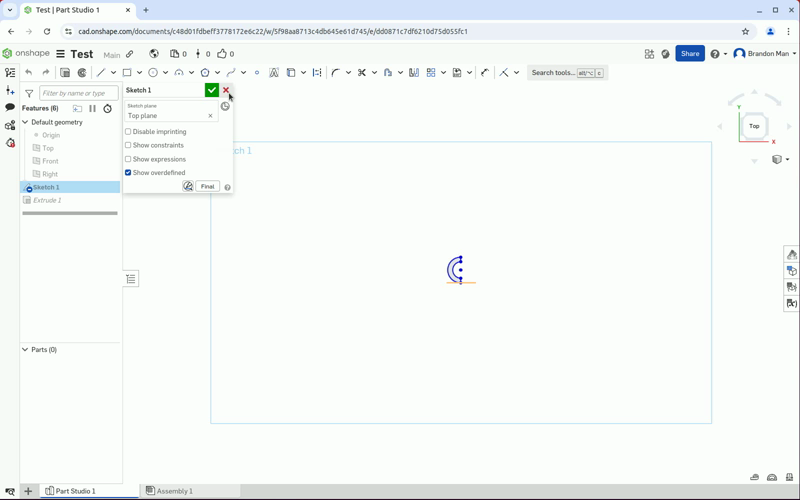
click(229, 92)
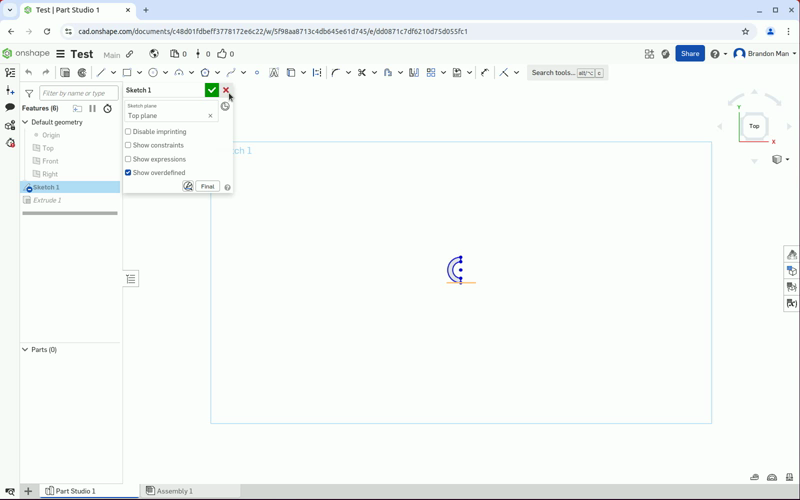
key(shift+s)
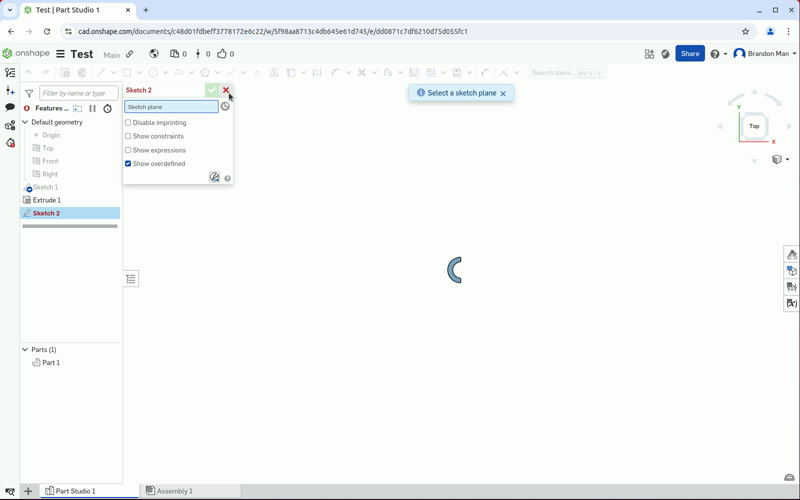
mouse_move(73, 150)
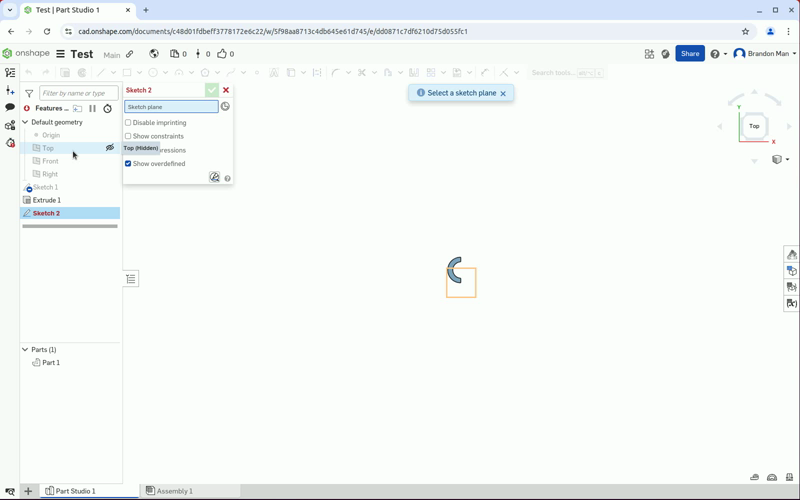
click(73, 150)
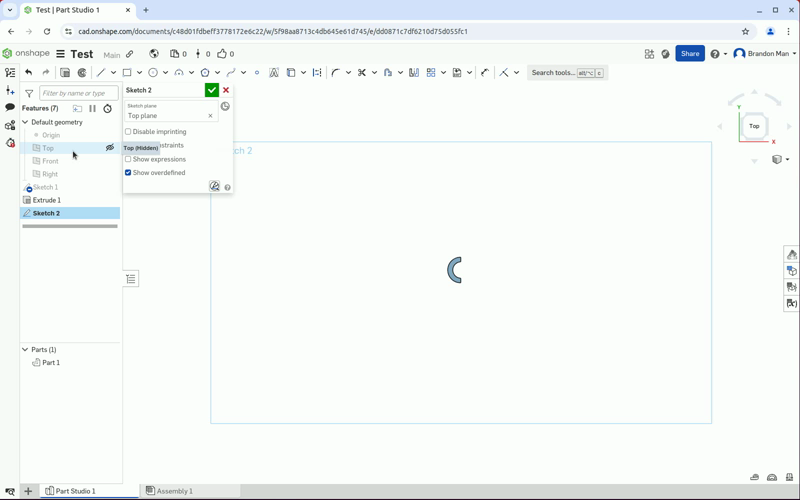
mouse_move(73, 352)
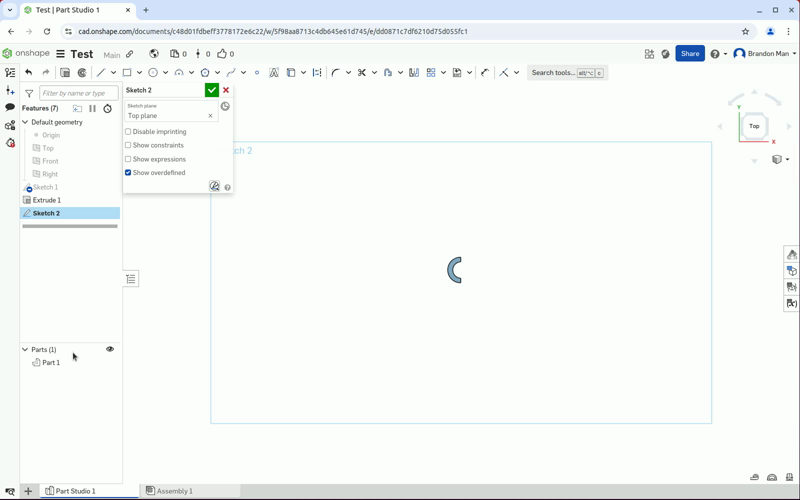
key(y)
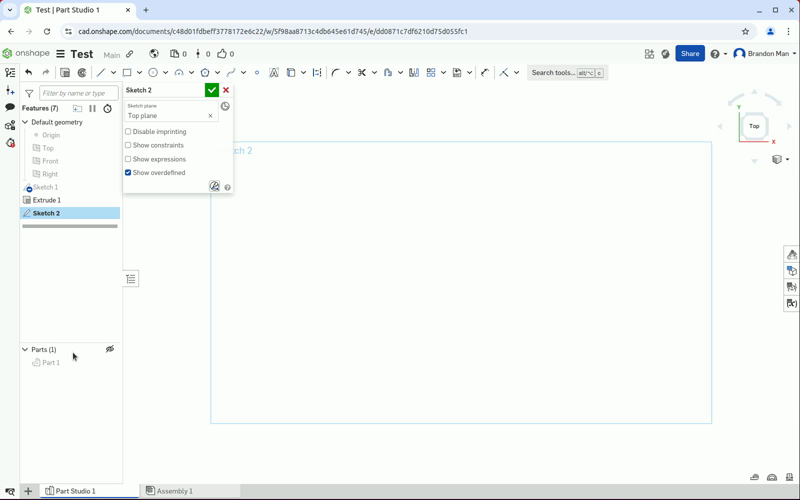
key(a)
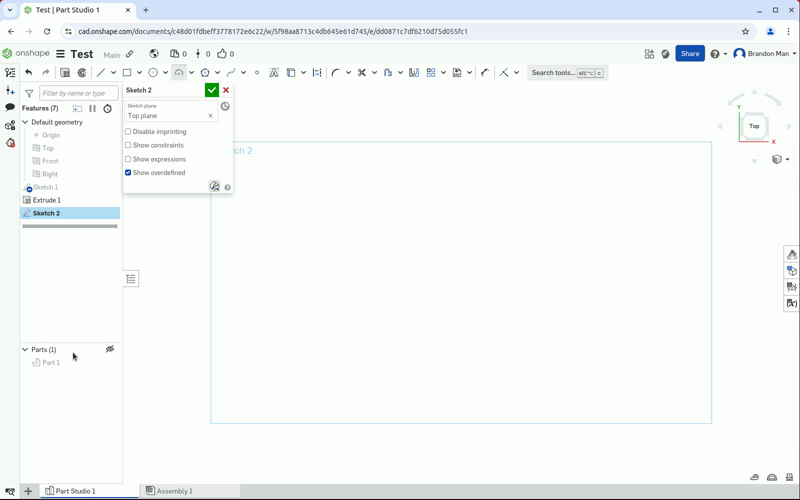
key_down(shift)
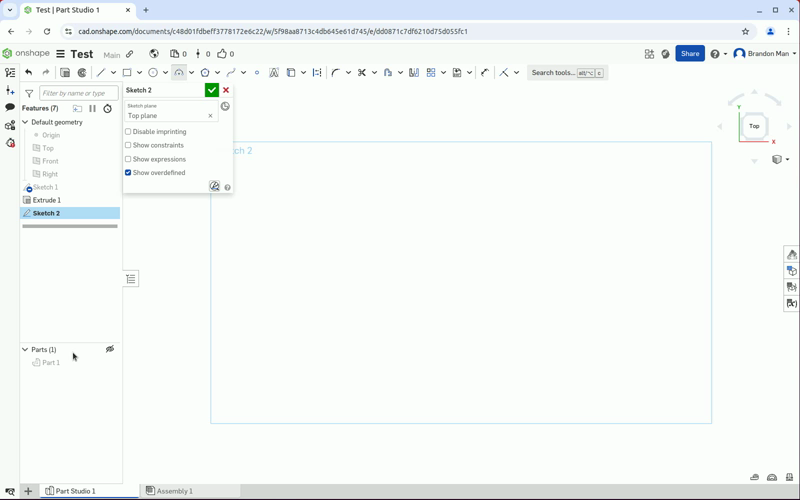
mouse_move(560, 282)
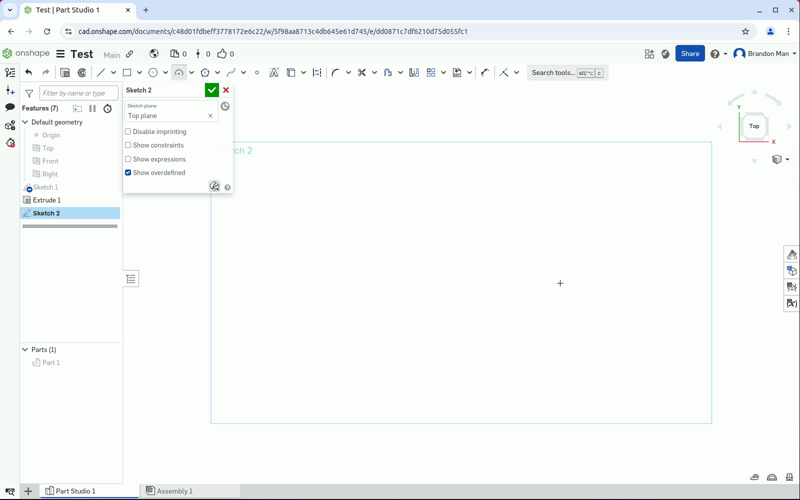
click(560, 282)
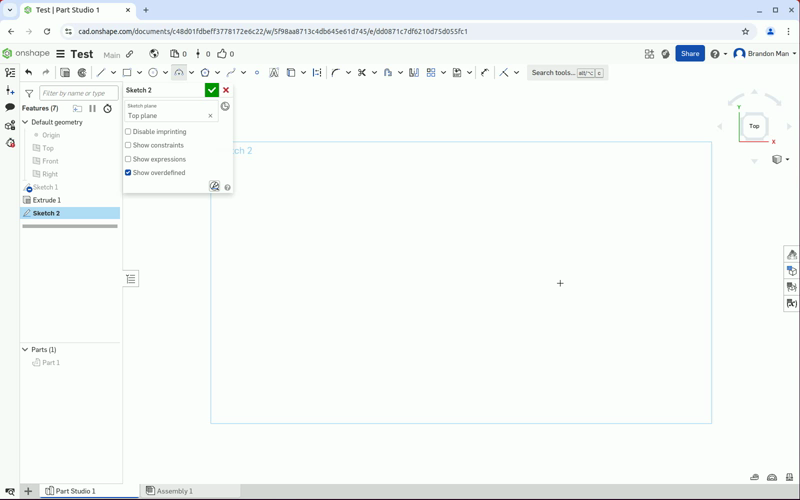
key_up(shift)
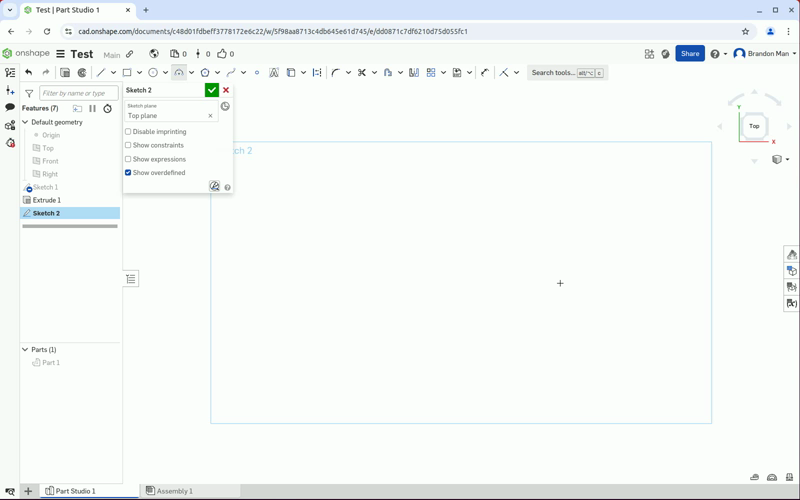
key_down(shift)
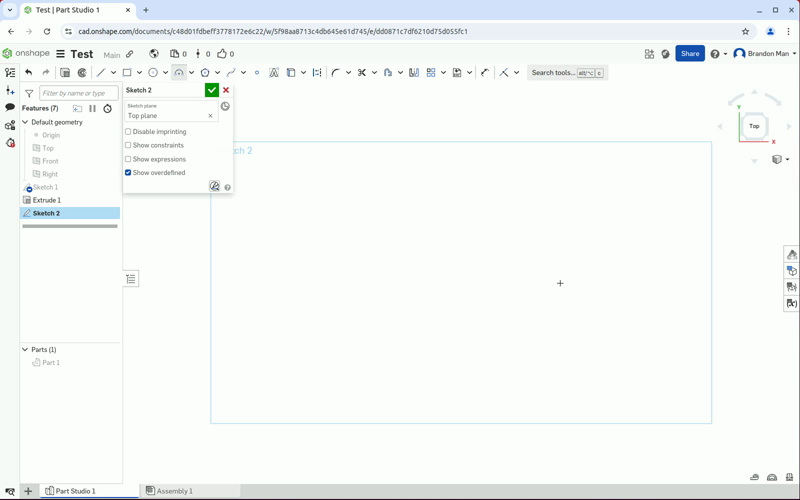
mouse_move(560, 257)
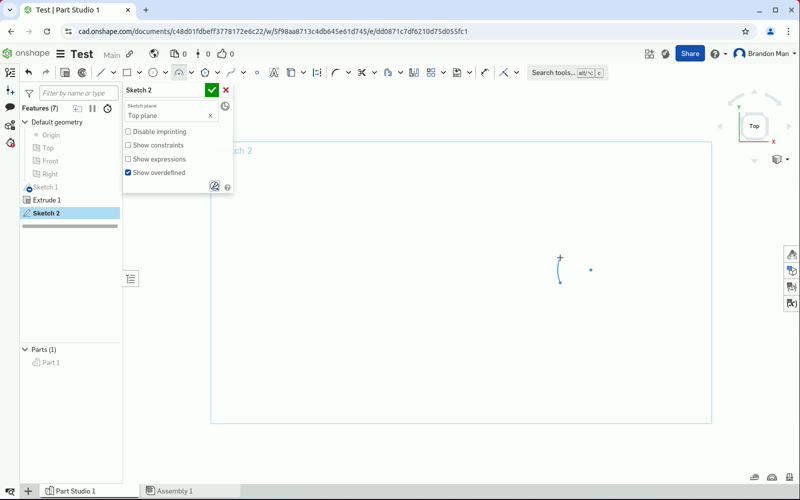
click(560, 257)
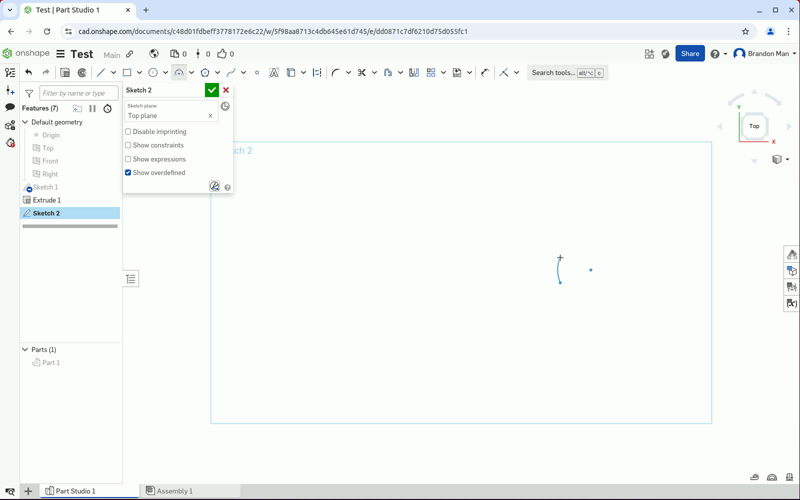
mouse_move(573, 270)
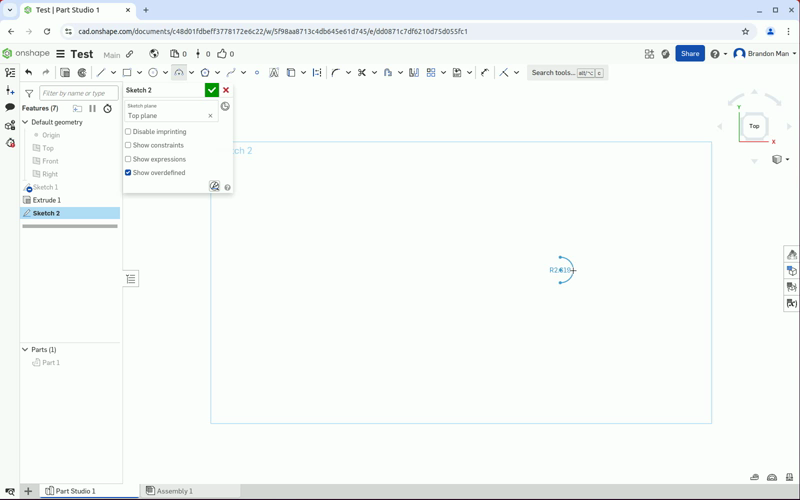
click(573, 270)
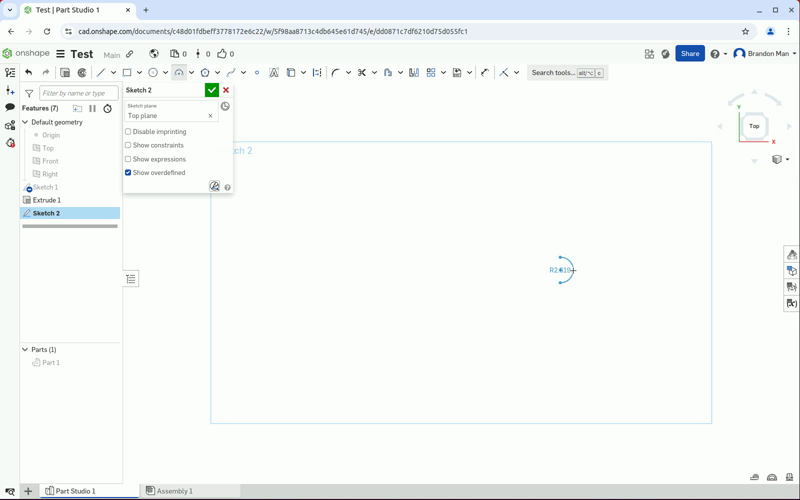
key_up(shift)
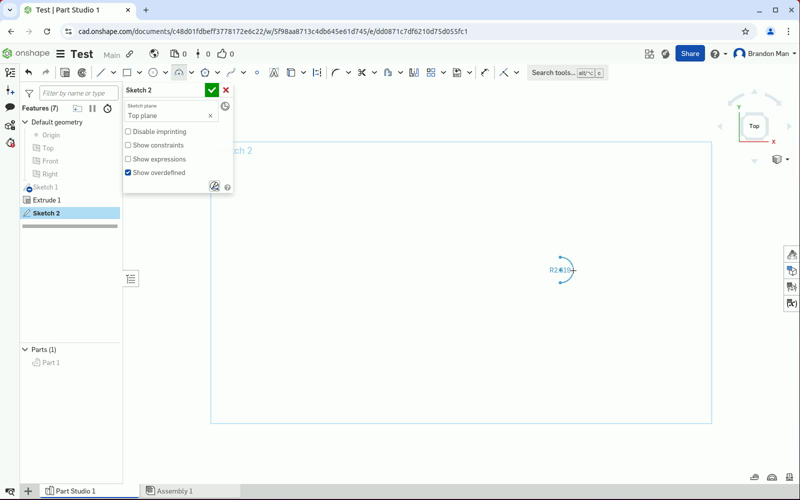
key(esc)
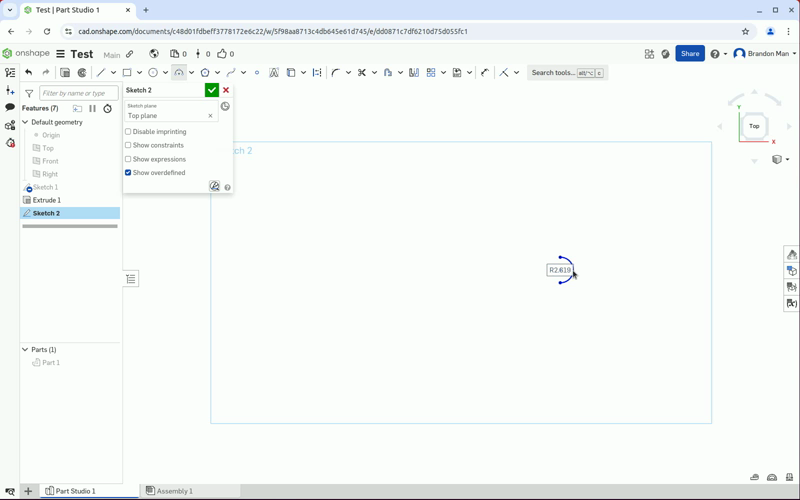
key(l)
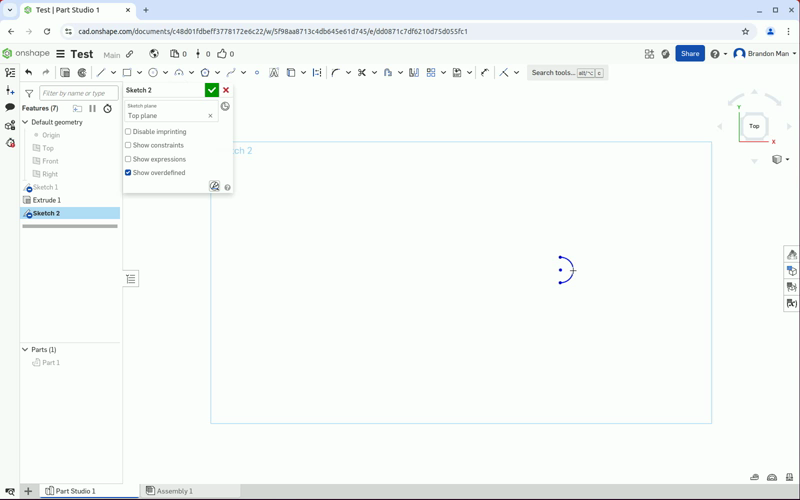
mouse_move(560, 257)
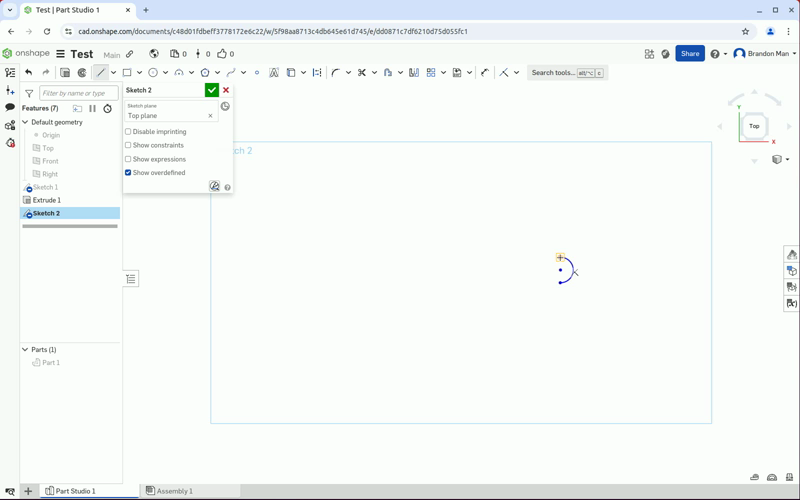
click(560, 257)
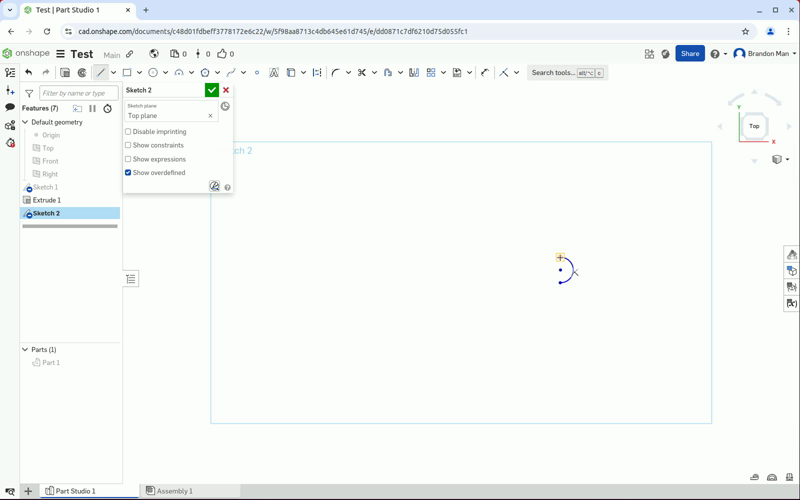
key_down(shift)
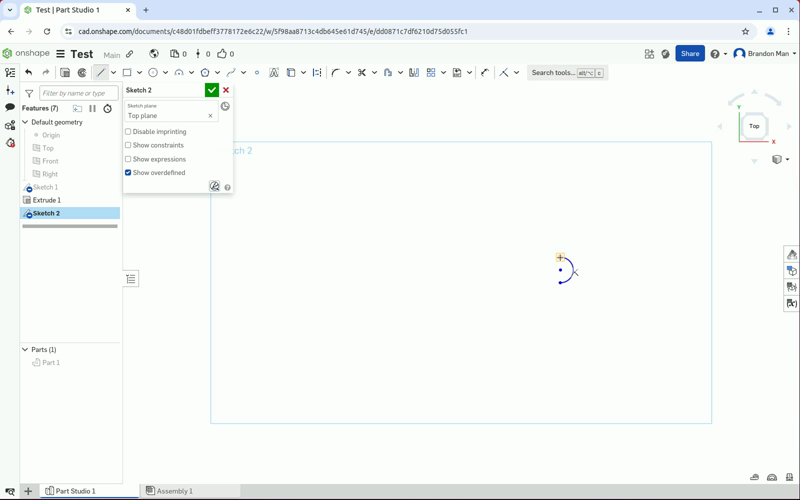
mouse_move(589, 257)
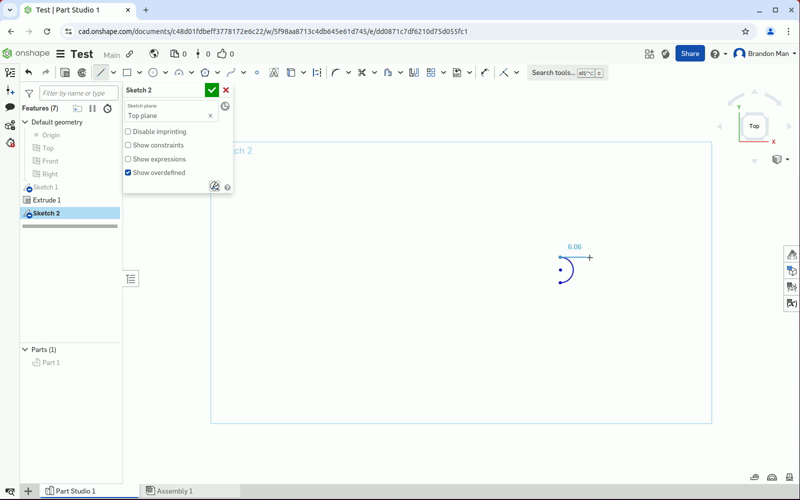
mouse_move(560, 261)
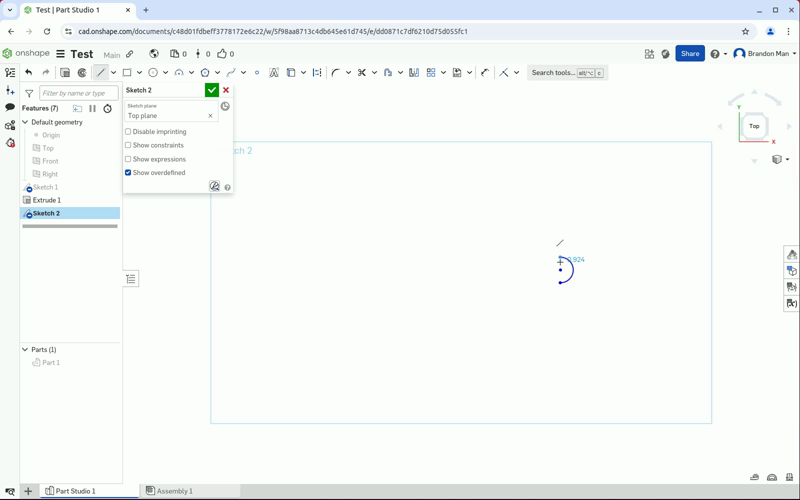
scroll(6)
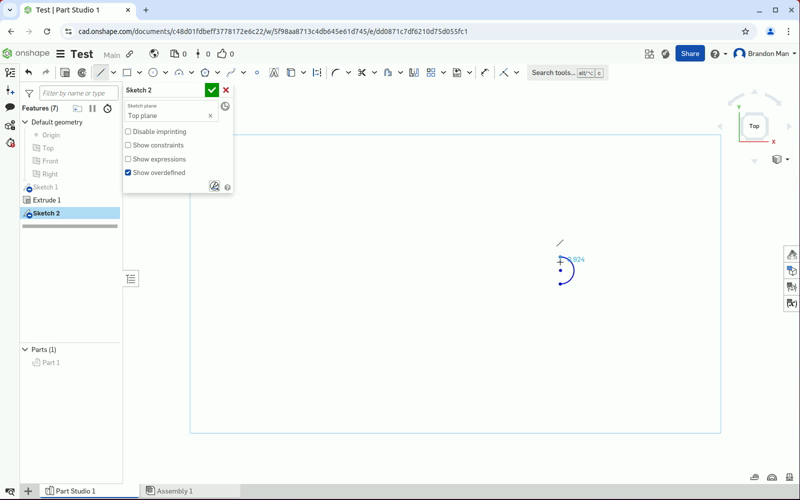
scroll(6)
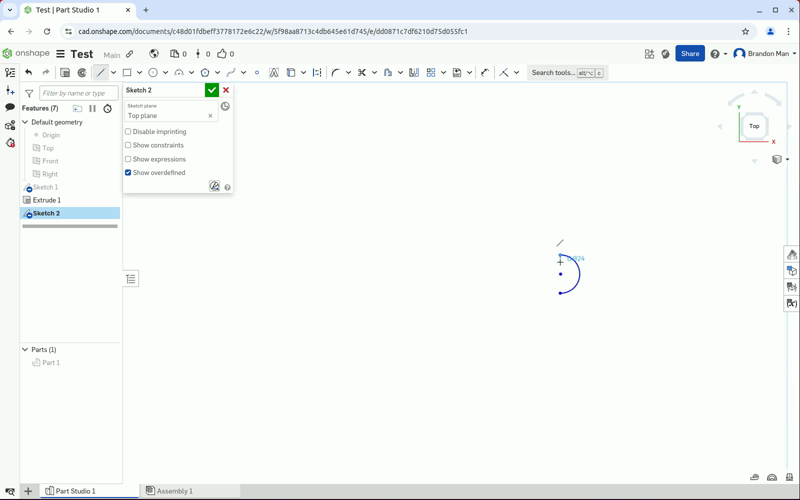
scroll(6)
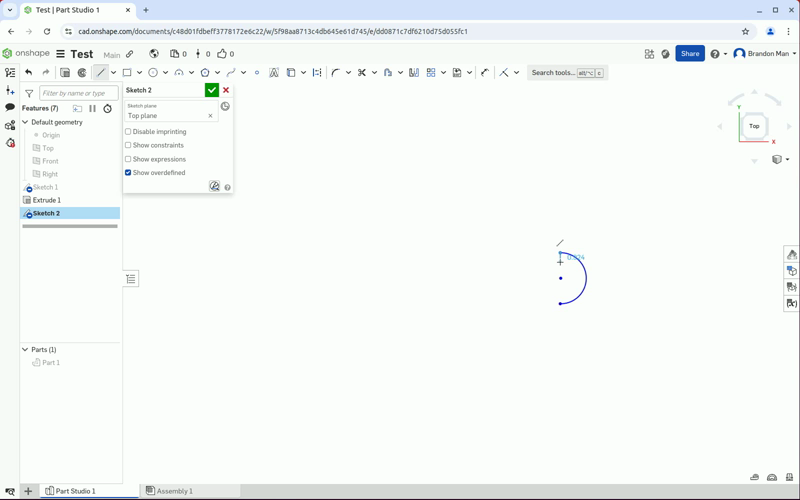
scroll(6)
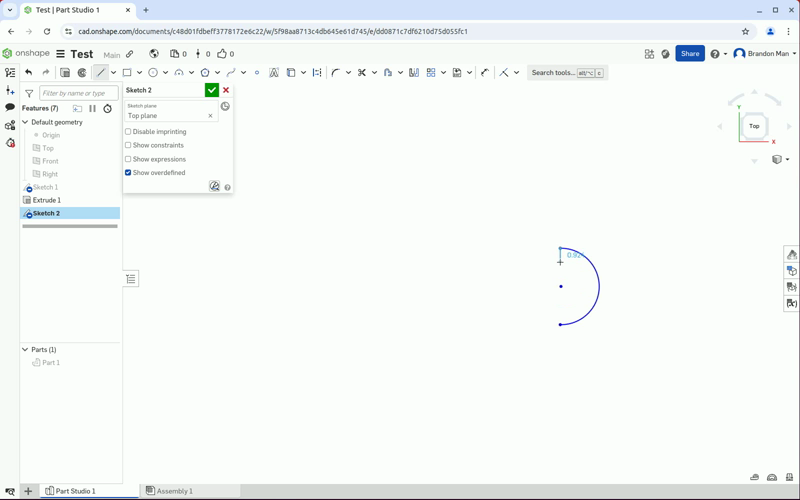
scroll(6)
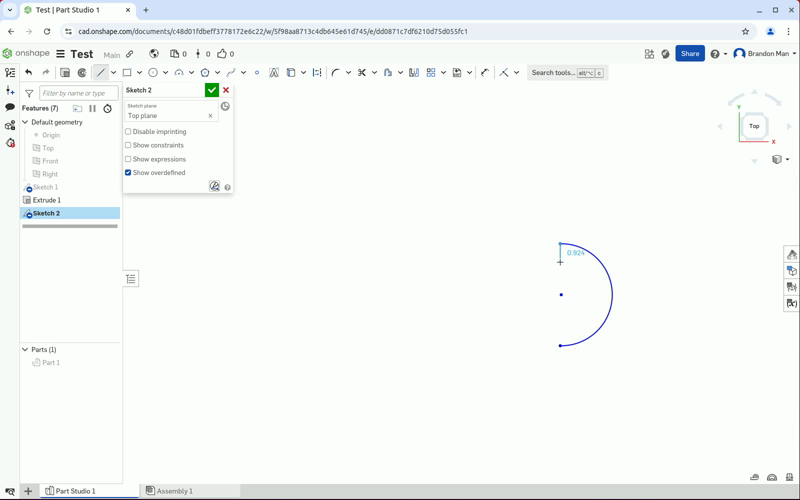
scroll(6)
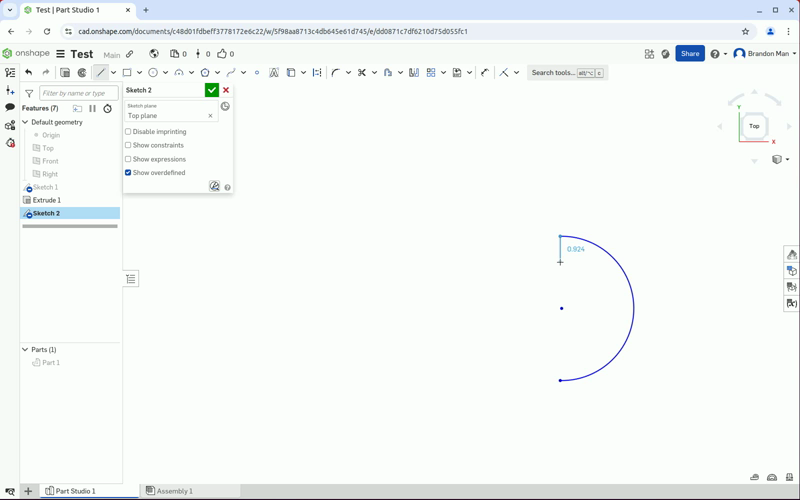
scroll(6)
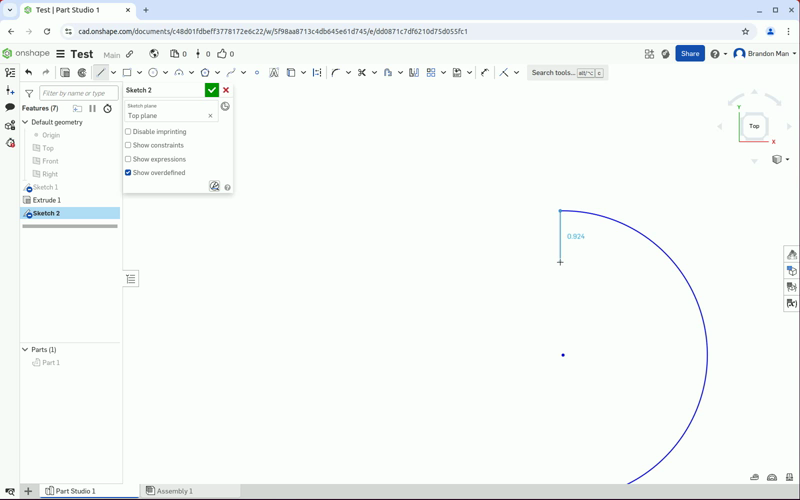
click(560, 261)
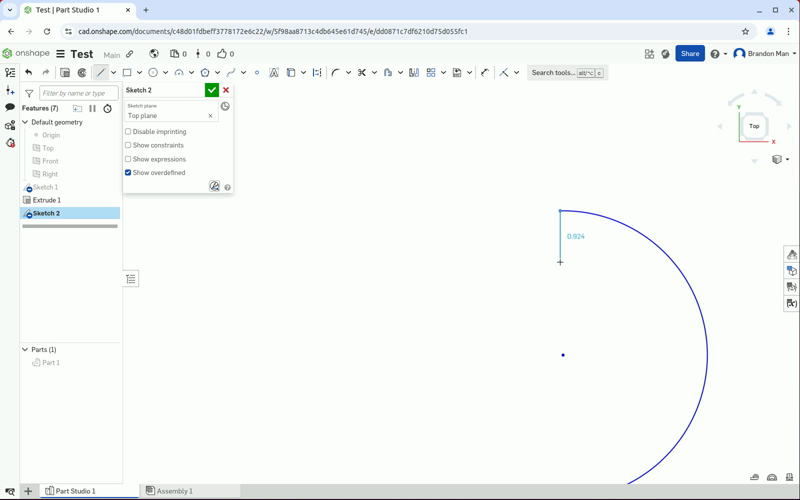
scroll(-6)
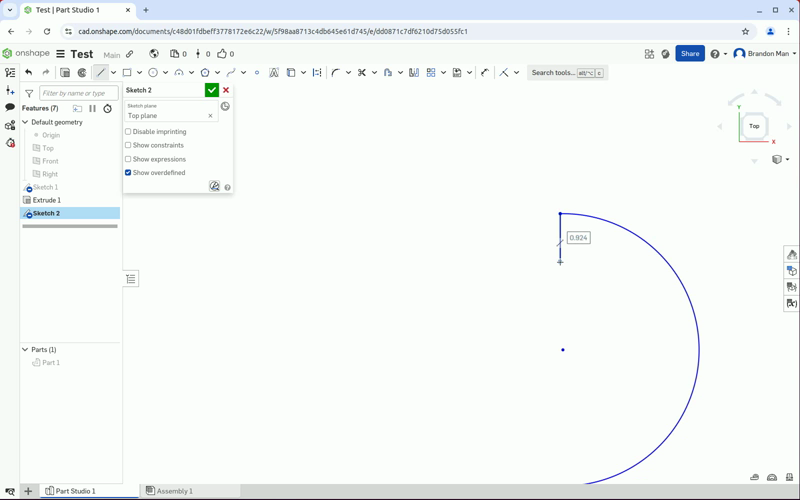
scroll(-6)
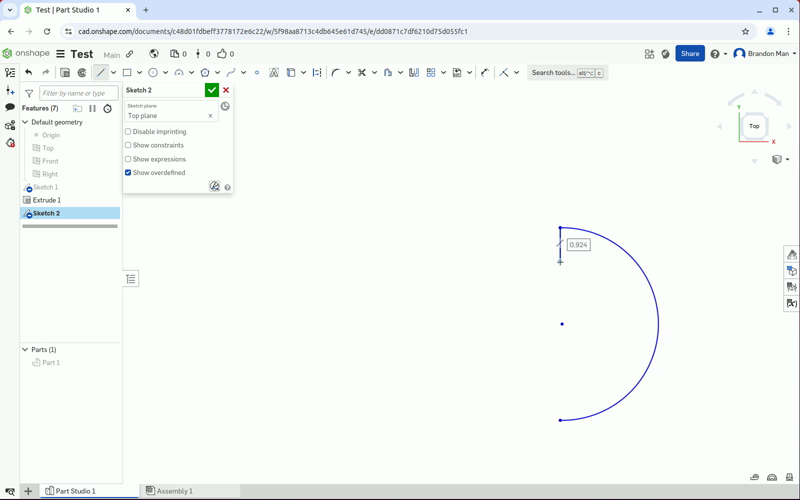
scroll(-6)
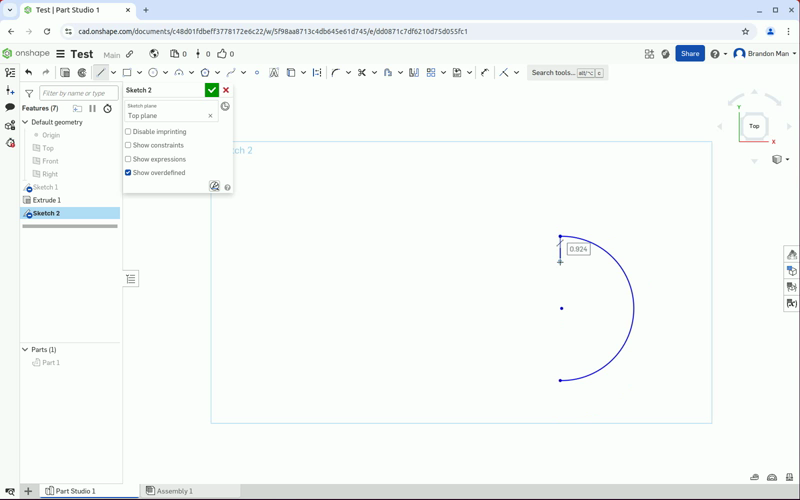
scroll(-6)
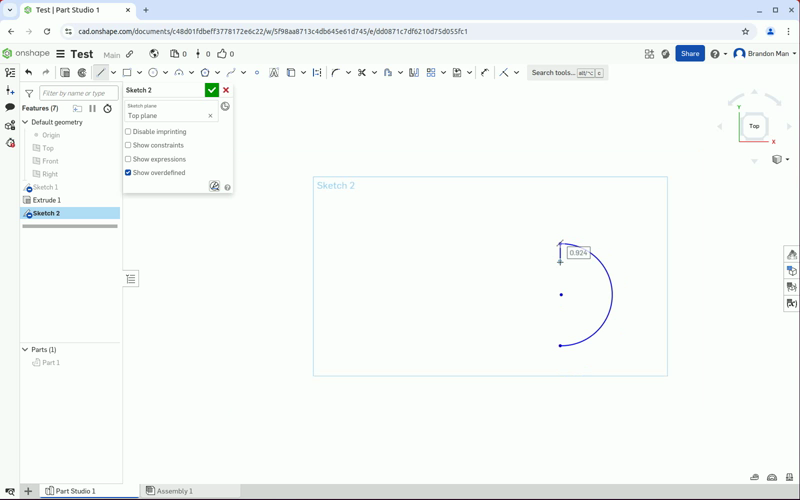
scroll(-6)
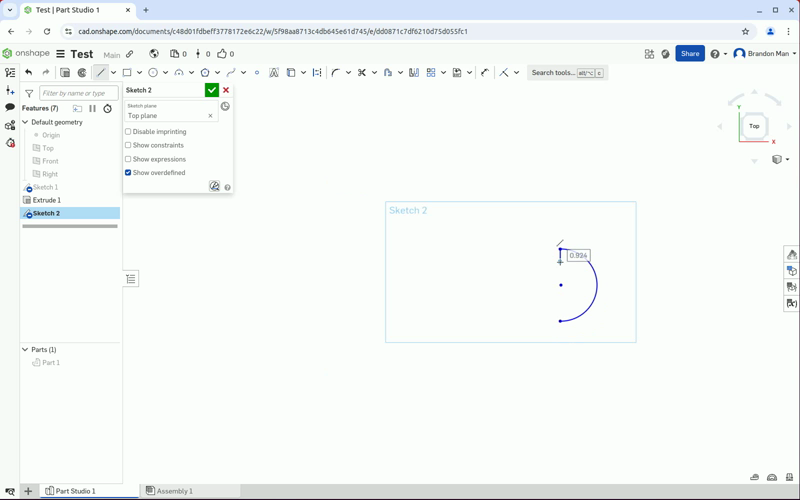
scroll(-6)
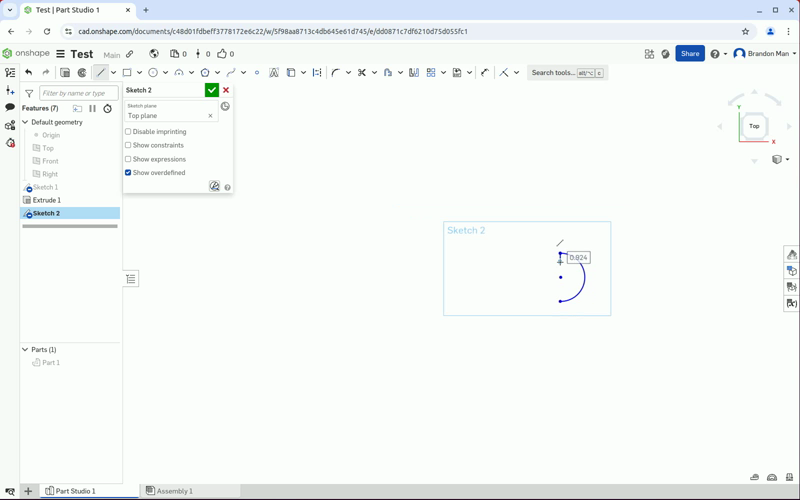
scroll(-6)
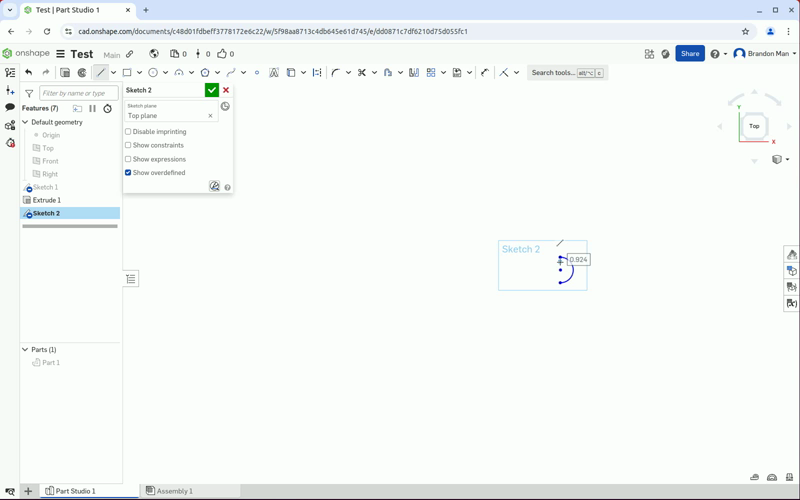
key_up(shift)
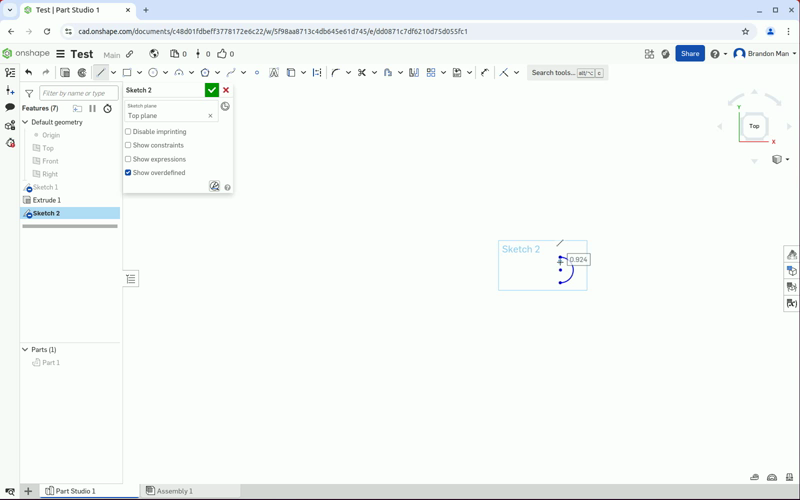
key(esc)
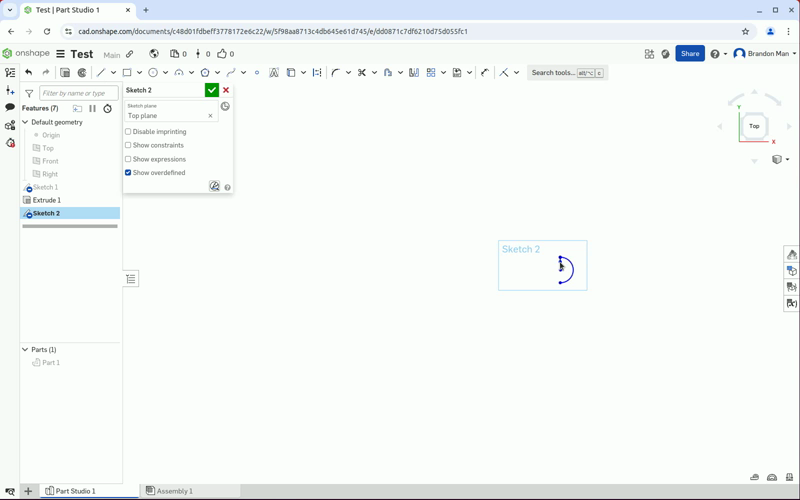
key(a)
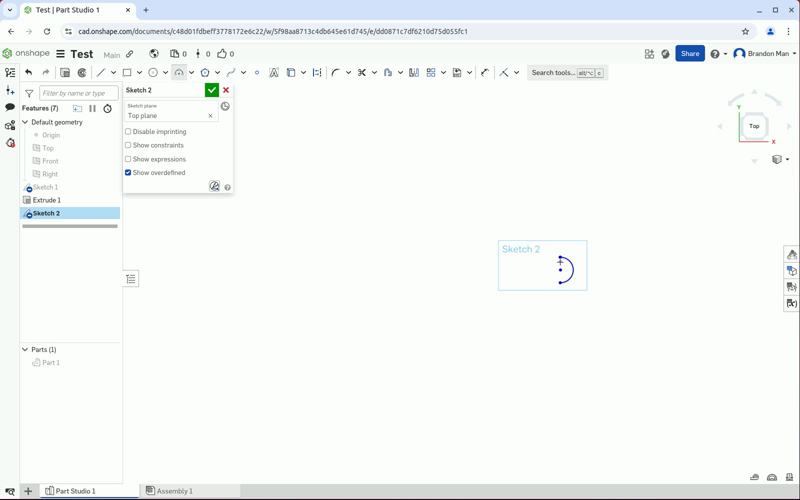
mouse_move(560, 261)
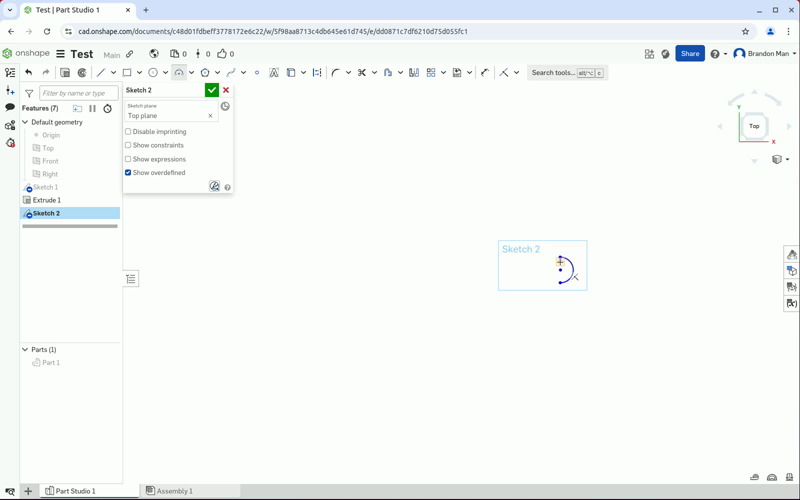
click(560, 261)
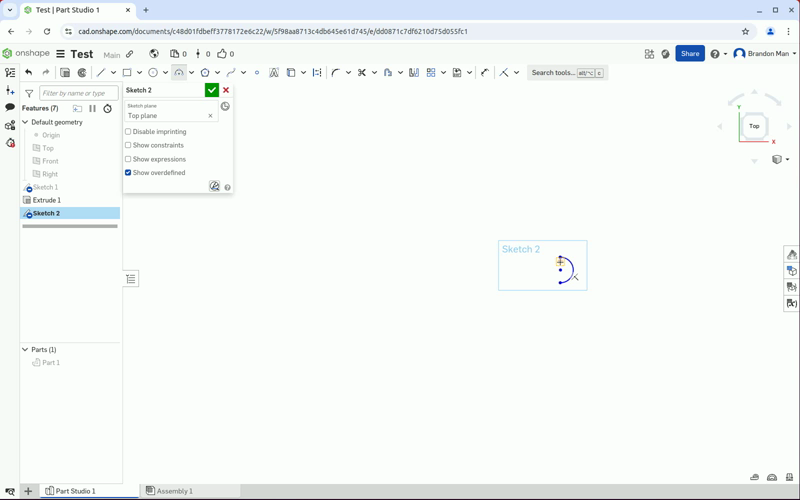
key_down(shift)
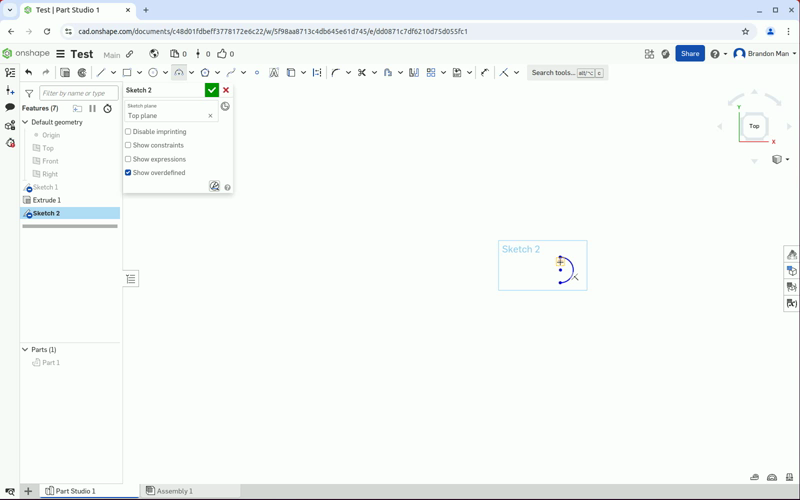
mouse_move(560, 278)
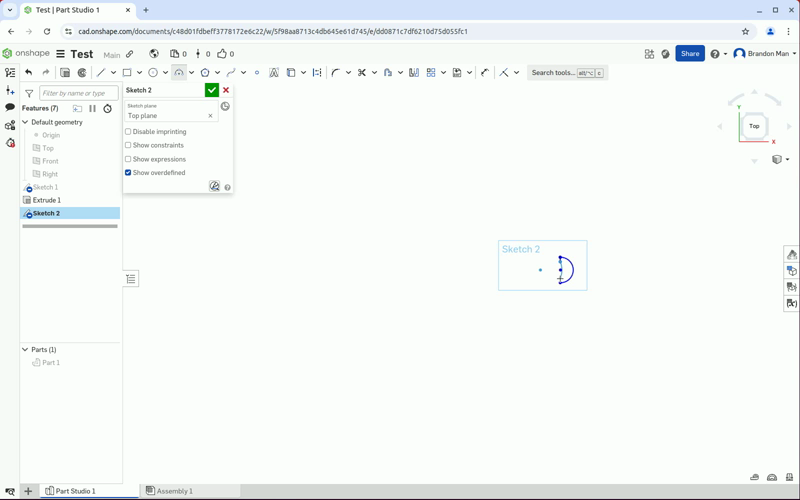
click(560, 278)
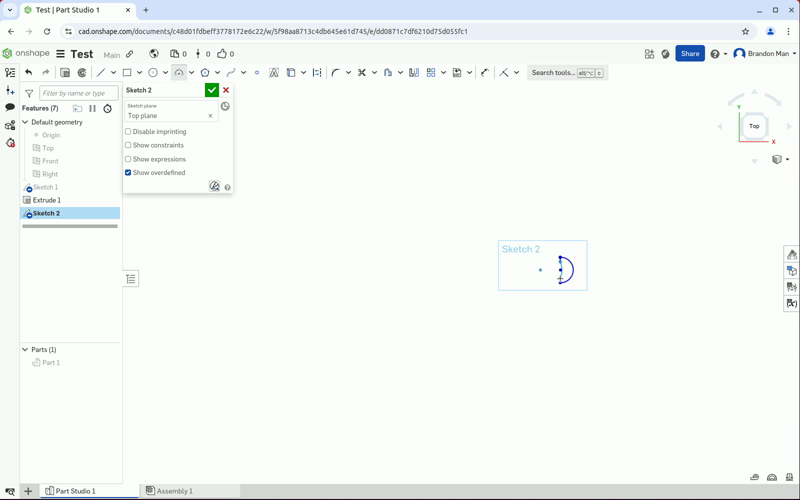
mouse_move(568, 270)
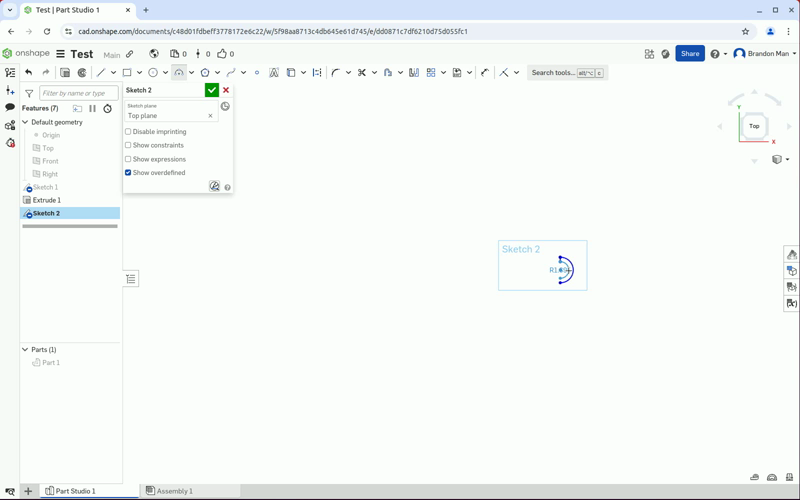
click(568, 270)
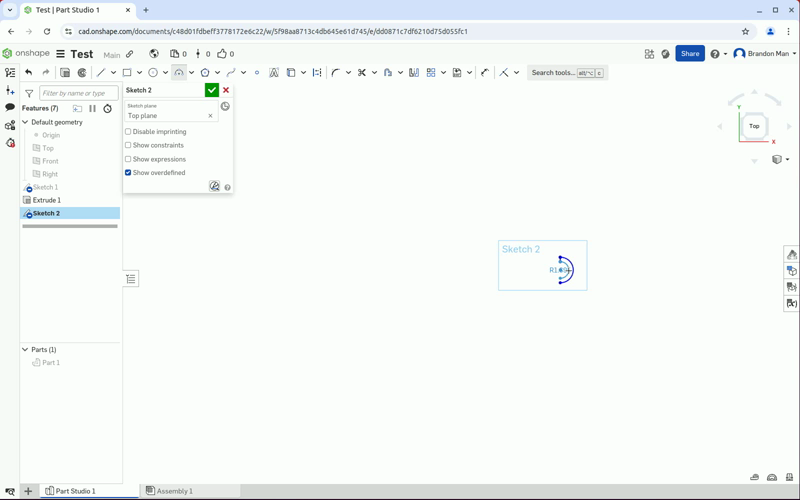
key_up(shift)
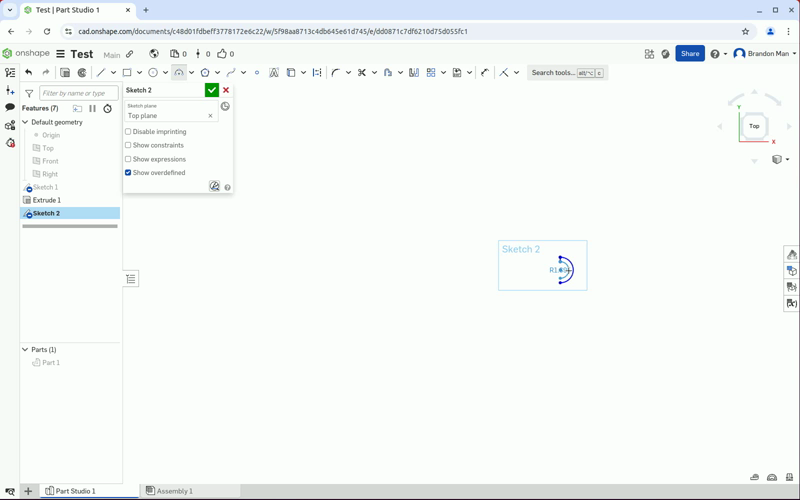
key(esc)
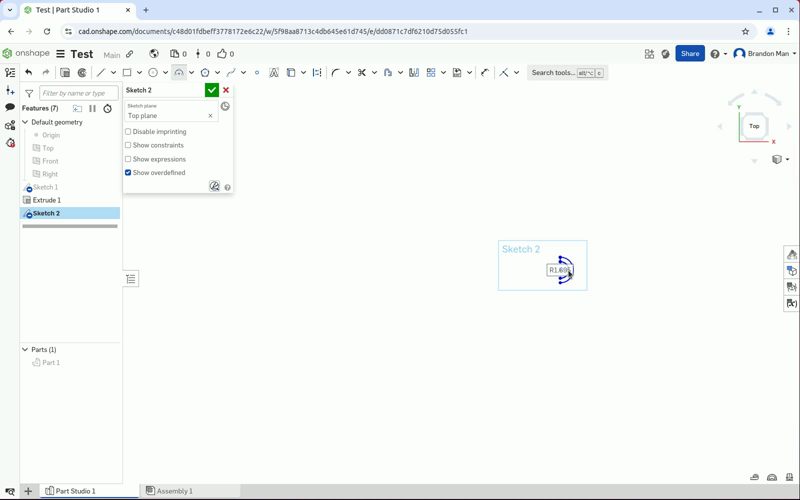
key(l)
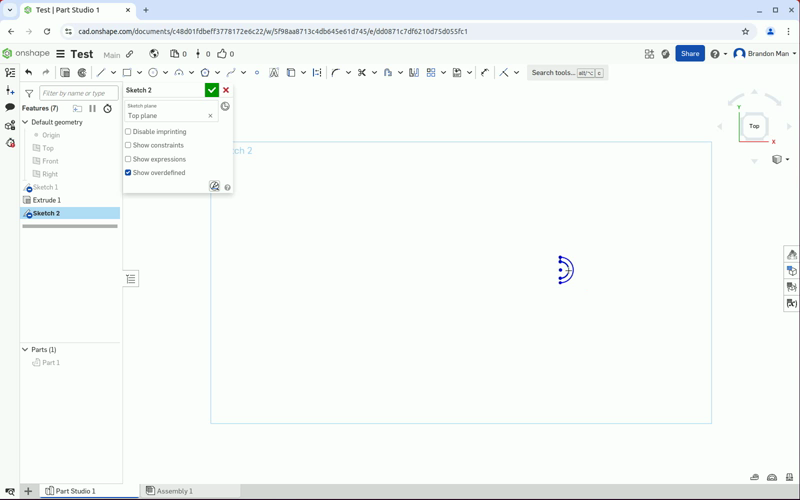
mouse_move(560, 278)
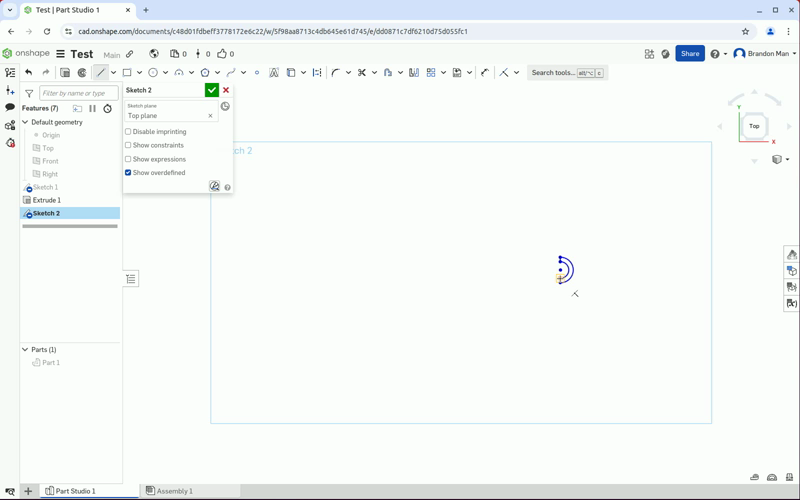
click(560, 278)
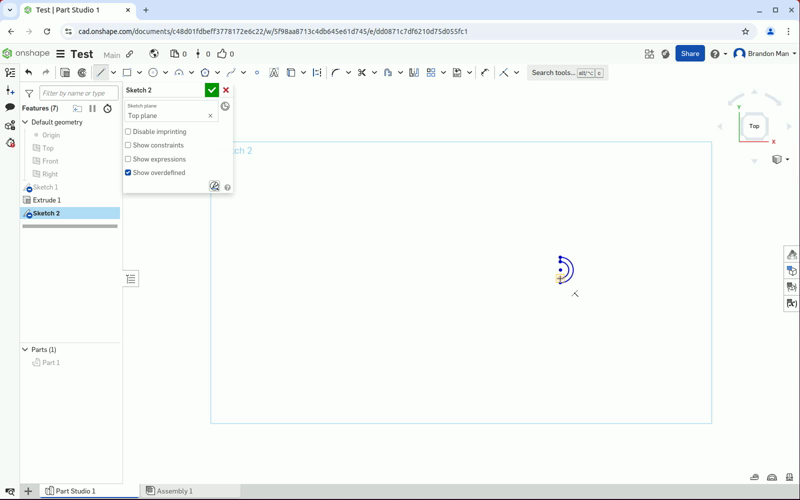
mouse_move(589, 278)
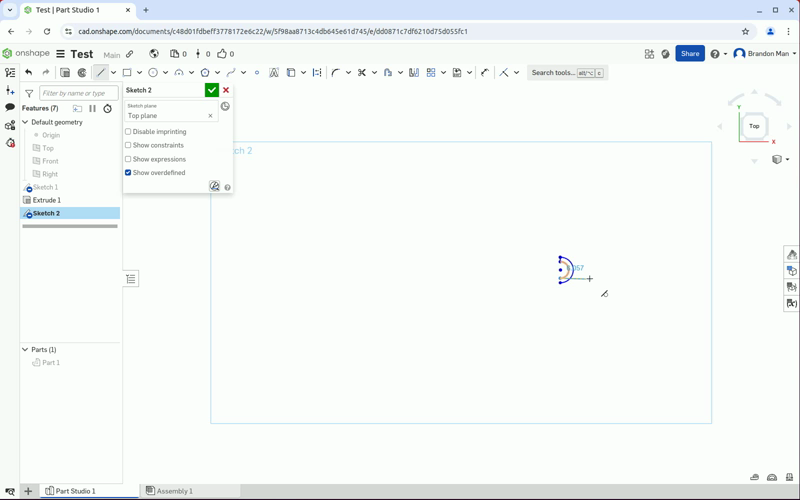
key_down(shift)
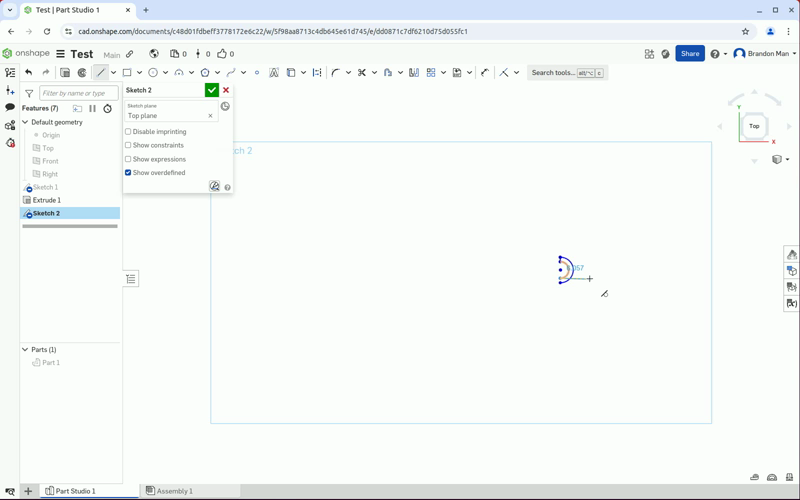
mouse_move(560, 282)
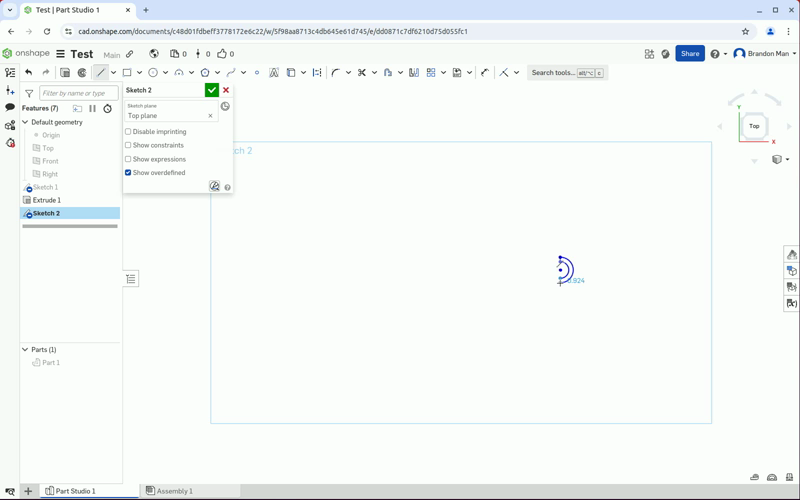
scroll(6)
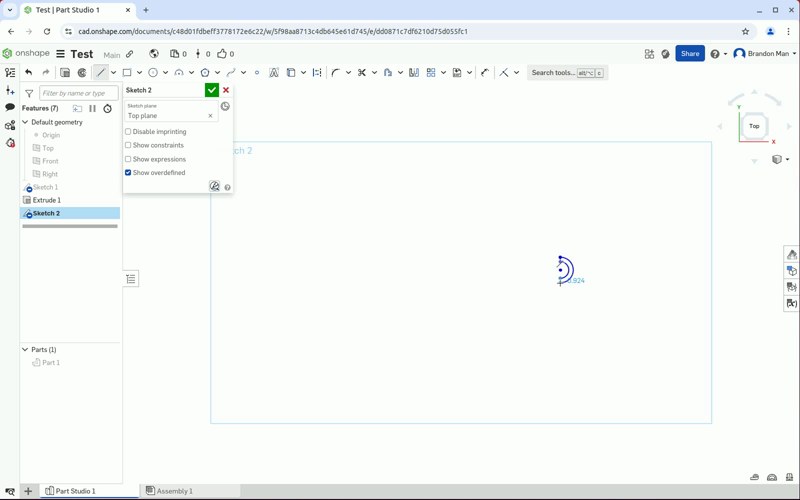
scroll(6)
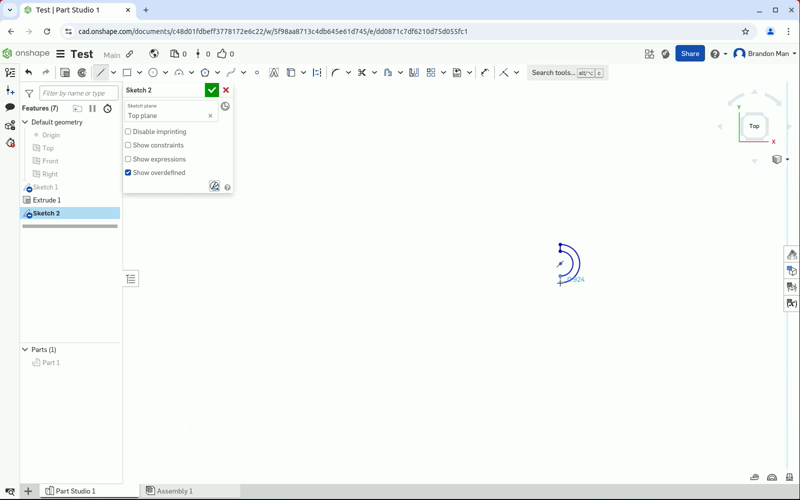
scroll(6)
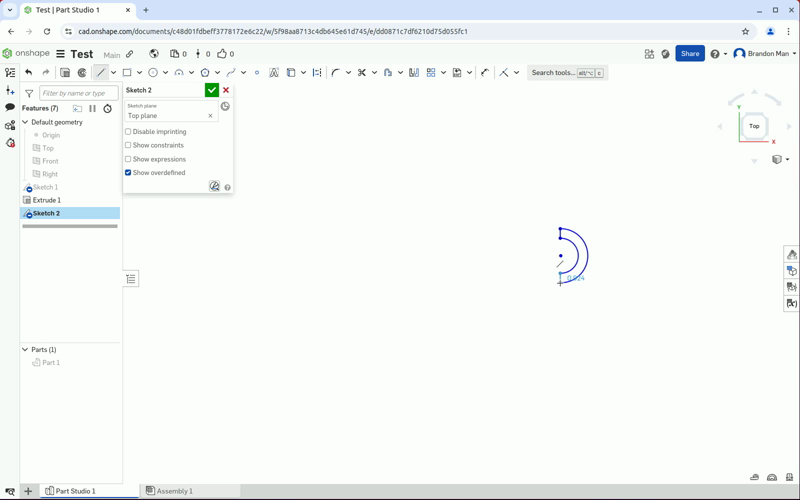
scroll(6)
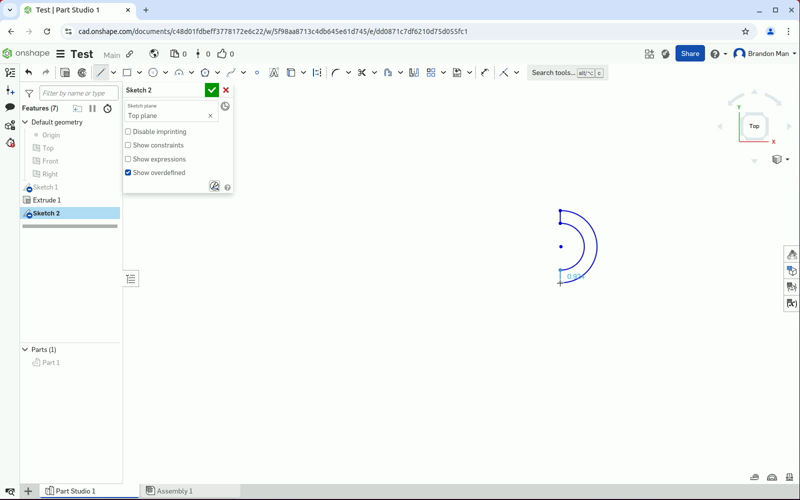
scroll(6)
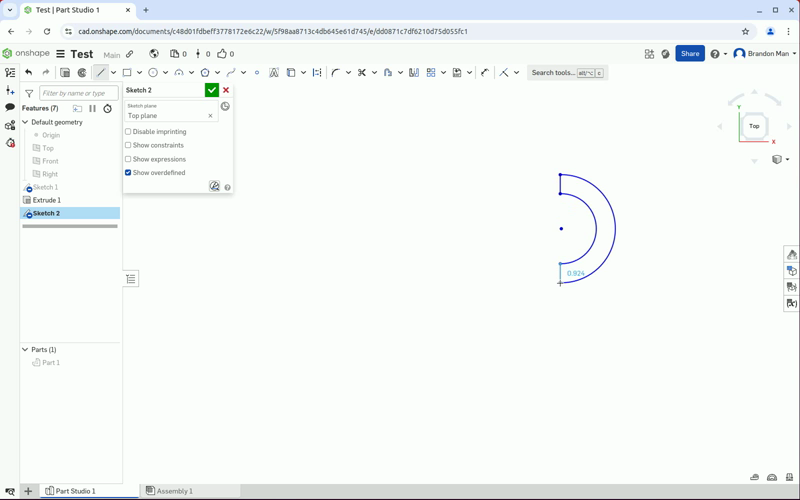
scroll(6)
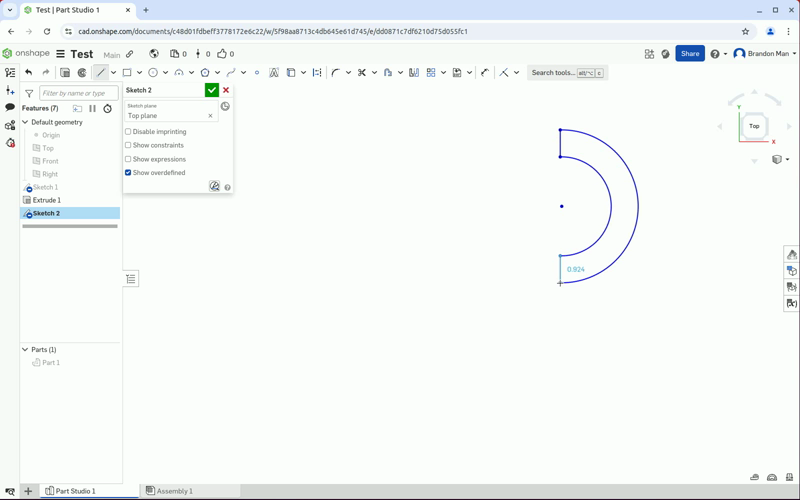
scroll(6)
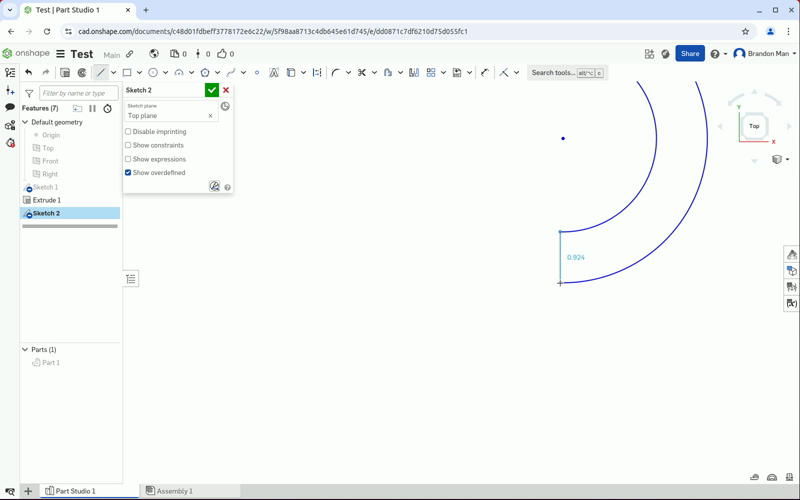
key_up(shift)
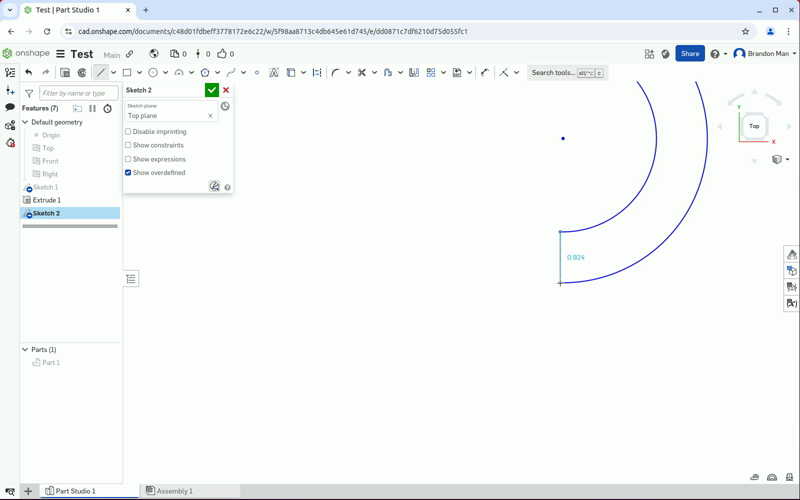
click(560, 282)
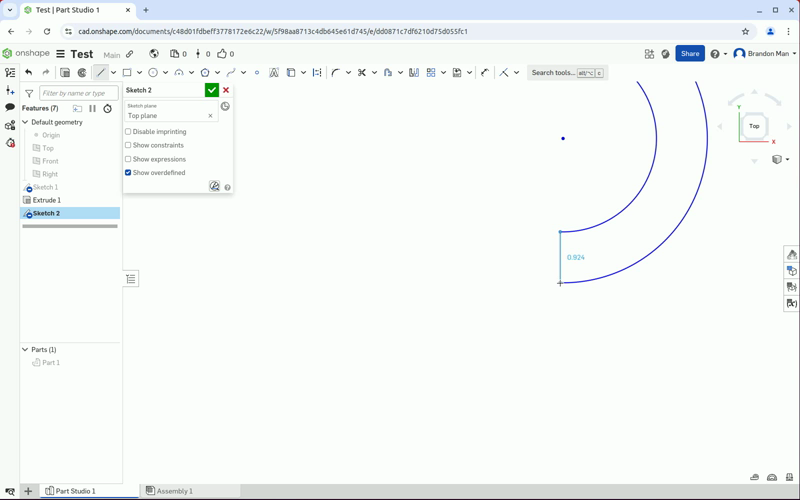
scroll(-6)
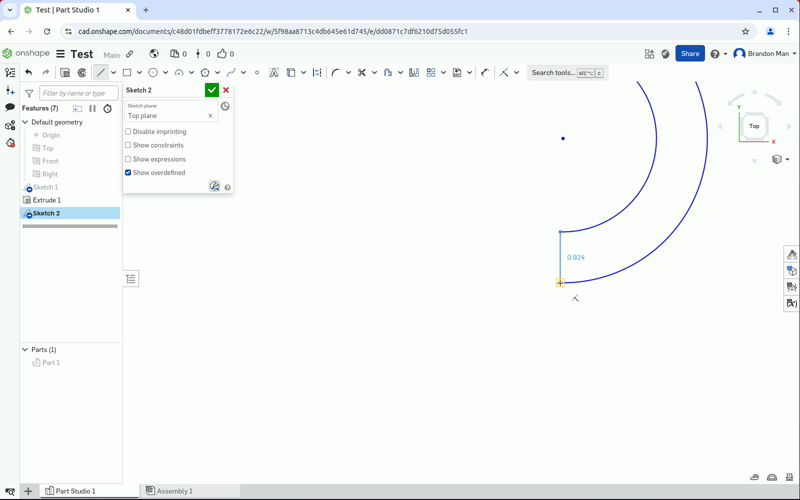
scroll(-6)
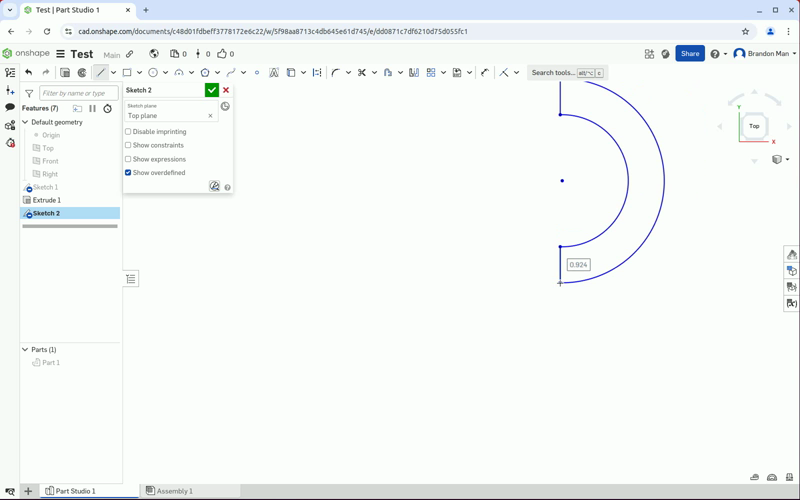
scroll(-6)
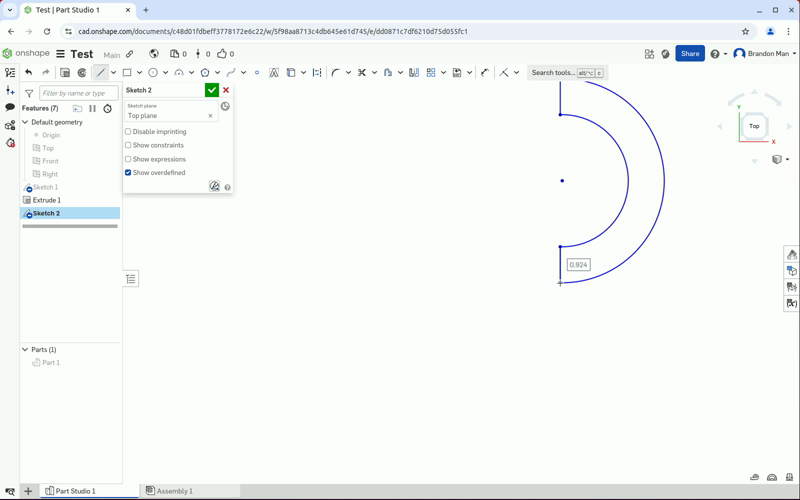
scroll(-6)
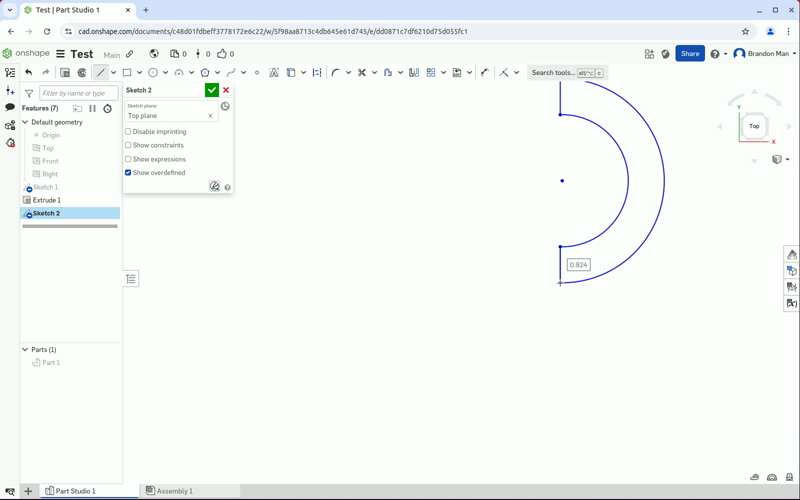
scroll(-6)
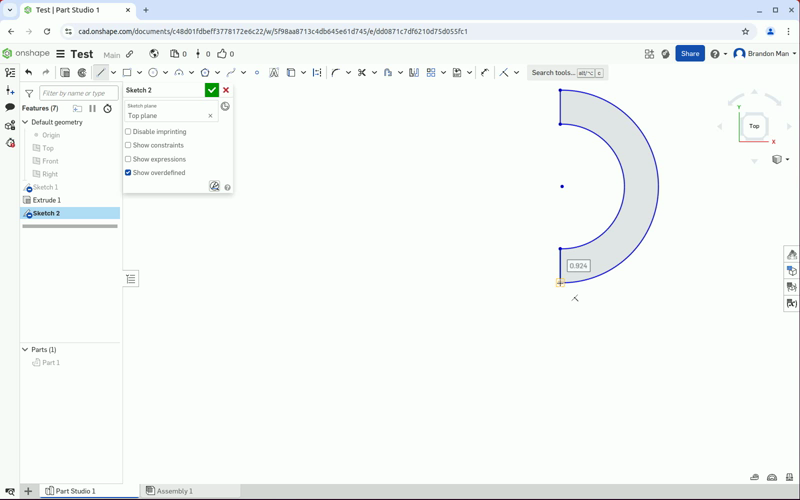
scroll(-6)
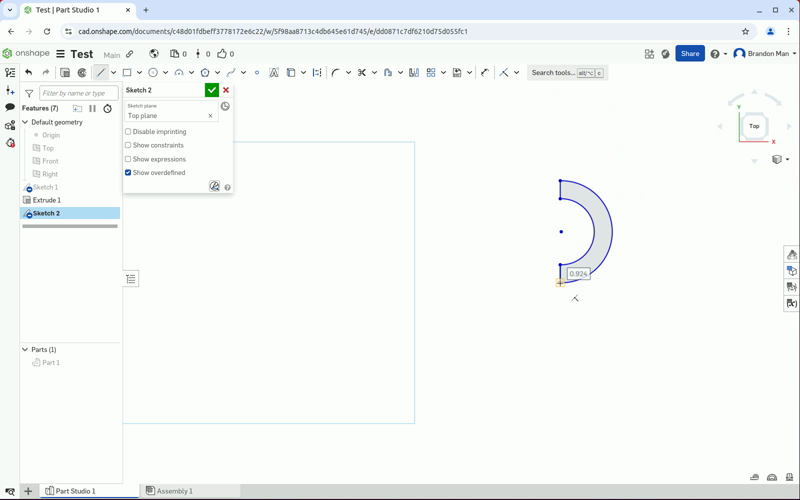
scroll(-6)
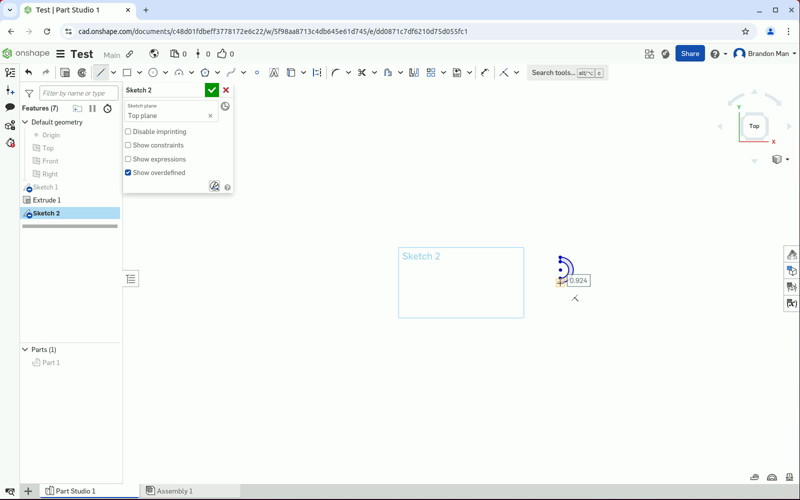
key(esc)
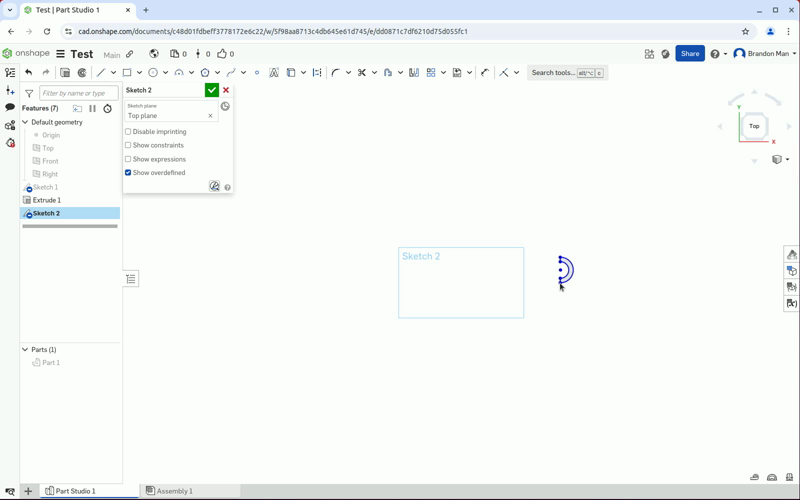
mouse_move(562, 277)
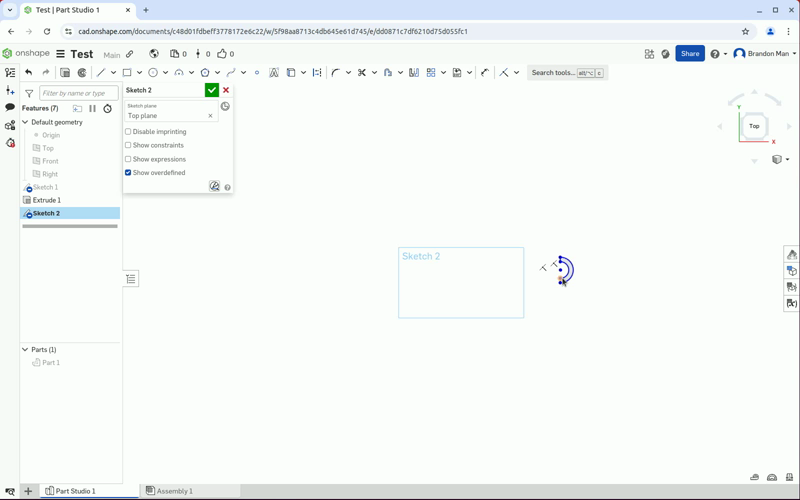
scroll(6)
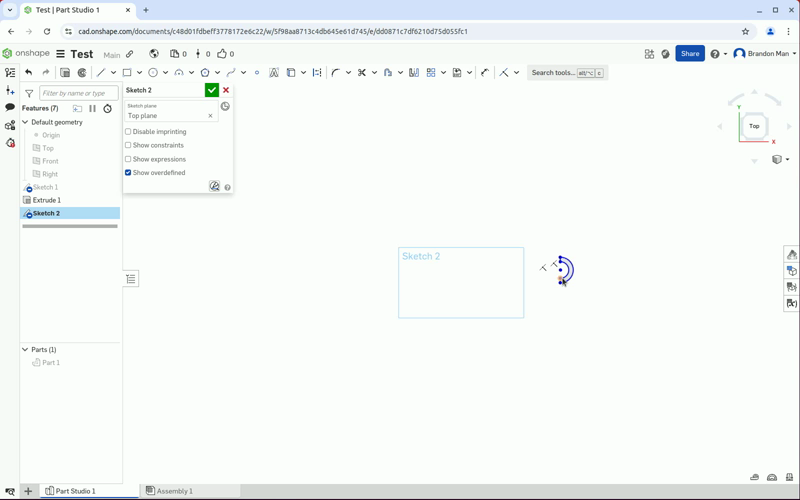
scroll(6)
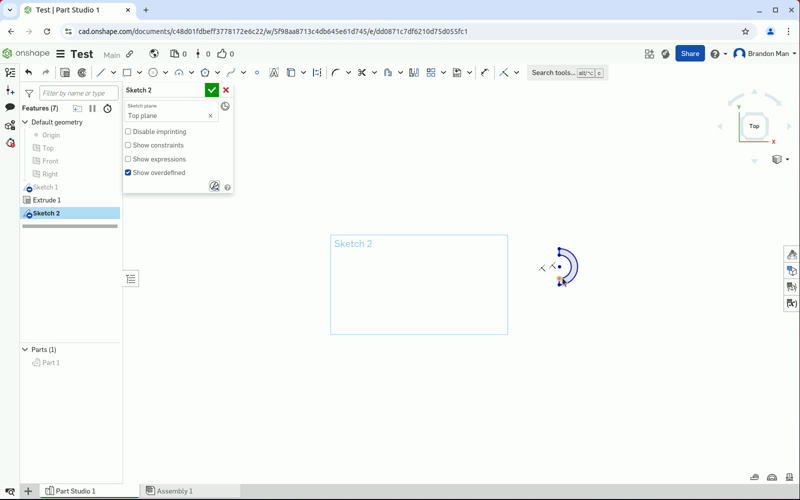
scroll(6)
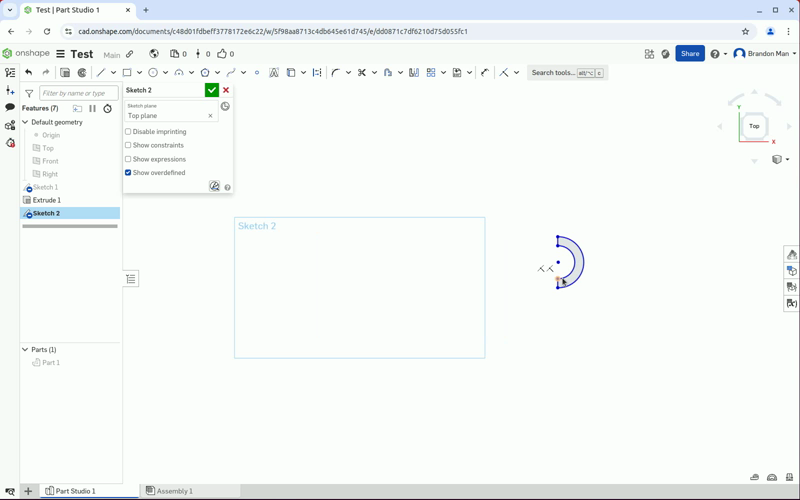
scroll(6)
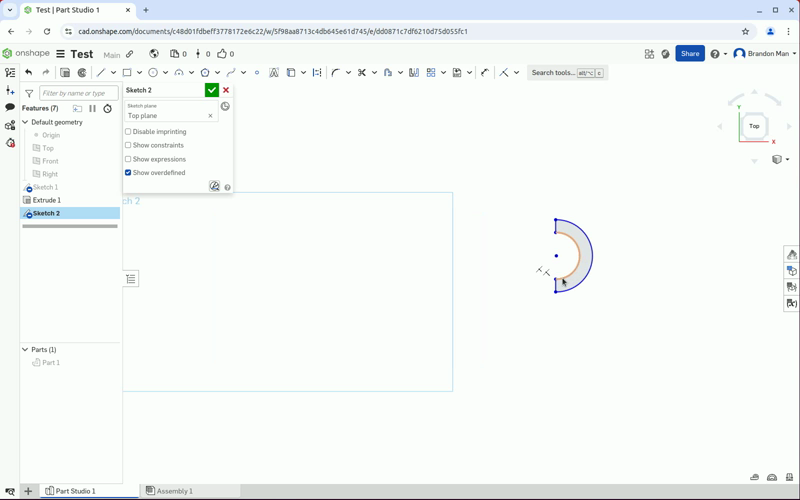
scroll(6)
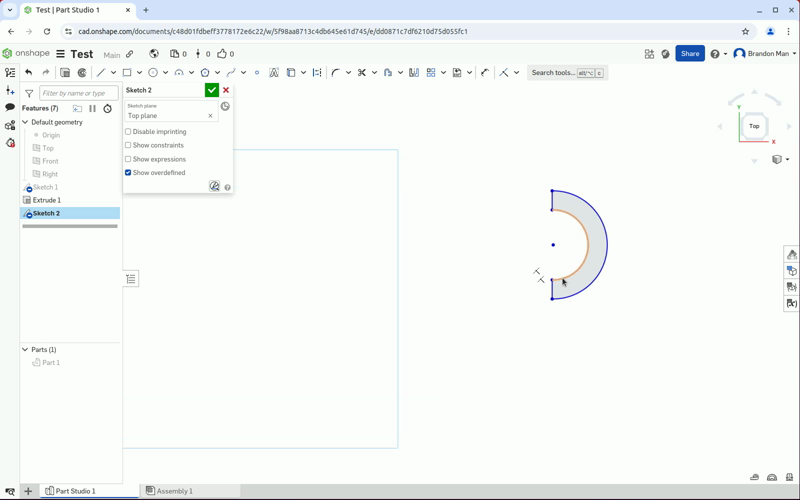
scroll(6)
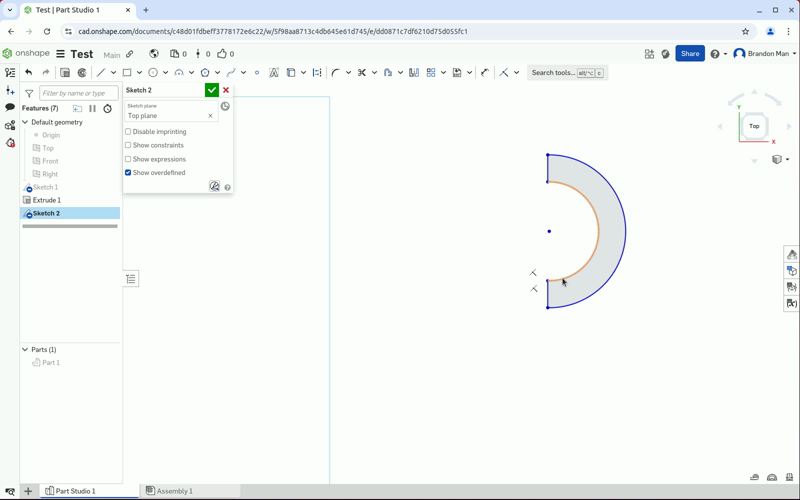
scroll(6)
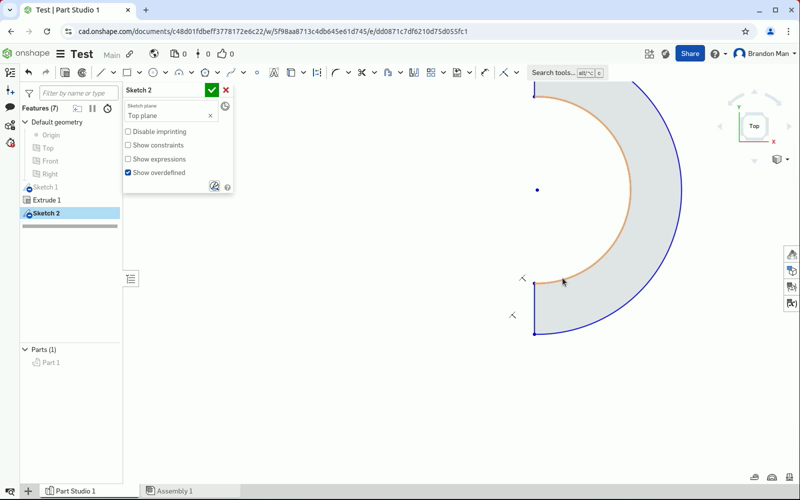
click(562, 277)
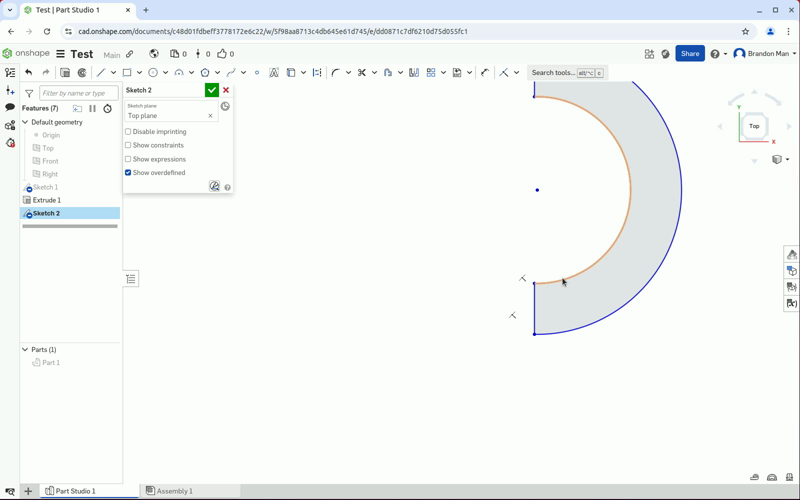
scroll(-6)
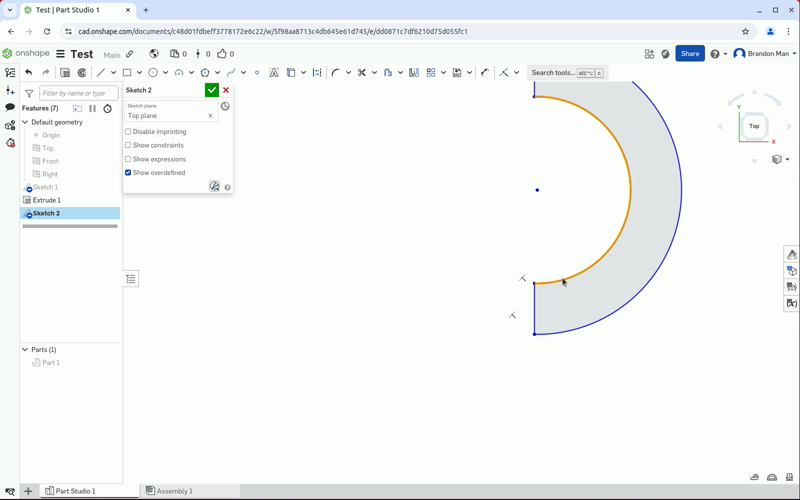
scroll(-6)
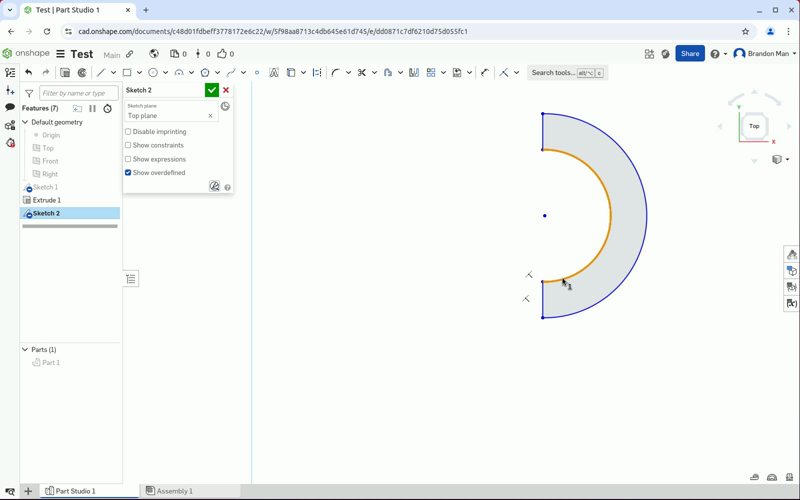
scroll(-6)
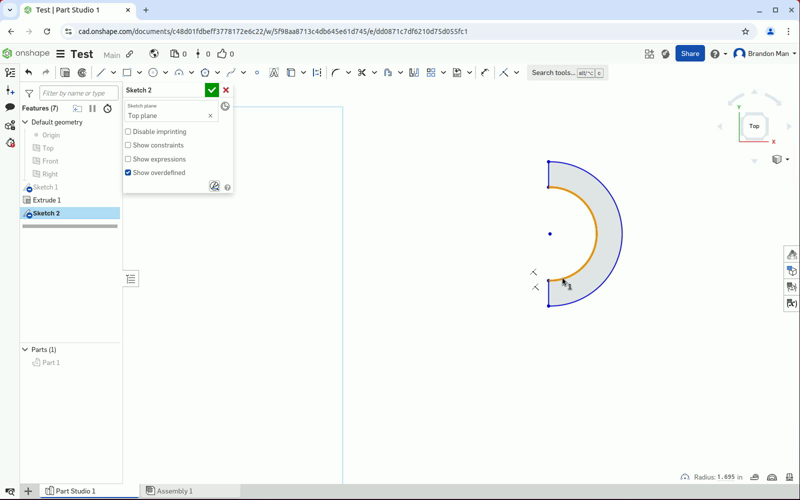
scroll(-6)
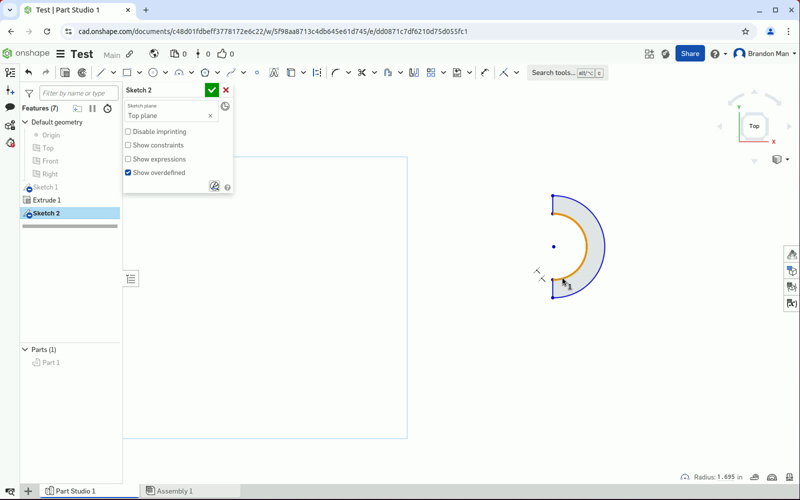
scroll(-6)
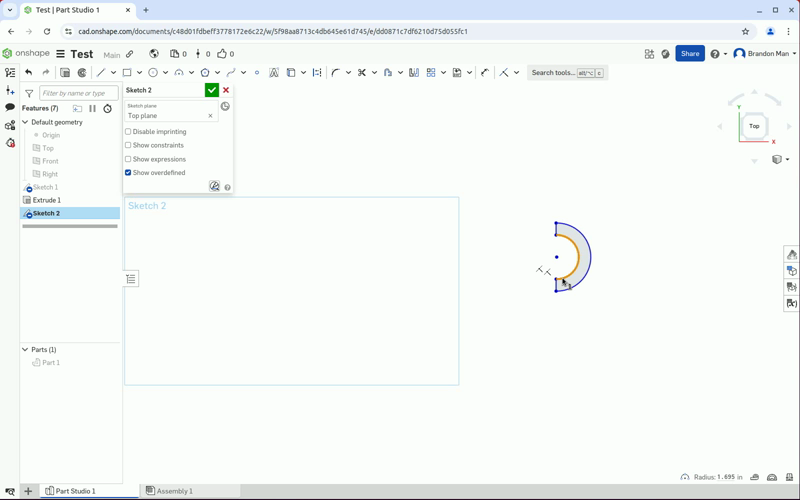
scroll(-6)
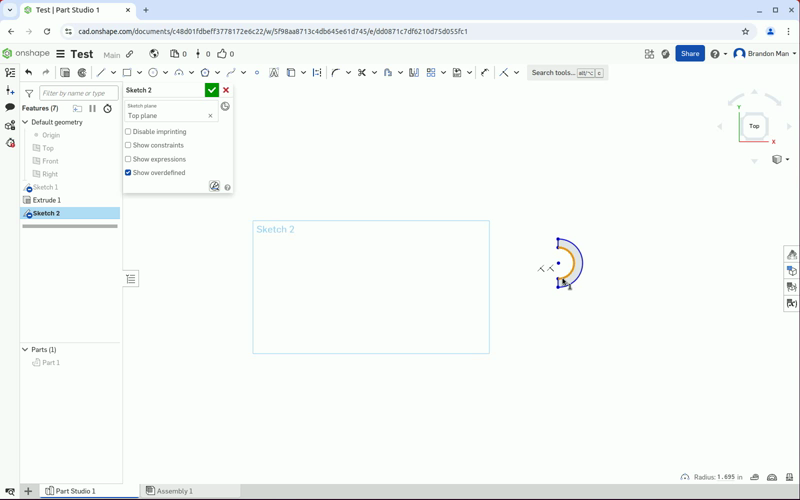
scroll(-6)
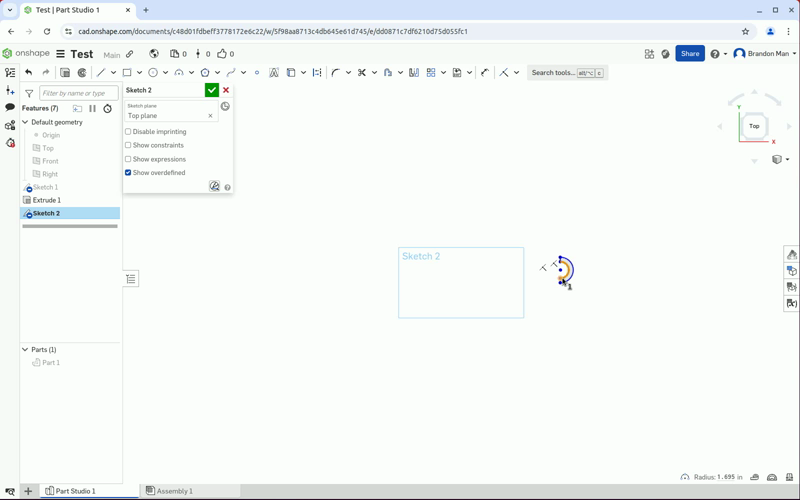
mouse_move(73, 352)
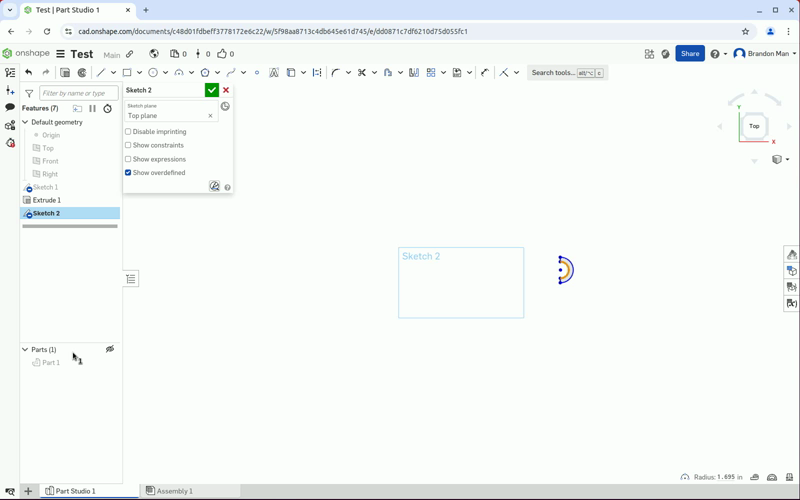
key(shift+y)
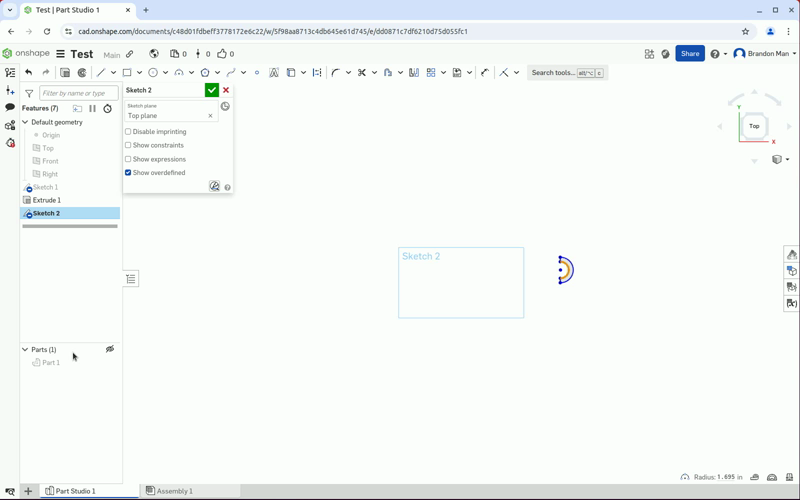
key(shift+e)
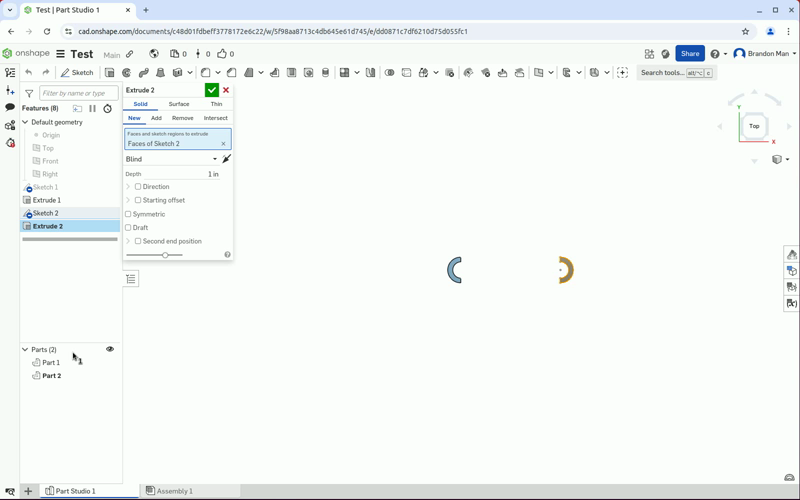
mouse_move(143, 106)
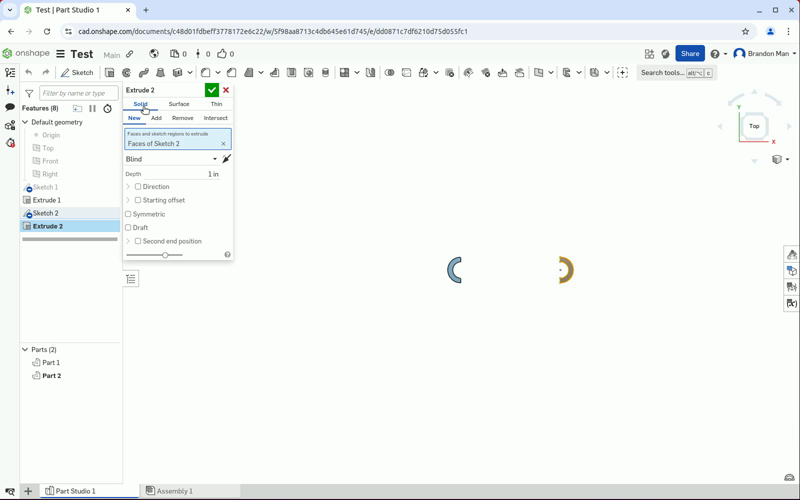
click(143, 106)
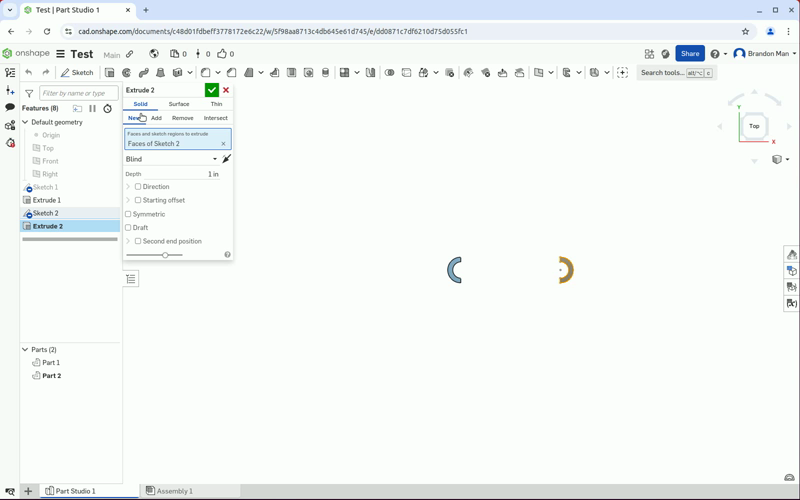
mouse_move(137, 120)
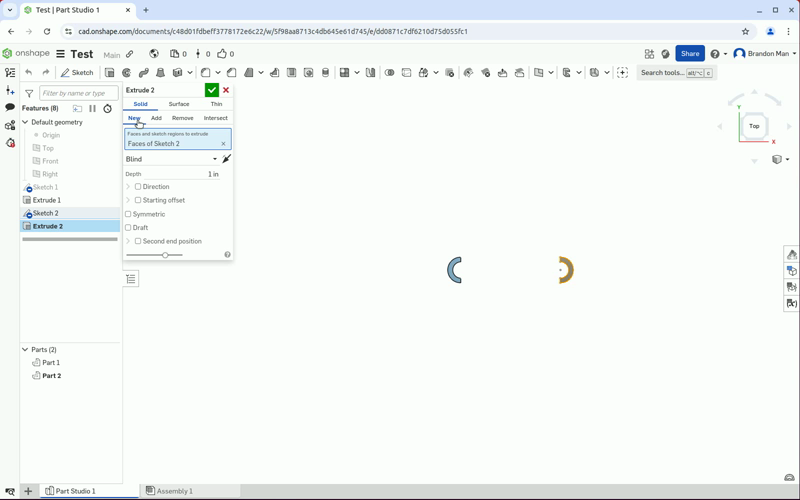
click(137, 120)
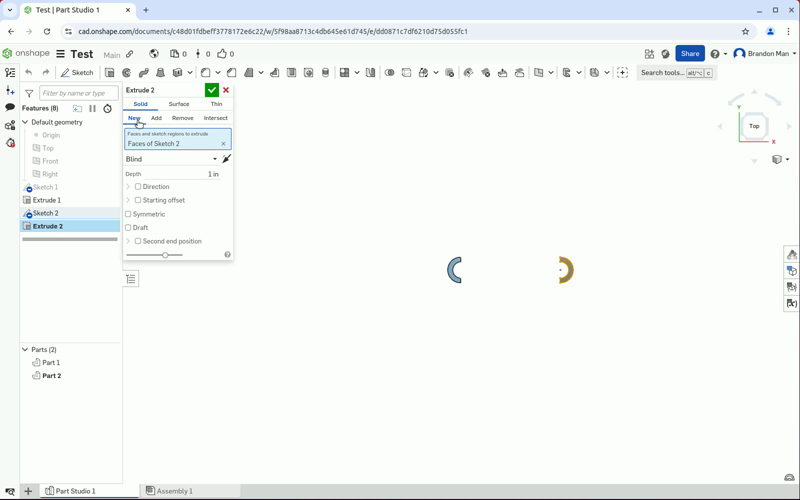
key(tab, 4)
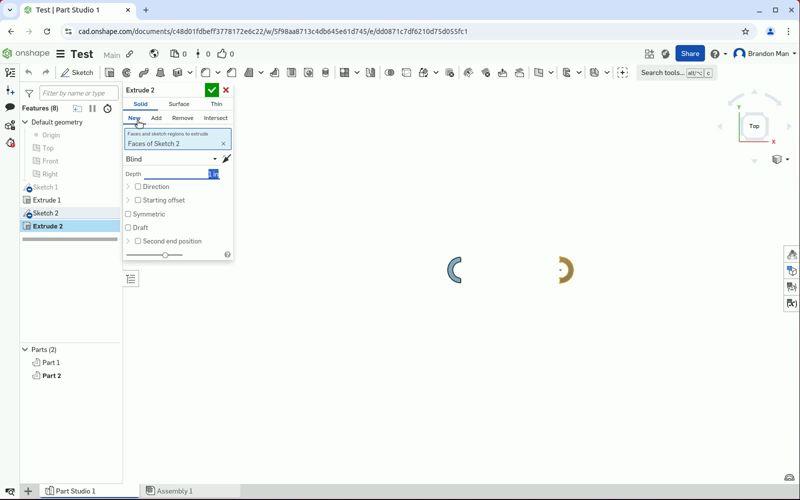
text(5.055)
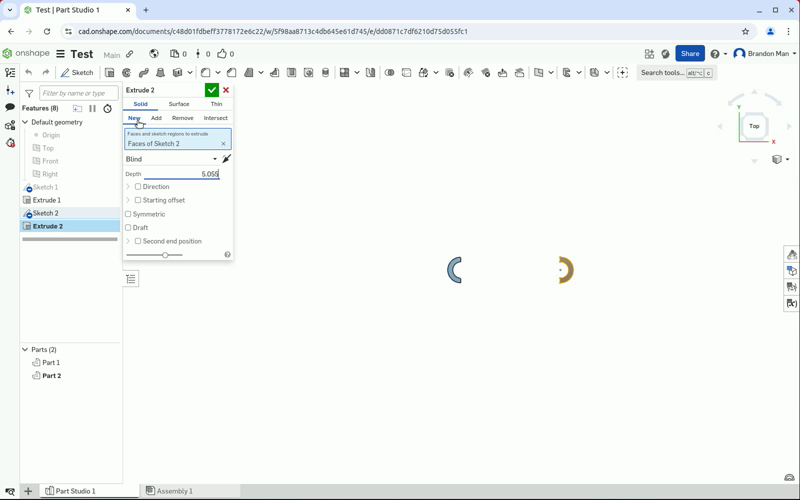
key(enter)
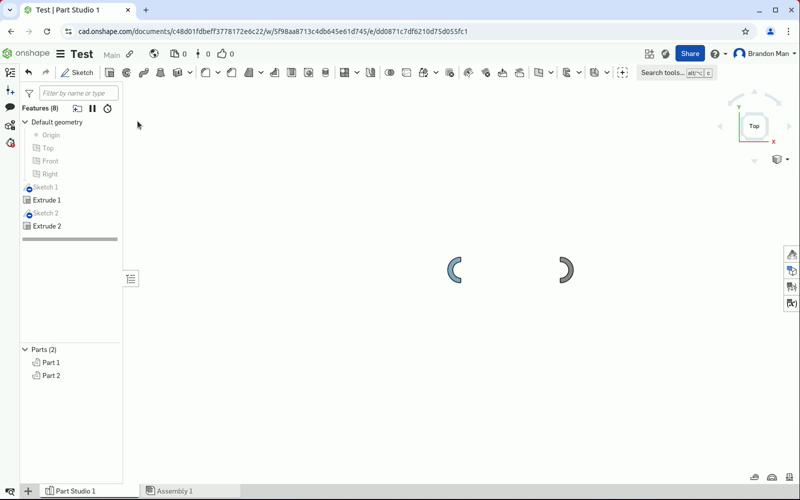
key(shift+h)
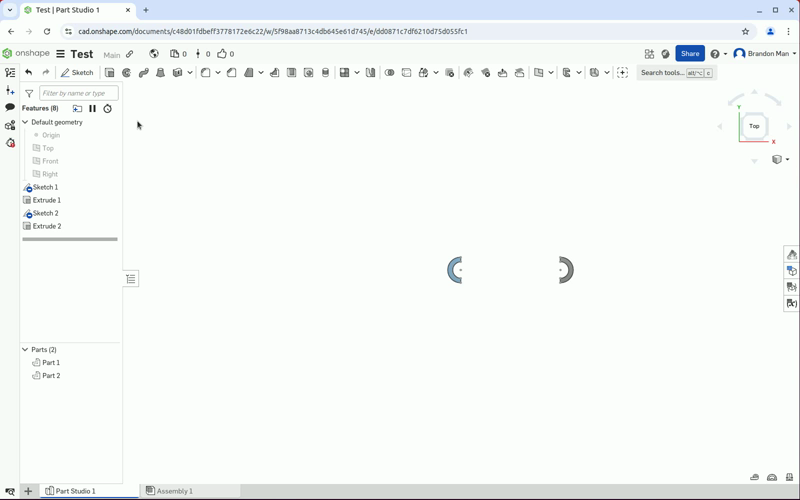
key(shift+h)
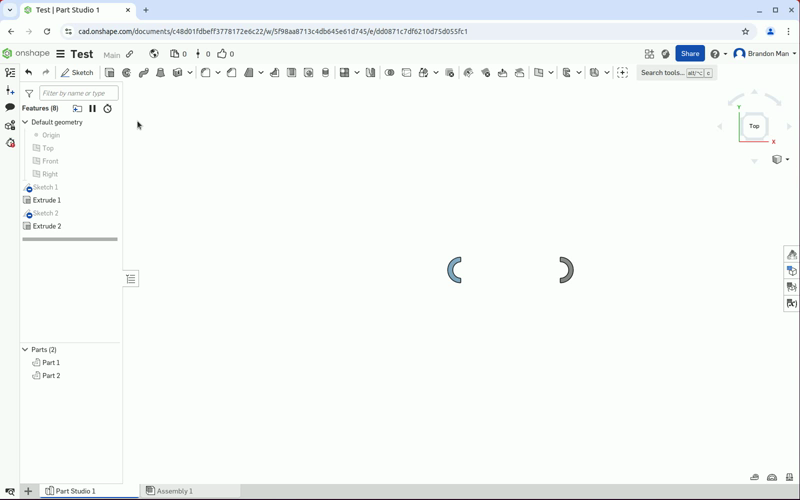
mouse_move(73, 189)
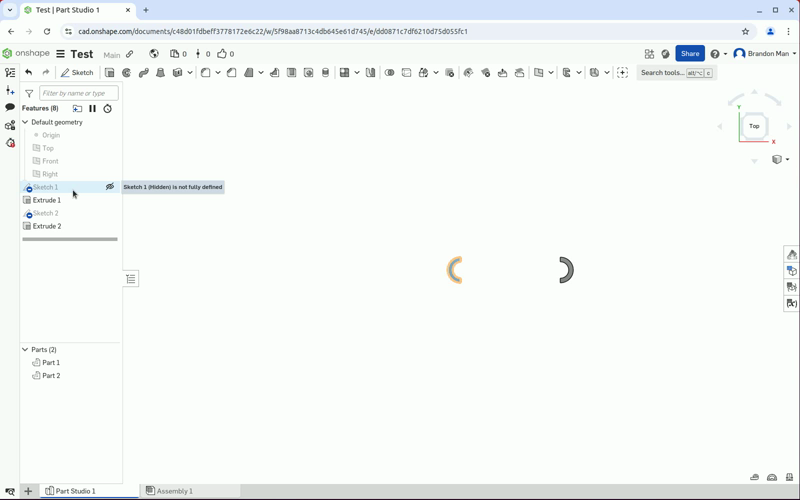
click(73, 189)
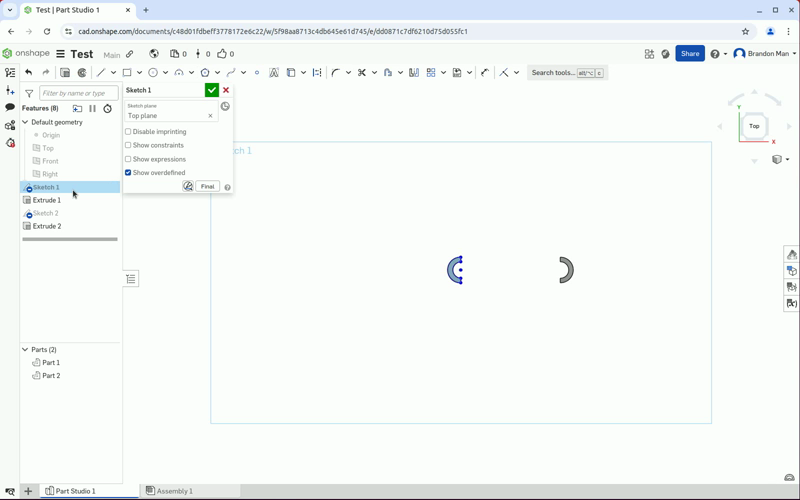
mouse_move(229, 92)
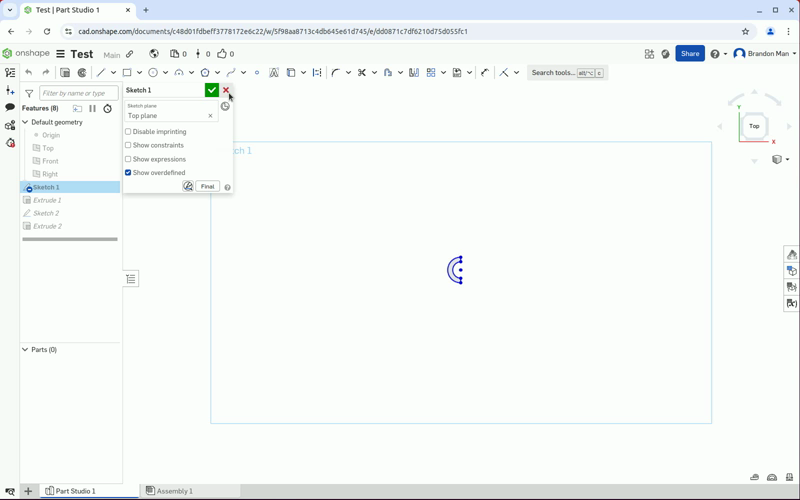
click(229, 92)
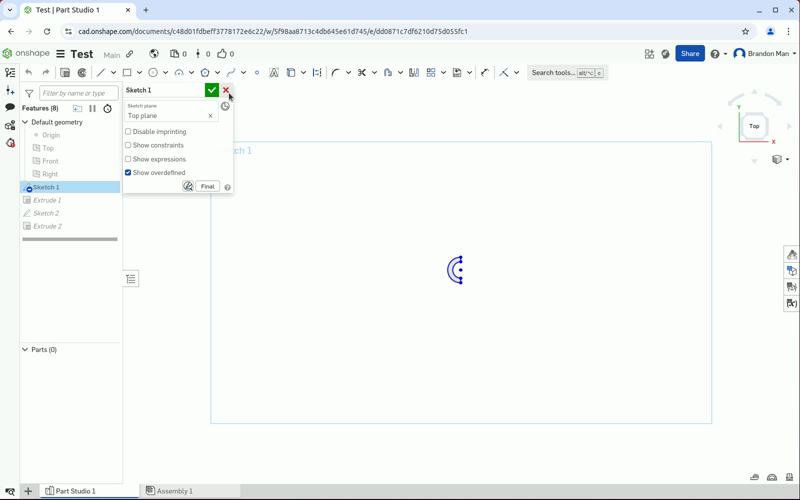
key(shift+s)
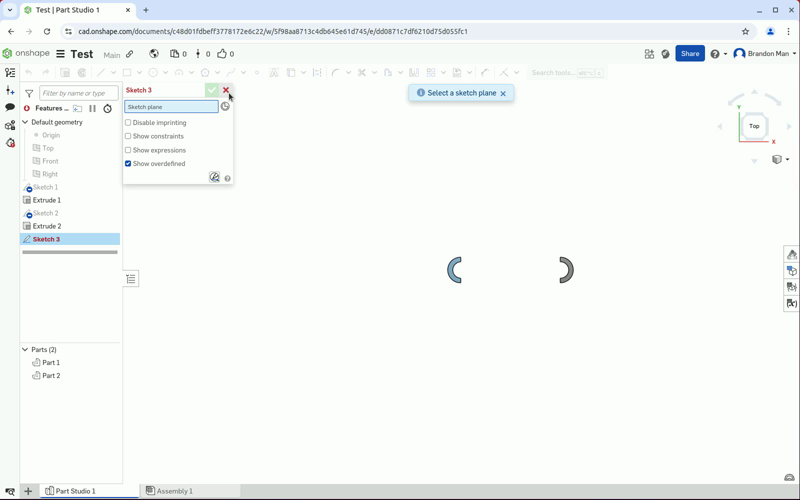
mouse_move(73, 150)
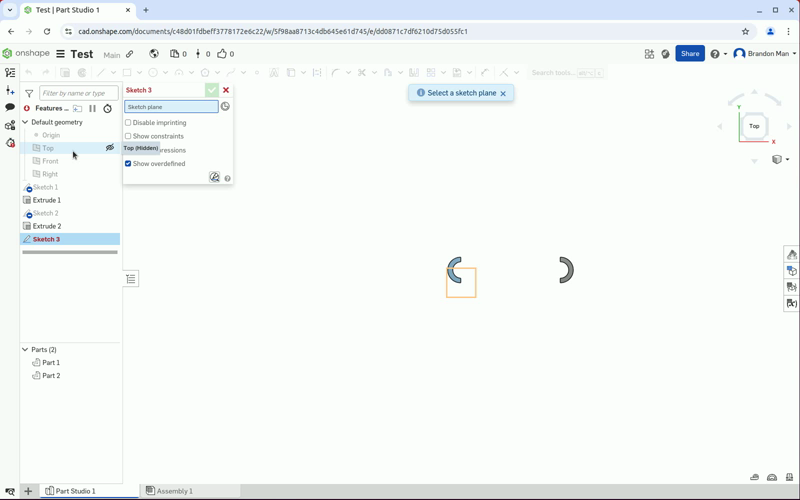
click(73, 150)
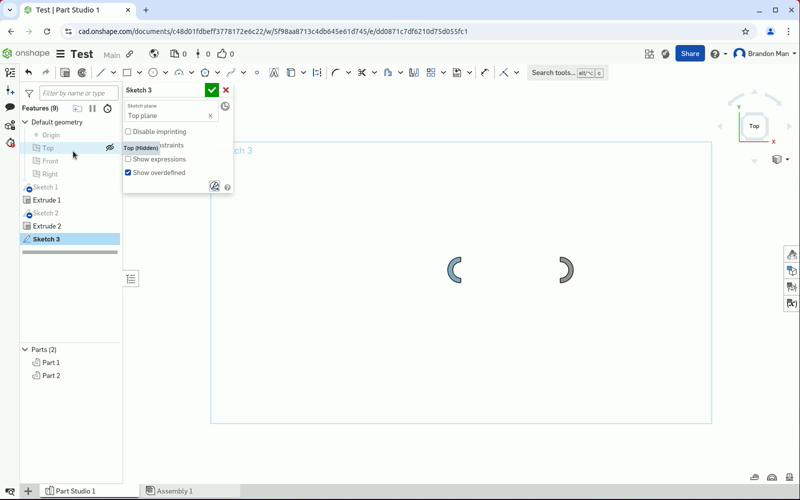
mouse_move(73, 352)
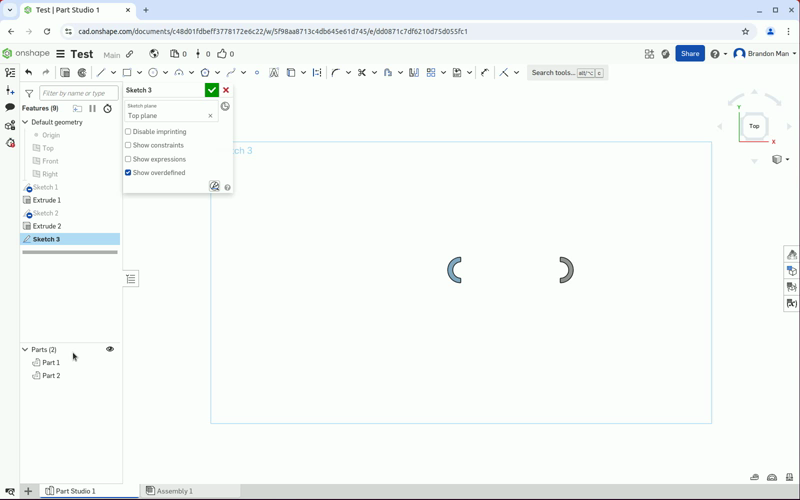
key(y)
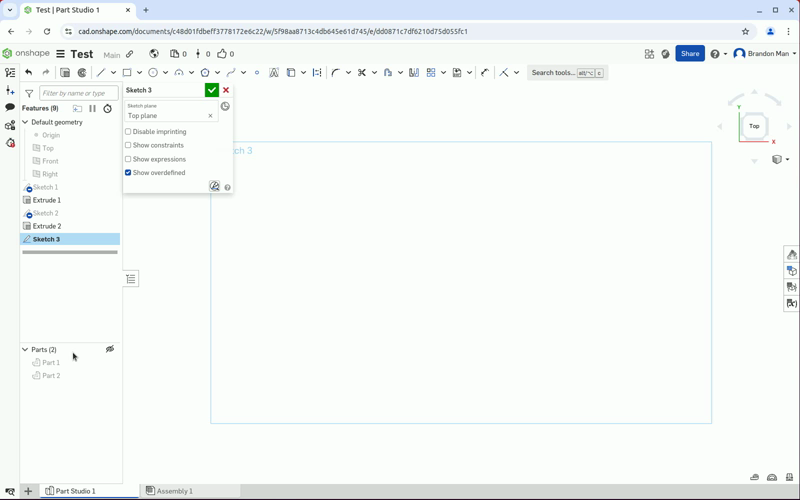
key(l)
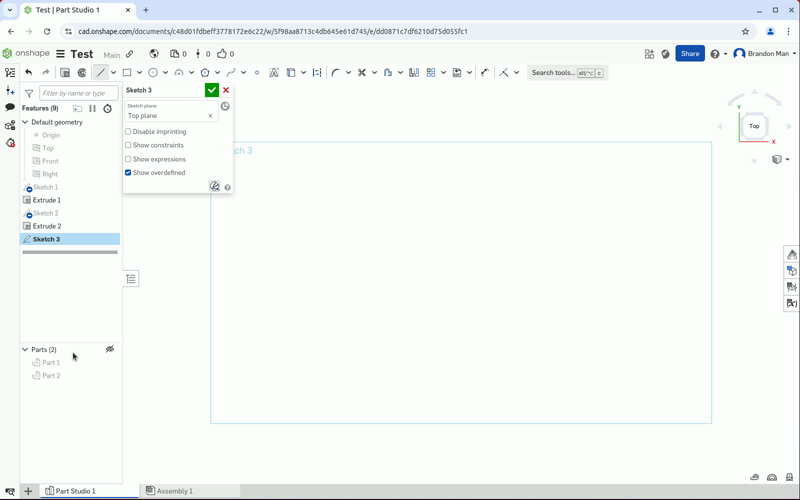
key_down(shift)
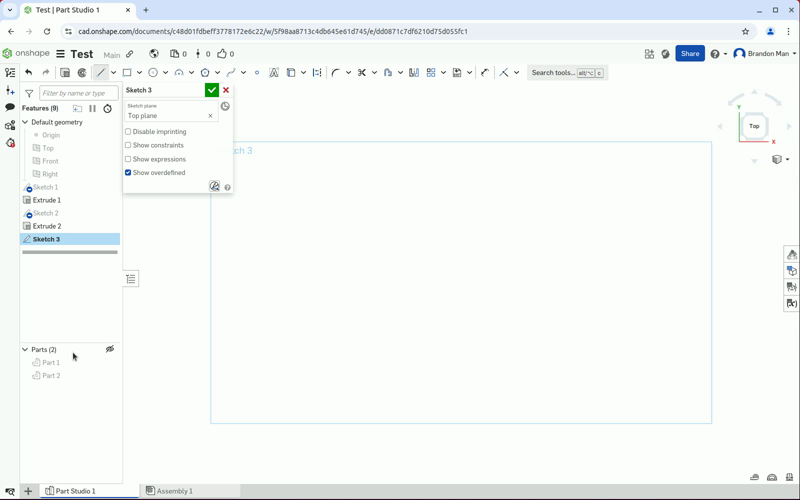
mouse_move(460, 282)
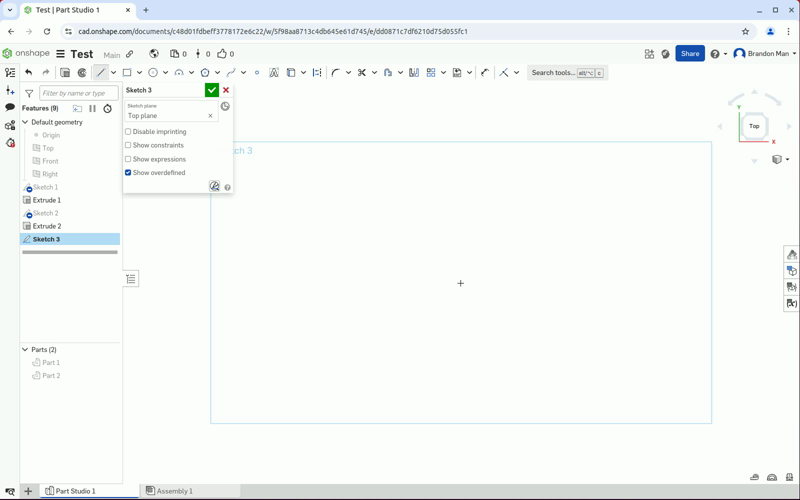
click(460, 282)
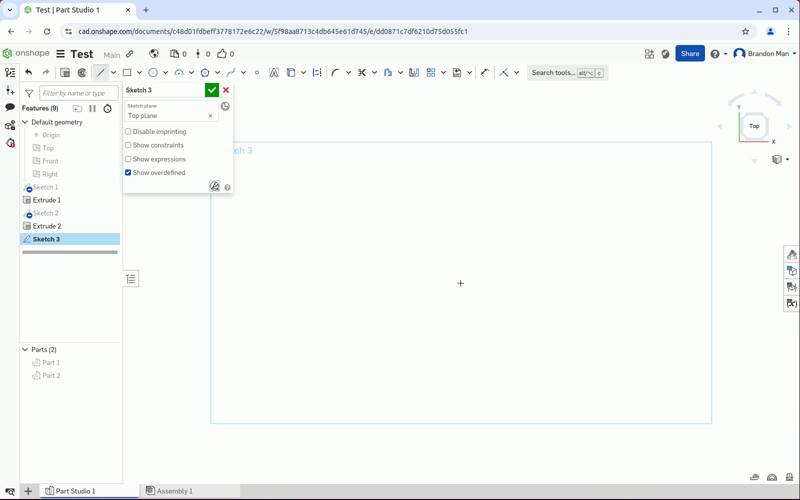
key_up(shift)
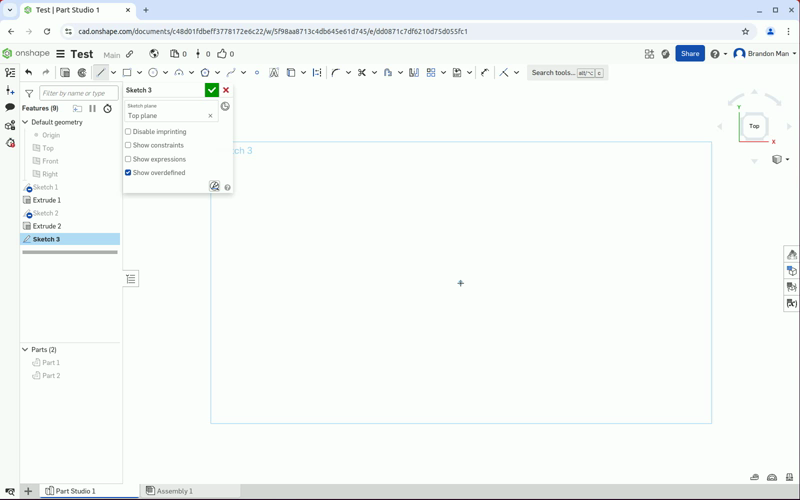
key_down(shift)
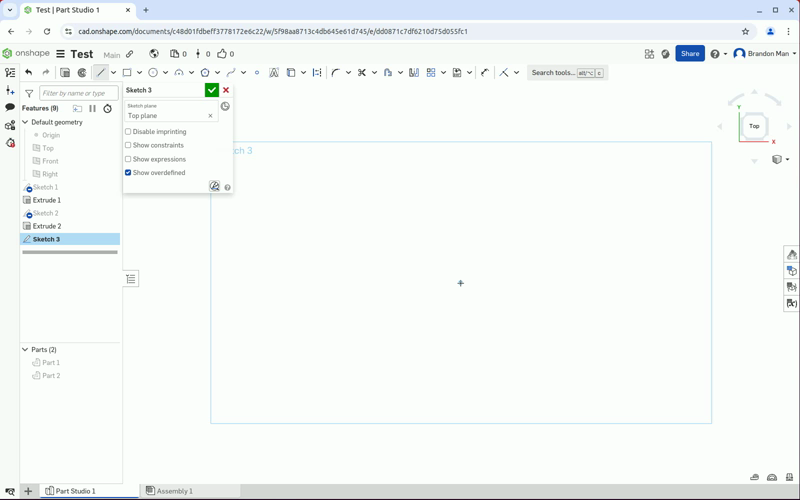
mouse_move(560, 282)
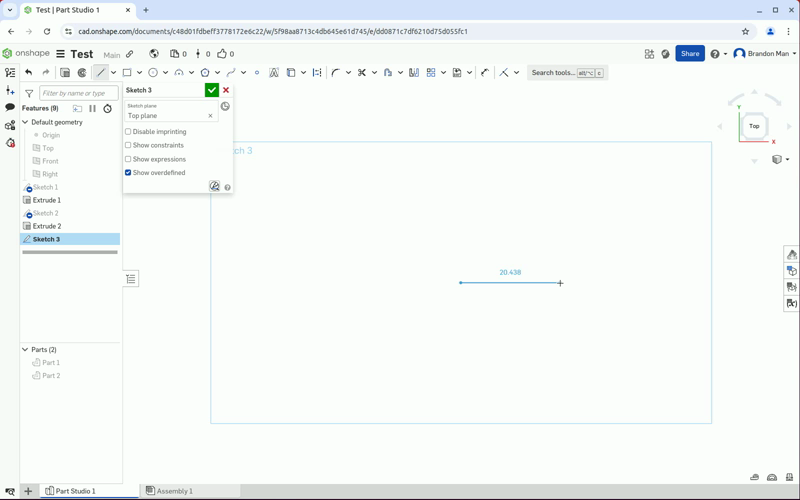
click(560, 282)
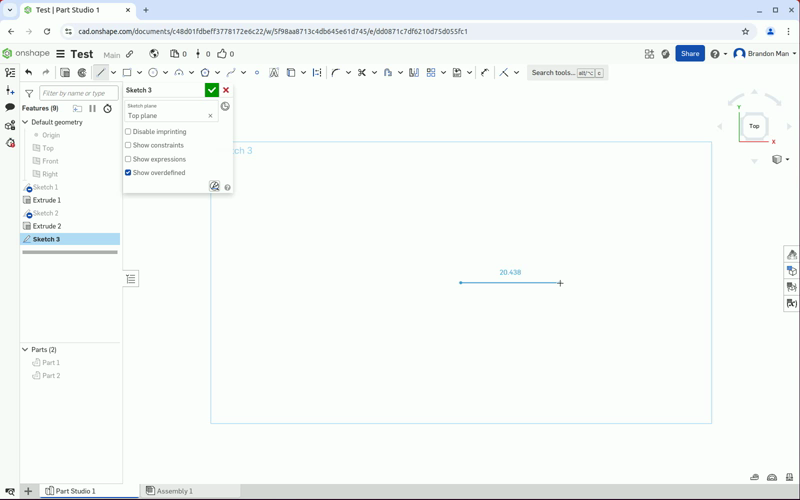
key_up(shift)
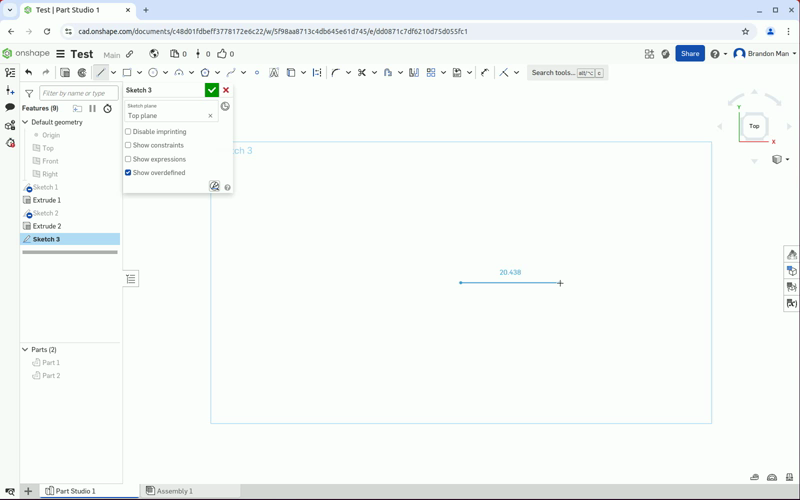
key_down(shift)
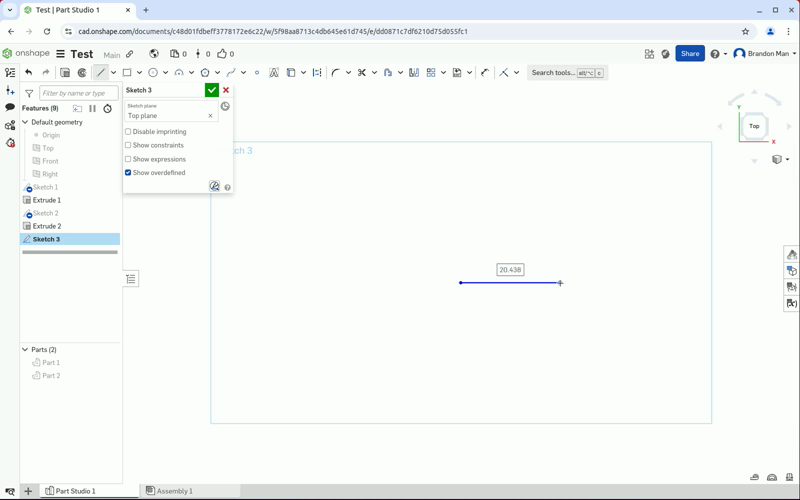
mouse_move(589, 282)
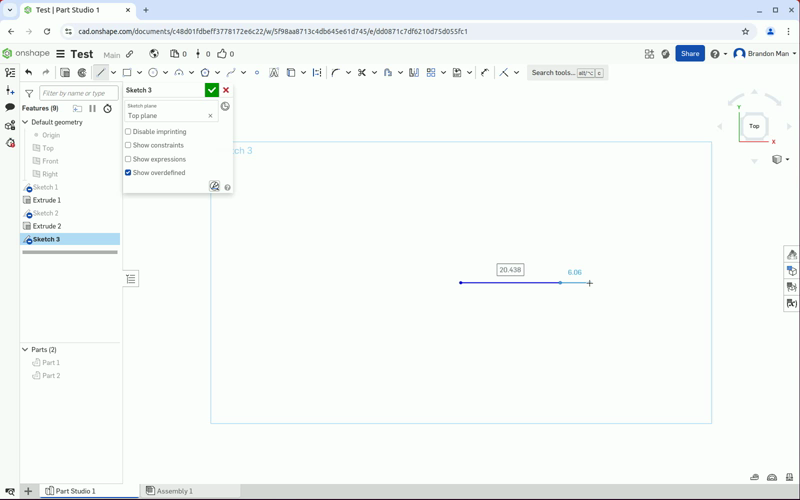
mouse_move(560, 278)
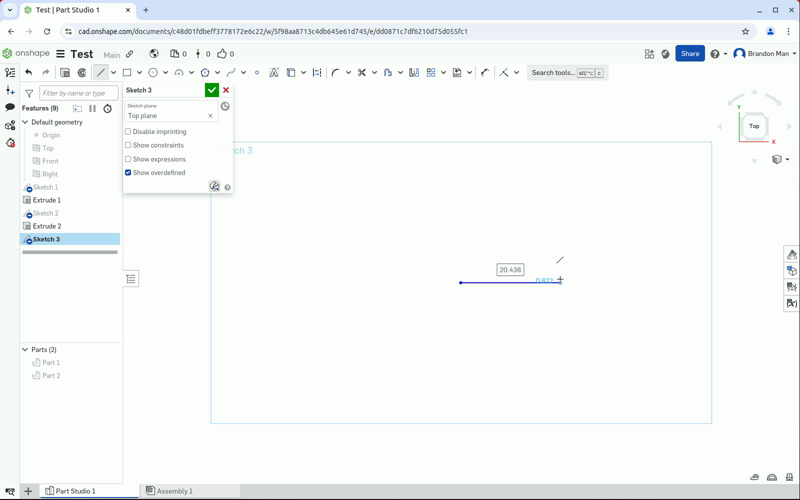
scroll(6)
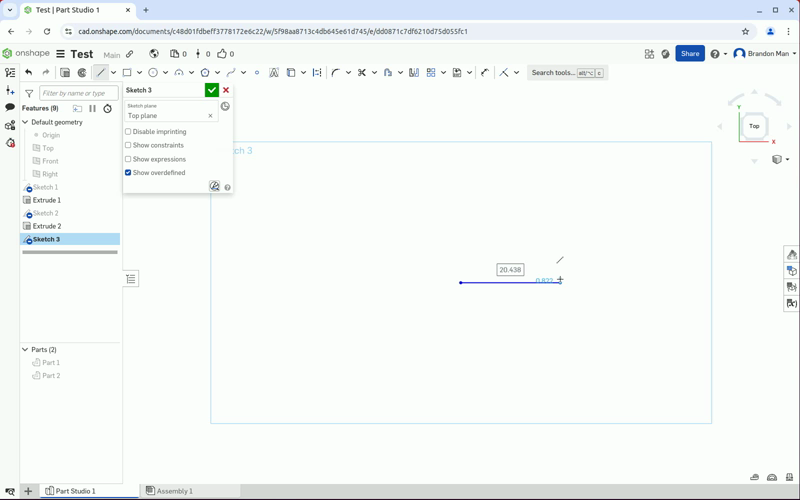
scroll(6)
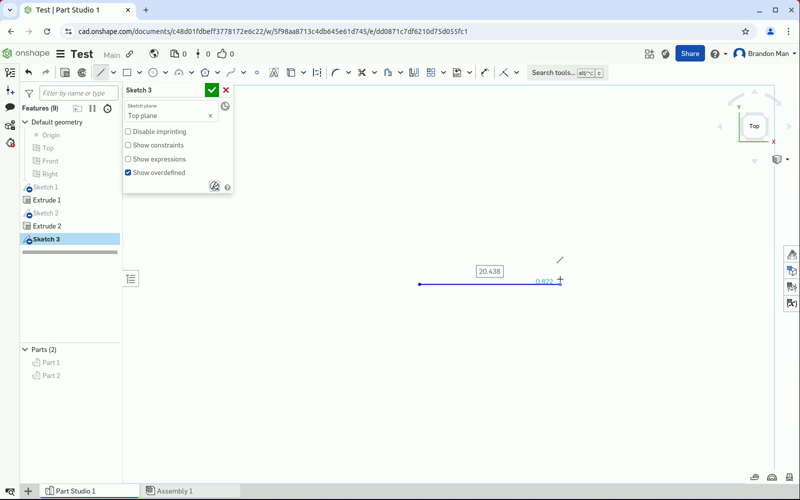
scroll(6)
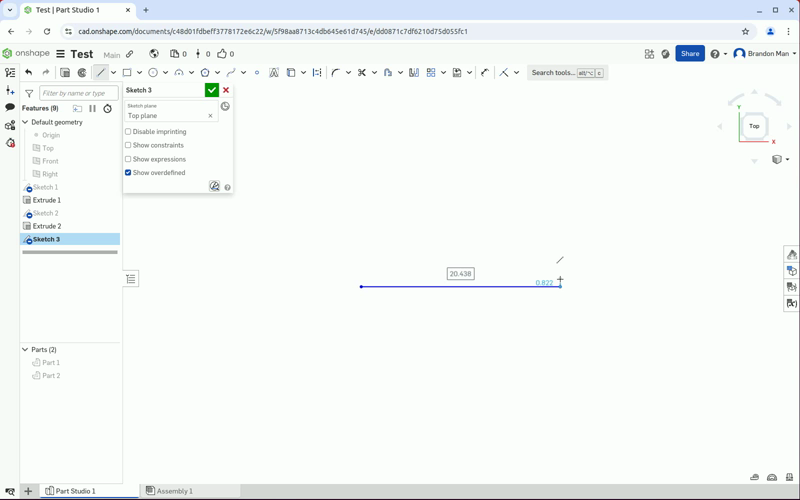
scroll(6)
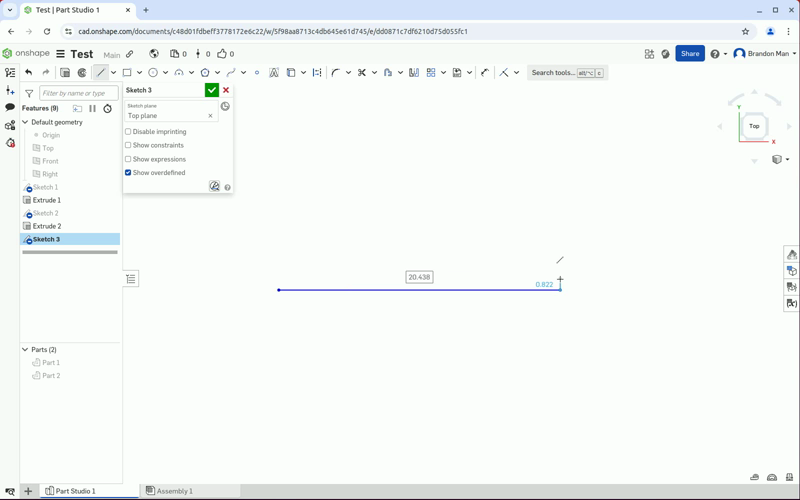
scroll(6)
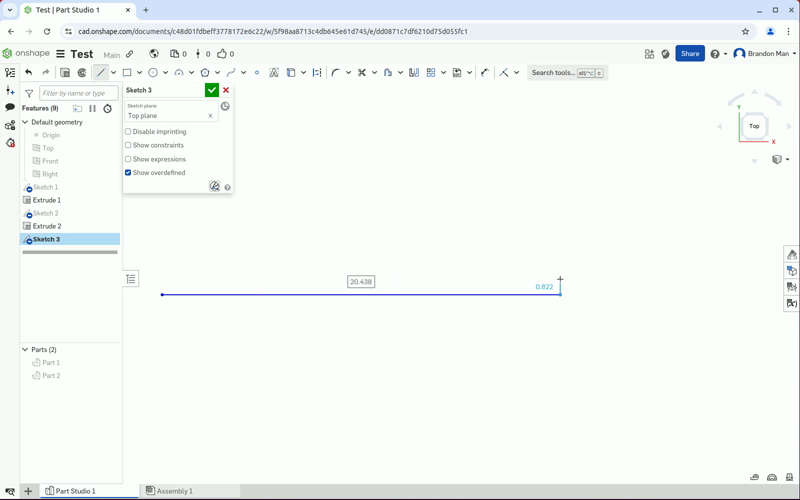
scroll(6)
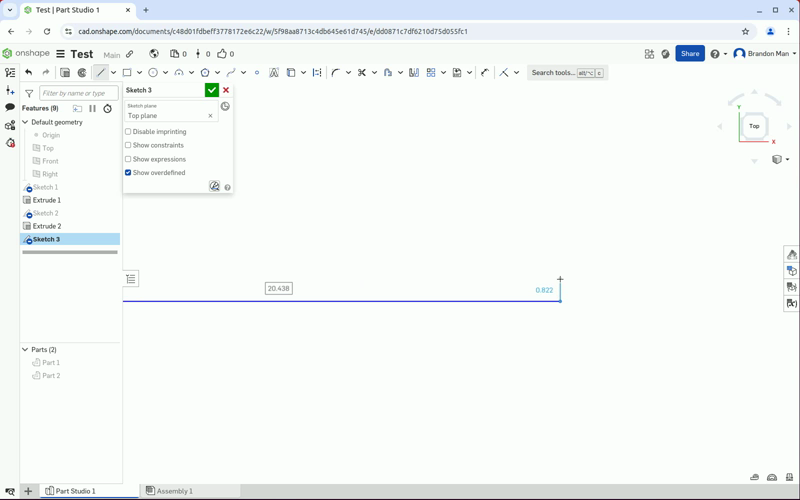
scroll(6)
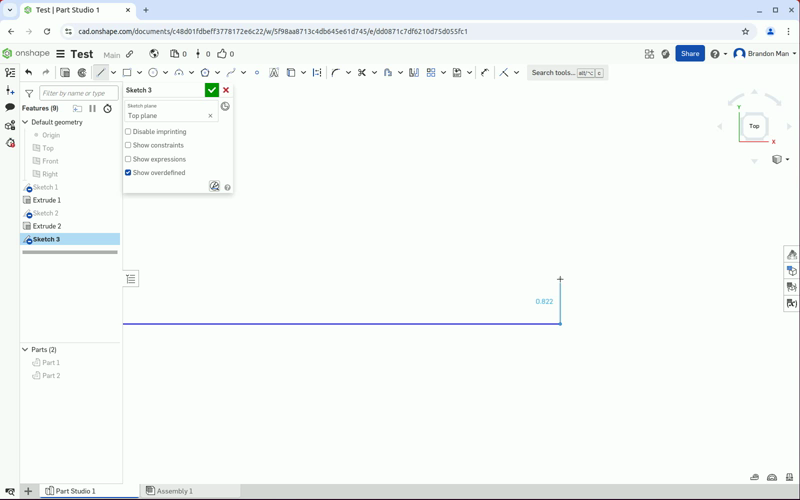
click(560, 278)
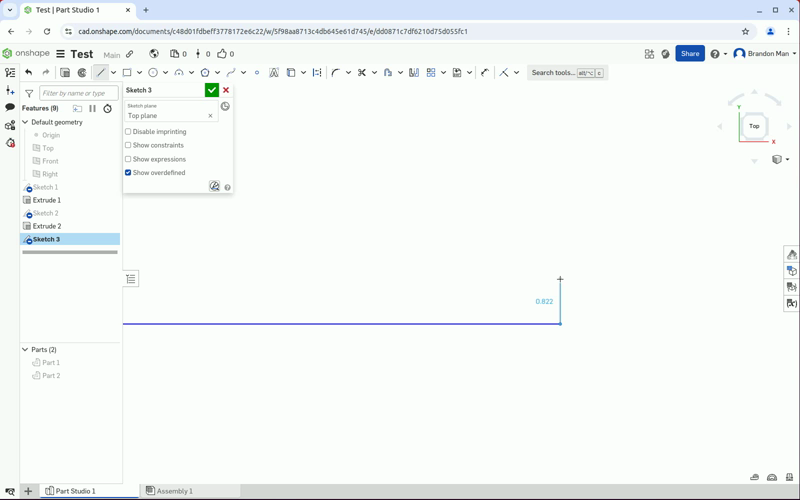
scroll(-6)
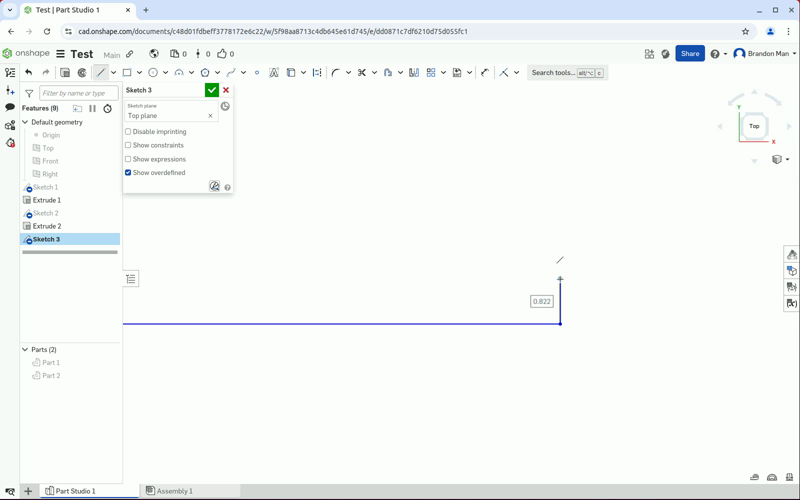
scroll(-6)
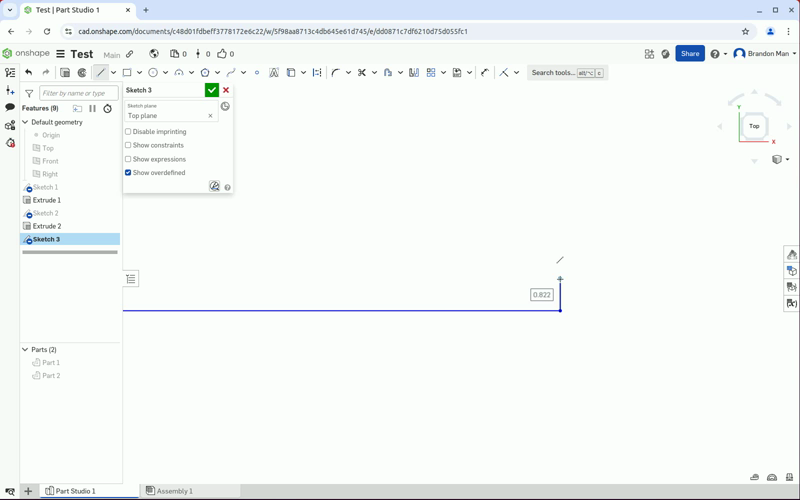
scroll(-6)
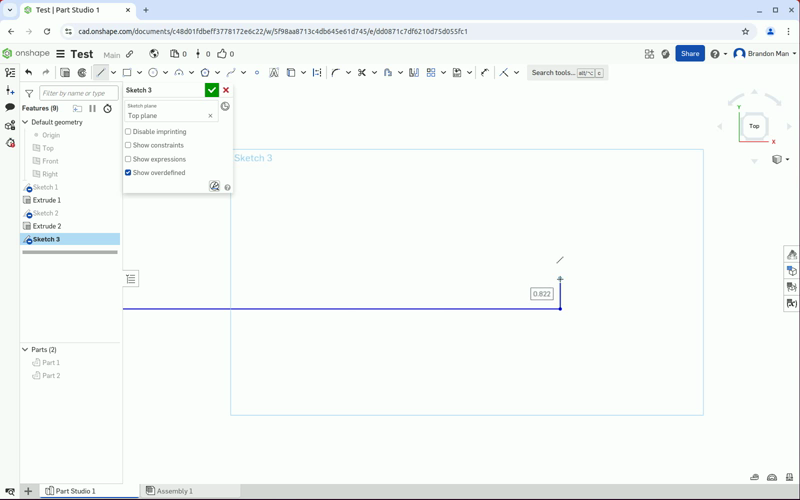
scroll(-6)
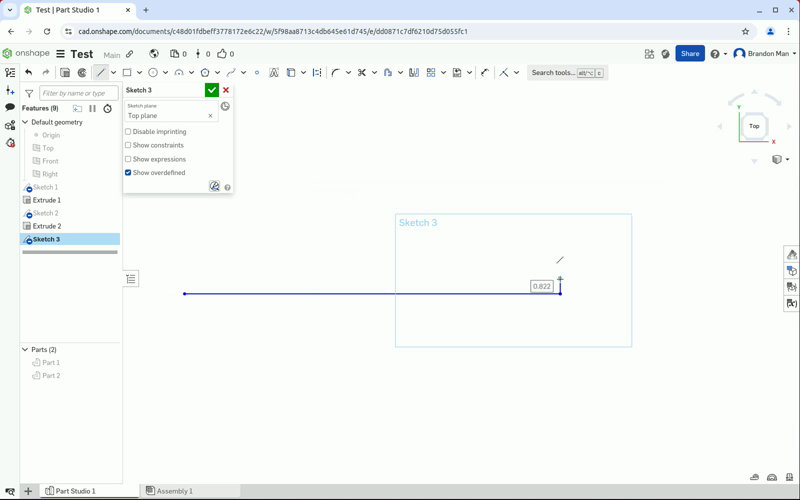
scroll(-6)
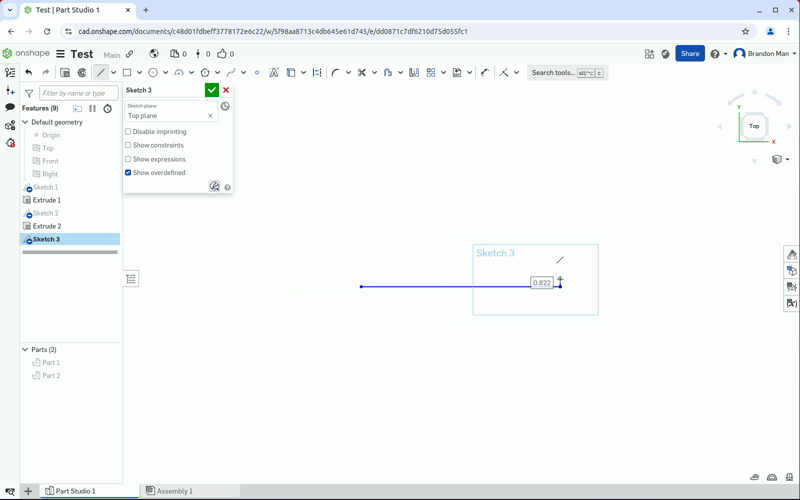
scroll(-6)
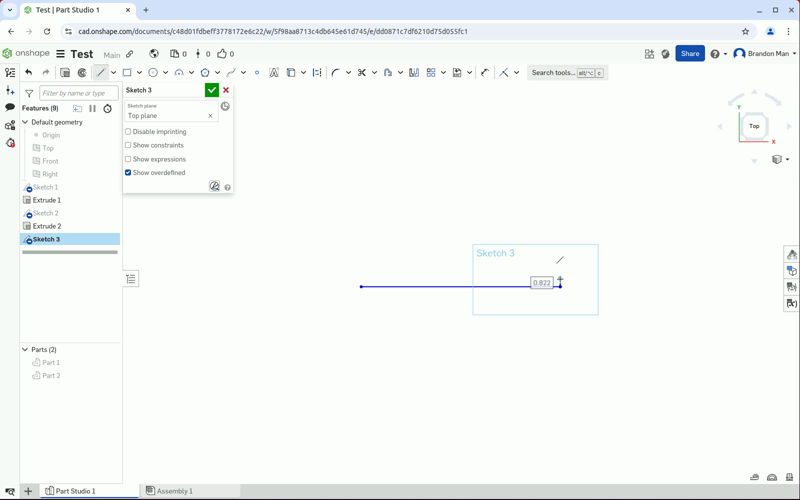
scroll(-6)
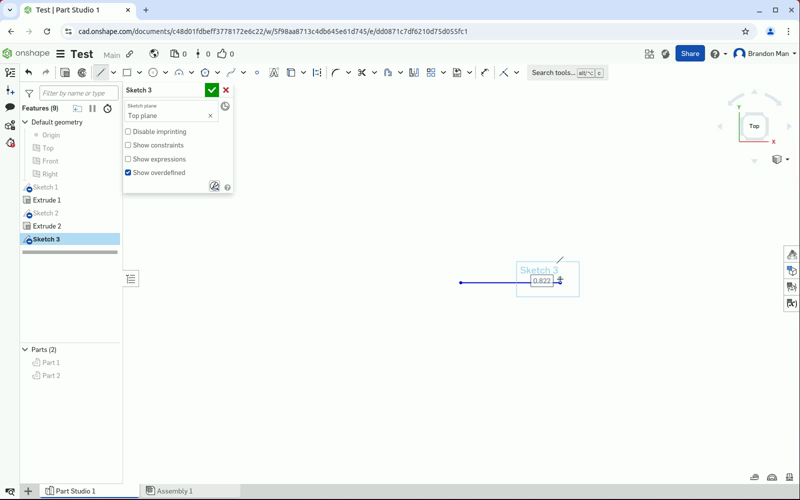
key_up(shift)
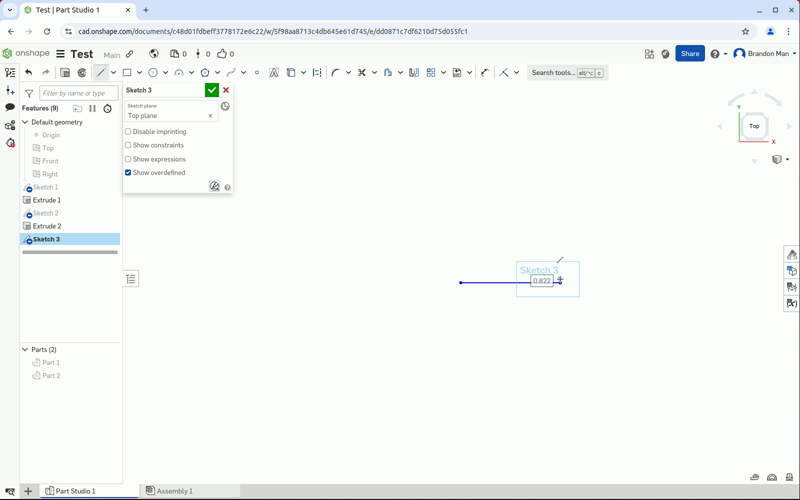
key(esc)
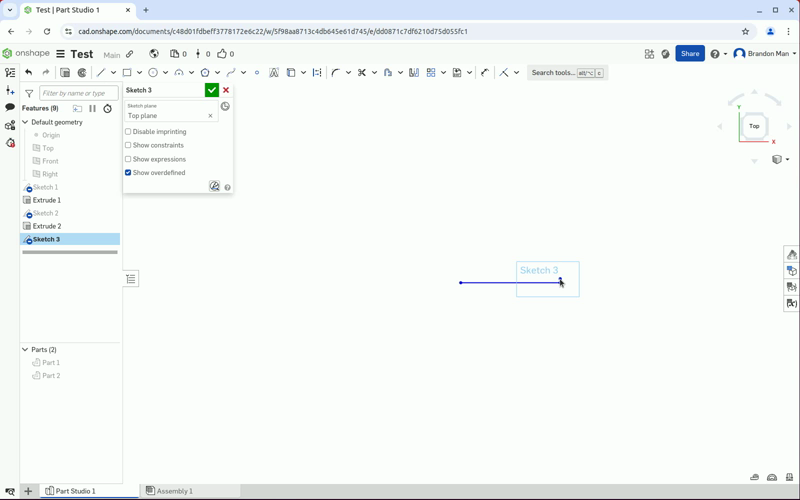
key(a)
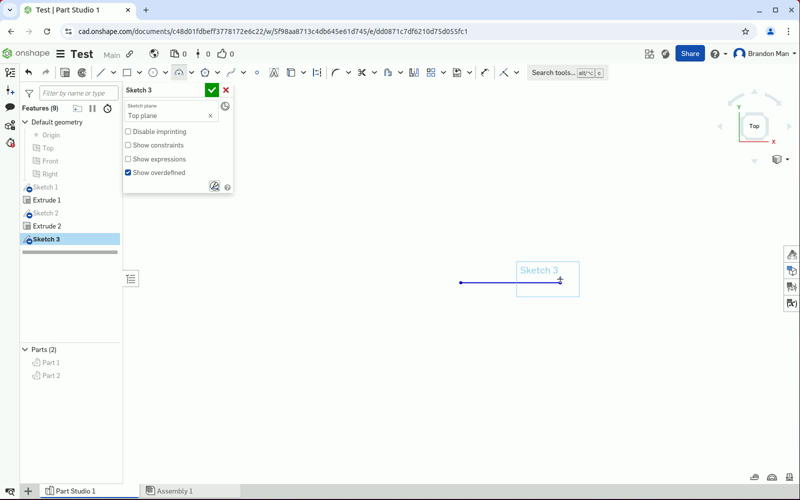
mouse_move(560, 278)
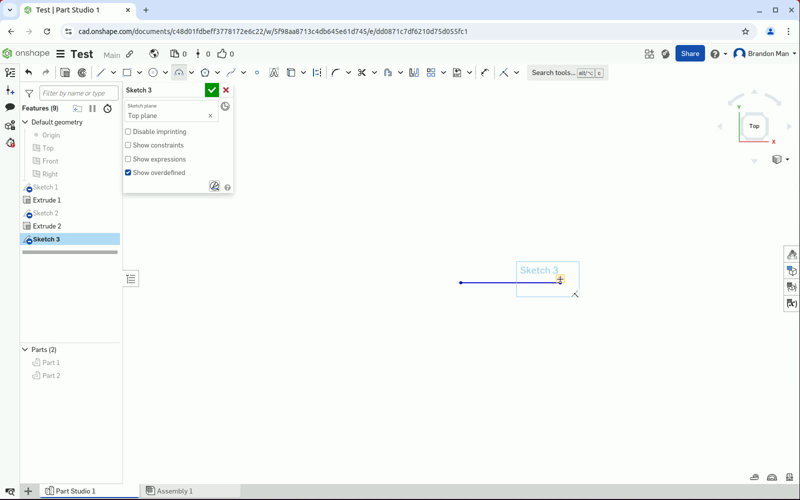
scroll(6)
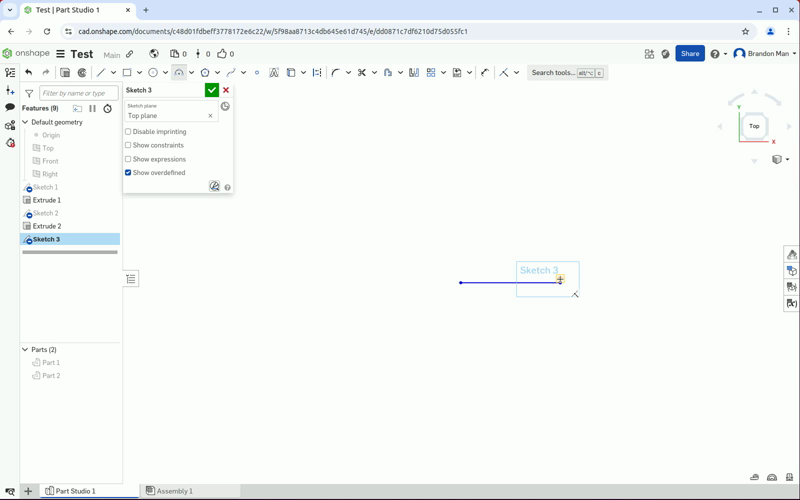
scroll(6)
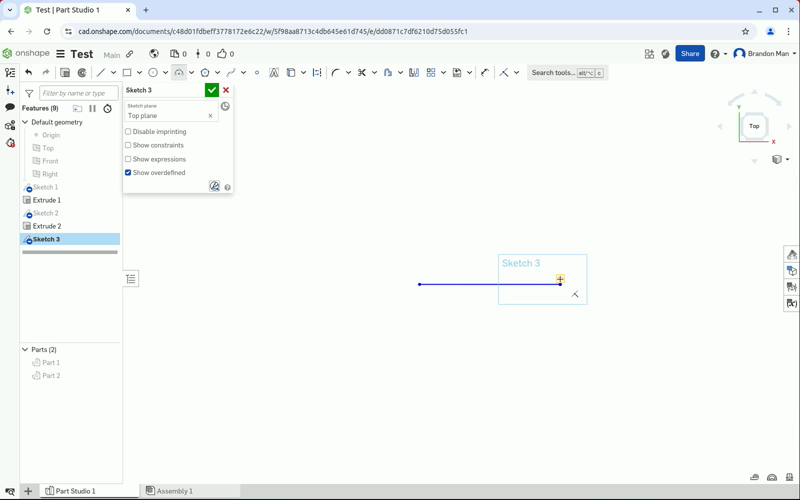
scroll(6)
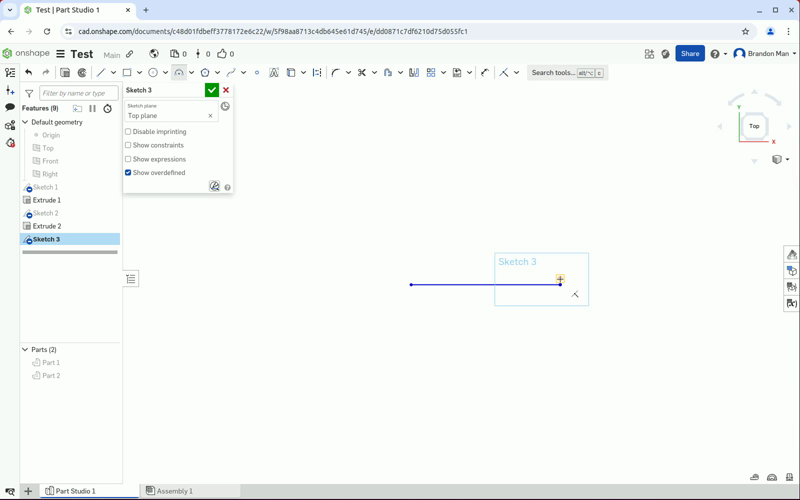
scroll(6)
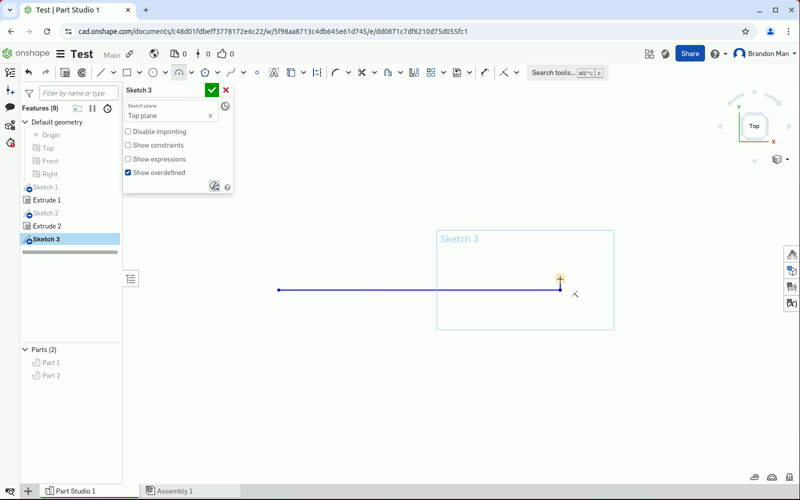
scroll(6)
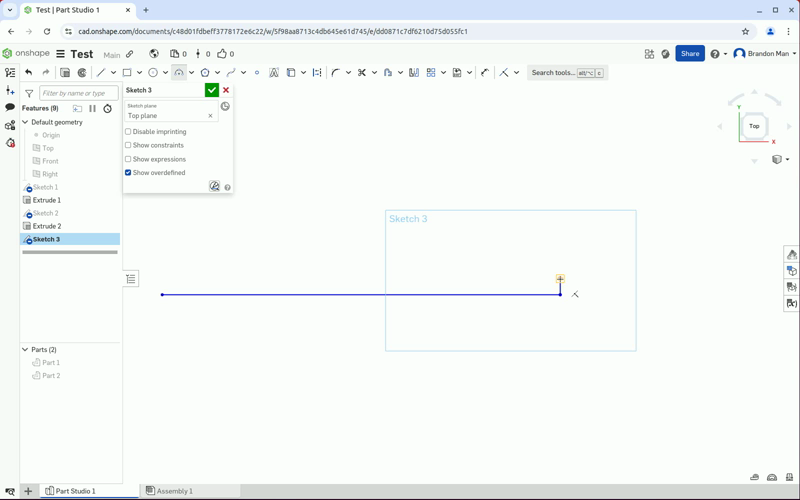
scroll(6)
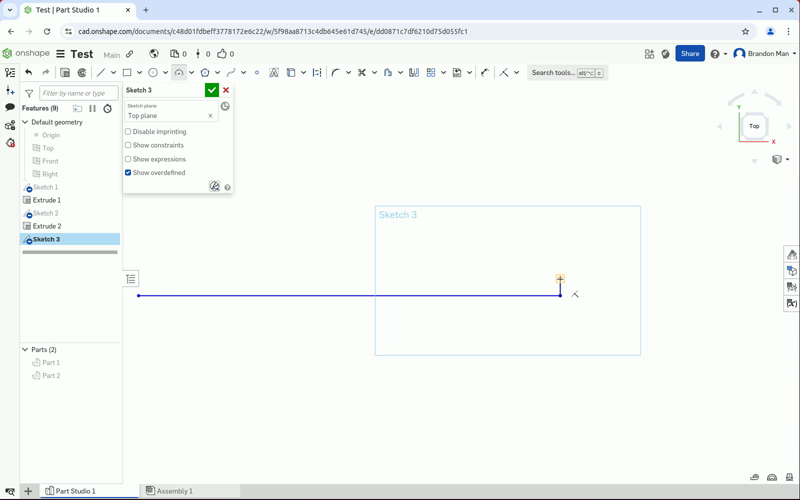
scroll(6)
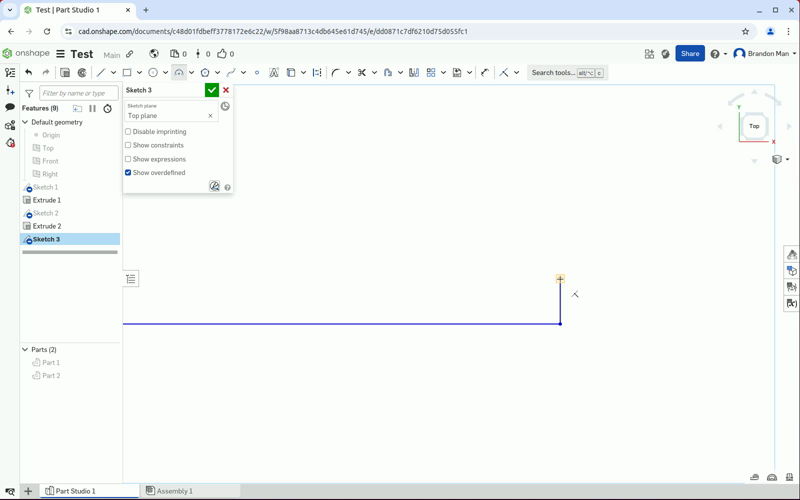
click(560, 278)
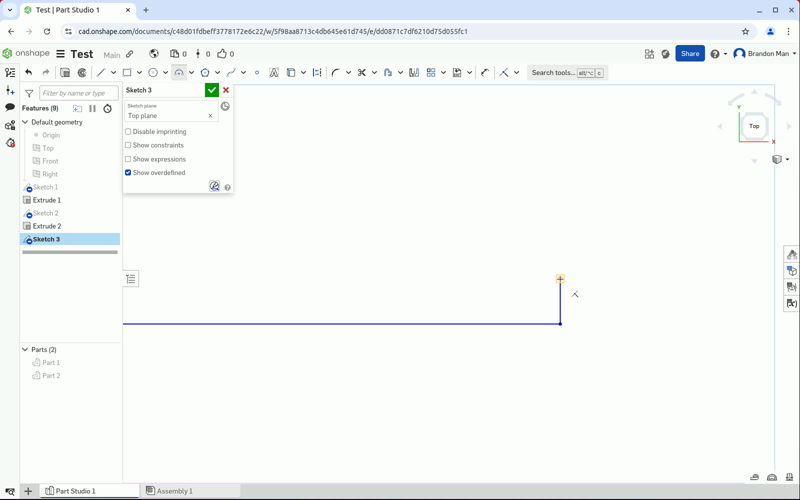
scroll(-6)
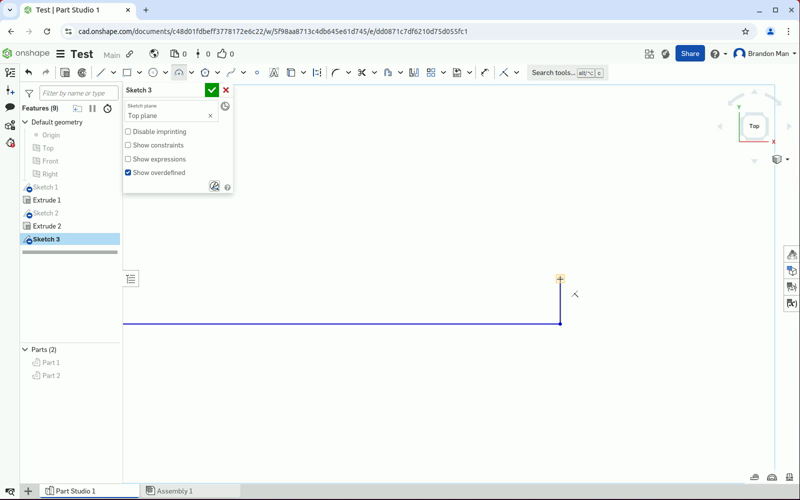
scroll(-6)
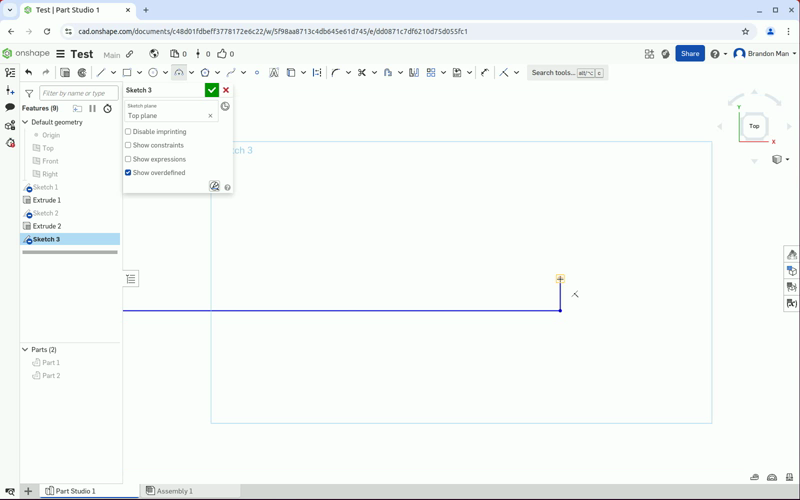
scroll(-6)
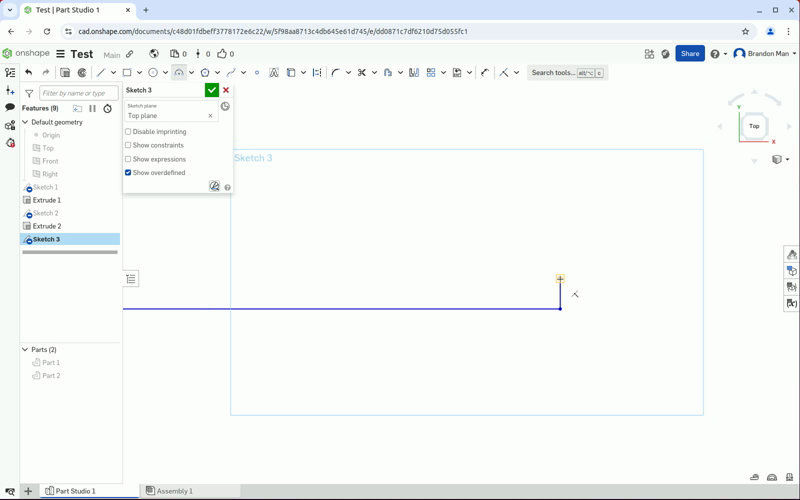
scroll(-6)
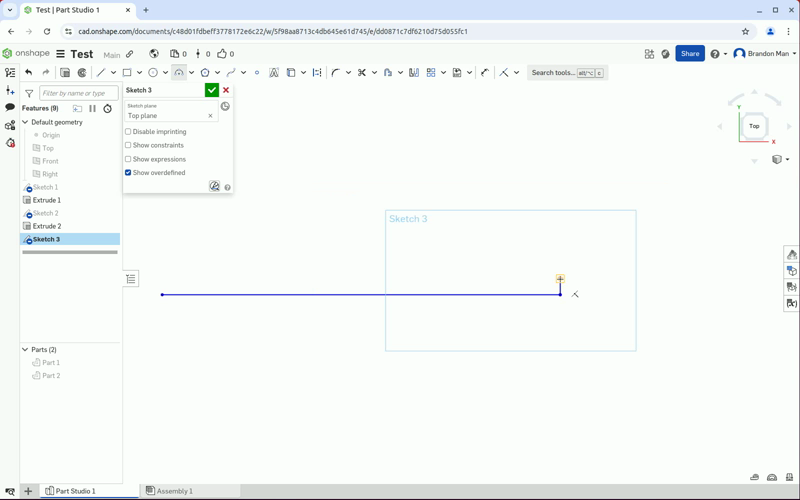
scroll(-6)
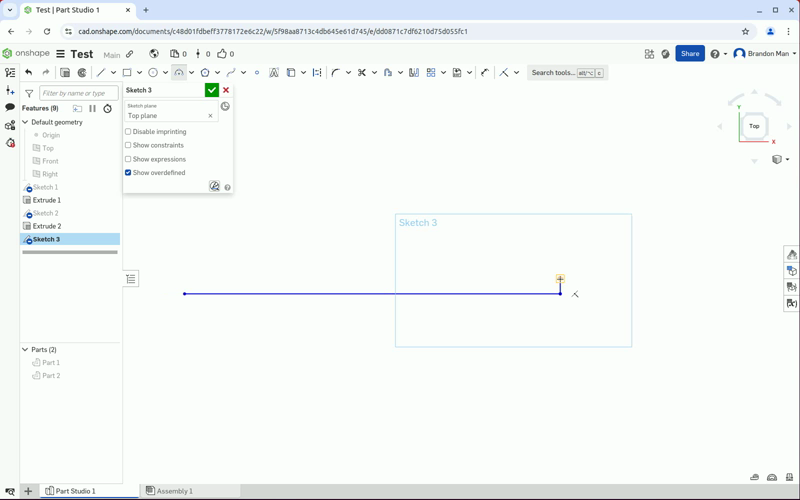
scroll(-6)
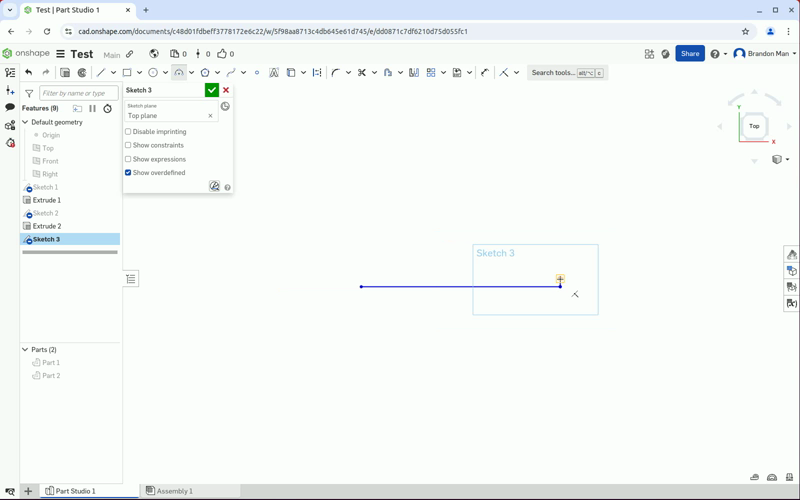
scroll(-6)
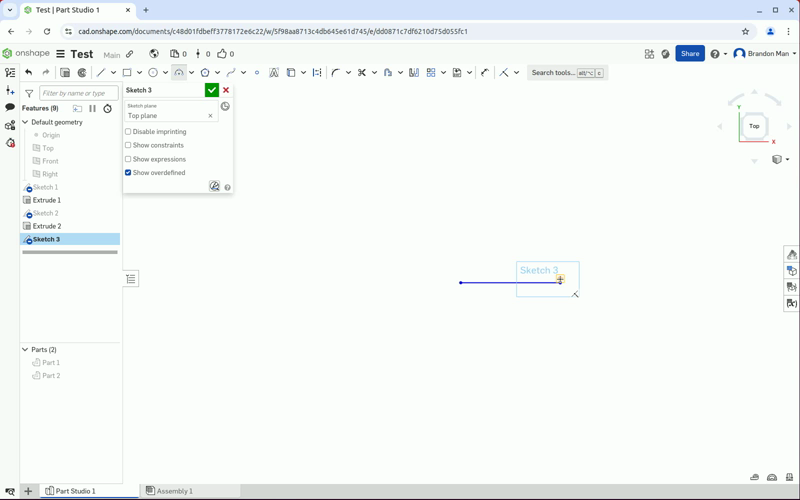
key_down(shift)
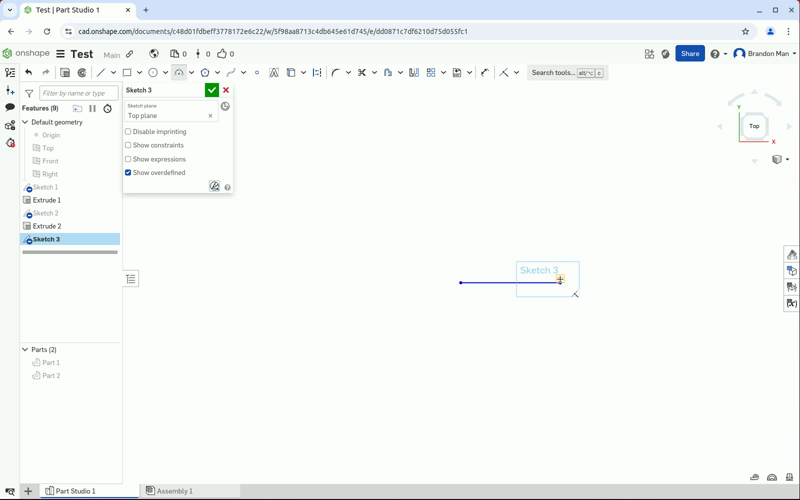
mouse_move(552, 270)
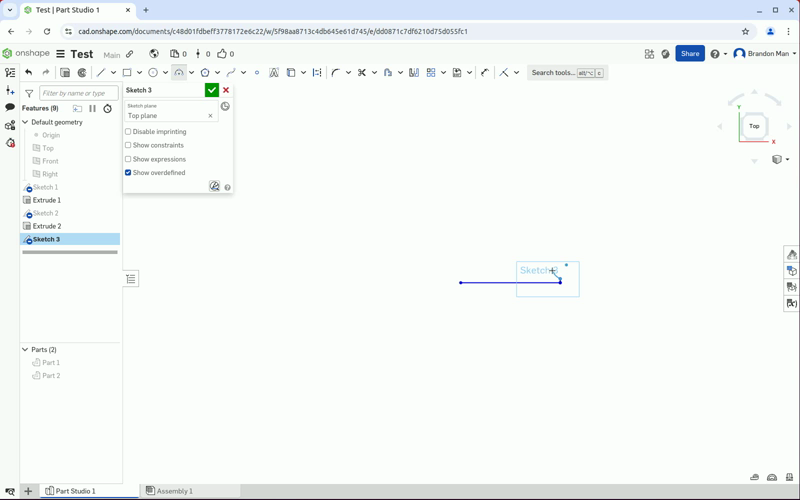
click(552, 270)
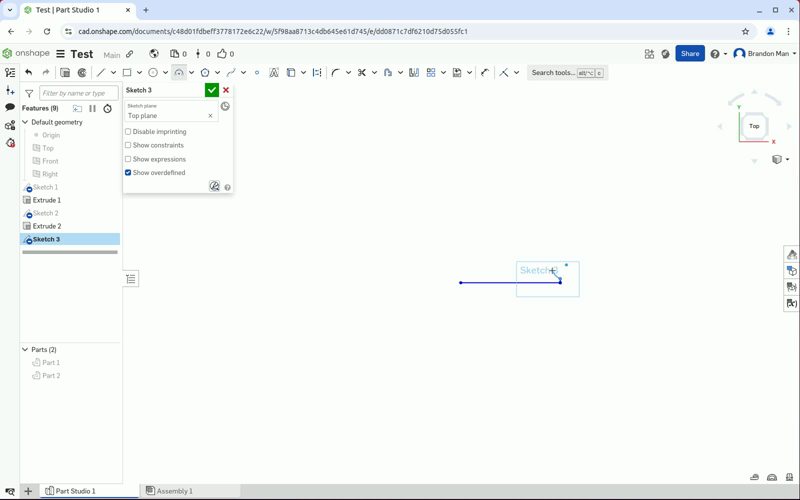
mouse_move(554, 276)
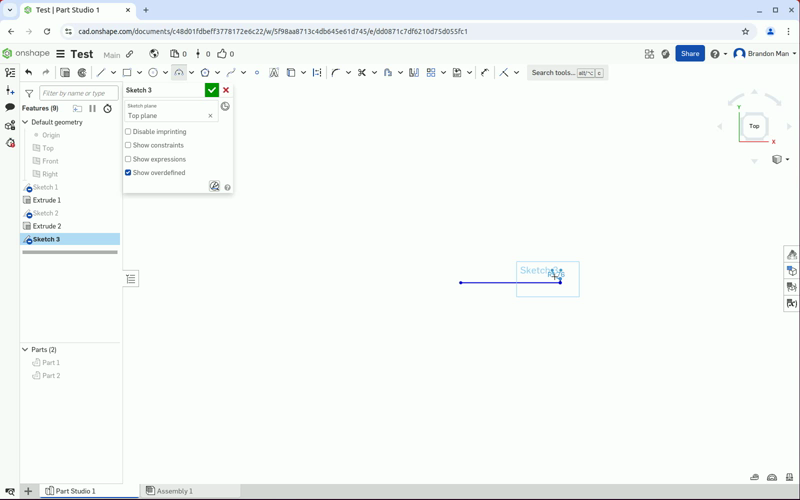
click(554, 276)
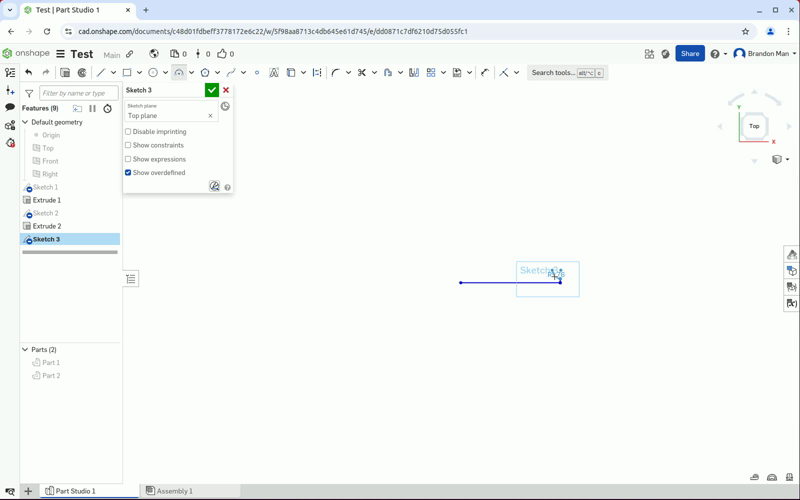
key_up(shift)
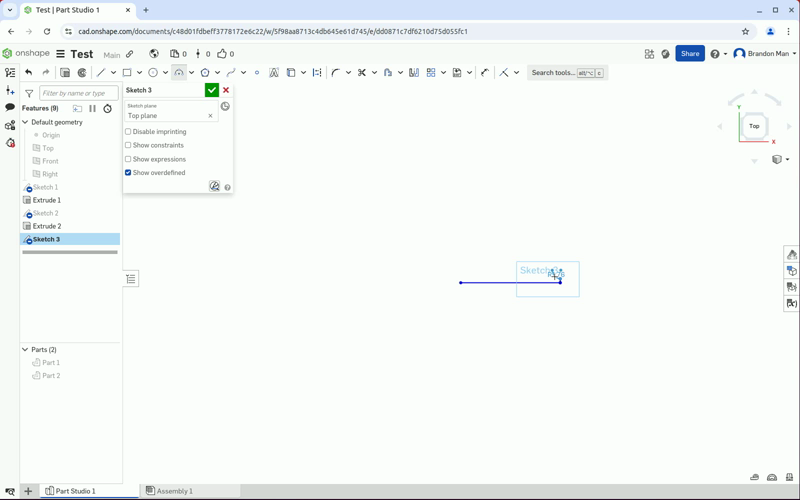
key(esc)
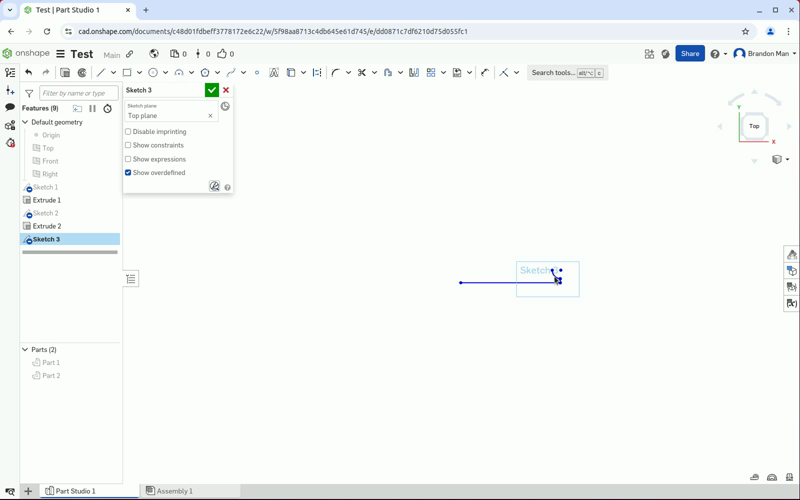
key(l)
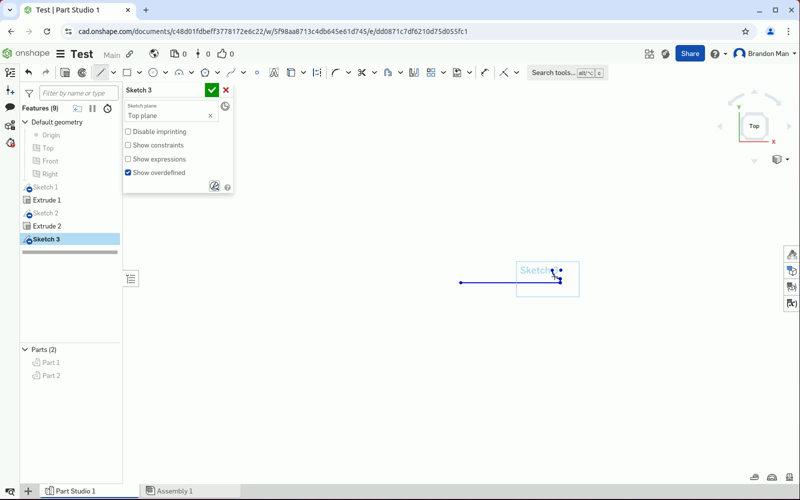
mouse_move(552, 270)
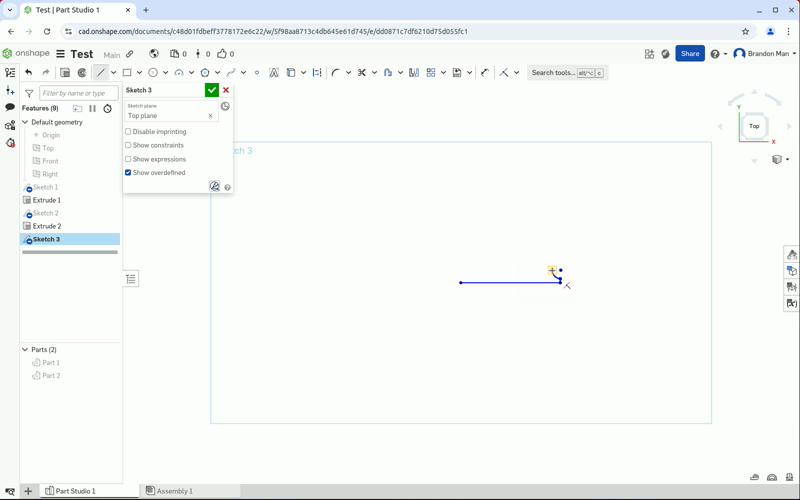
click(552, 270)
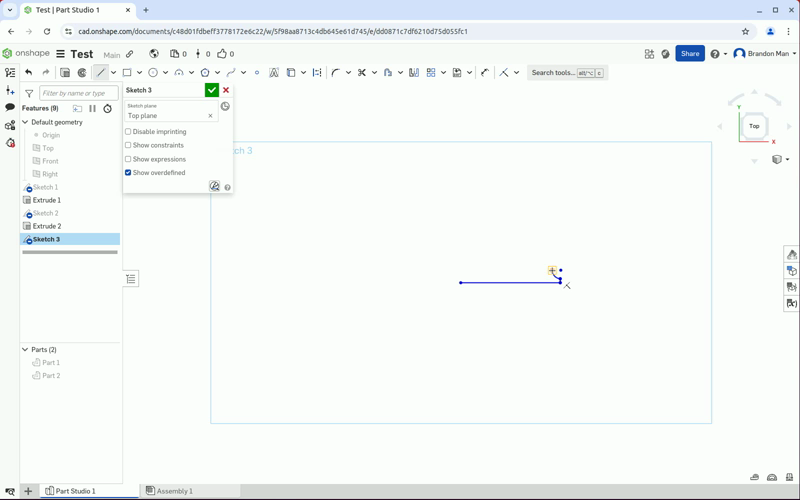
key_down(shift)
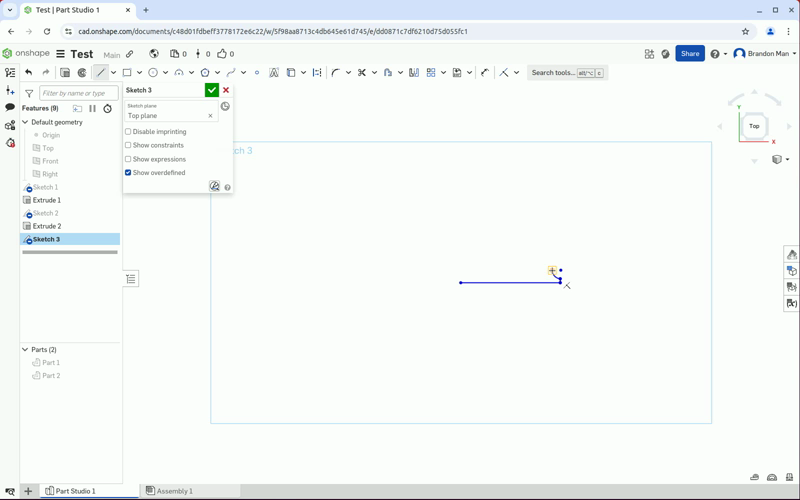
mouse_move(582, 270)
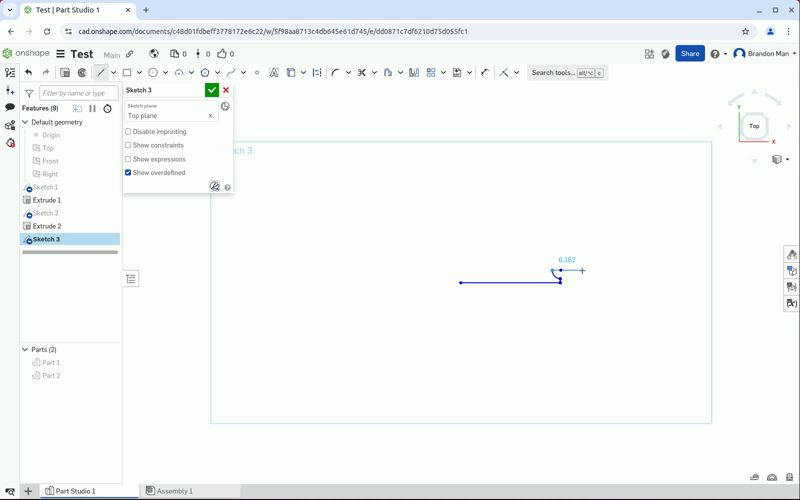
mouse_move(543, 270)
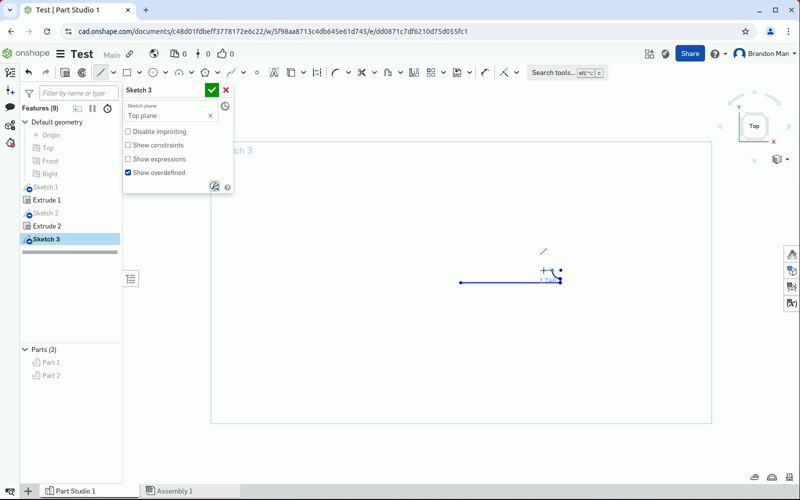
click(543, 270)
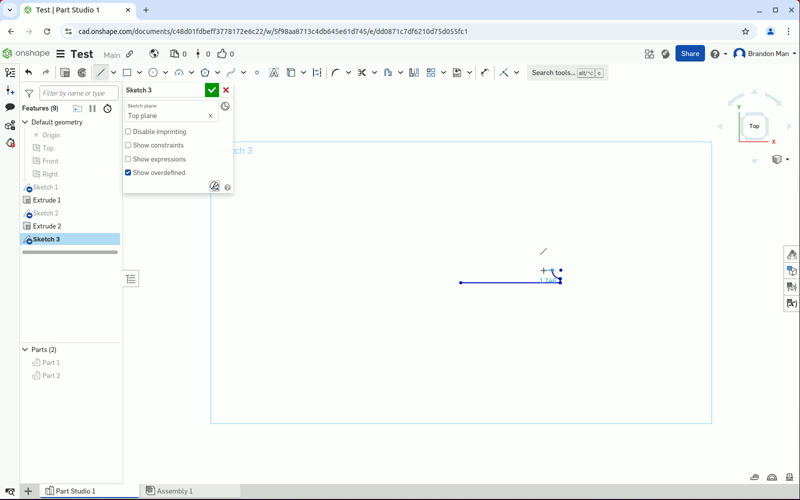
key_up(shift)
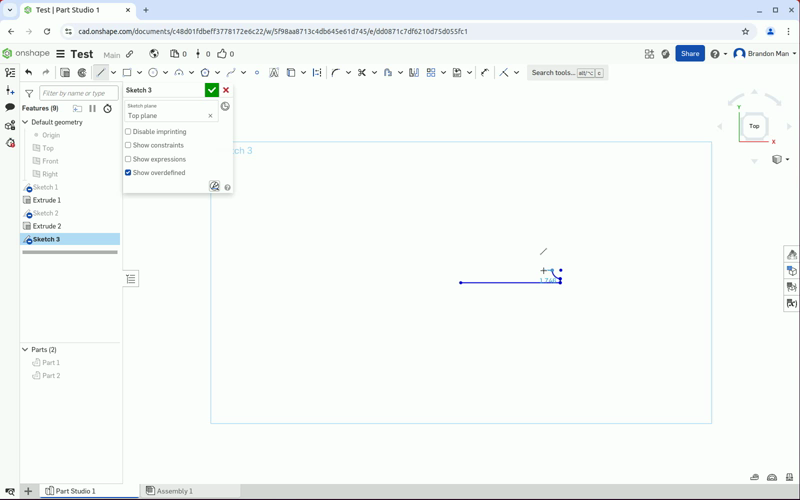
key(esc)
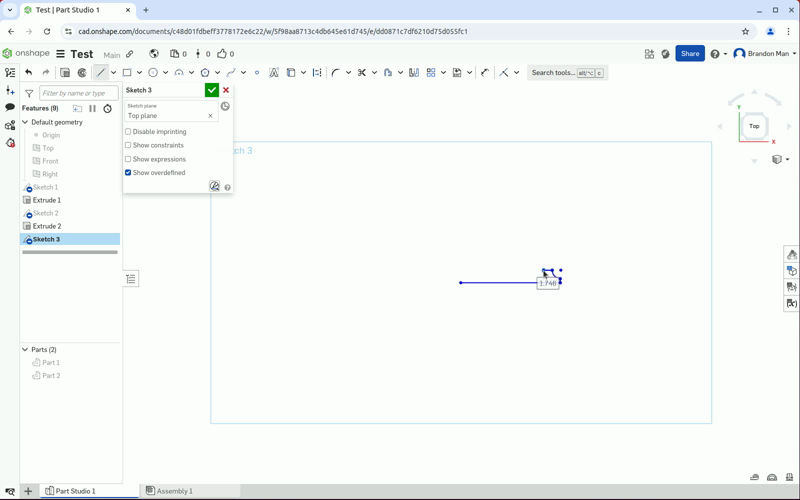
key(a)
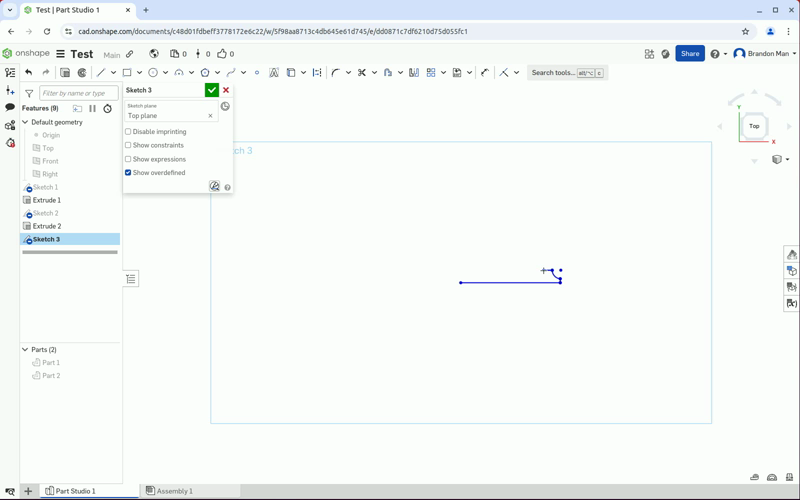
mouse_move(543, 270)
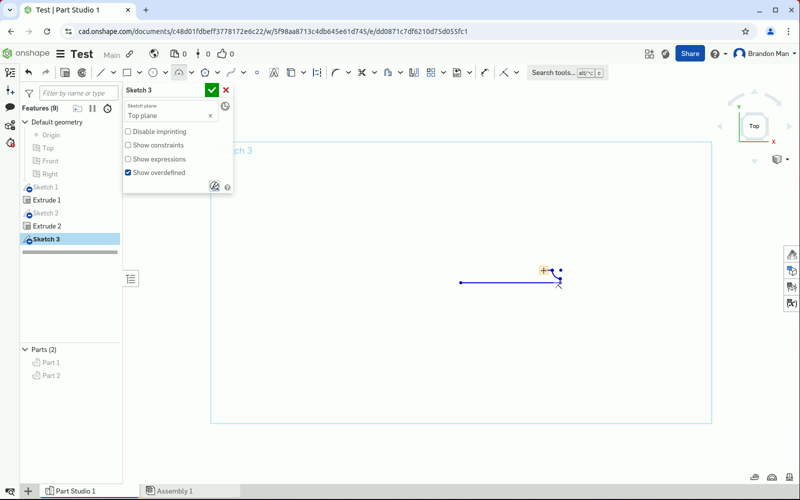
click(543, 270)
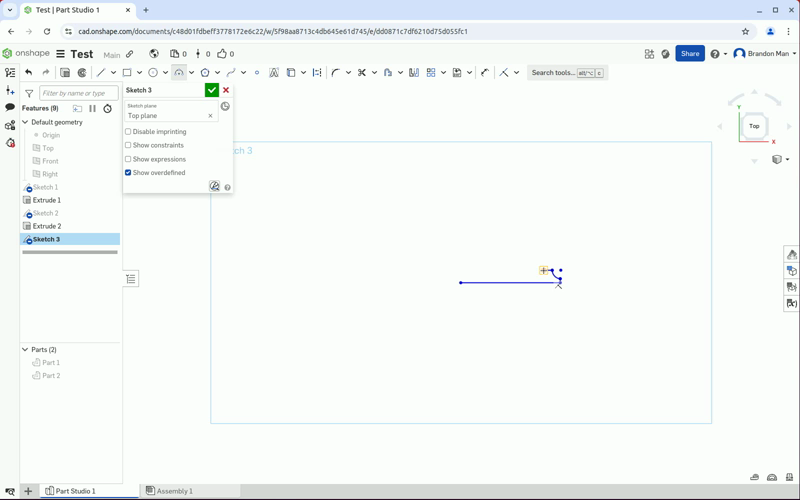
key_down(shift)
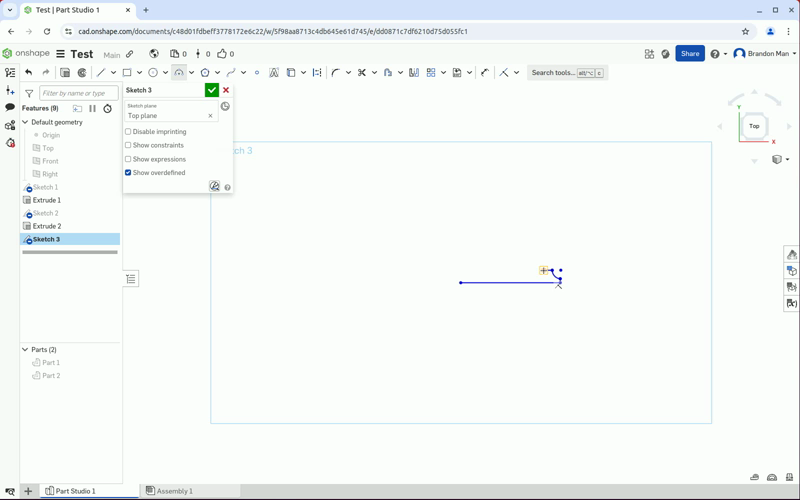
mouse_move(528, 270)
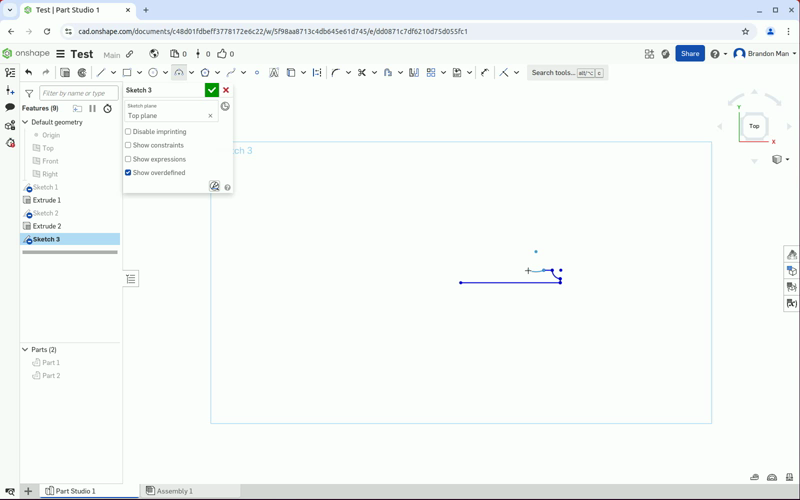
click(528, 270)
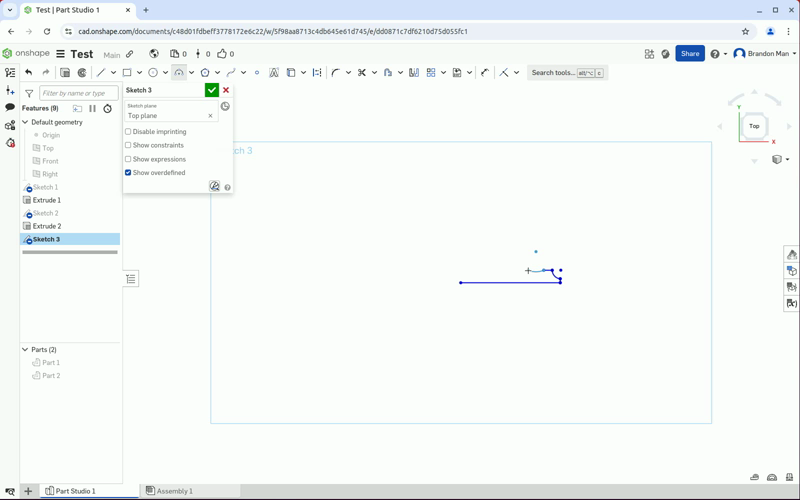
mouse_move(535, 278)
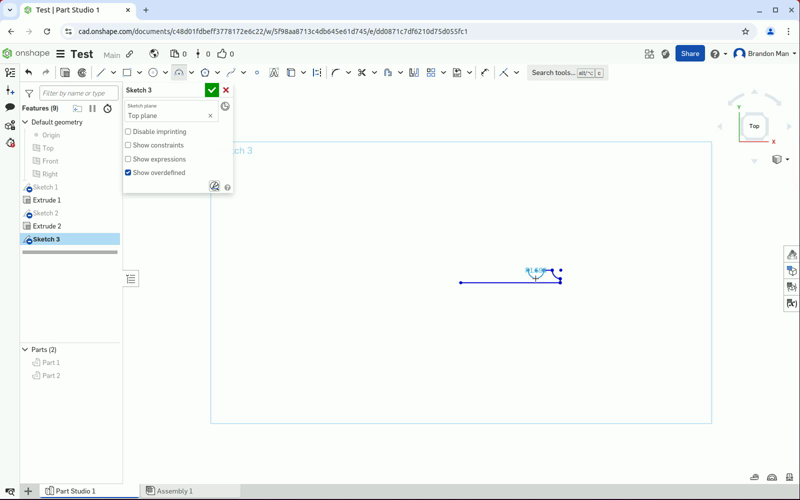
click(535, 278)
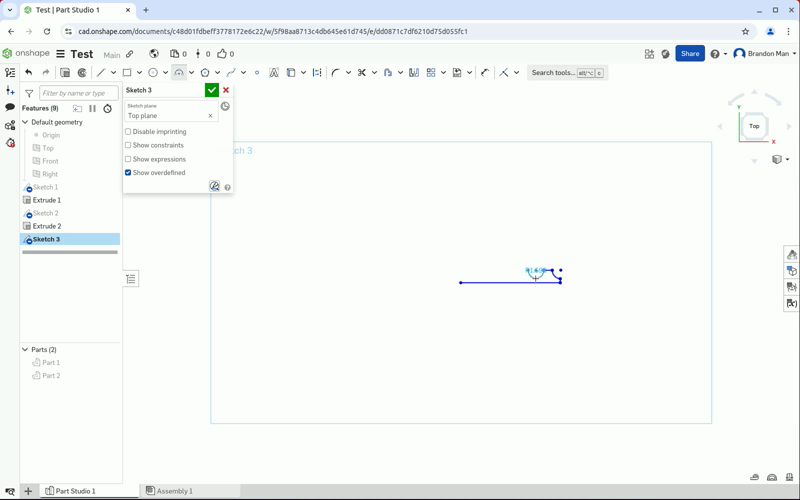
key_up(shift)
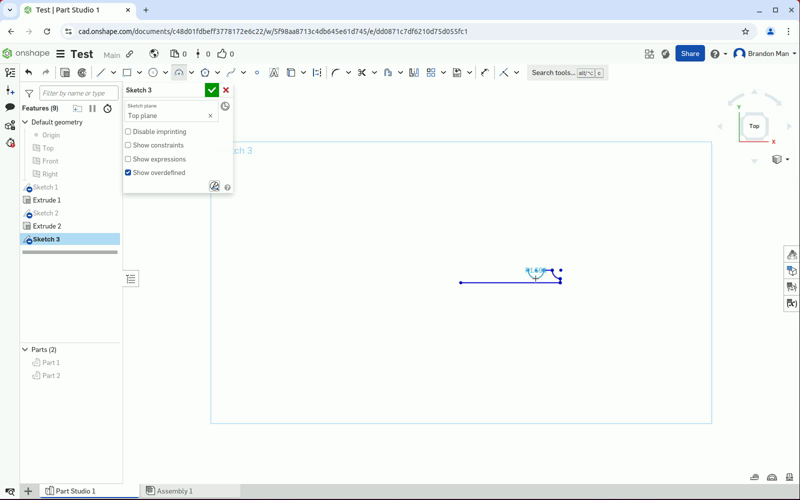
key(esc)
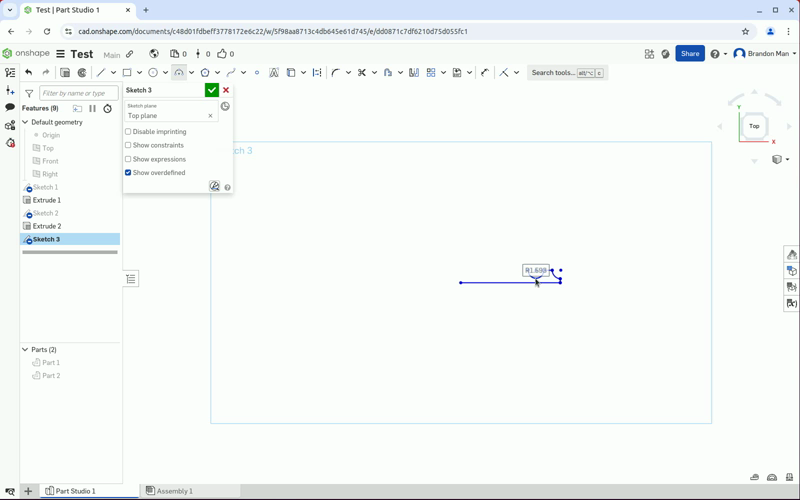
key(l)
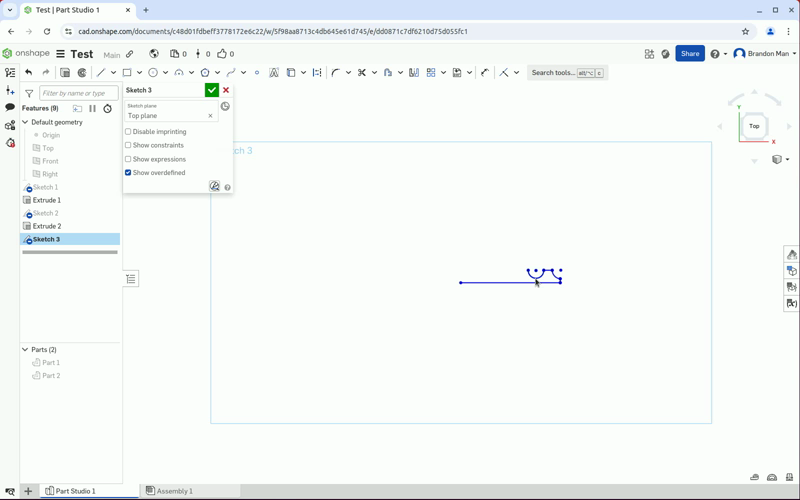
mouse_move(528, 270)
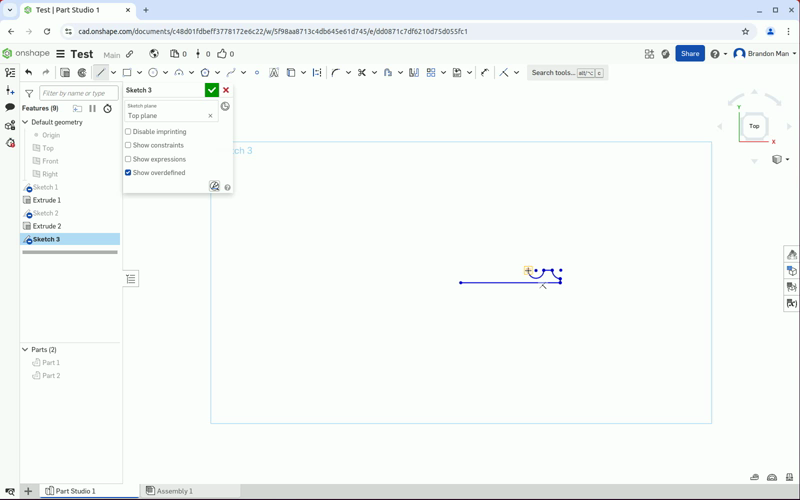
click(528, 270)
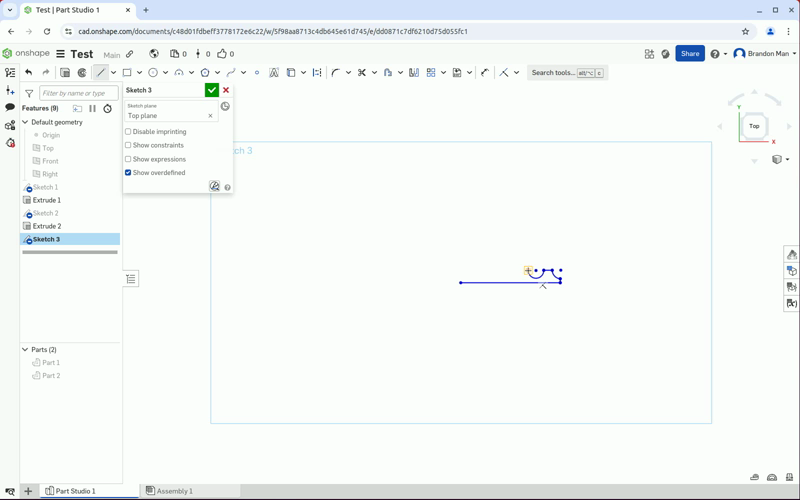
key_down(shift)
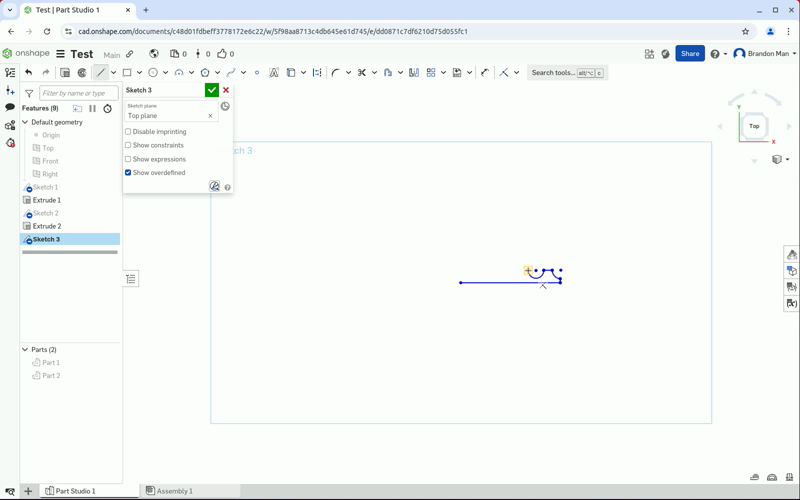
mouse_move(558, 270)
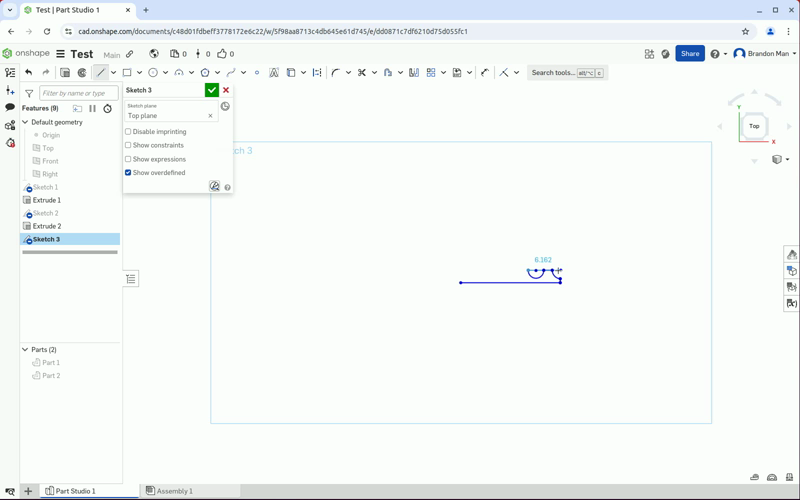
mouse_move(518, 270)
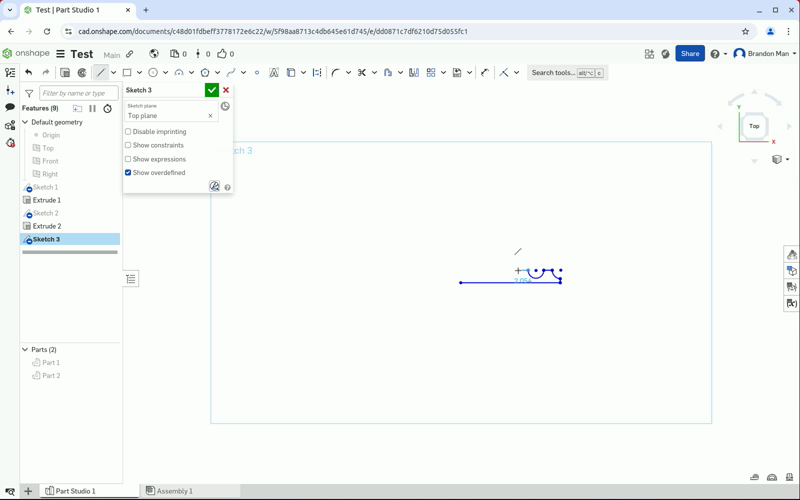
click(518, 270)
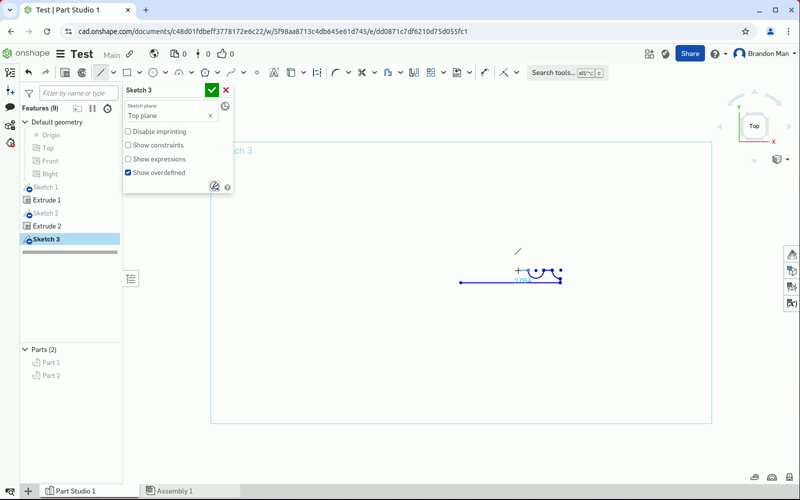
key_up(shift)
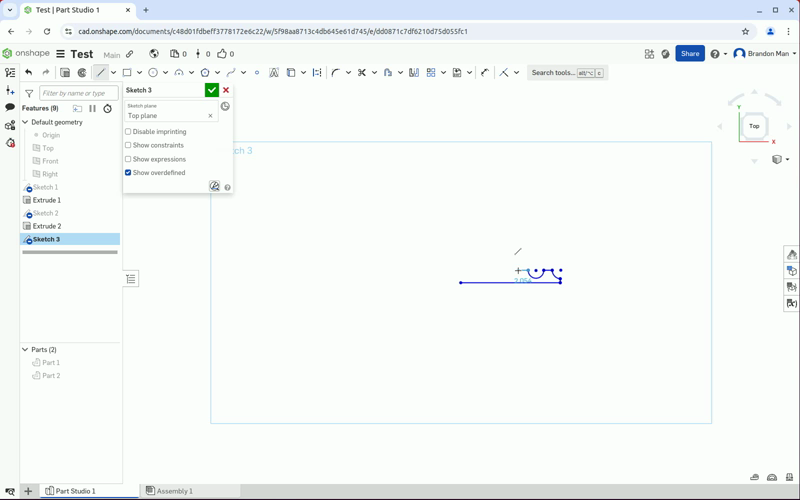
key(esc)
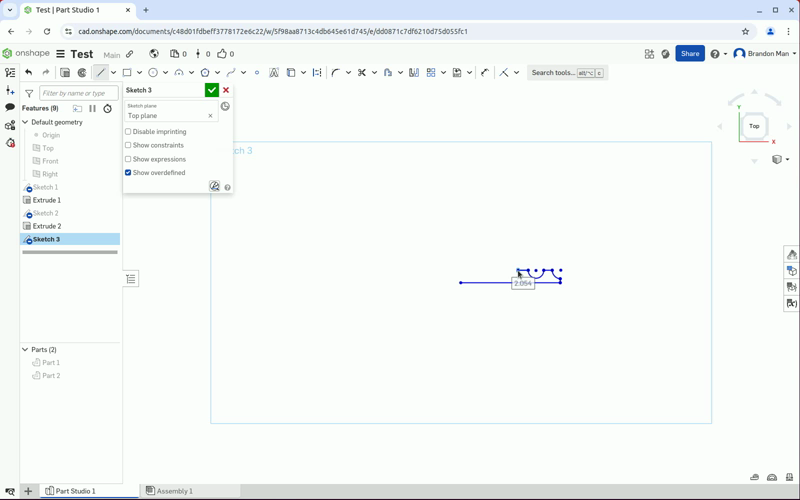
key(a)
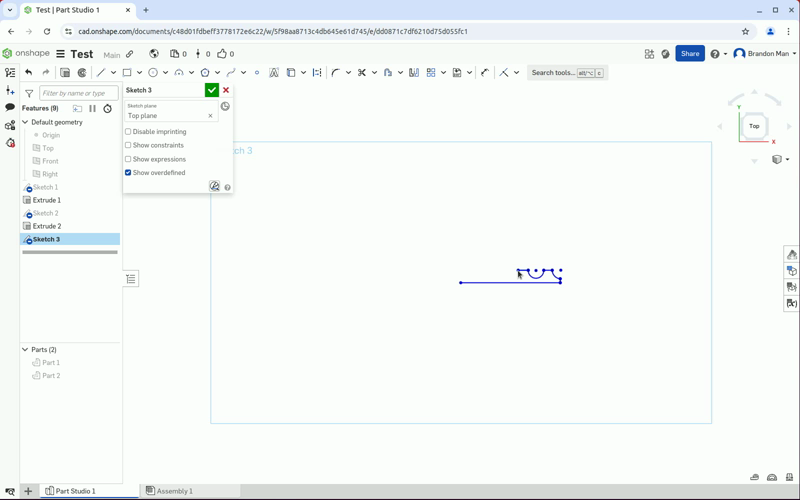
mouse_move(518, 270)
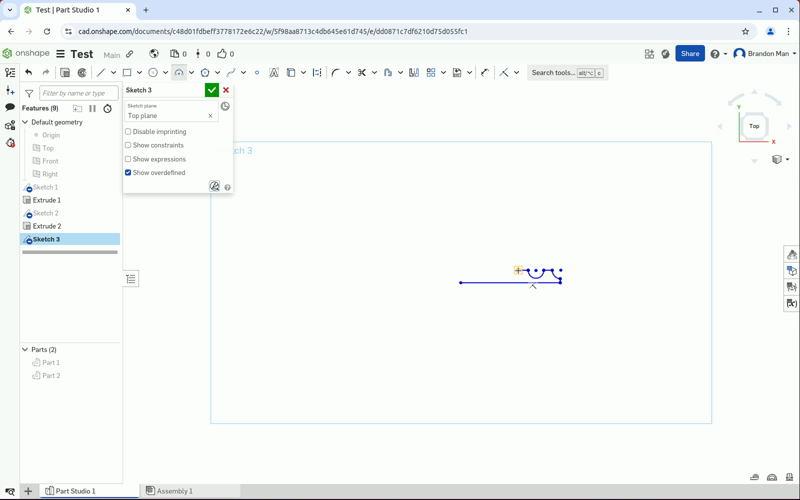
click(518, 270)
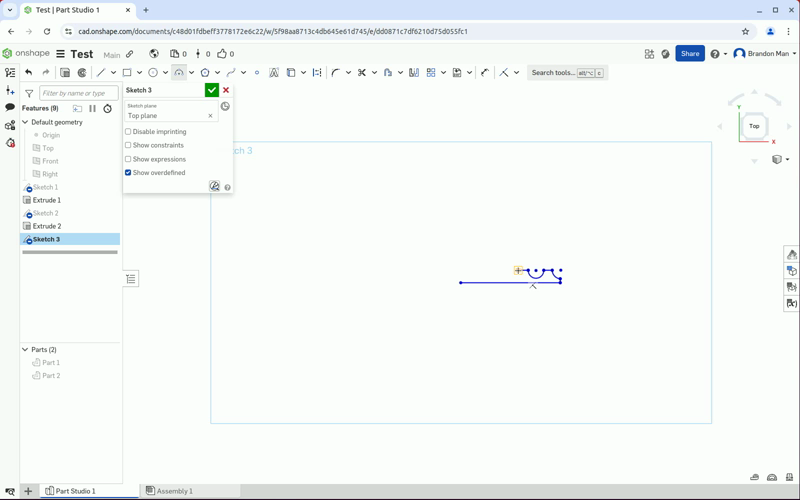
key_down(shift)
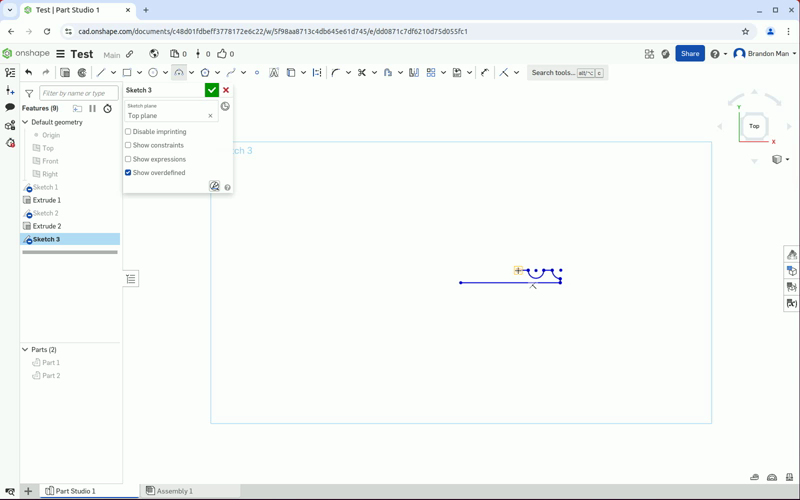
mouse_move(502, 270)
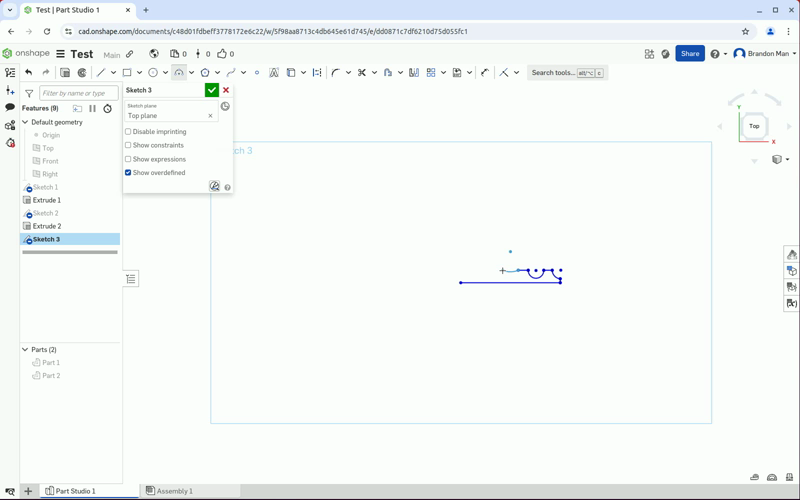
click(502, 270)
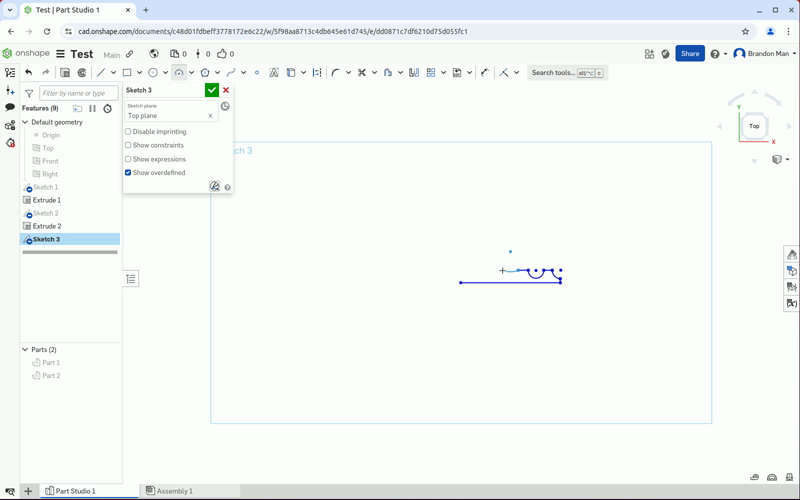
mouse_move(510, 278)
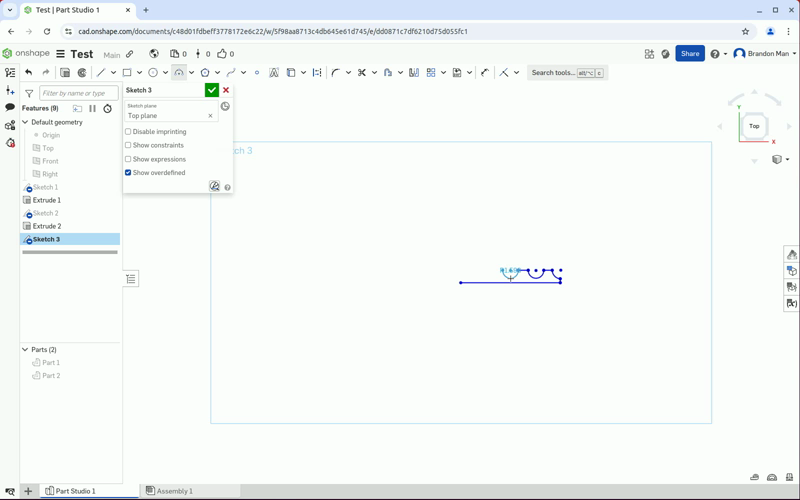
click(510, 278)
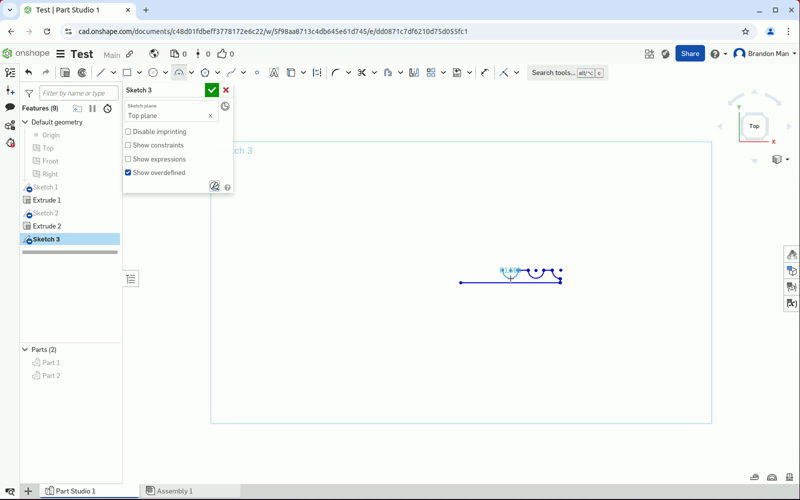
key_up(shift)
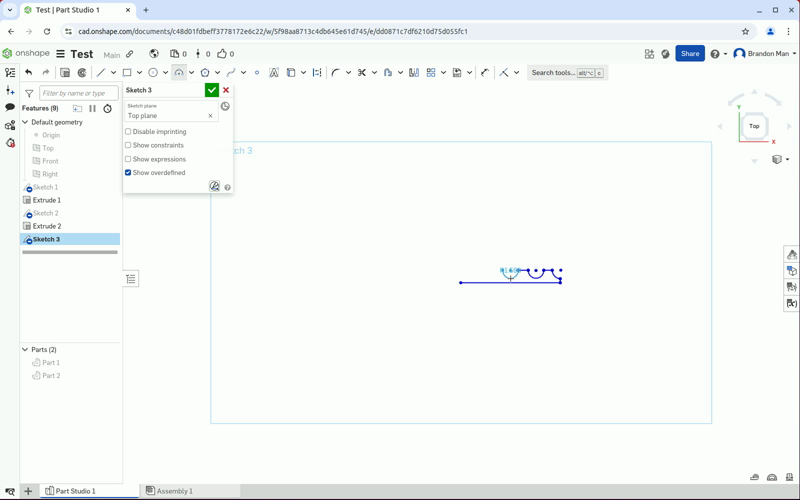
key(esc)
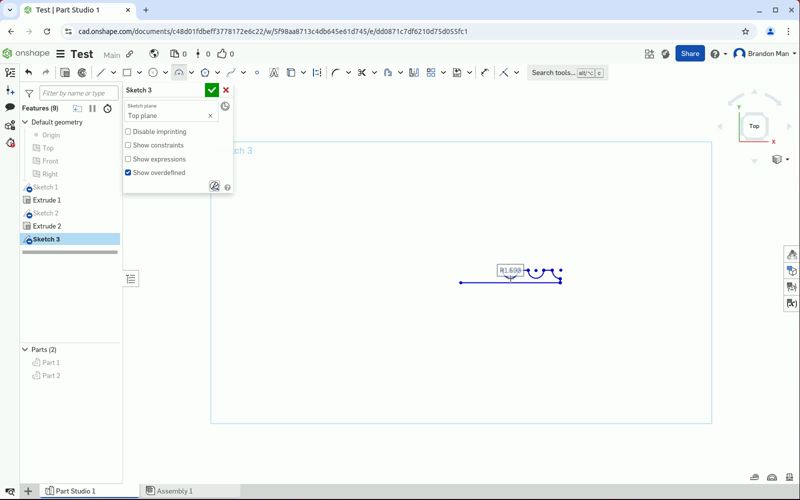
key(l)
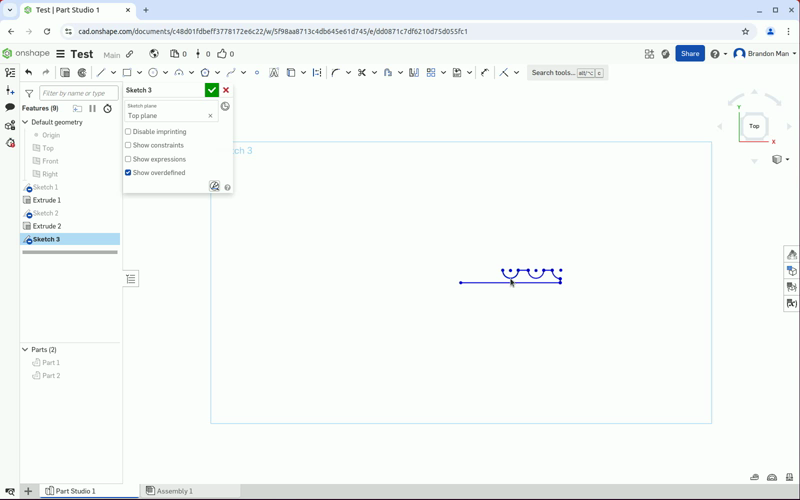
mouse_move(502, 270)
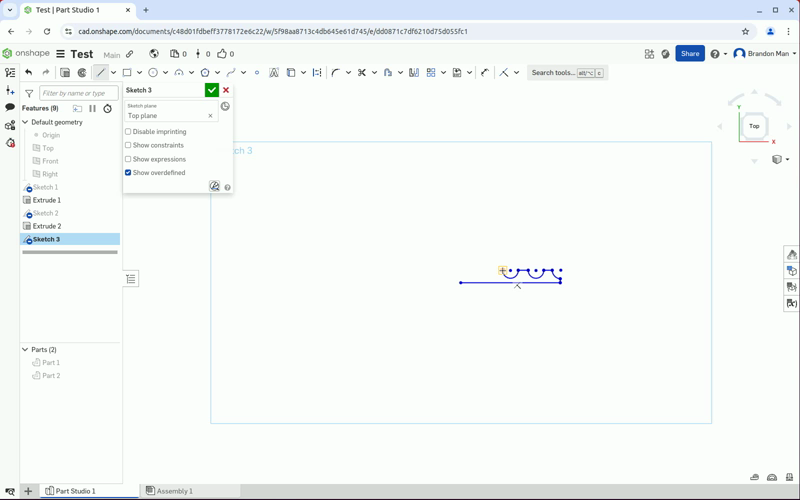
click(502, 270)
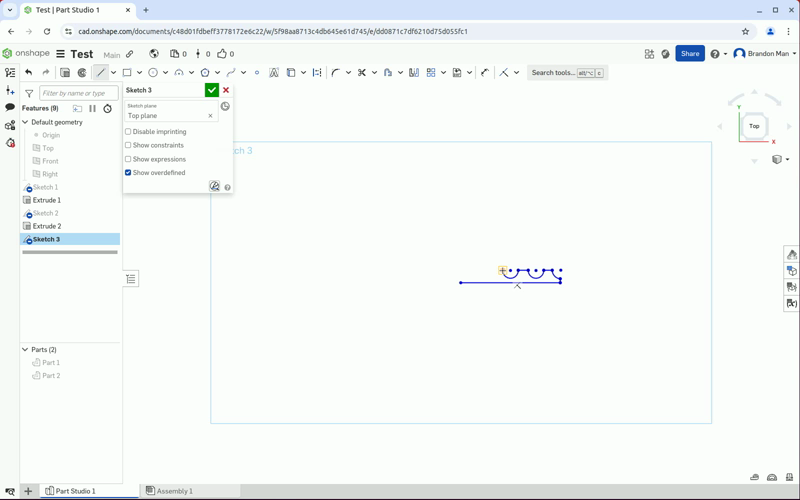
key_down(shift)
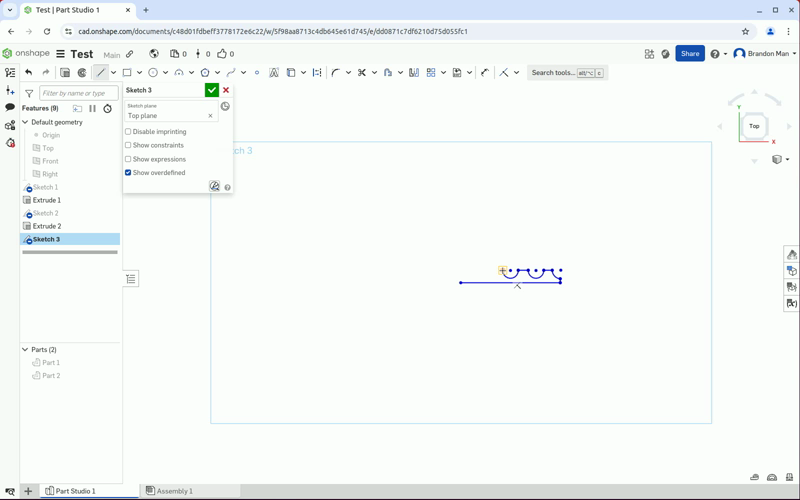
mouse_move(532, 270)
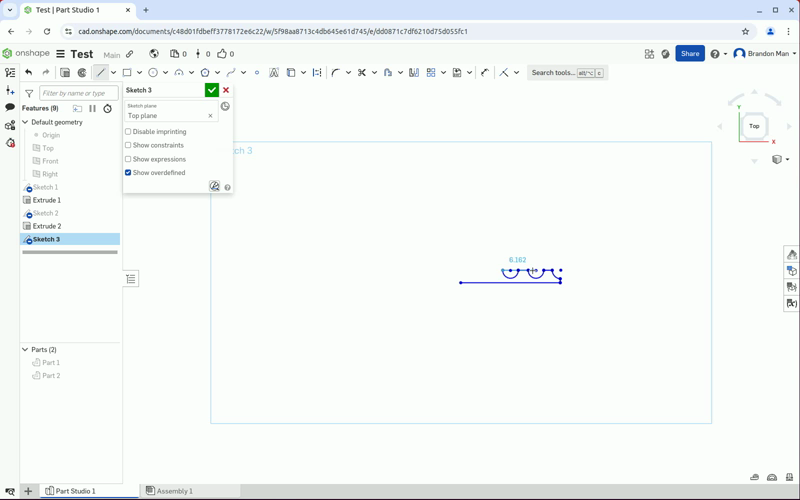
mouse_move(493, 270)
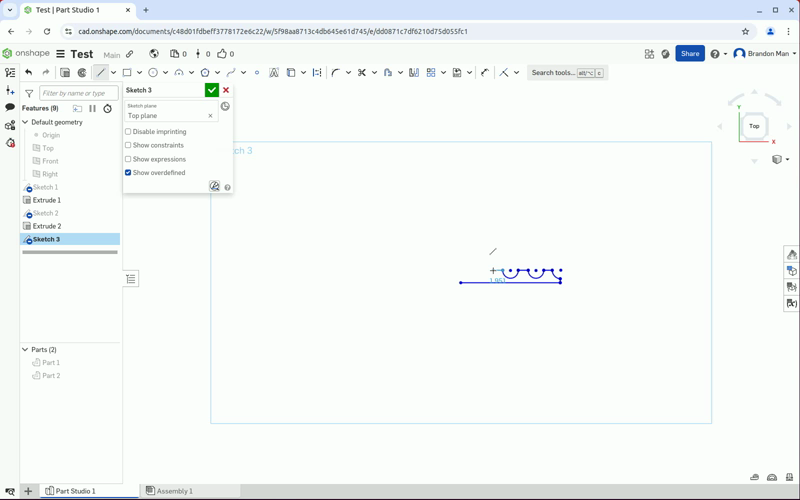
click(493, 270)
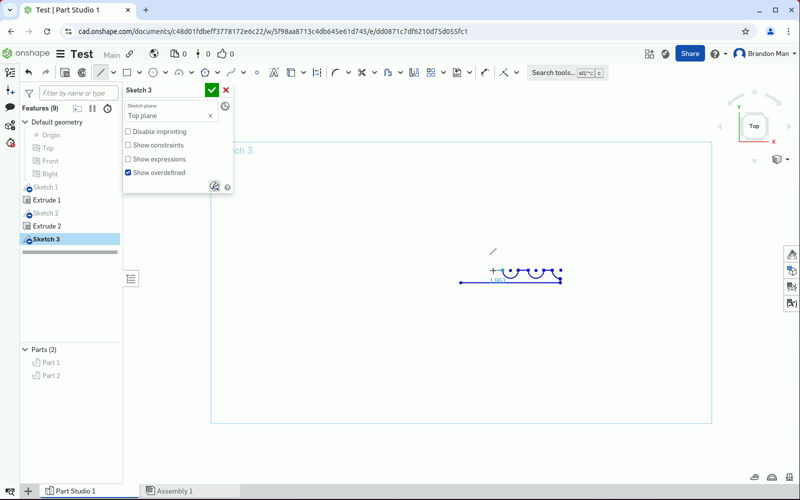
key_up(shift)
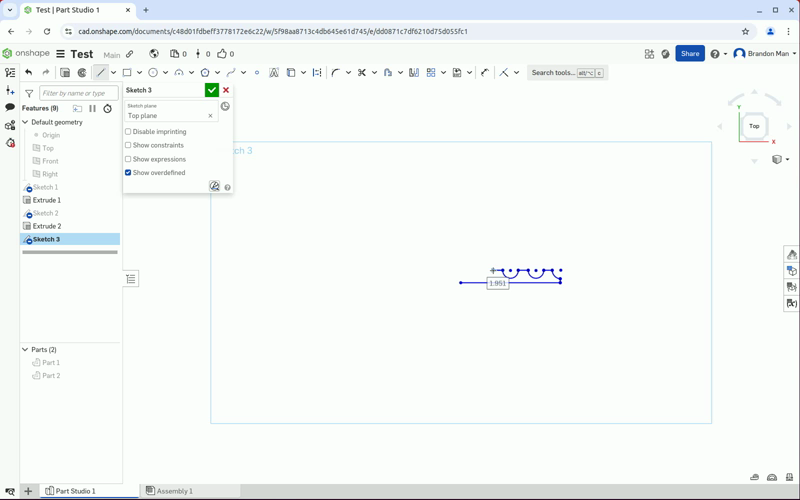
key(esc)
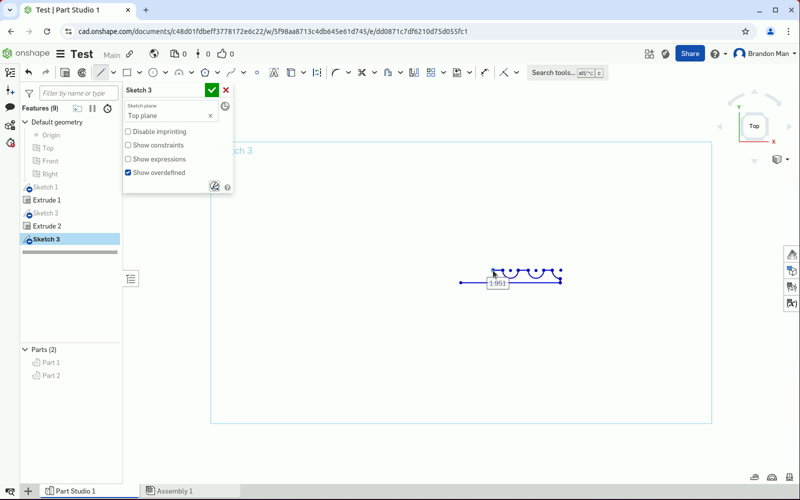
key(a)
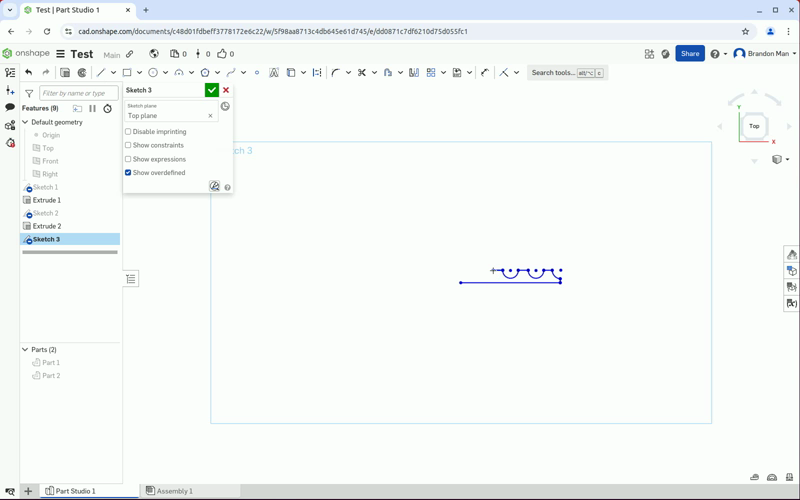
mouse_move(493, 270)
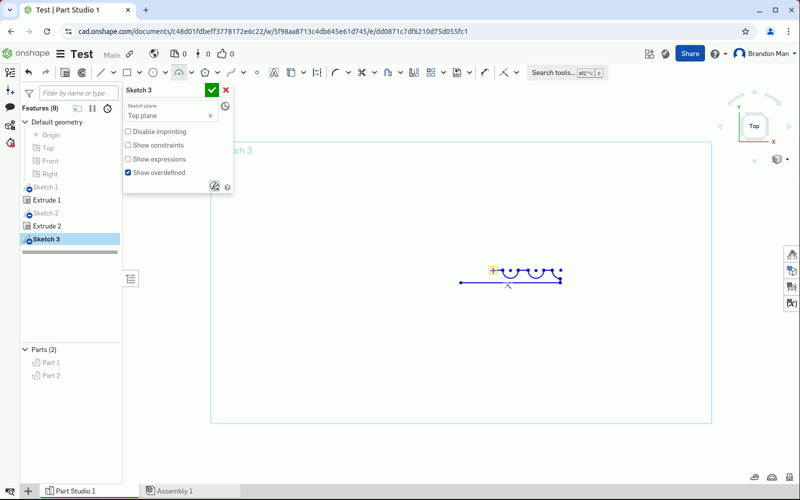
click(493, 270)
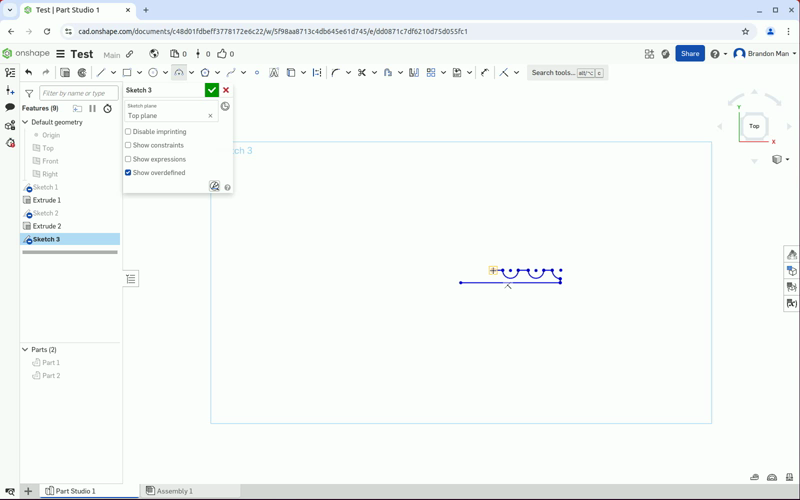
key_down(shift)
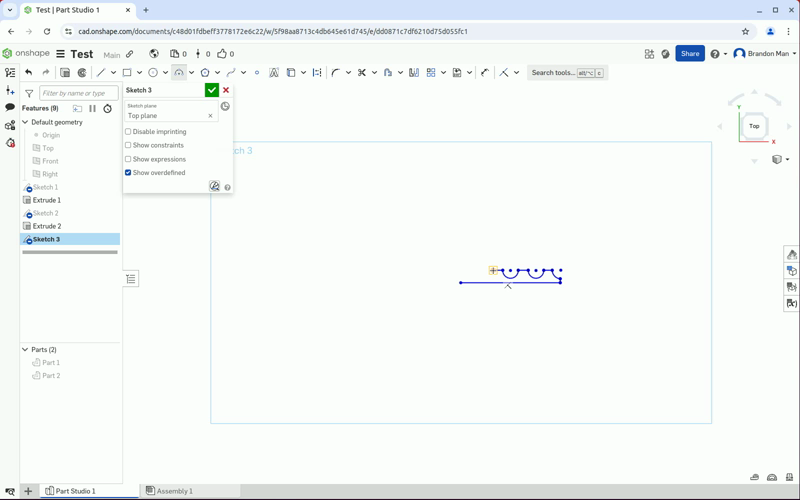
mouse_move(477, 270)
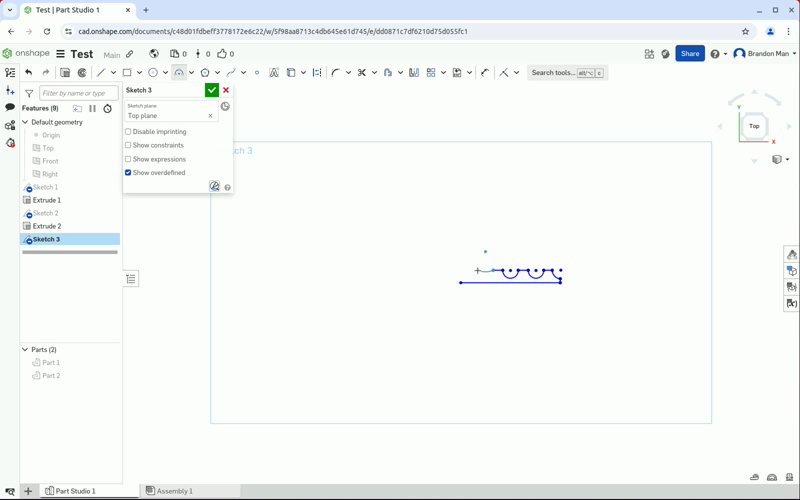
click(477, 270)
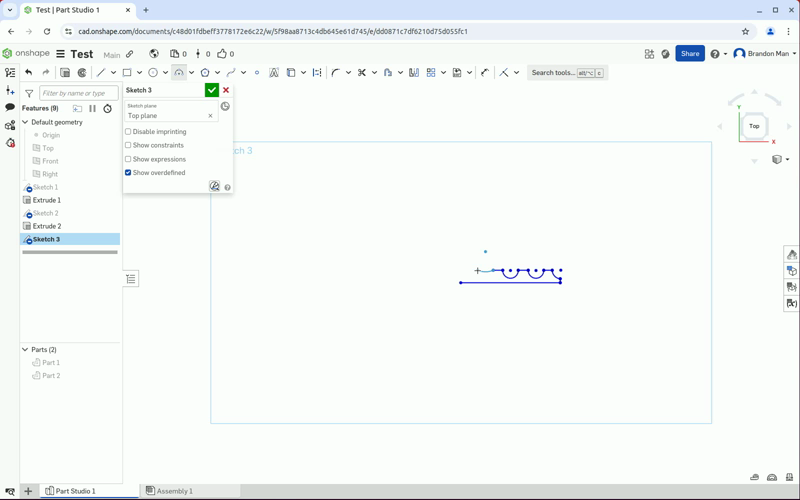
mouse_move(485, 278)
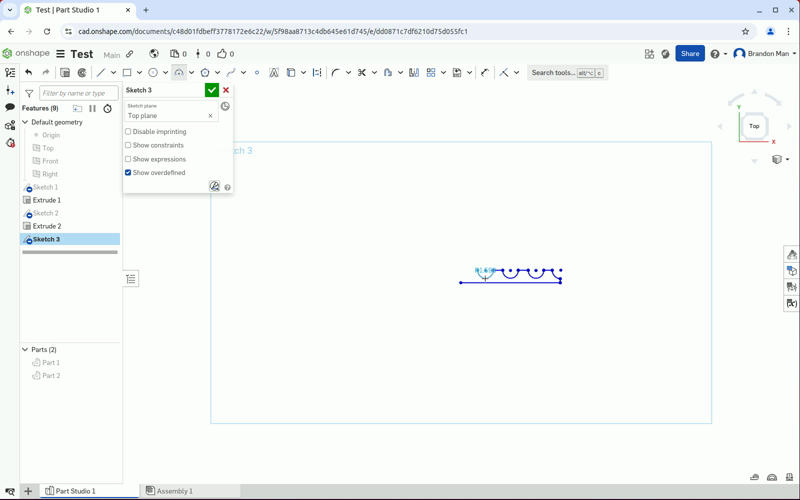
click(485, 278)
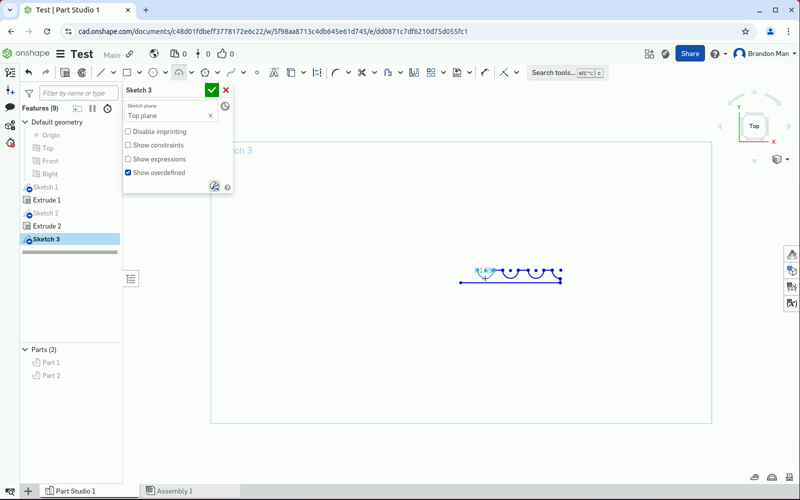
key_up(shift)
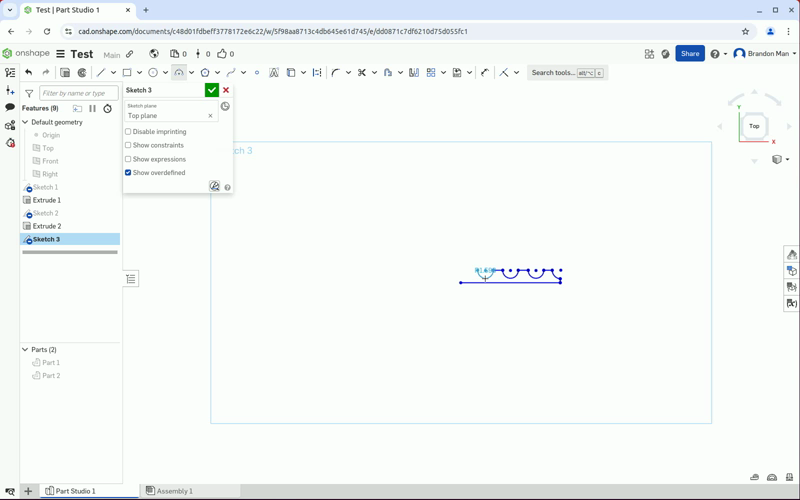
key(esc)
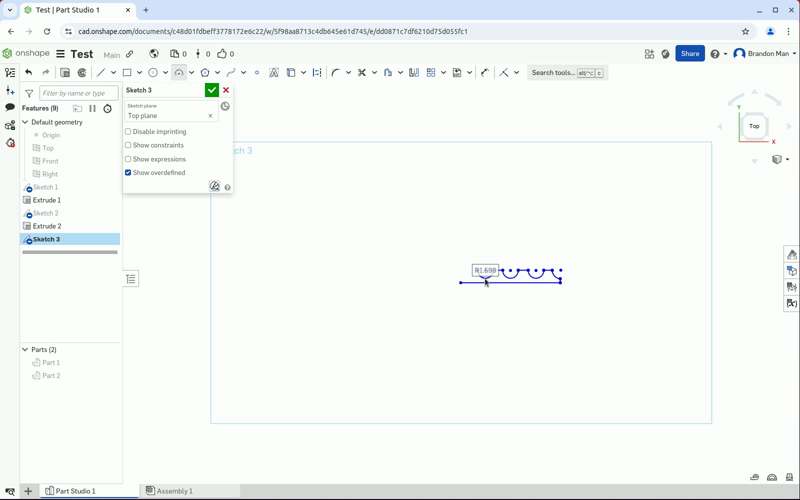
key(l)
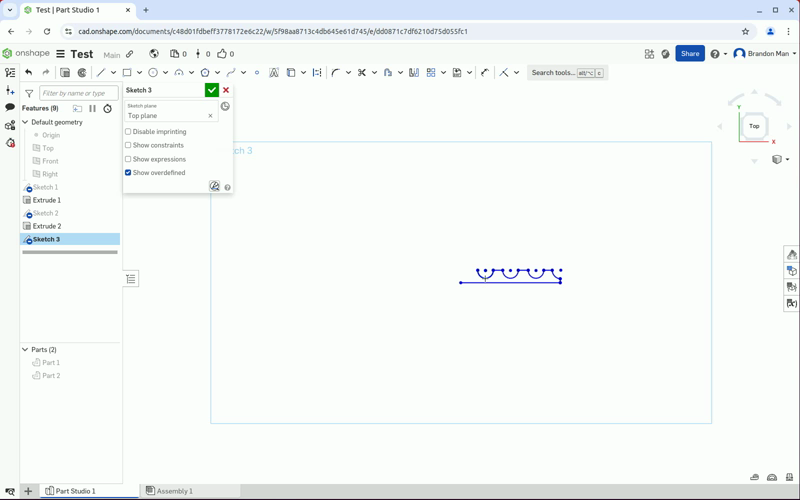
mouse_move(477, 270)
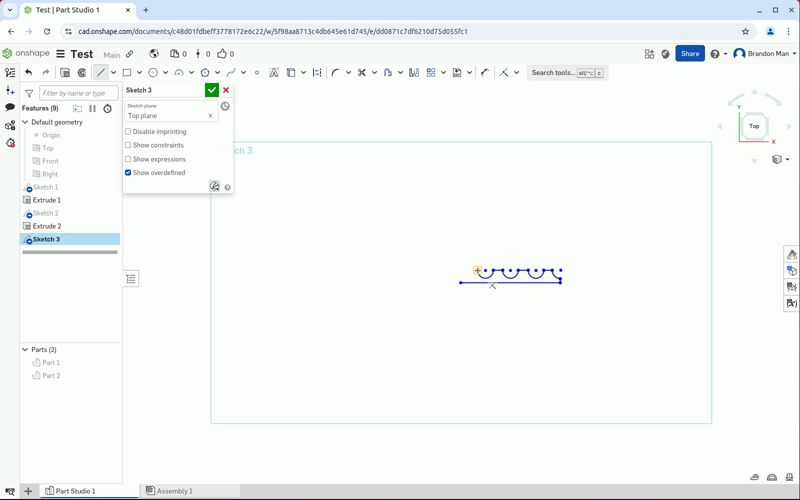
click(477, 270)
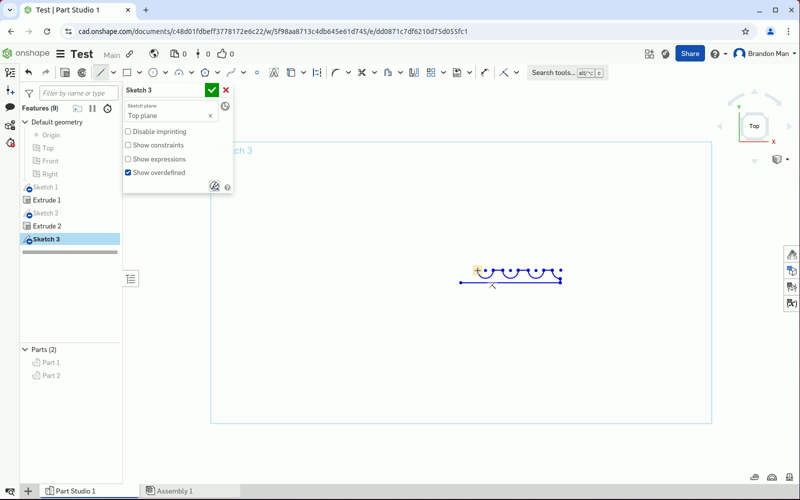
key_down(shift)
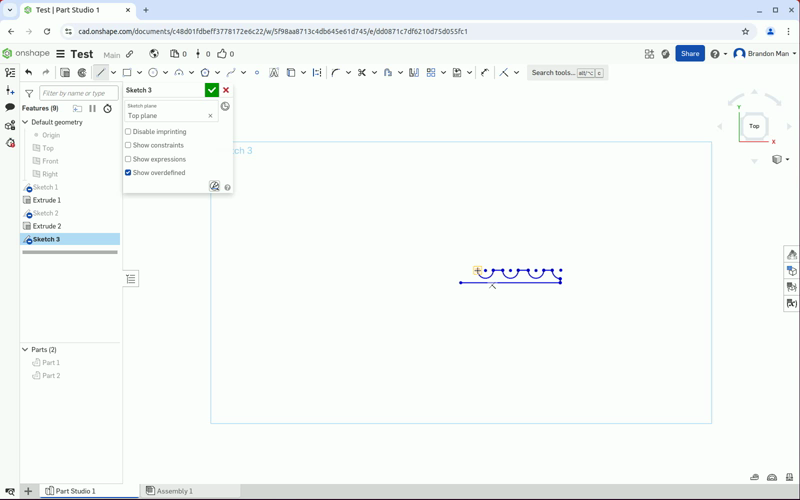
mouse_move(507, 270)
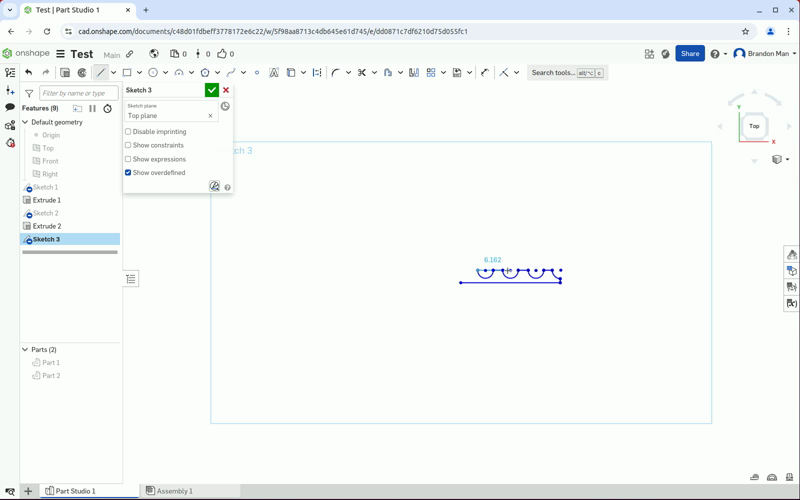
mouse_move(469, 270)
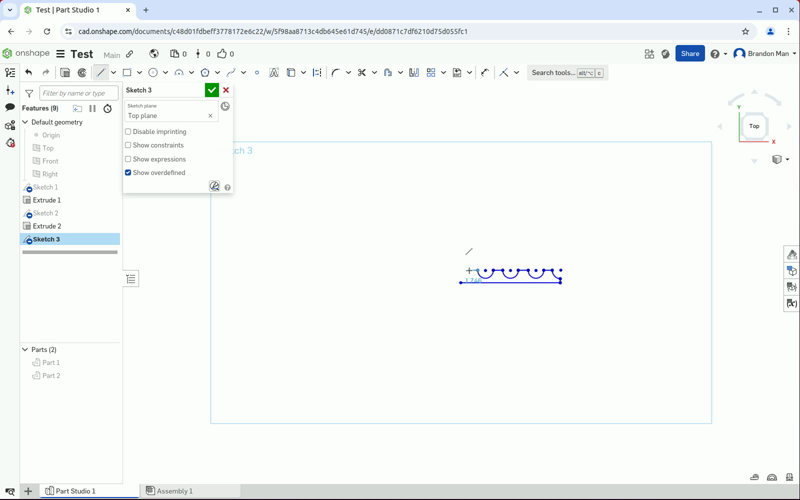
click(469, 270)
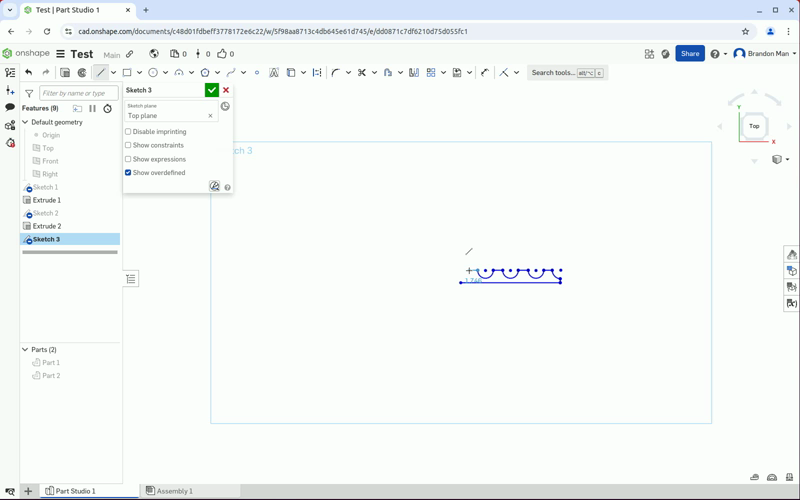
key_up(shift)
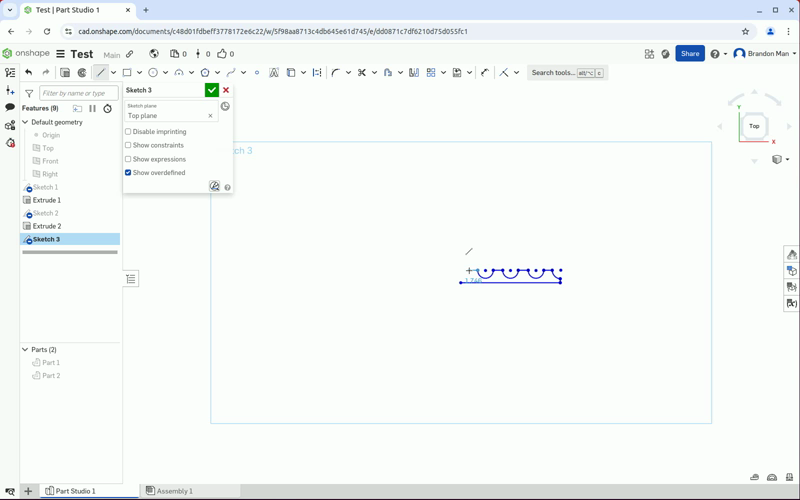
key(esc)
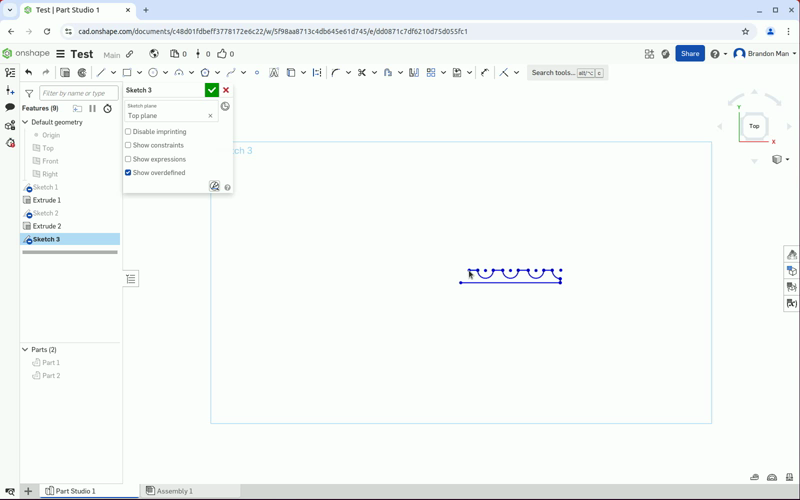
key(a)
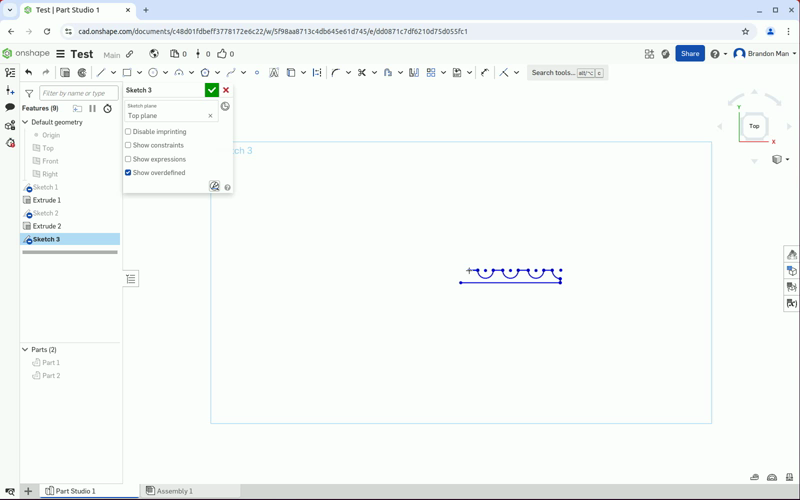
mouse_move(469, 270)
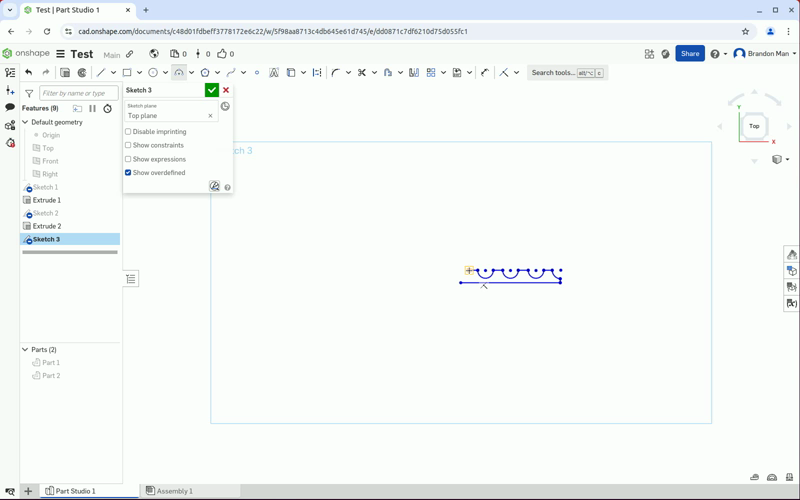
click(469, 270)
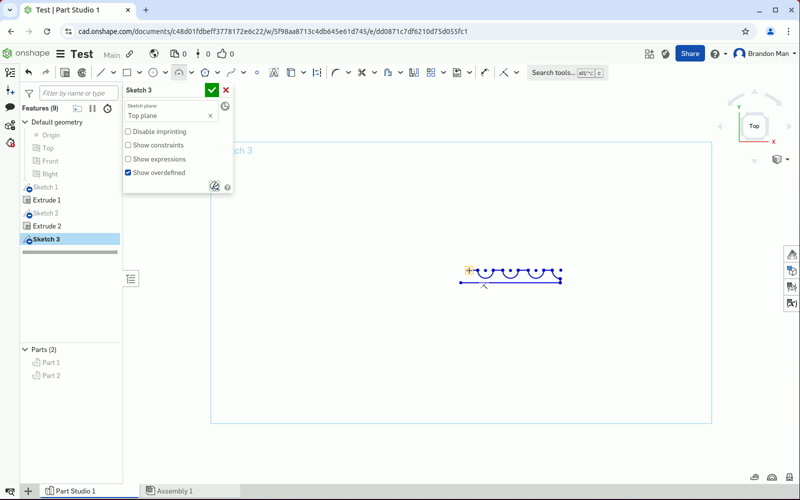
key_down(shift)
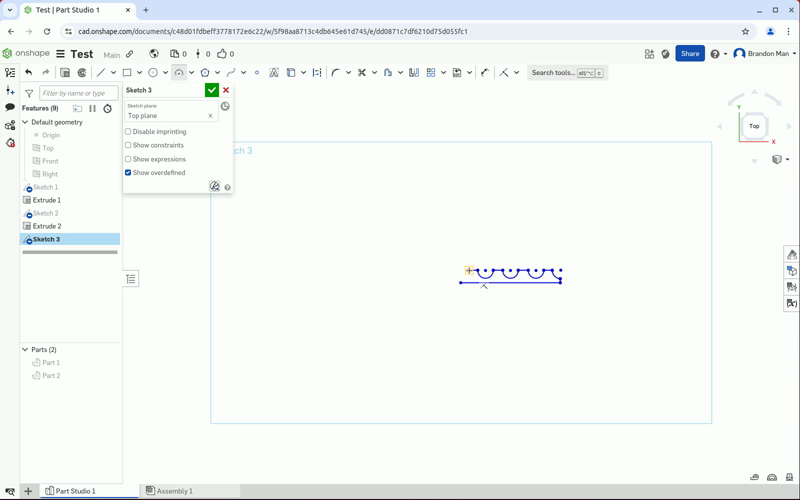
mouse_move(460, 278)
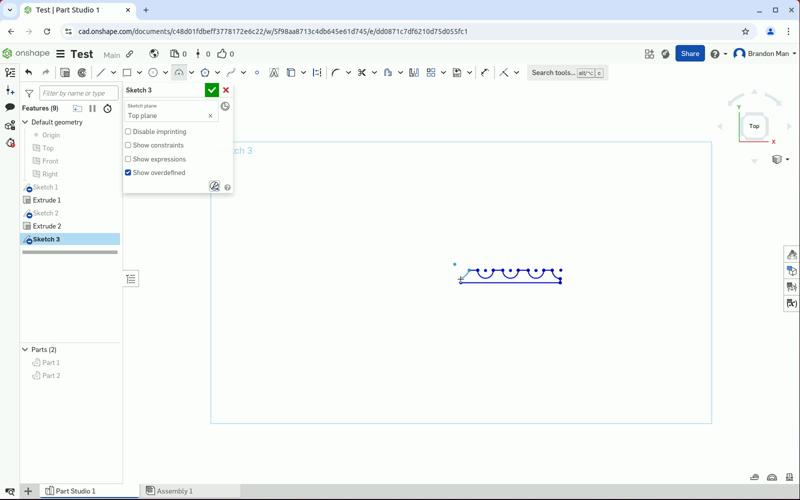
scroll(6)
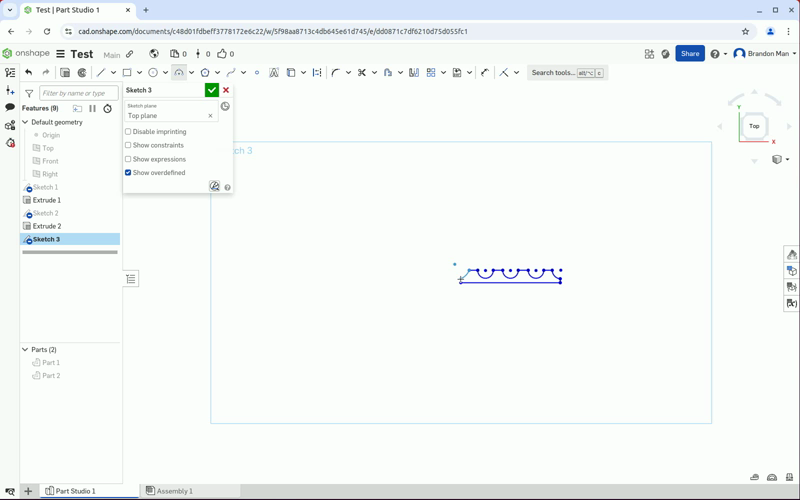
scroll(6)
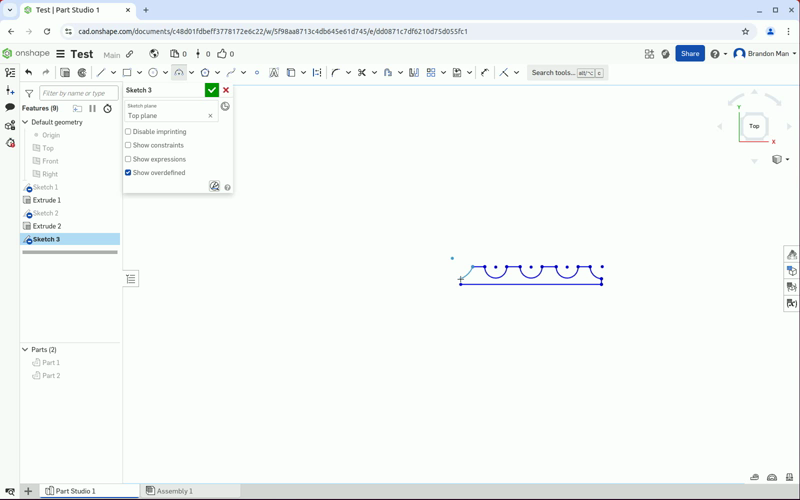
scroll(6)
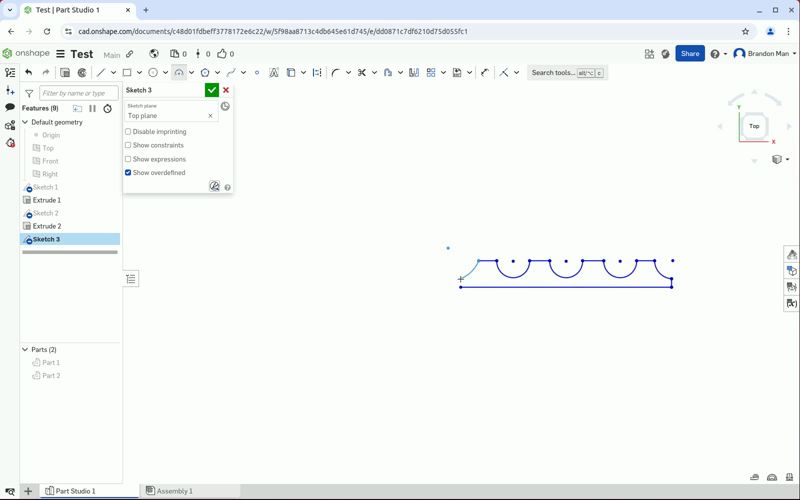
scroll(6)
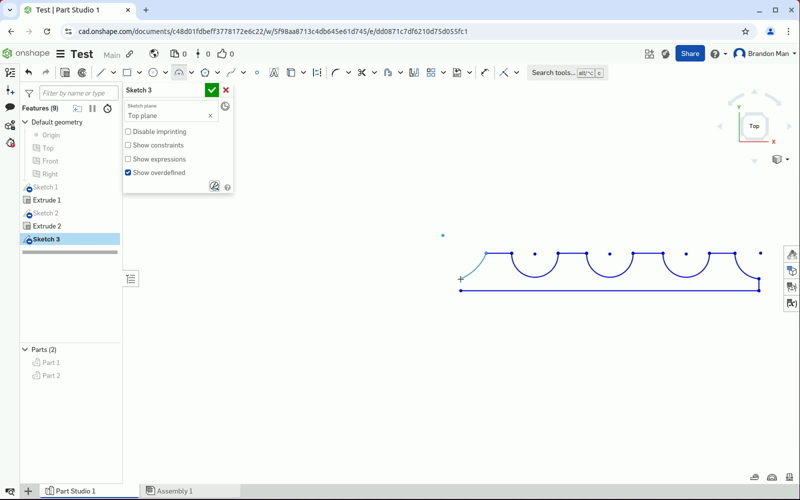
scroll(6)
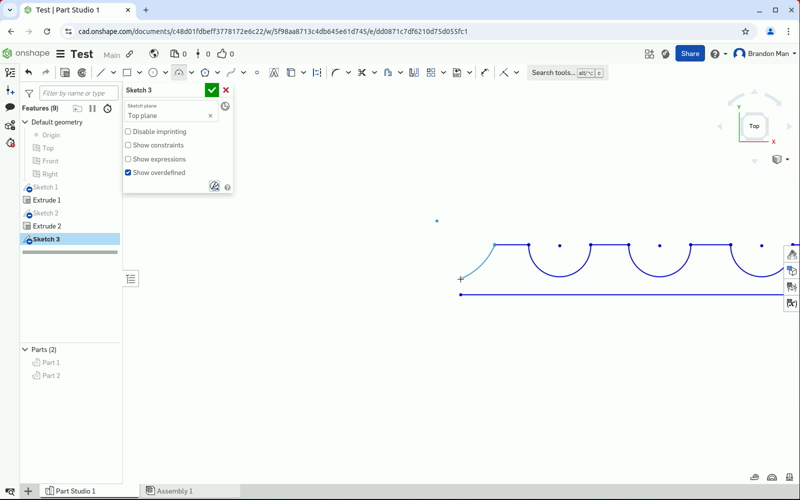
scroll(6)
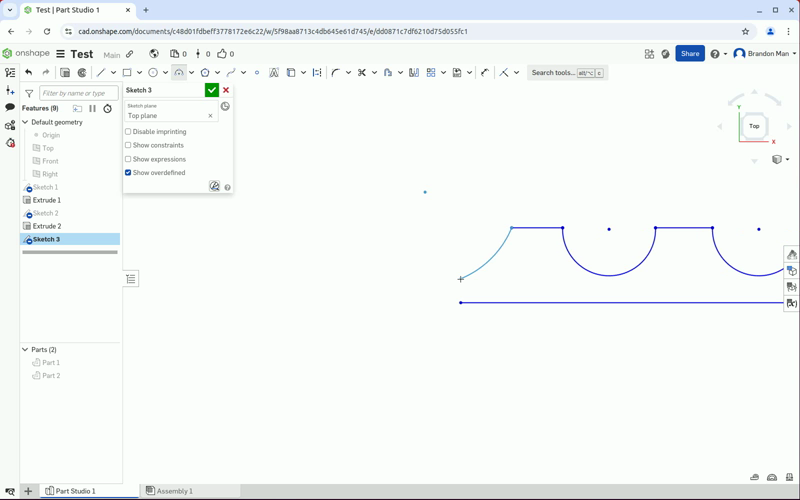
scroll(6)
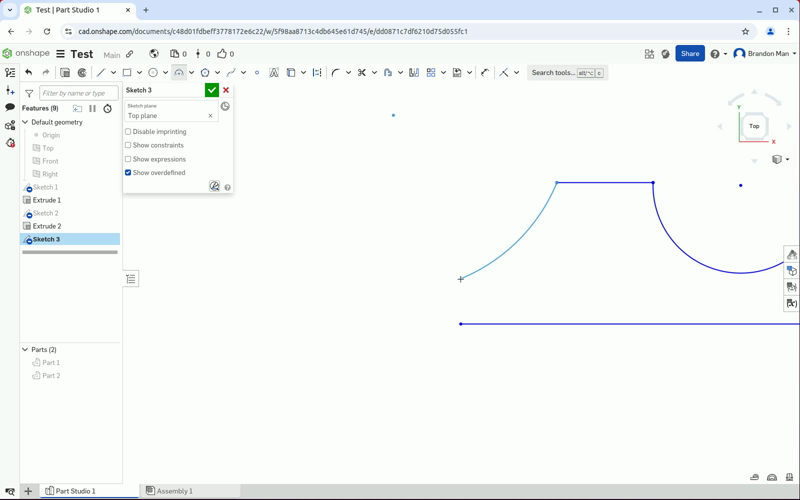
click(460, 278)
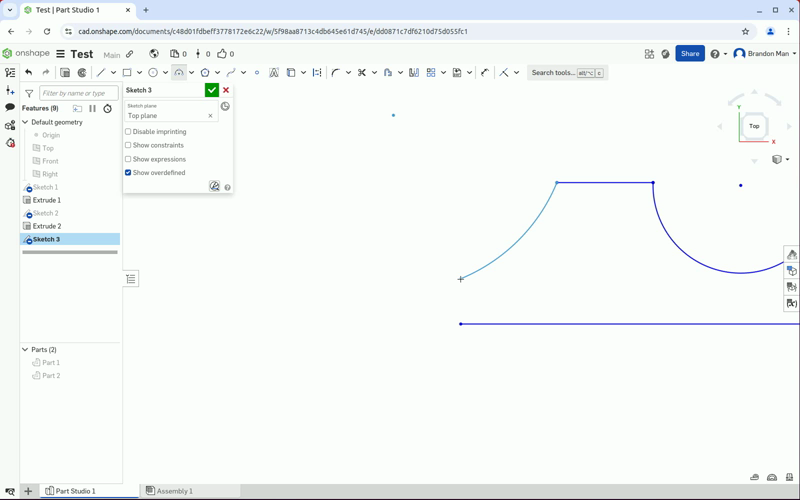
scroll(-6)
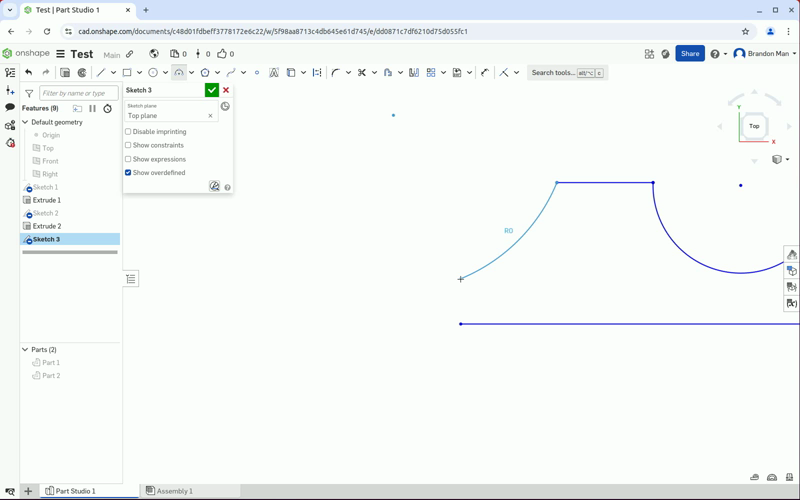
scroll(-6)
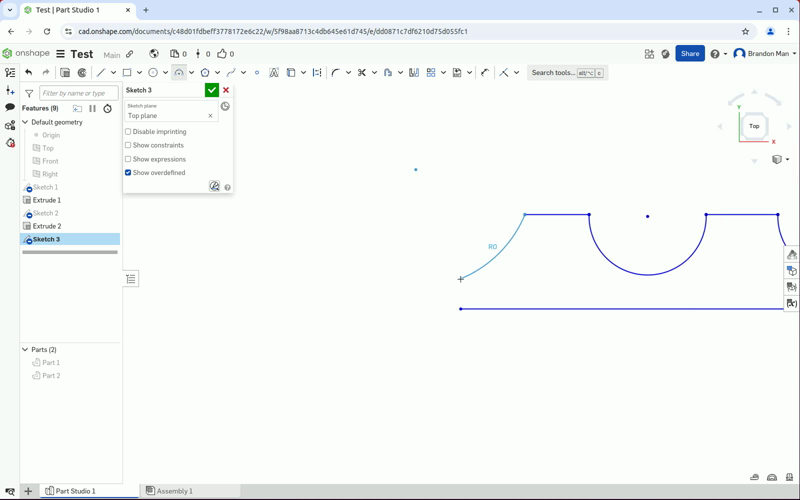
scroll(-6)
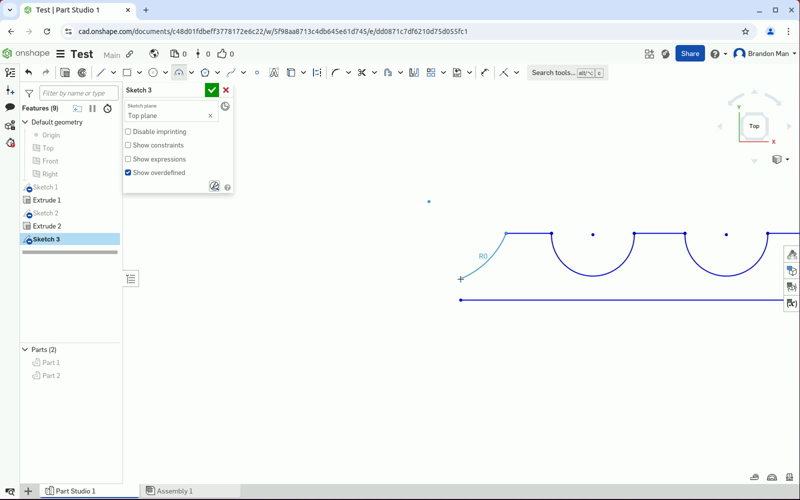
scroll(-6)
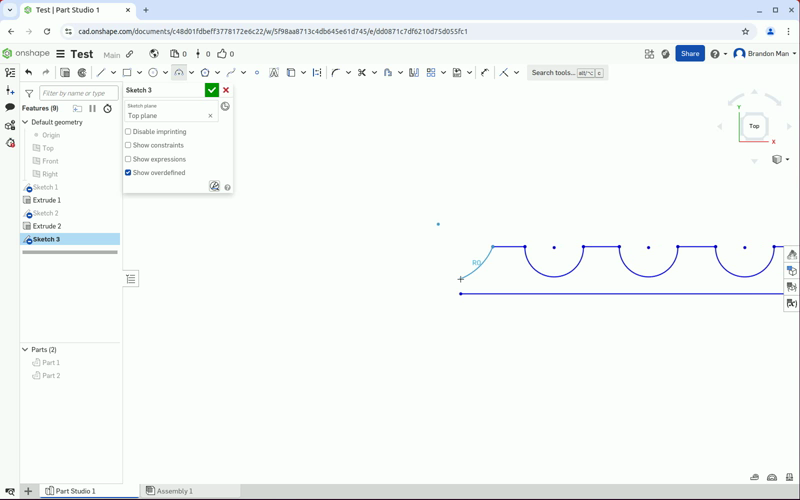
scroll(-6)
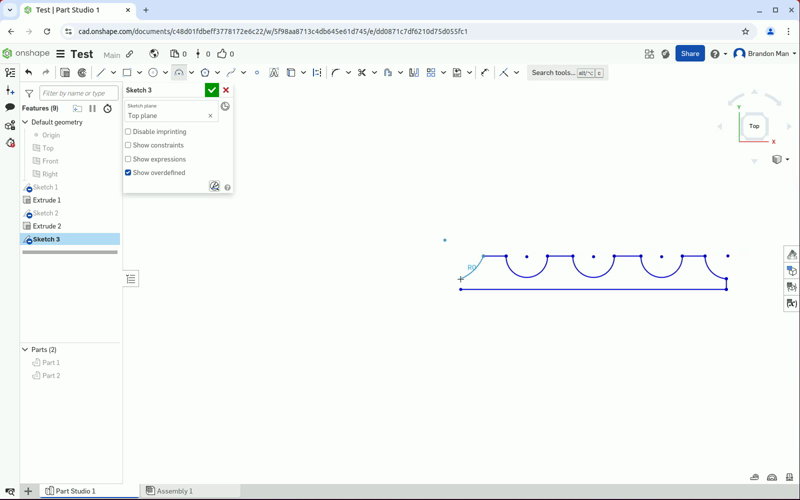
scroll(-6)
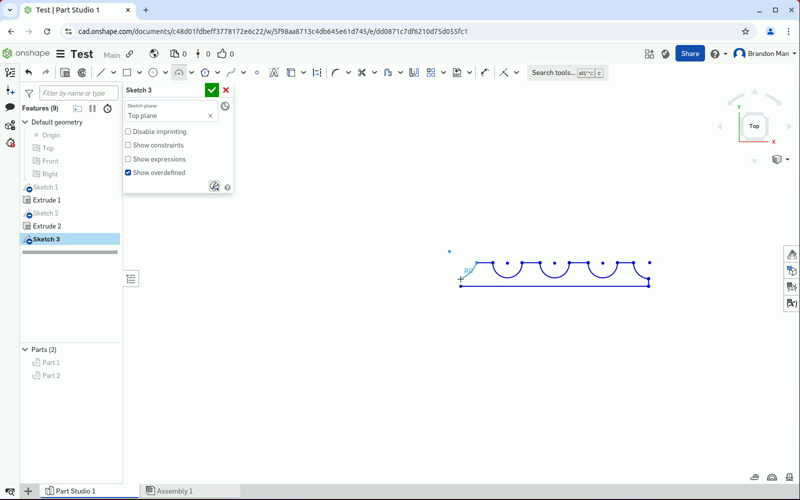
scroll(-6)
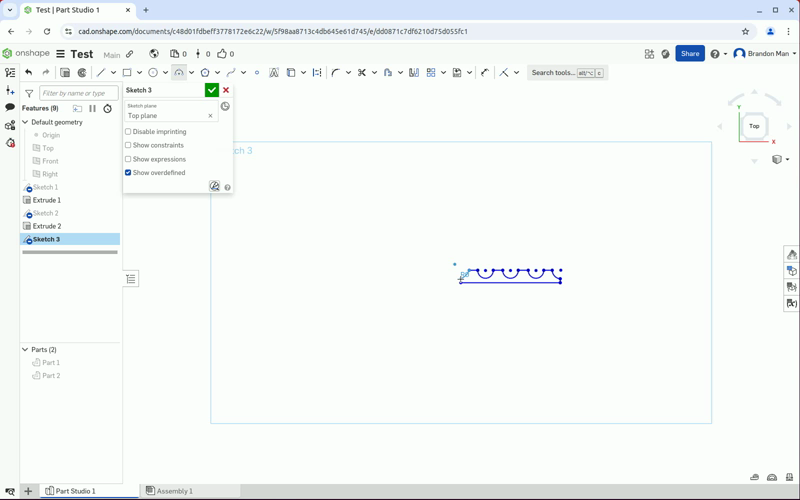
mouse_move(466, 276)
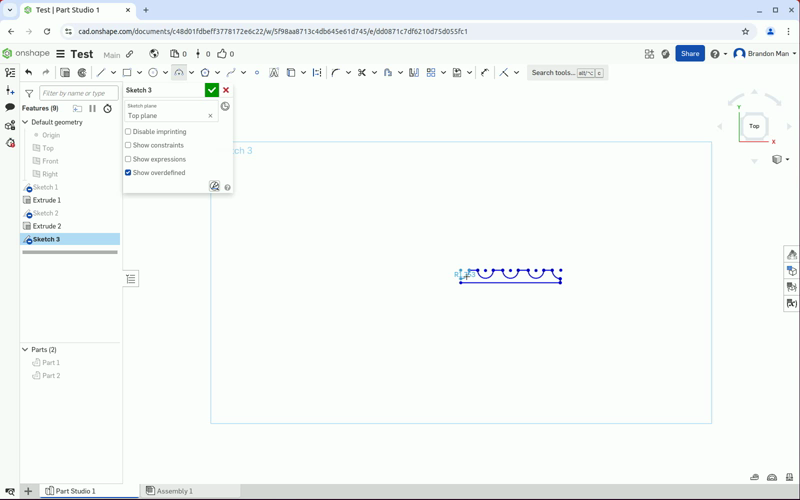
click(466, 276)
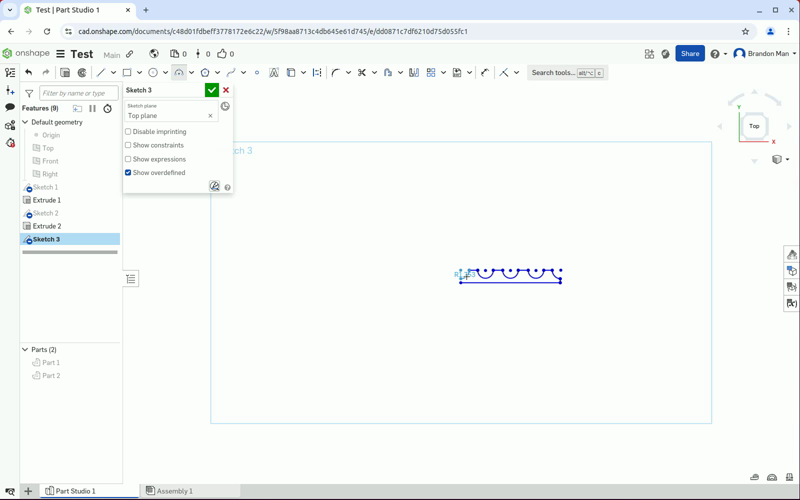
key_up(shift)
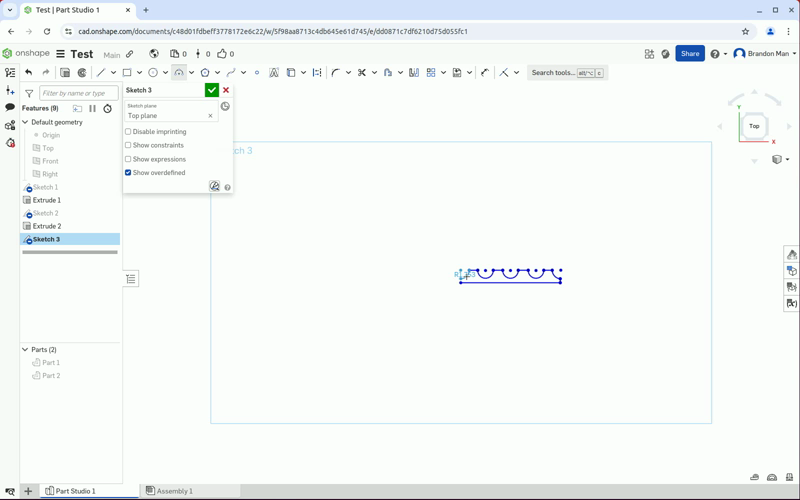
key(esc)
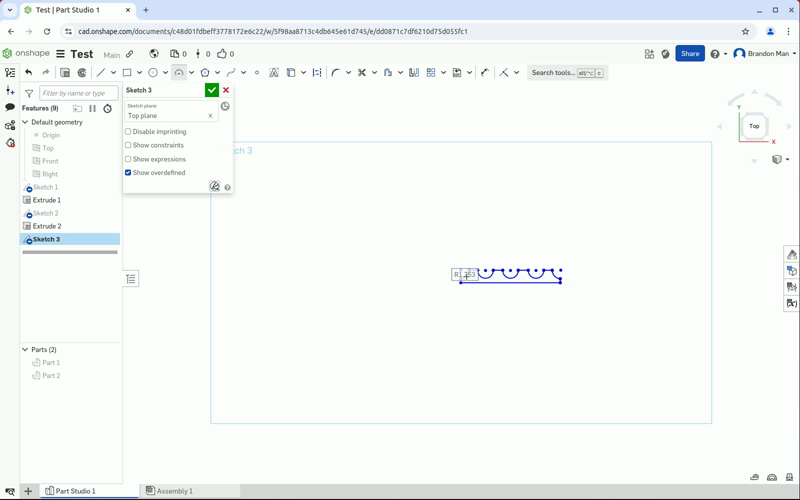
key(l)
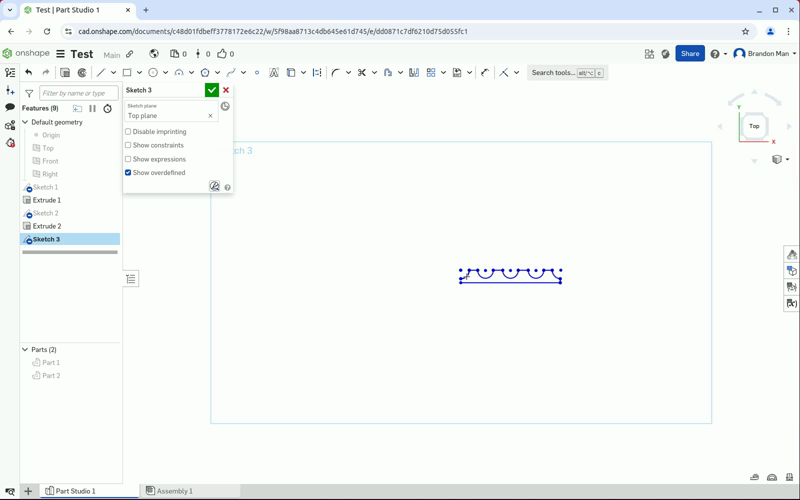
mouse_move(460, 278)
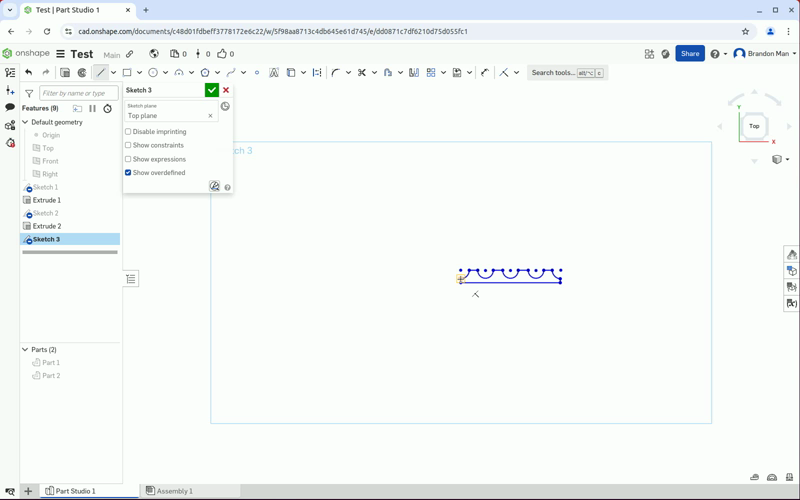
scroll(6)
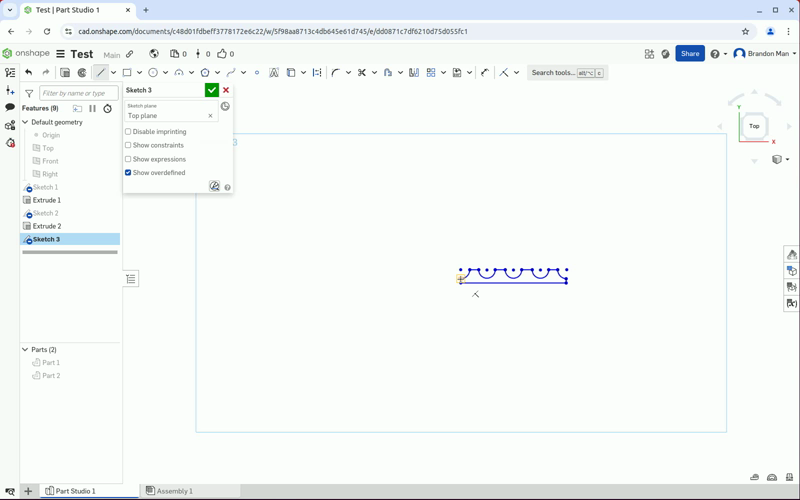
scroll(6)
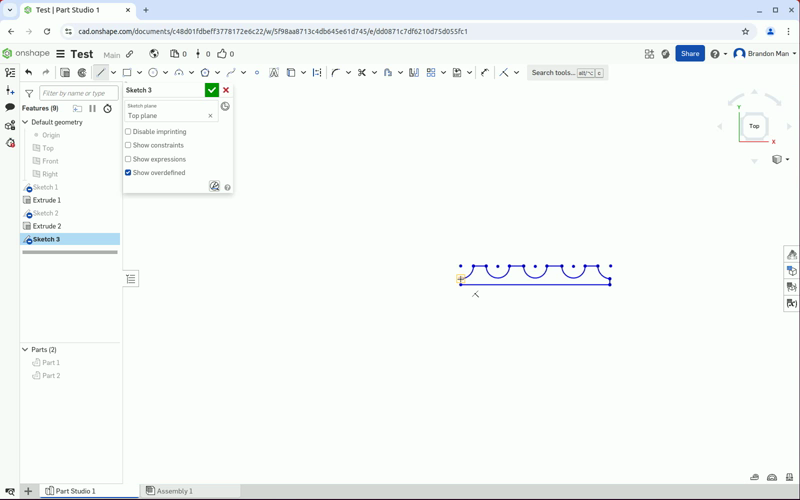
scroll(6)
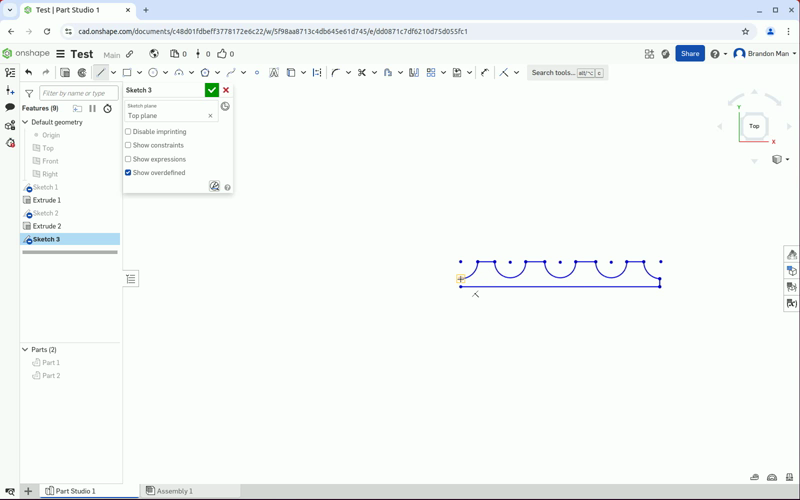
scroll(6)
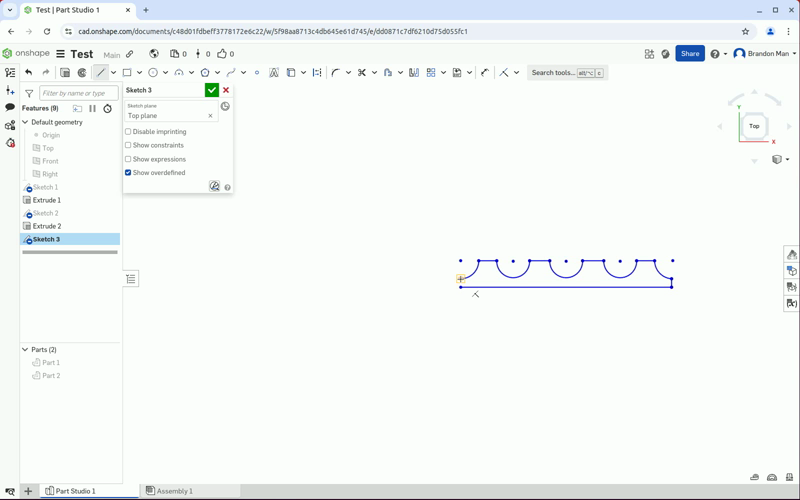
scroll(6)
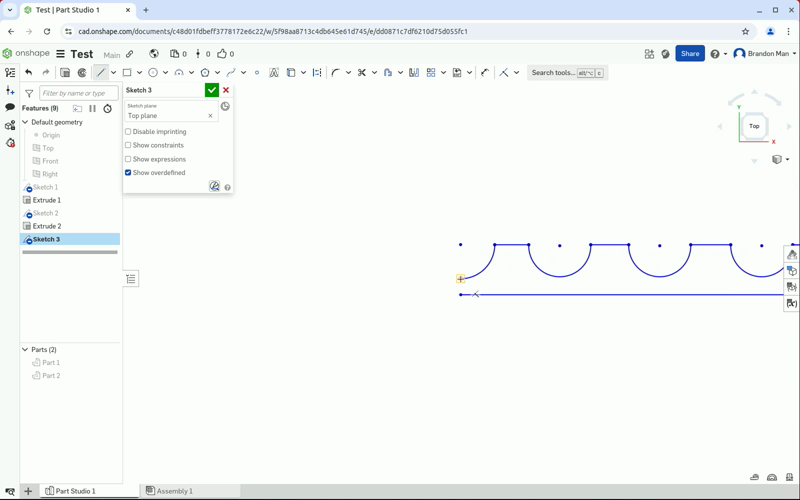
scroll(6)
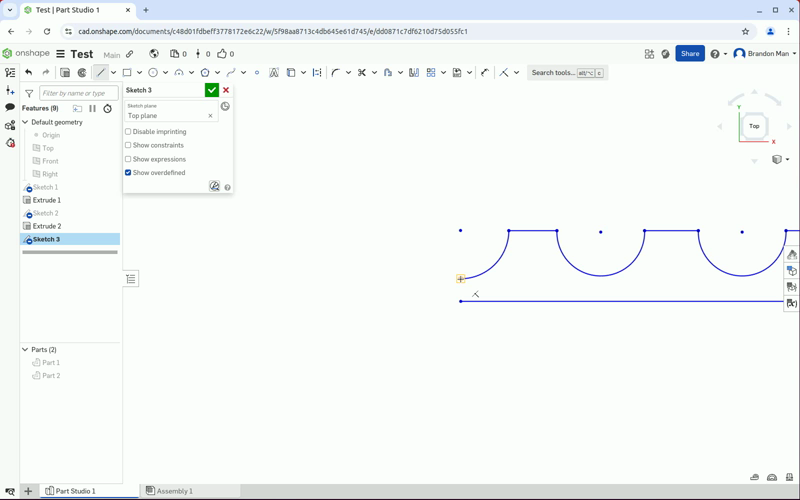
scroll(6)
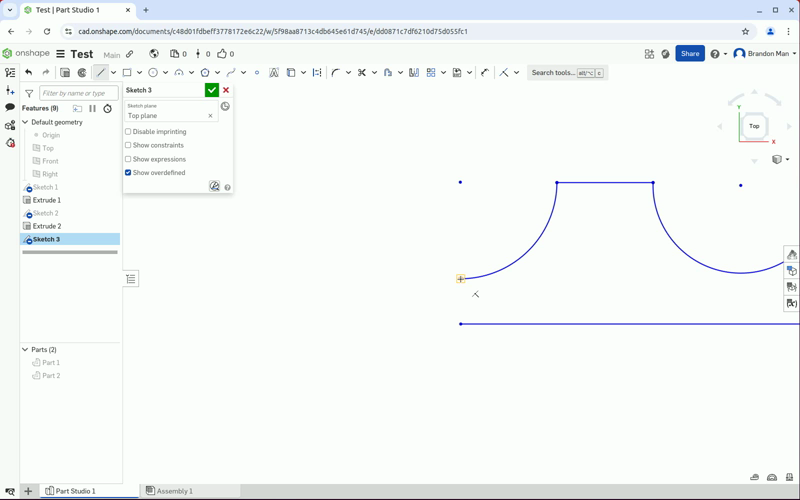
click(460, 278)
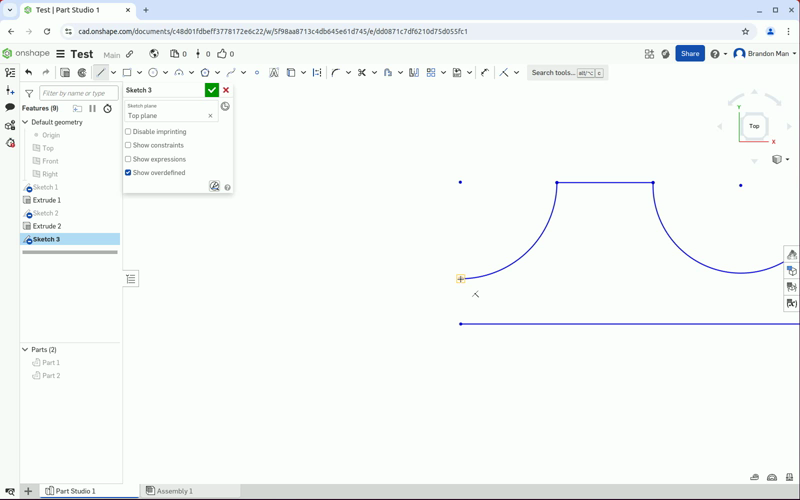
scroll(-6)
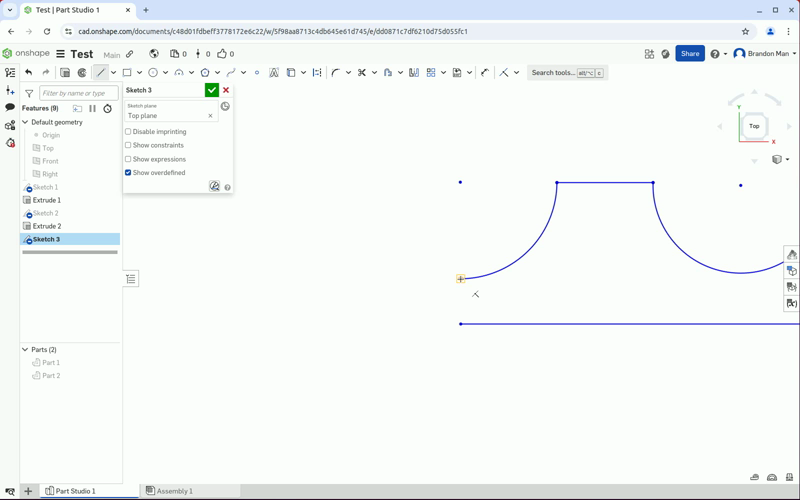
scroll(-6)
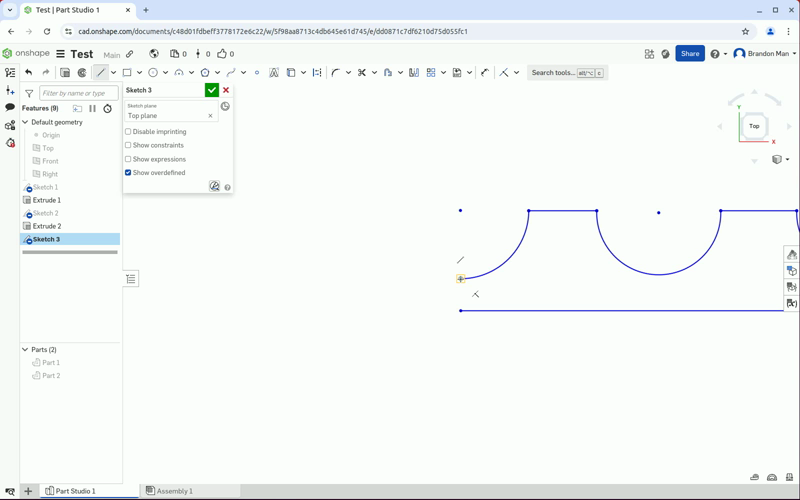
scroll(-6)
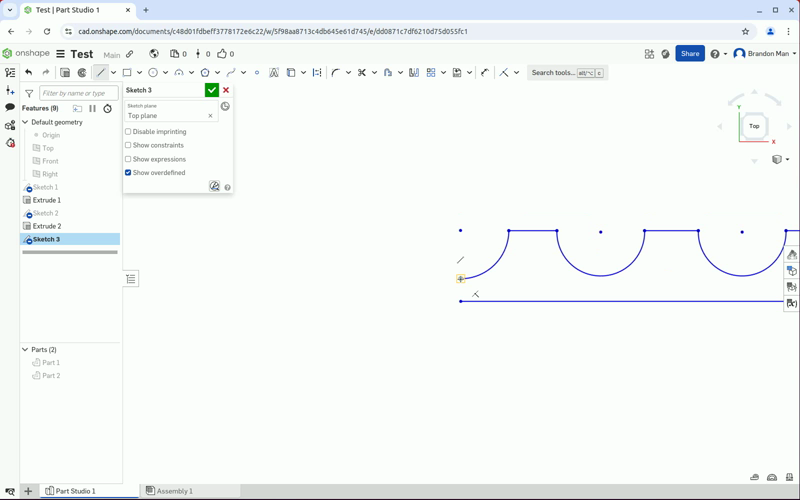
scroll(-6)
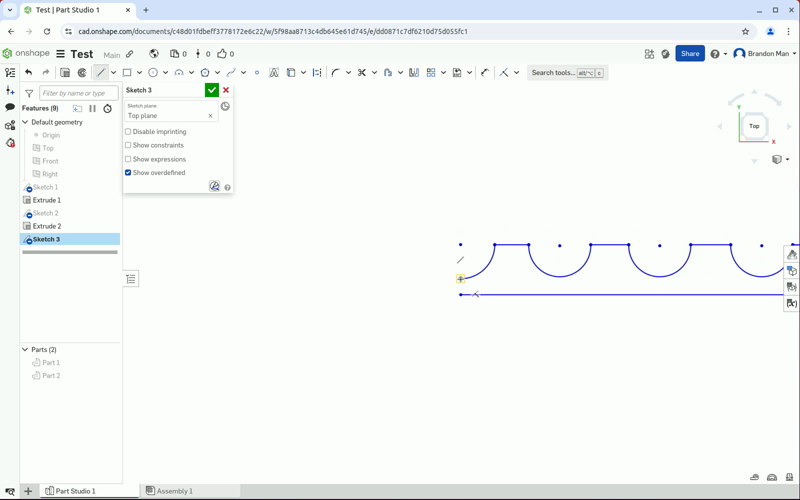
scroll(-6)
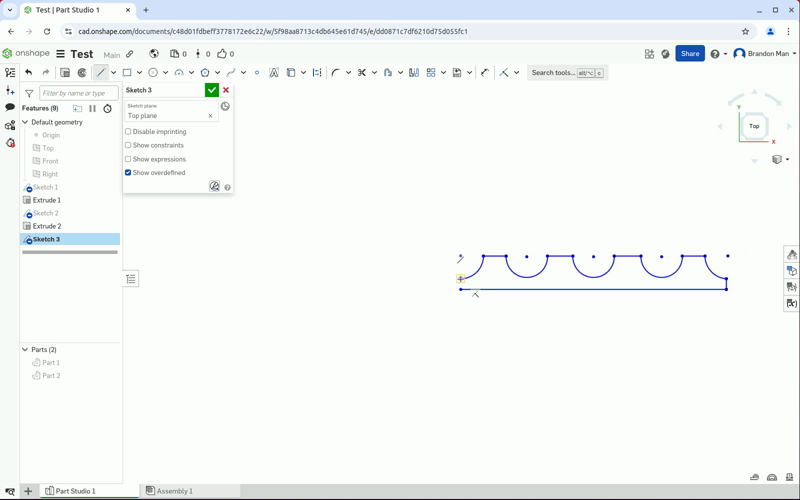
scroll(-6)
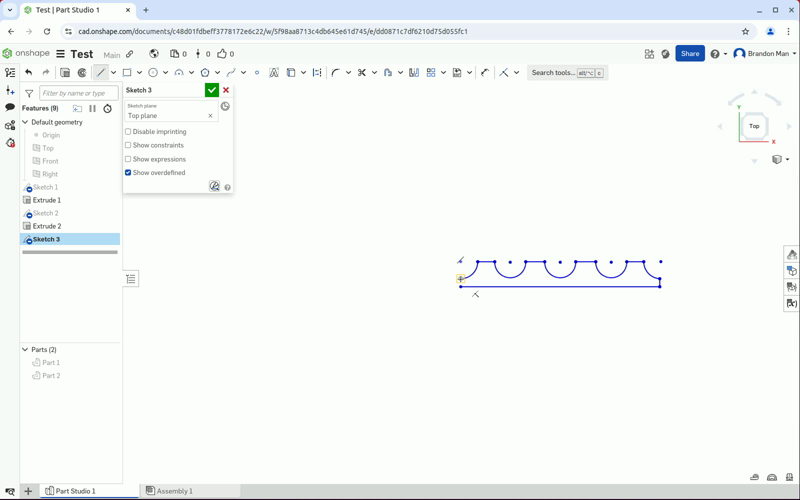
scroll(-6)
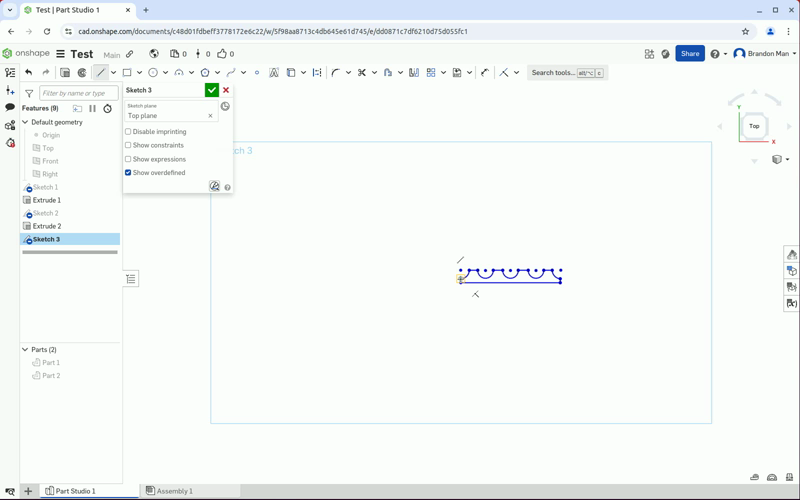
mouse_move(490, 278)
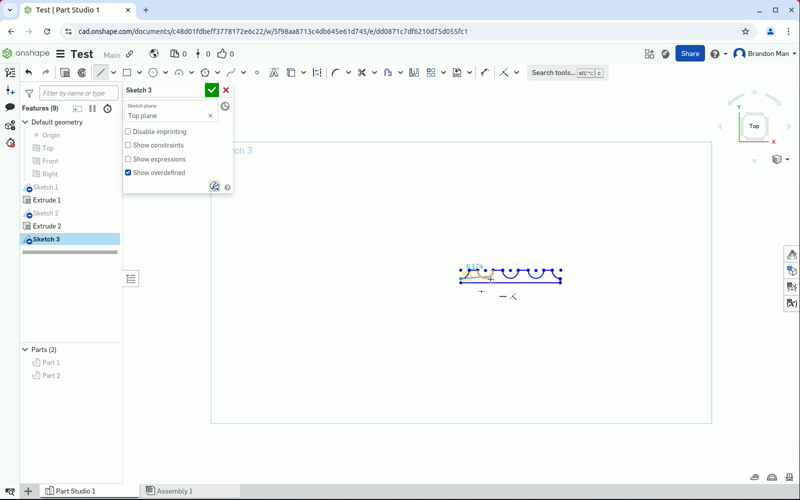
key_down(shift)
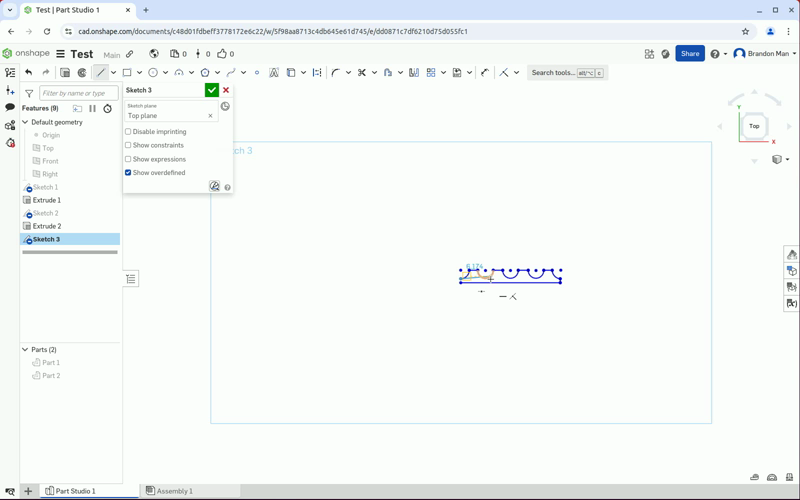
mouse_move(460, 282)
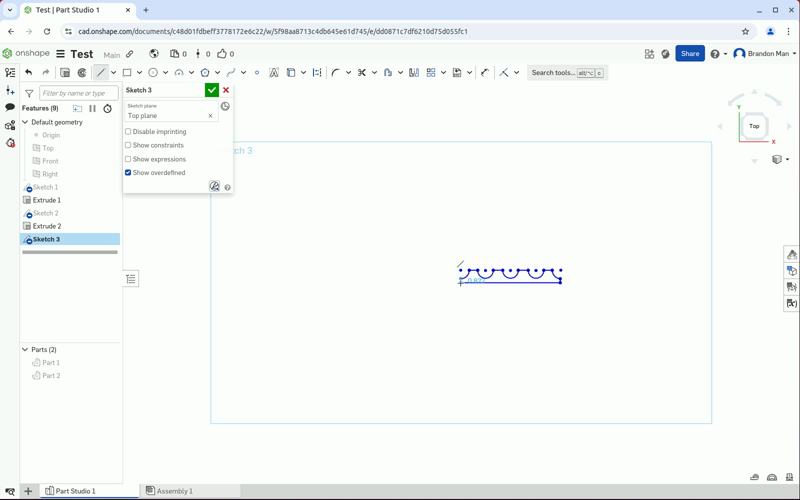
scroll(6)
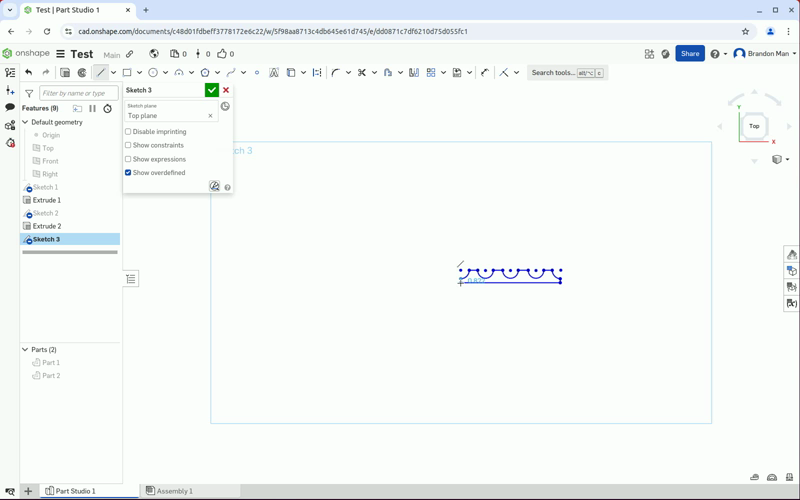
scroll(6)
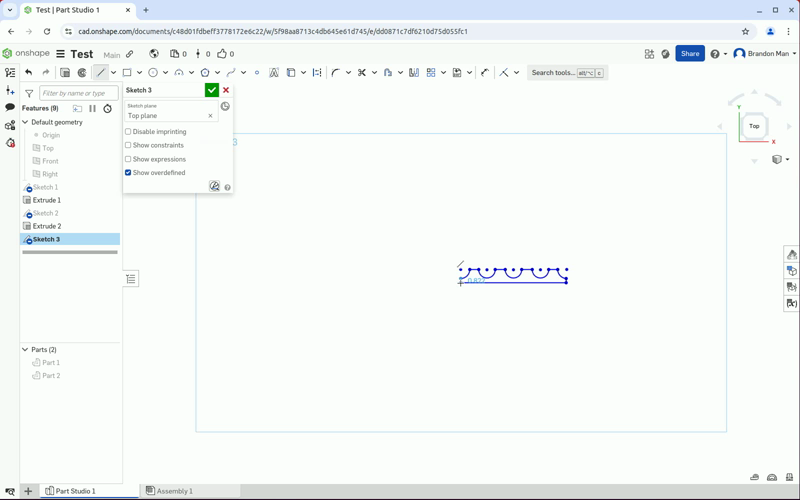
scroll(6)
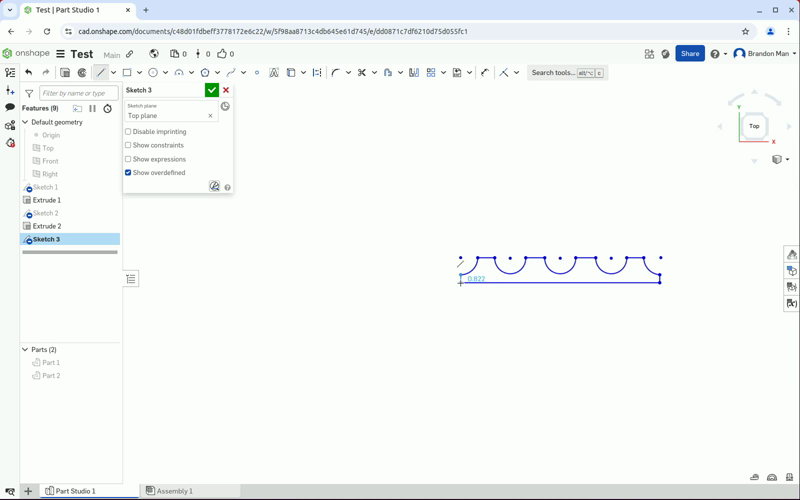
scroll(6)
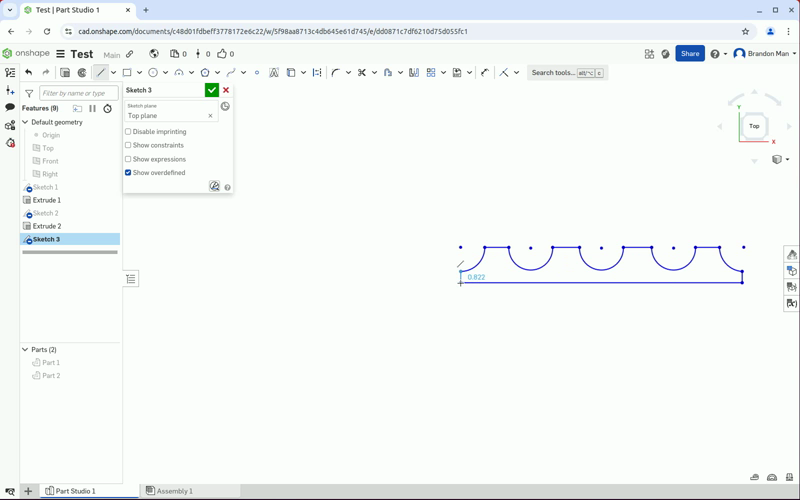
scroll(6)
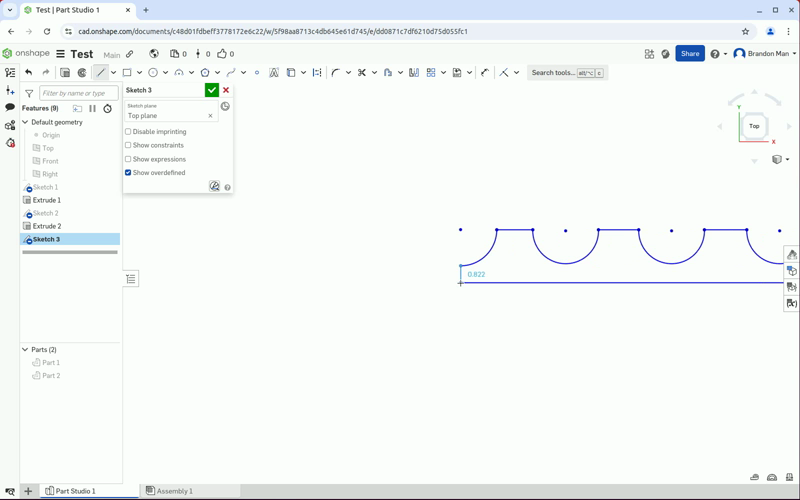
scroll(6)
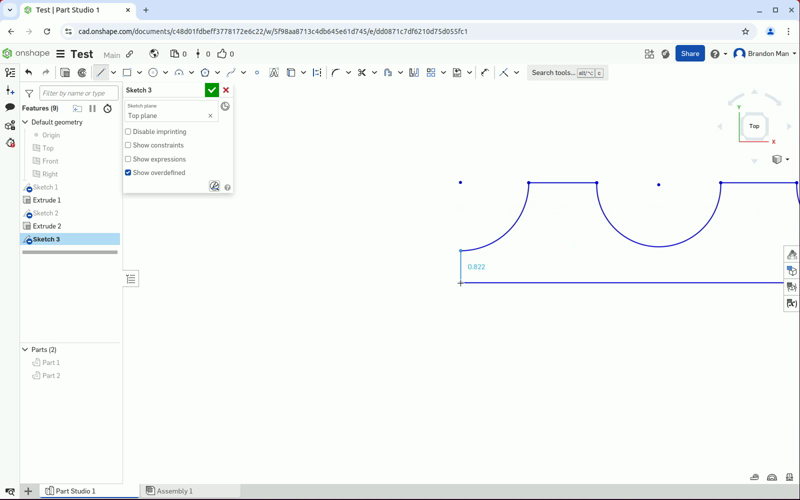
scroll(6)
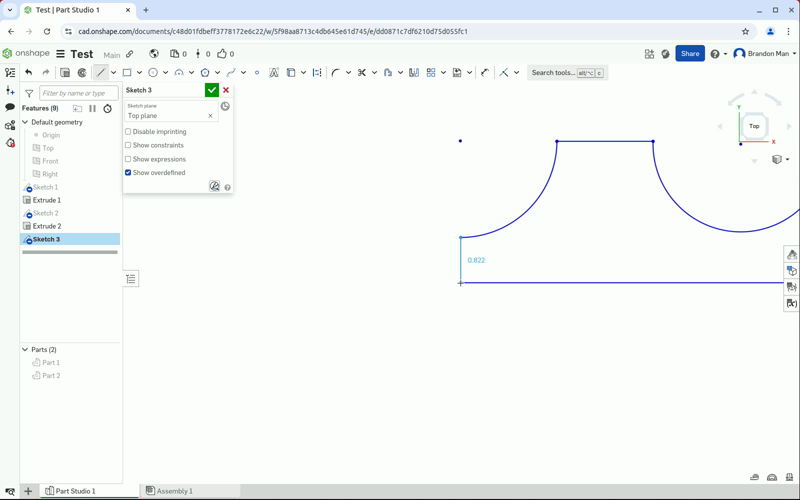
key_up(shift)
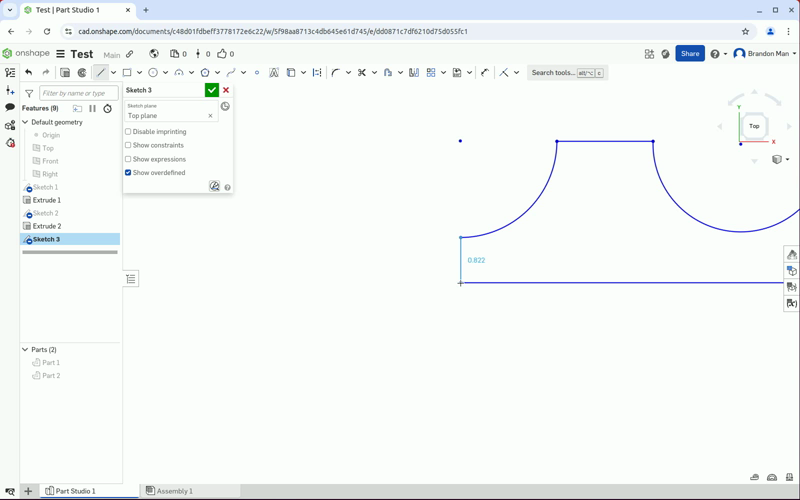
click(460, 282)
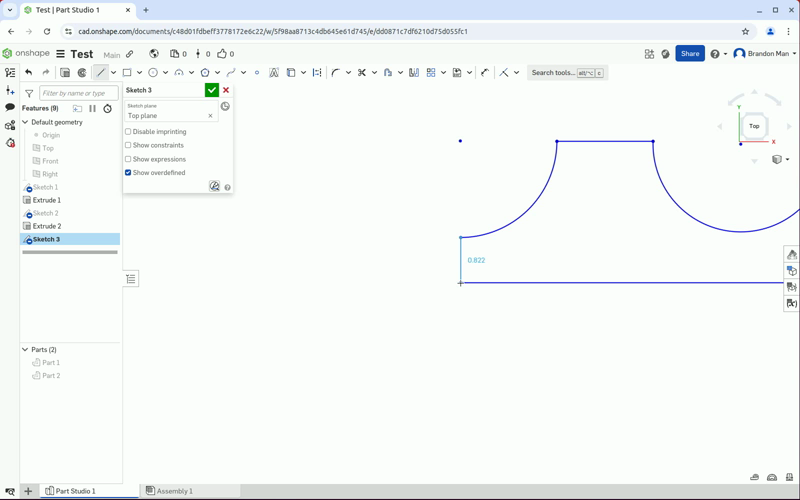
scroll(-6)
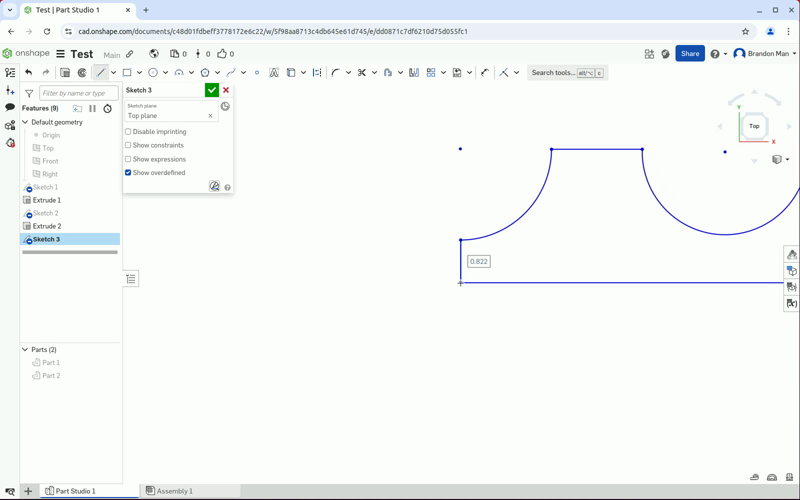
scroll(-6)
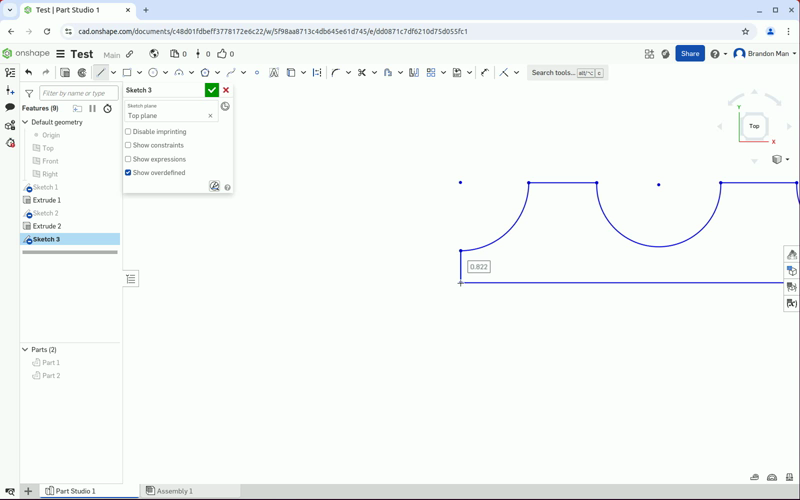
scroll(-6)
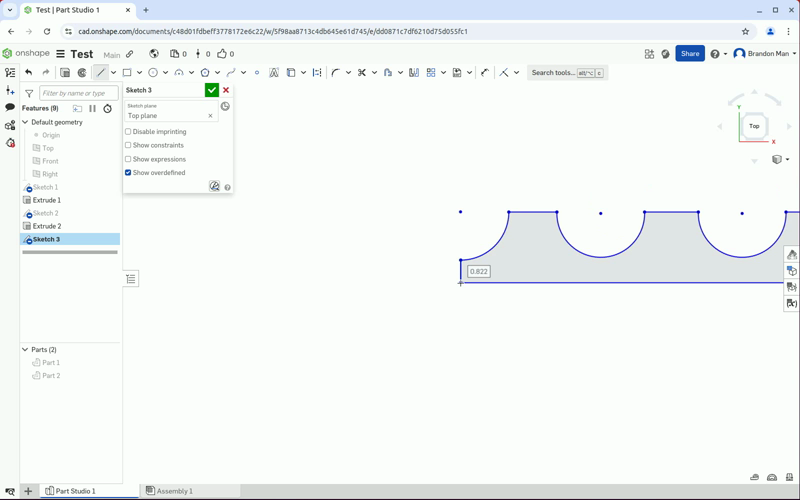
scroll(-6)
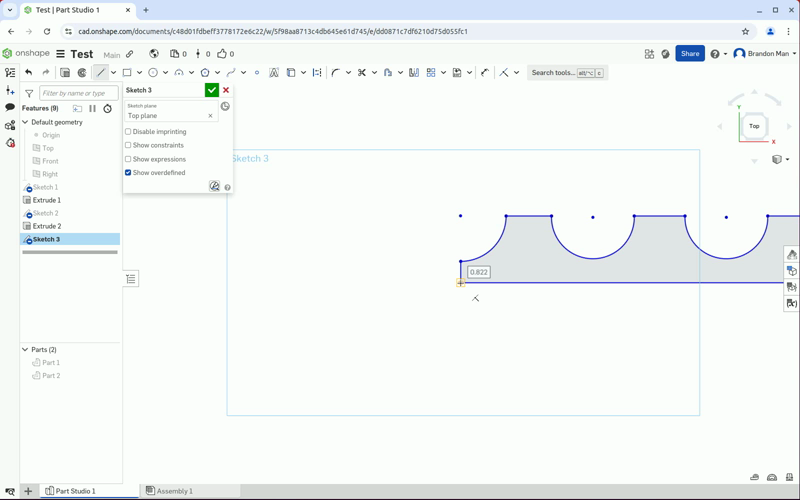
scroll(-6)
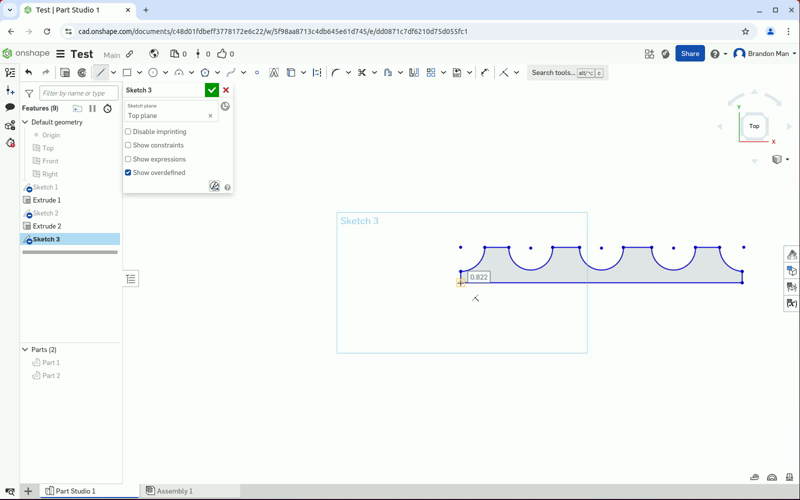
scroll(-6)
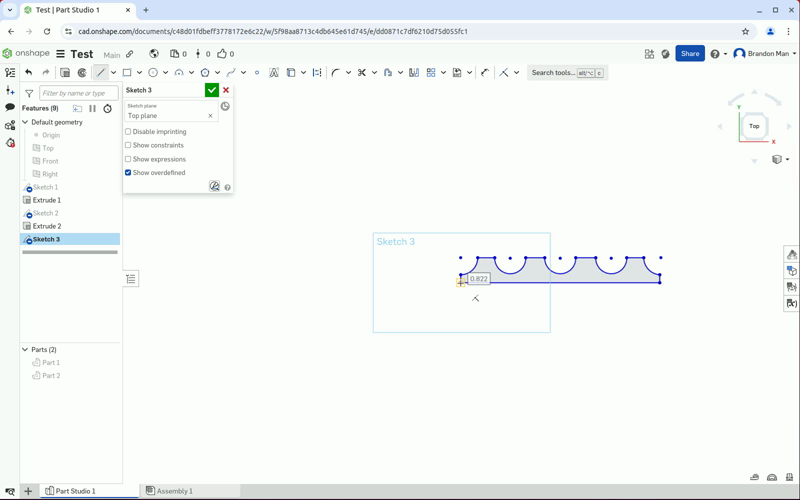
scroll(-6)
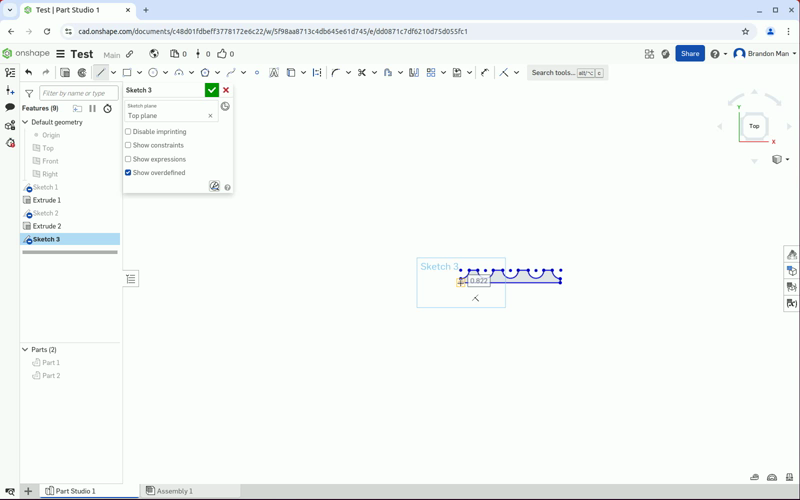
key(esc)
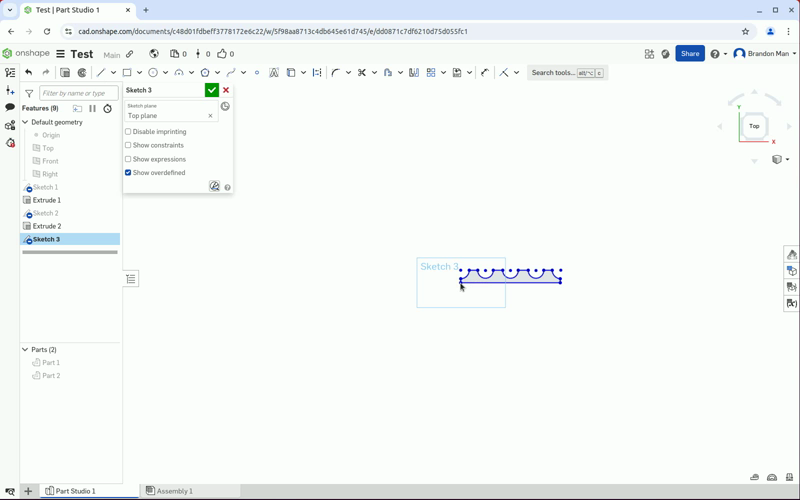
mouse_move(485, 272)
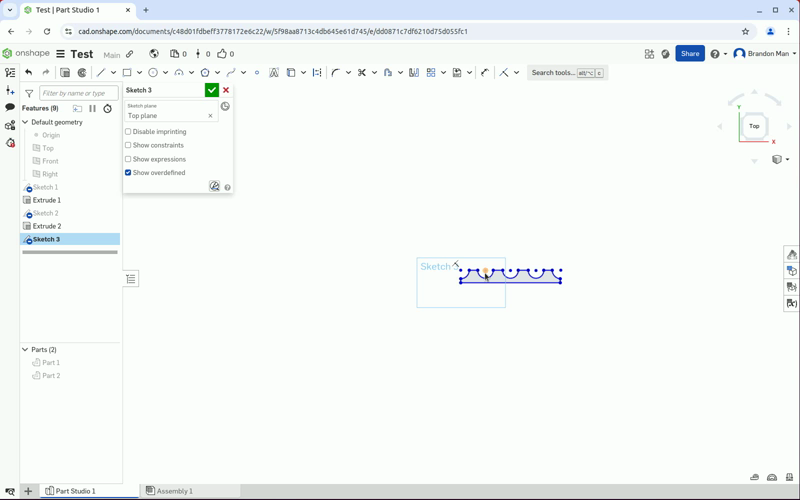
scroll(6)
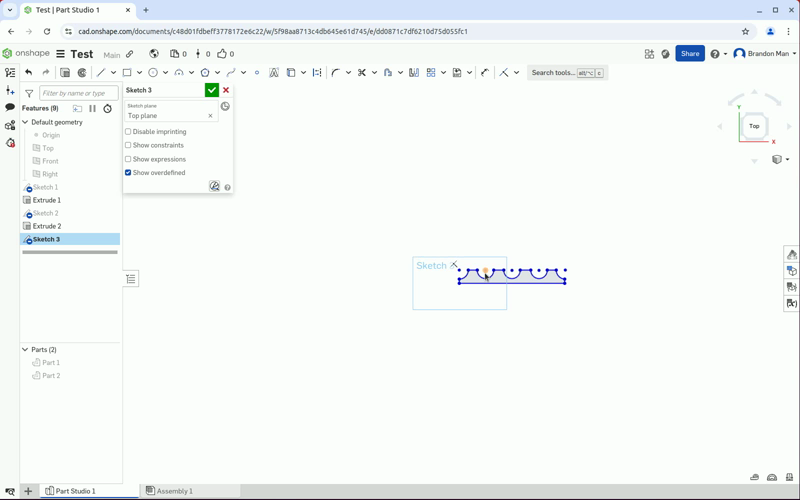
scroll(6)
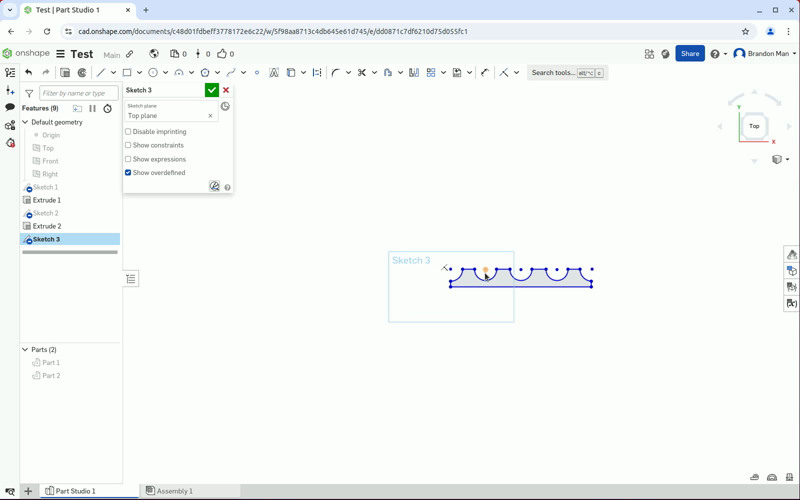
scroll(6)
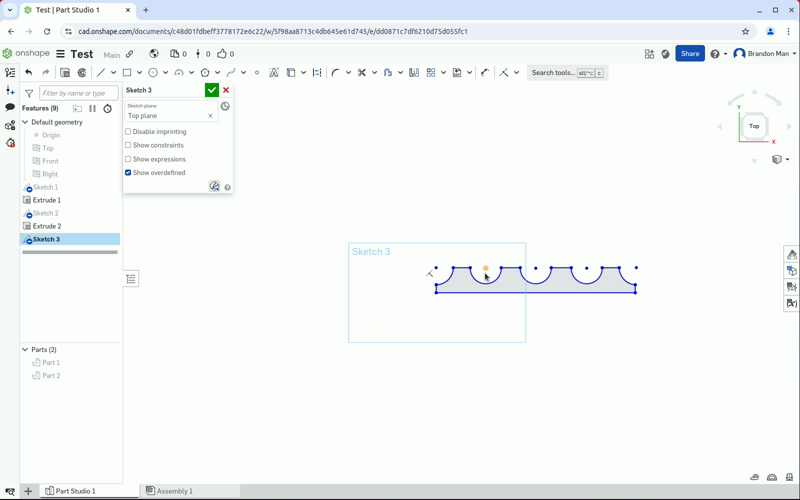
scroll(6)
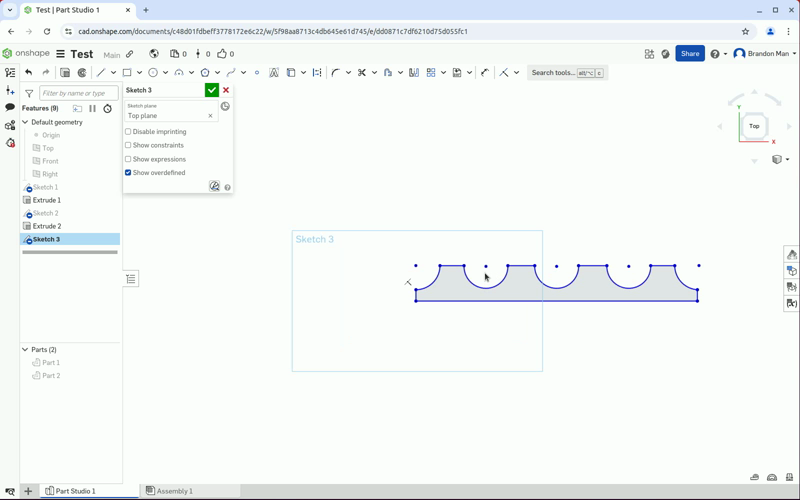
scroll(6)
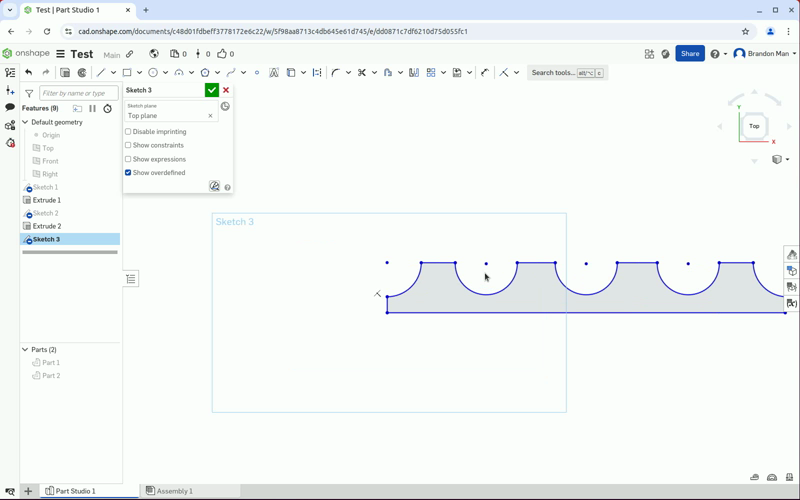
scroll(6)
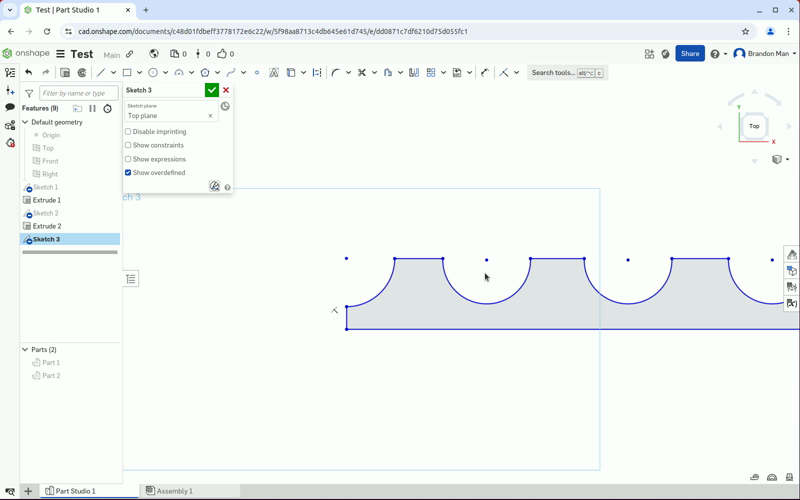
scroll(6)
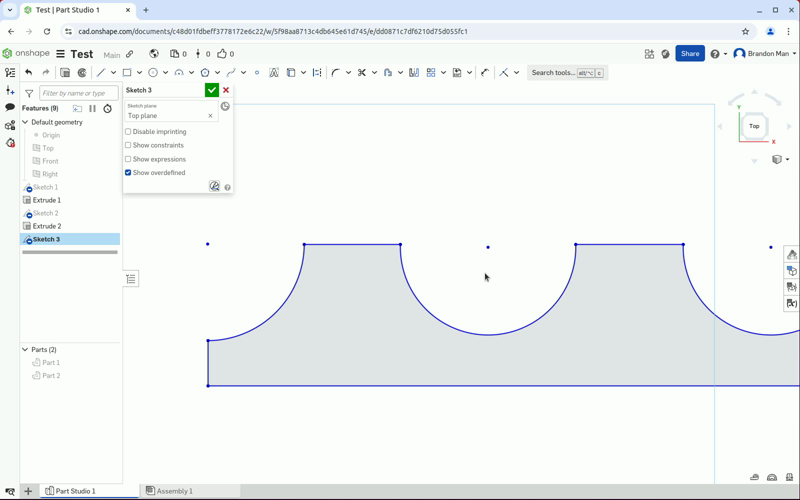
click(485, 272)
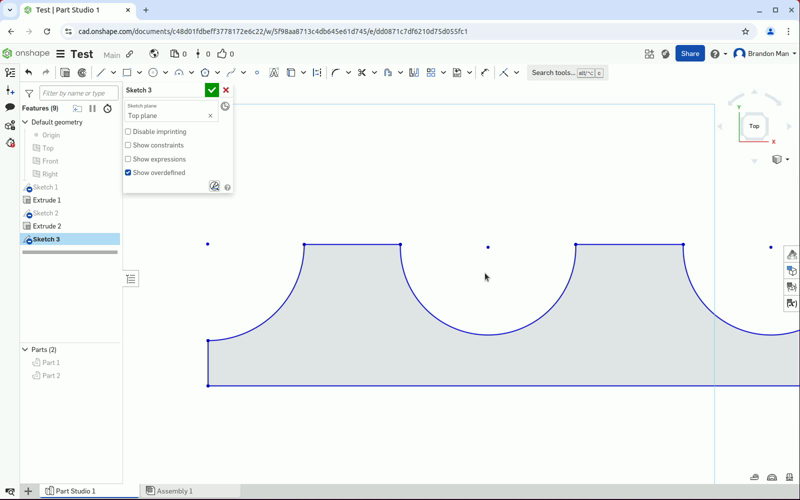
scroll(-6)
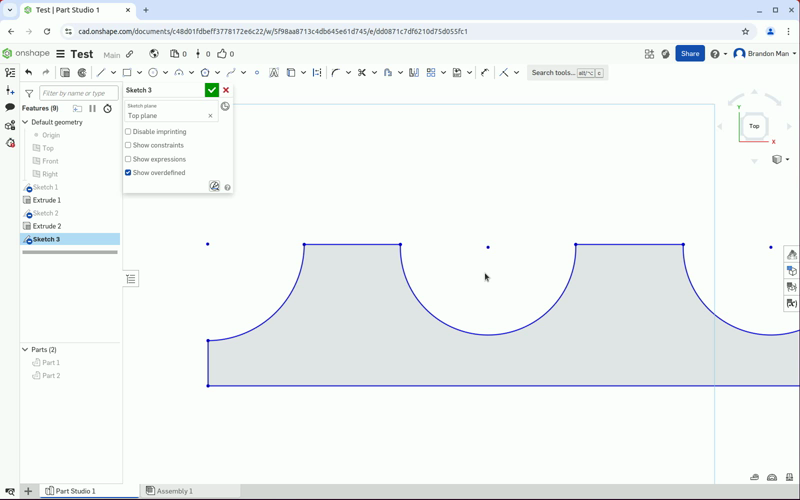
scroll(-6)
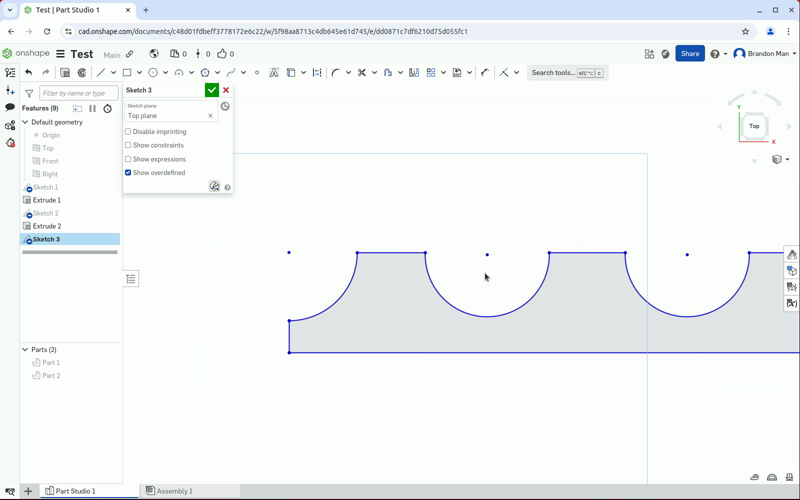
scroll(-6)
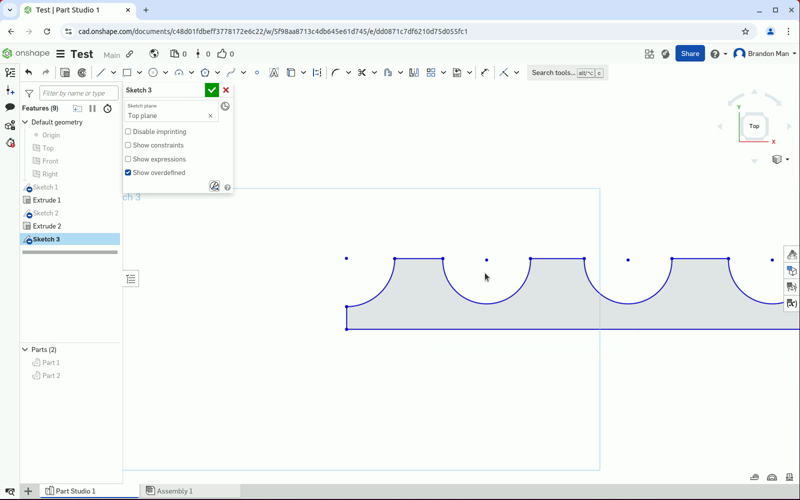
scroll(-6)
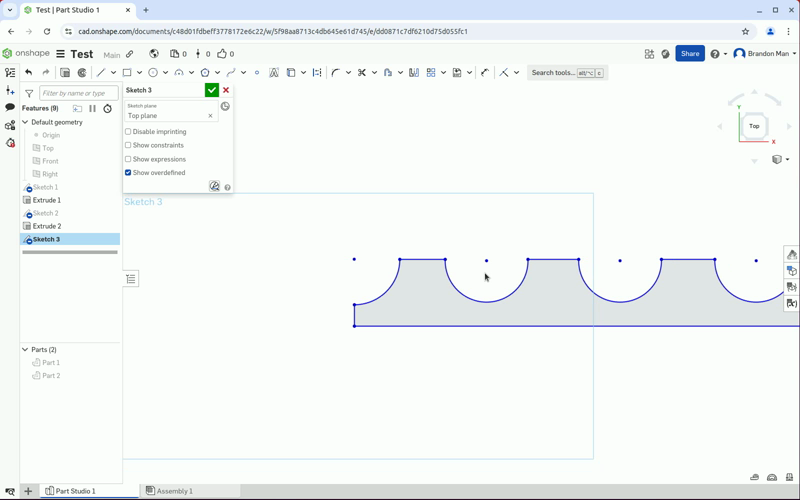
scroll(-6)
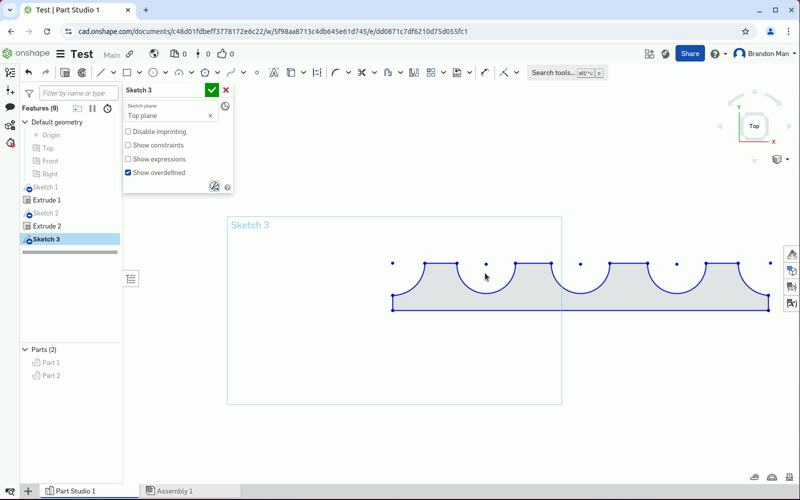
scroll(-6)
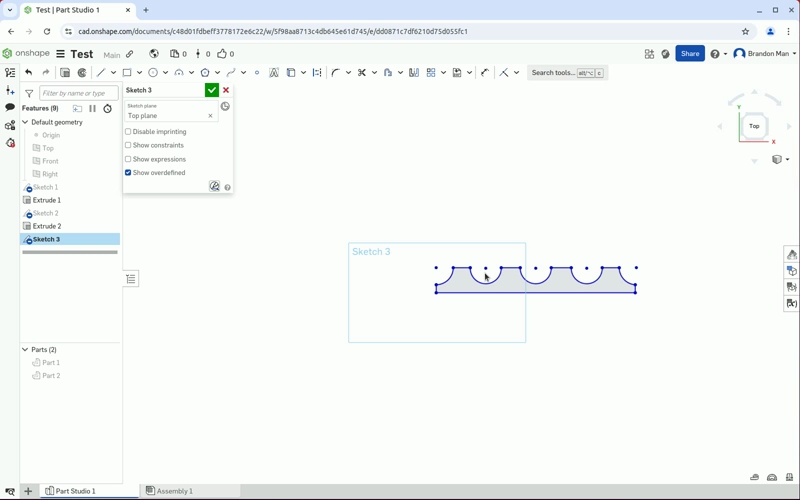
scroll(-6)
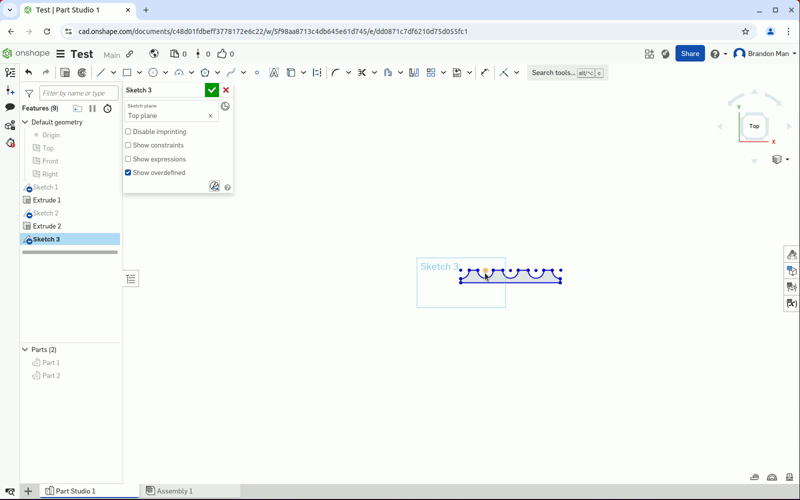
mouse_move(73, 352)
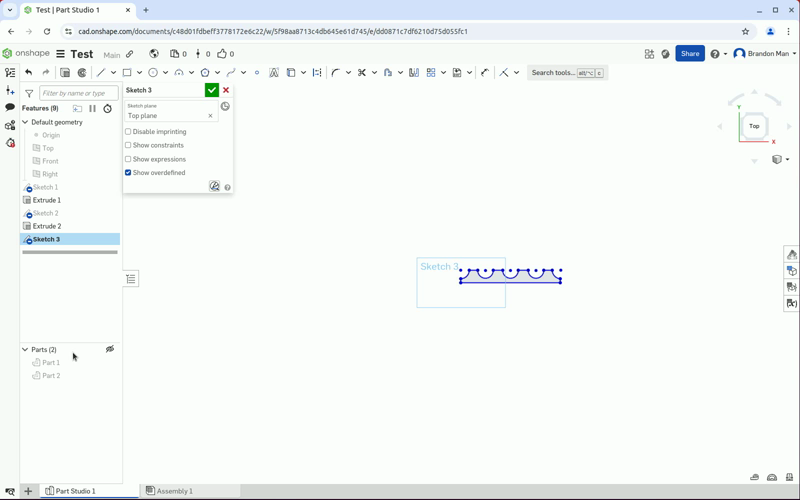
key(shift+y)
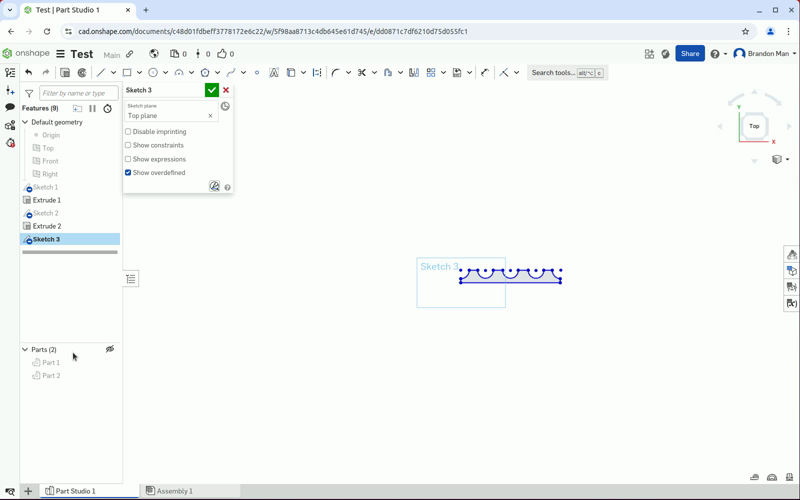
key(shift+e)
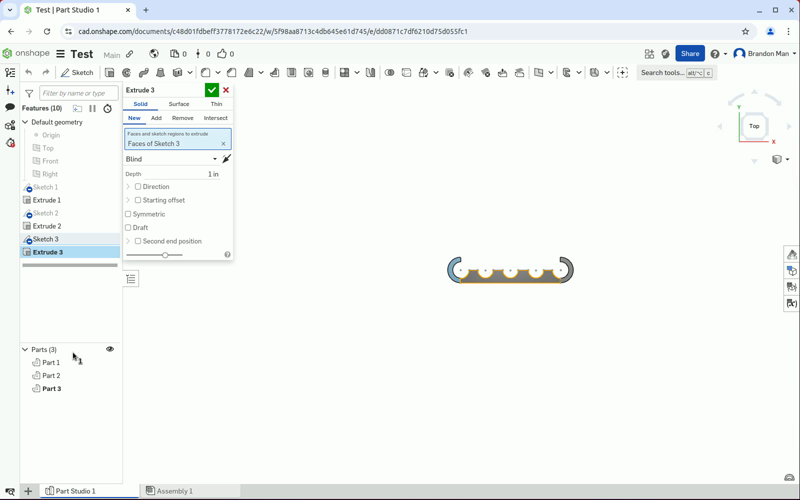
mouse_move(143, 106)
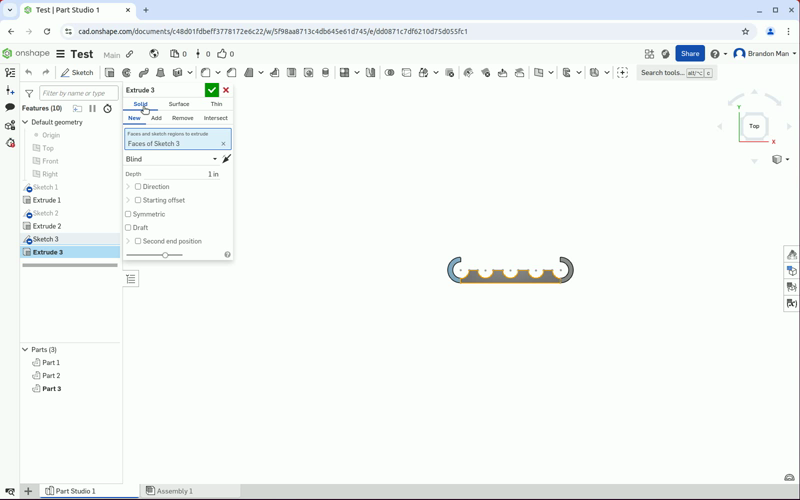
click(143, 106)
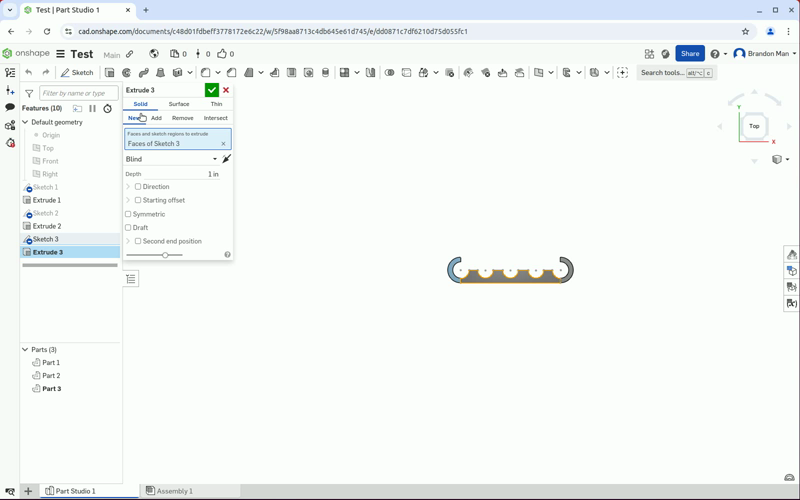
mouse_move(137, 120)
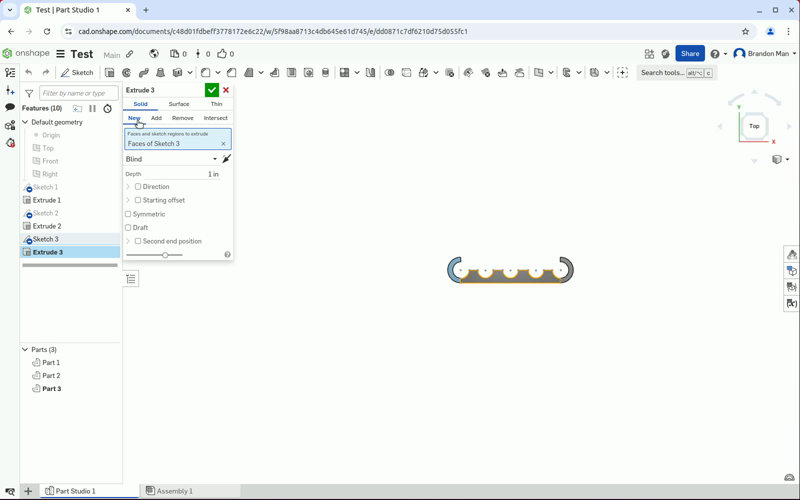
click(137, 120)
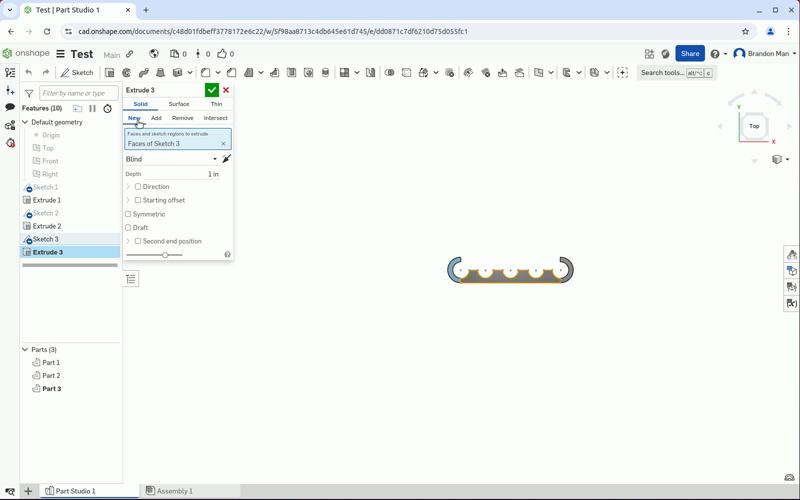
key(tab, 4)
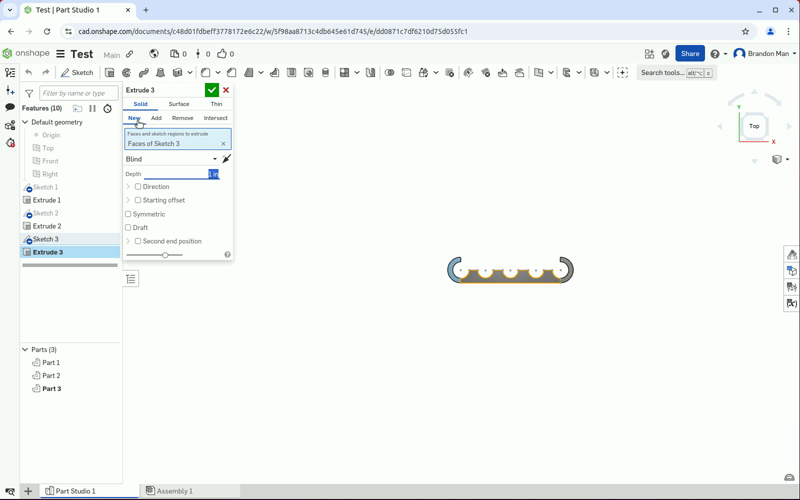
text(5.055)
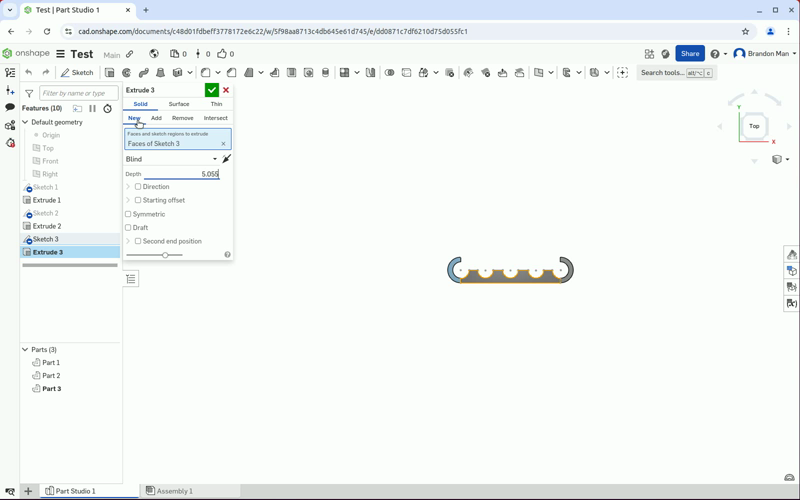
key(enter)
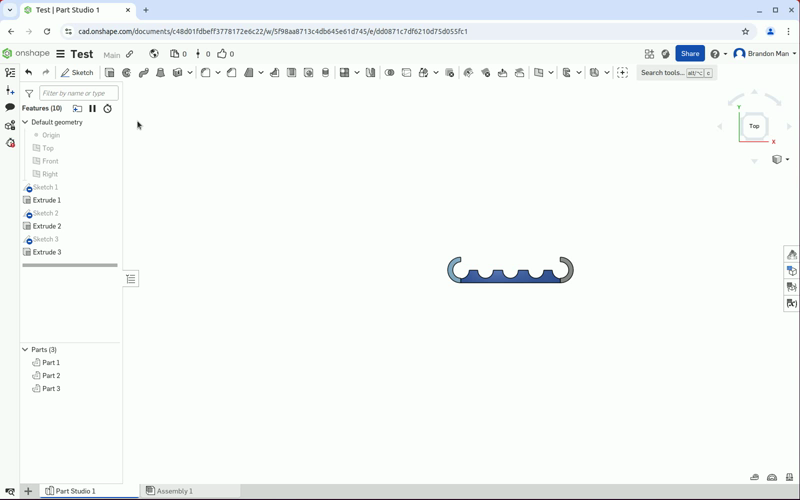
key(shift+h)
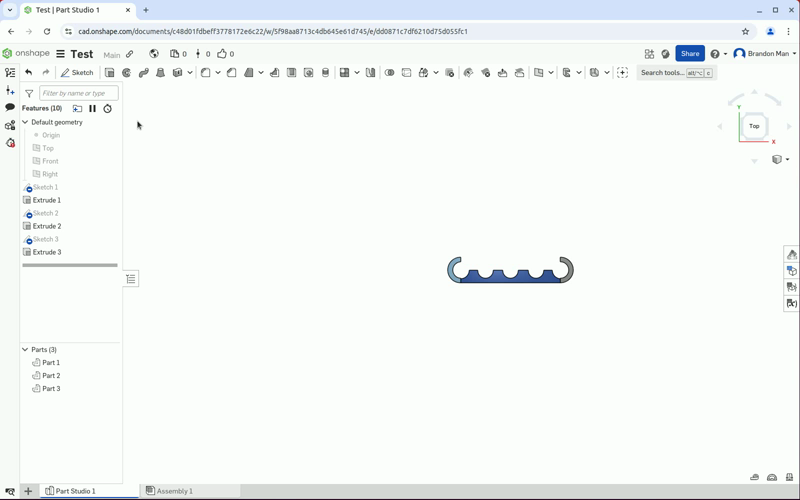
key(shift+h)
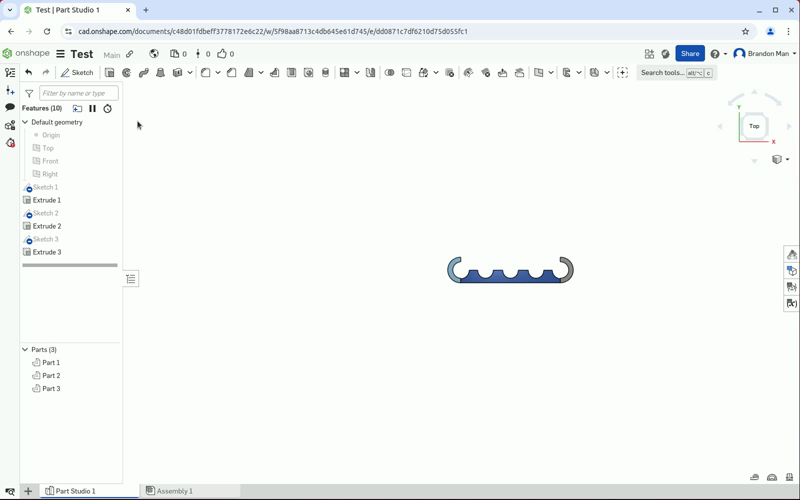
mouse_move(73, 189)
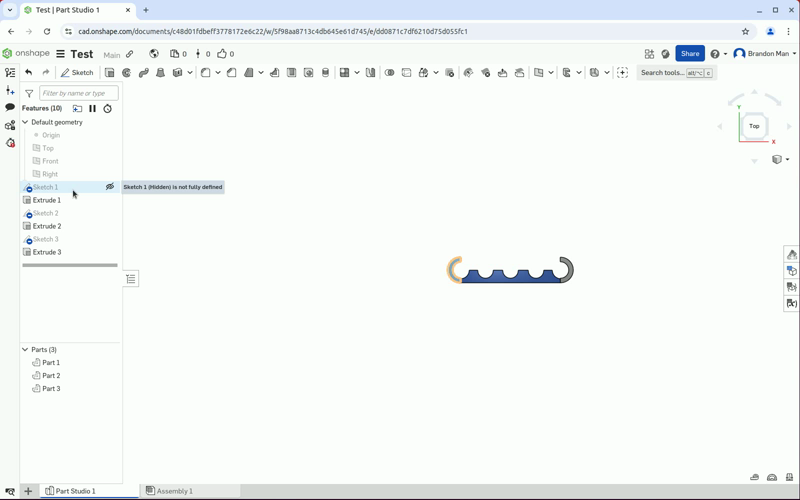
click(73, 189)
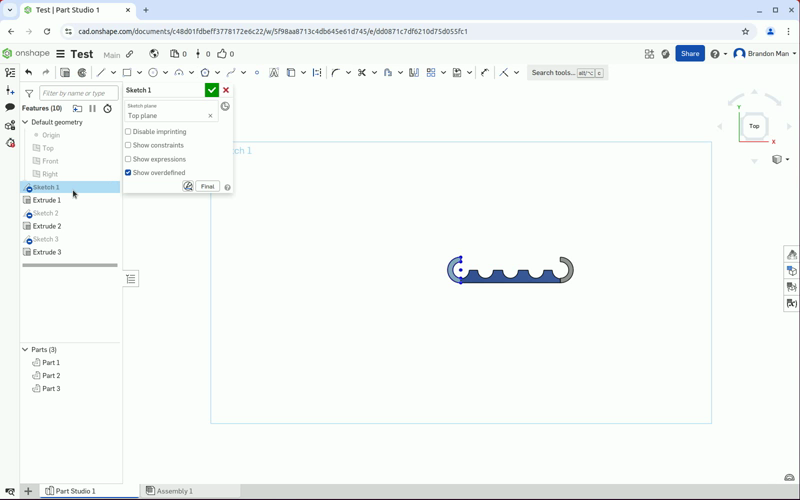
mouse_move(229, 92)
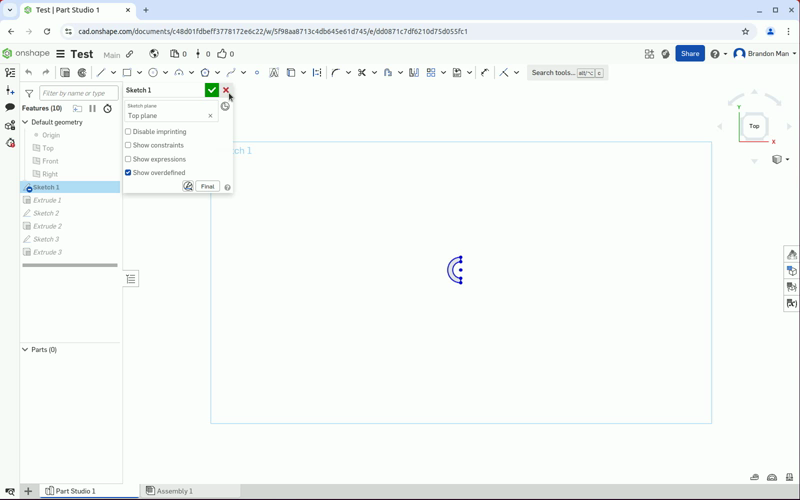
click(229, 92)
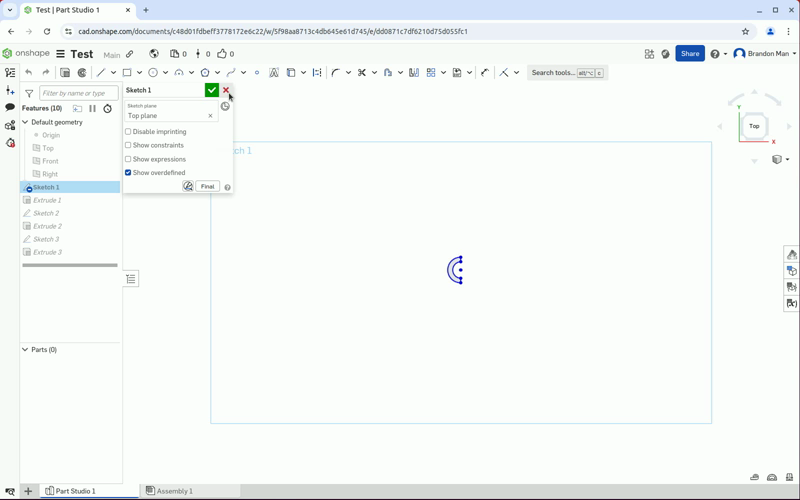
key(shift+s)
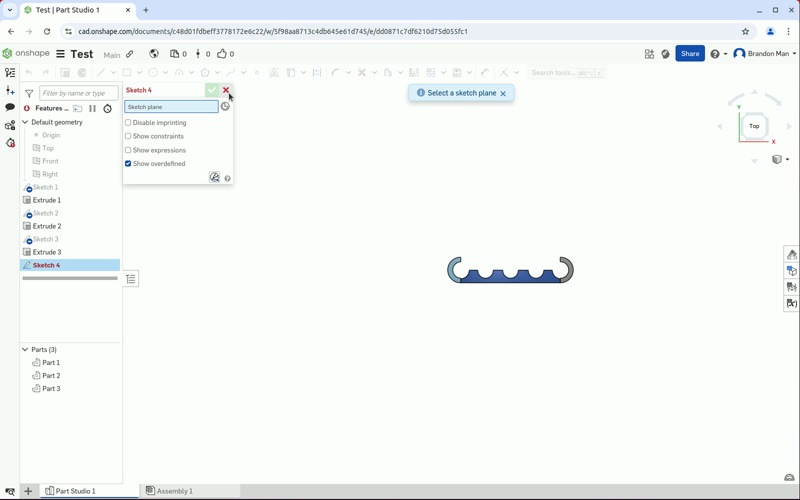
mouse_move(73, 150)
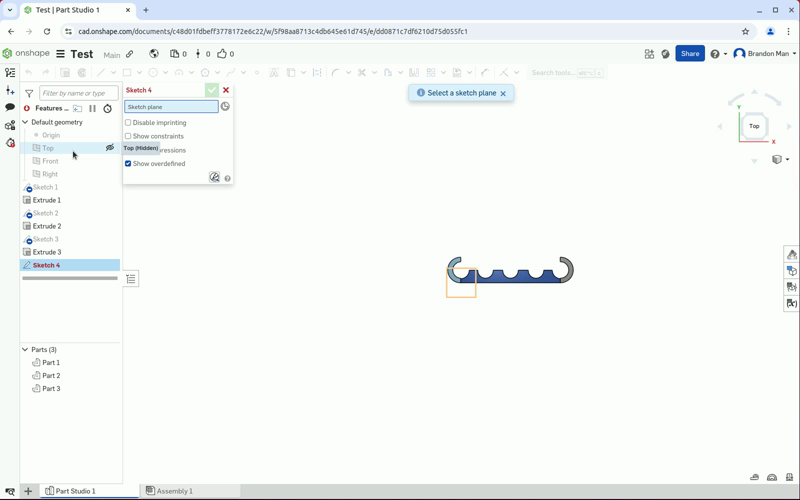
click(73, 150)
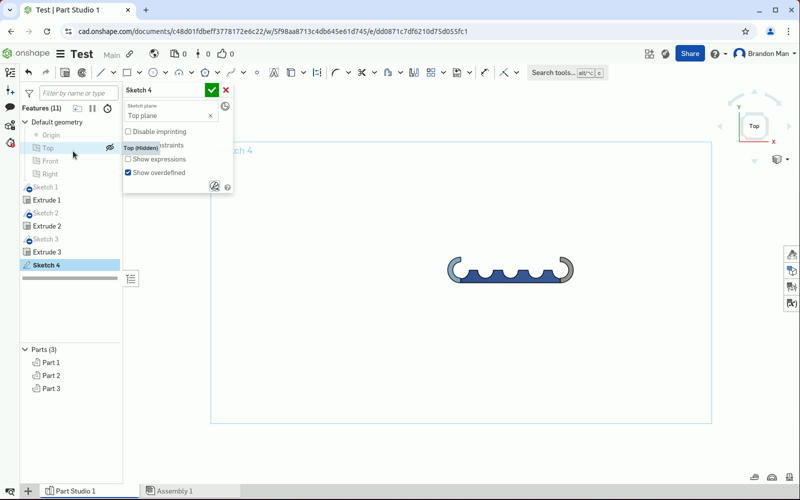
mouse_move(73, 352)
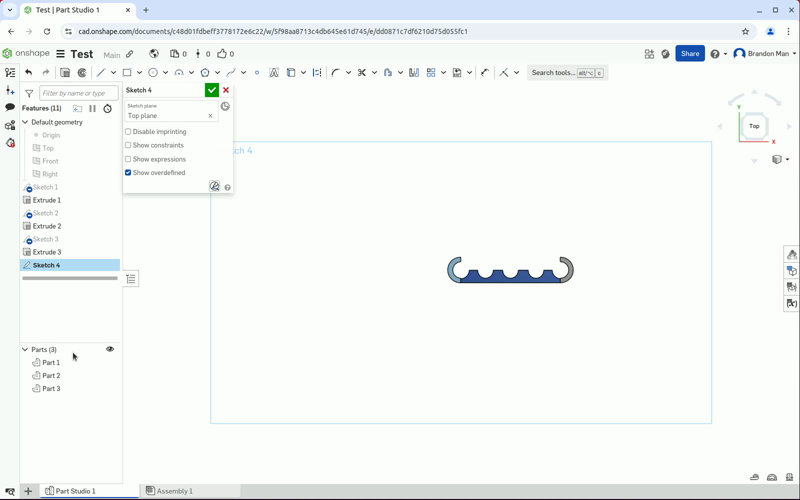
key(y)
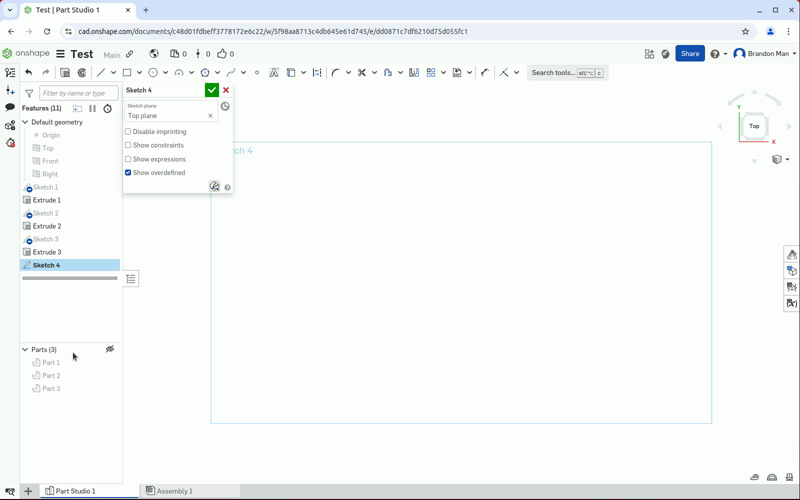
key(a)
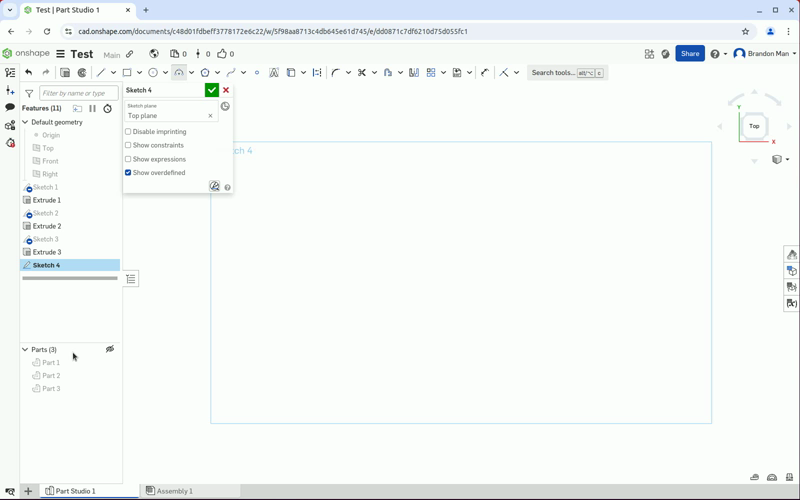
key_down(shift)
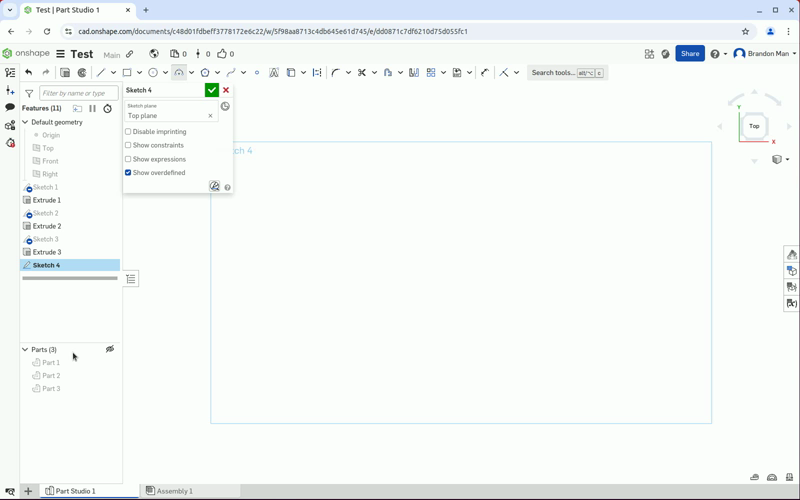
mouse_move(460, 262)
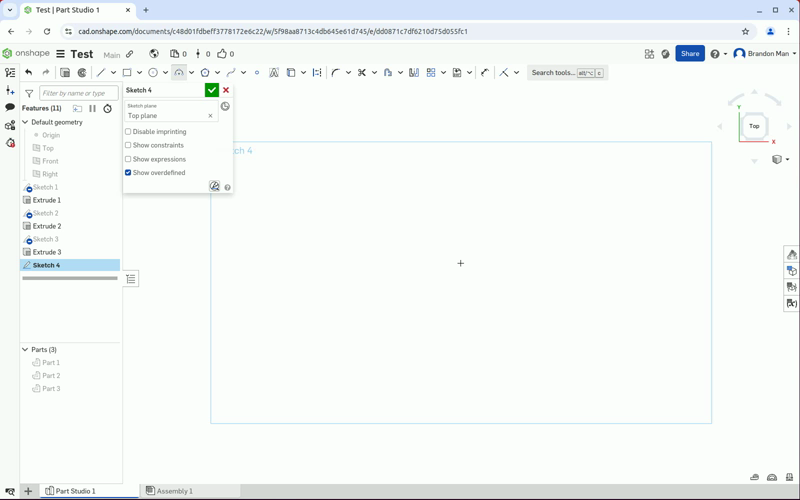
click(460, 262)
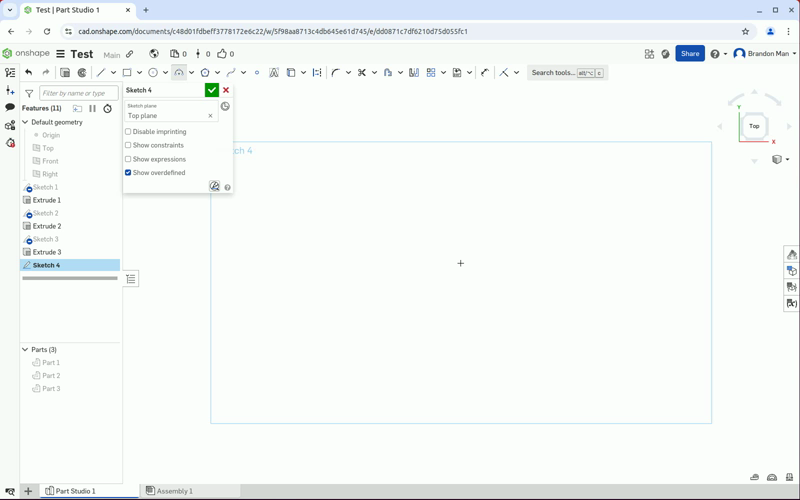
key_up(shift)
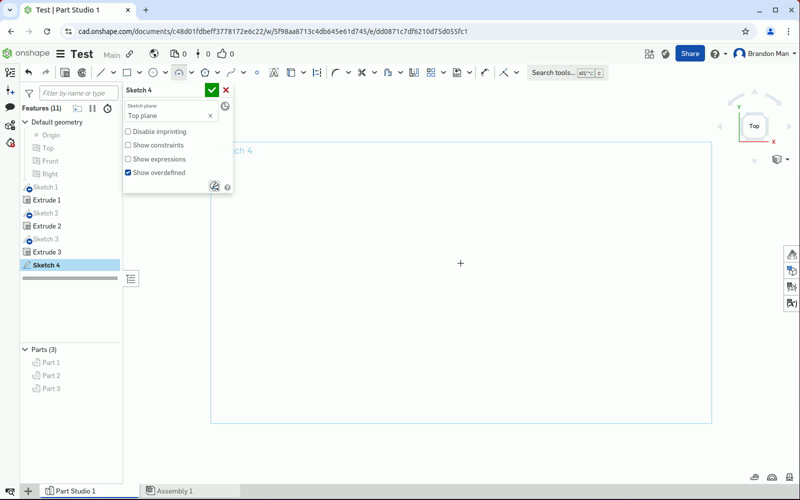
key_down(shift)
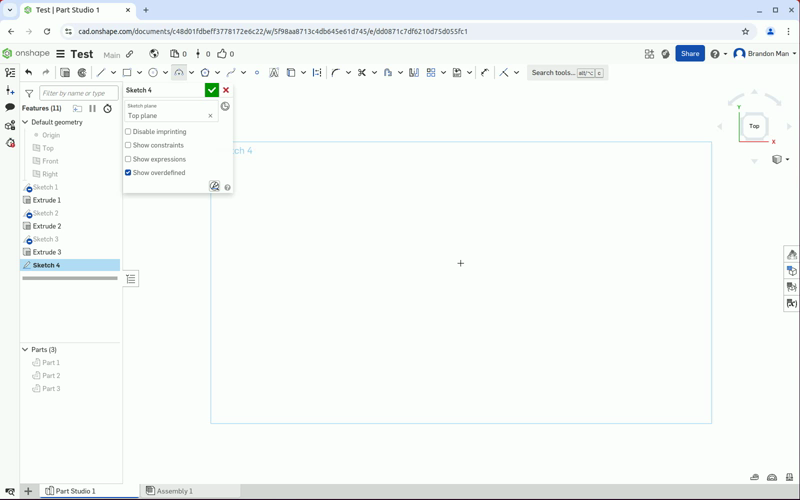
mouse_move(469, 271)
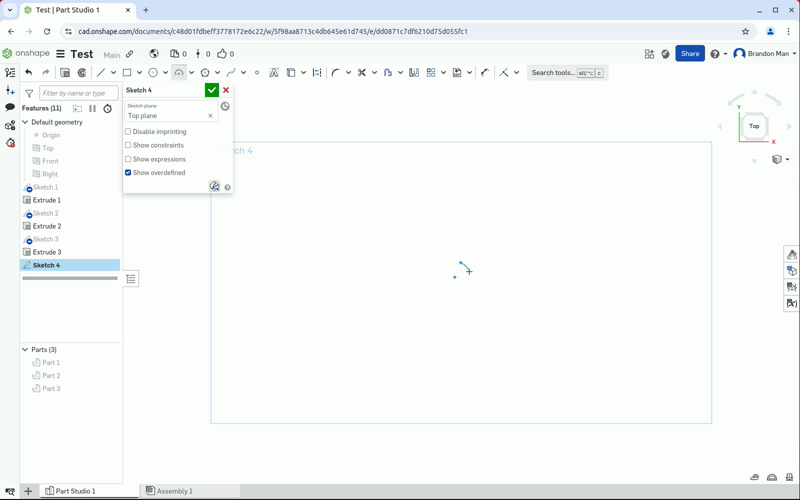
click(469, 271)
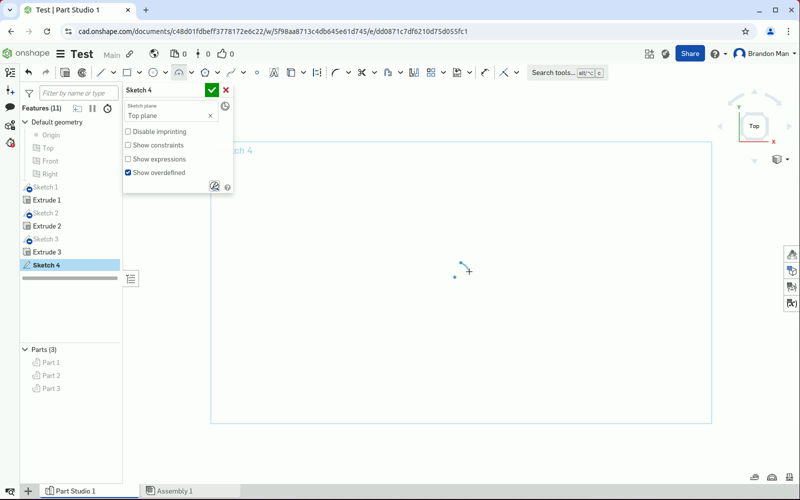
mouse_move(466, 265)
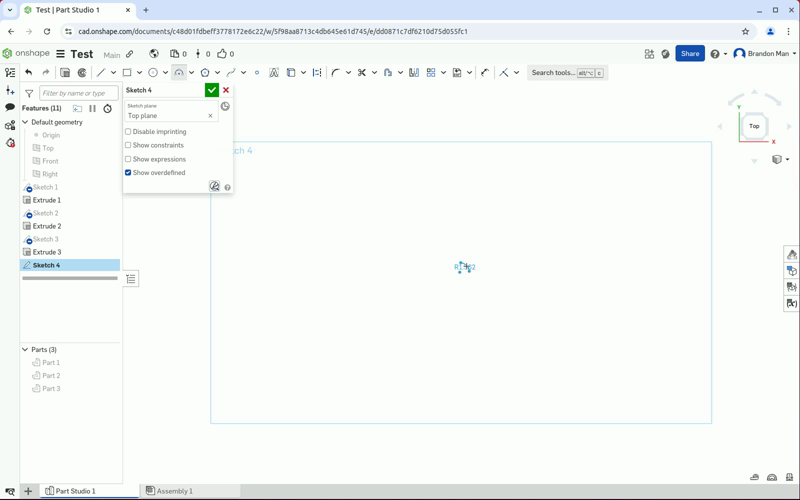
click(466, 265)
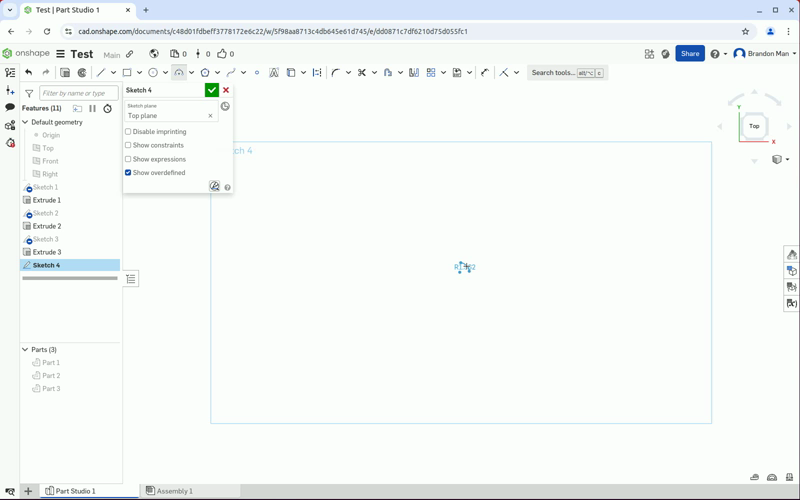
key_up(shift)
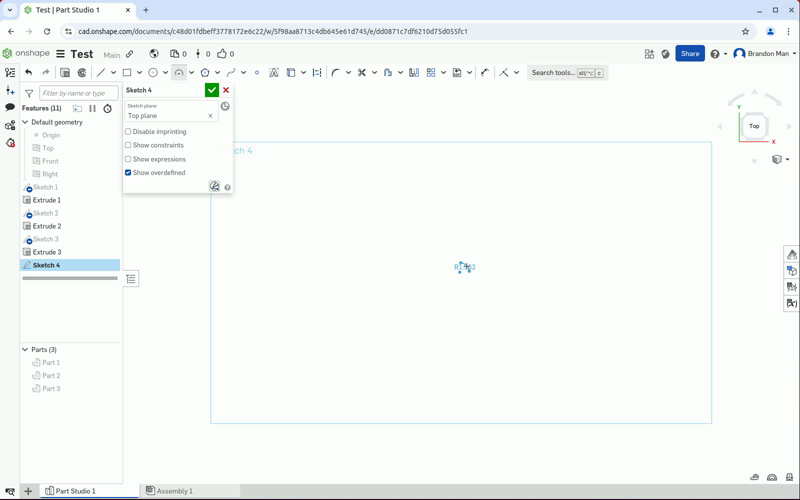
key(esc)
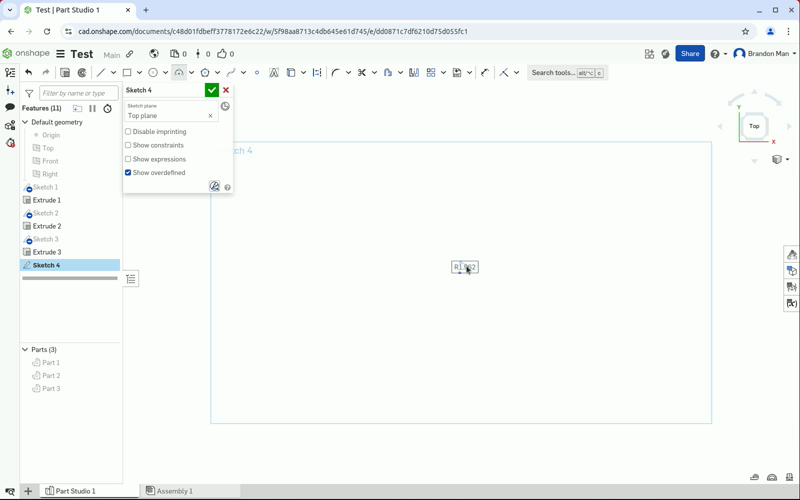
key(l)
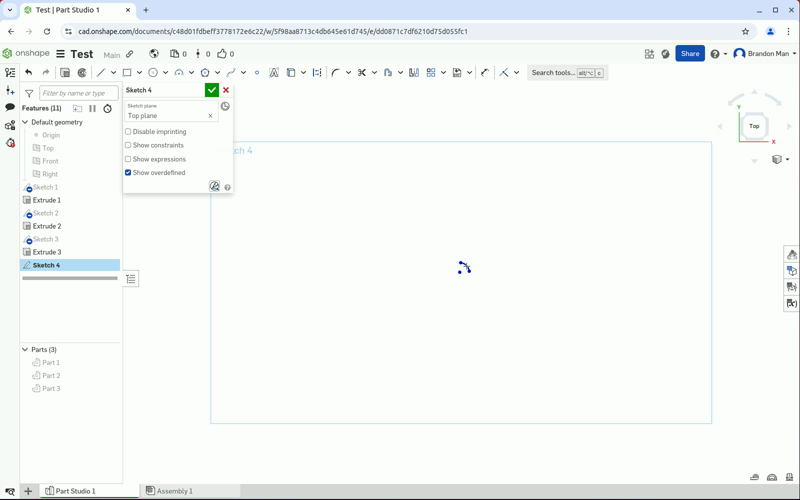
mouse_move(469, 271)
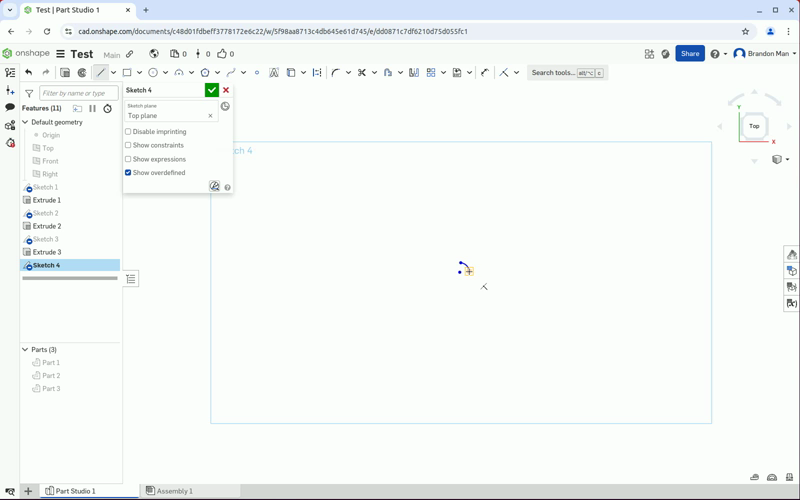
click(469, 271)
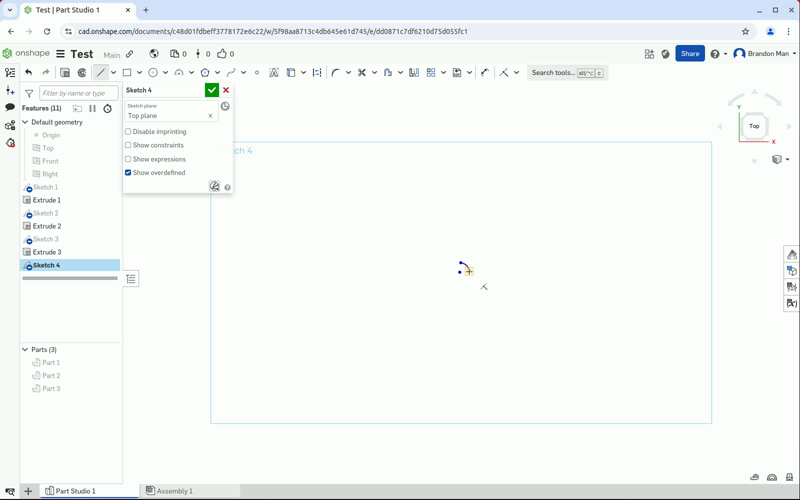
key_down(shift)
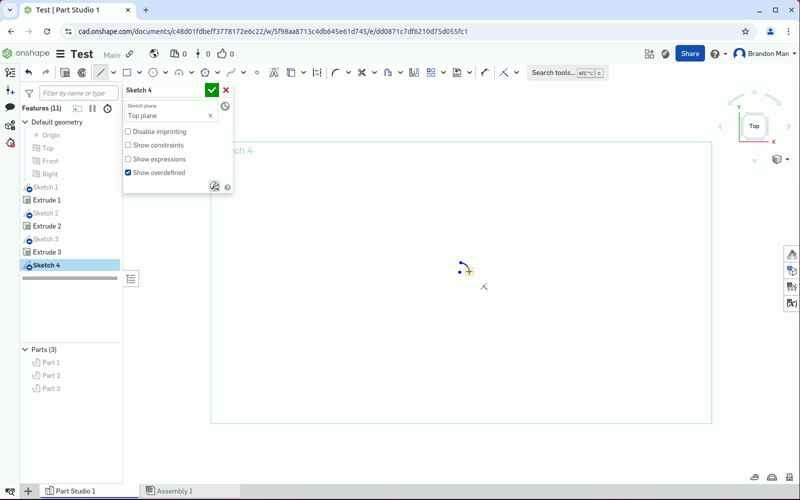
mouse_move(499, 271)
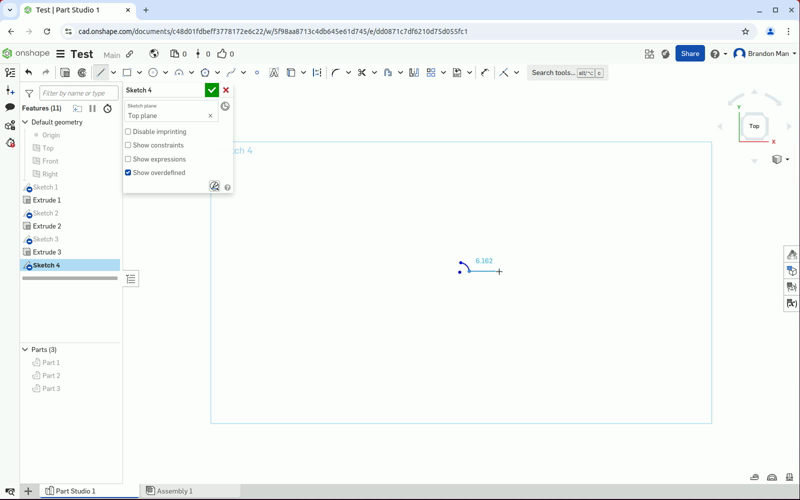
mouse_move(477, 271)
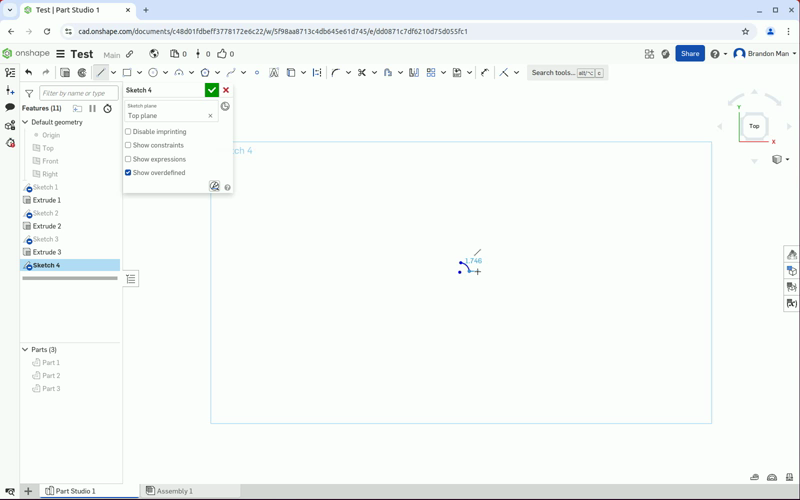
click(477, 271)
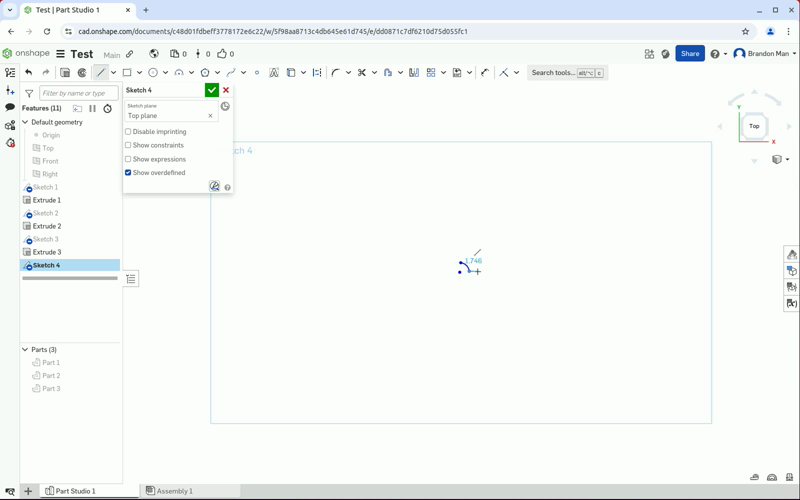
key_up(shift)
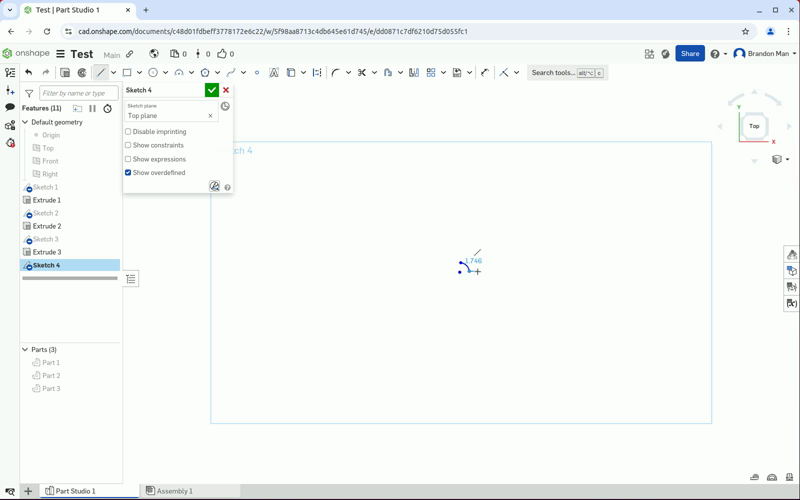
key(esc)
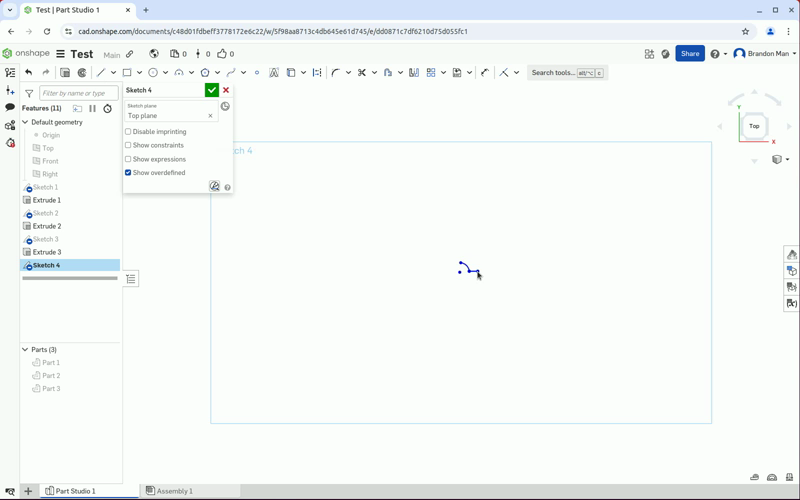
key(a)
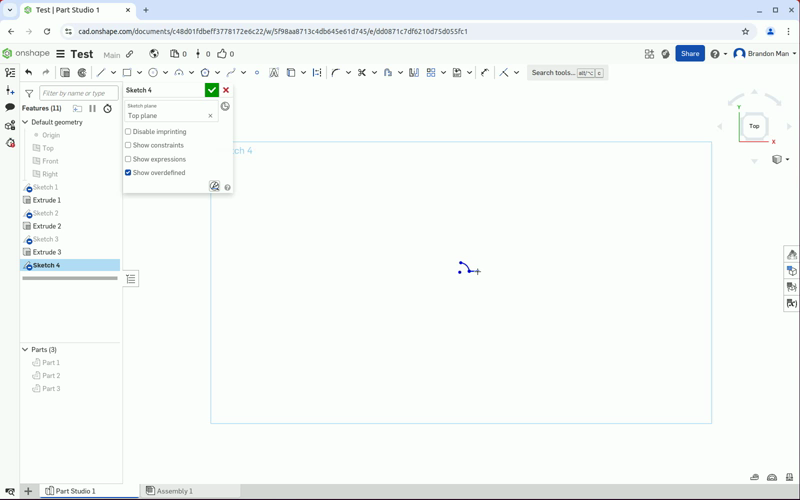
mouse_move(477, 271)
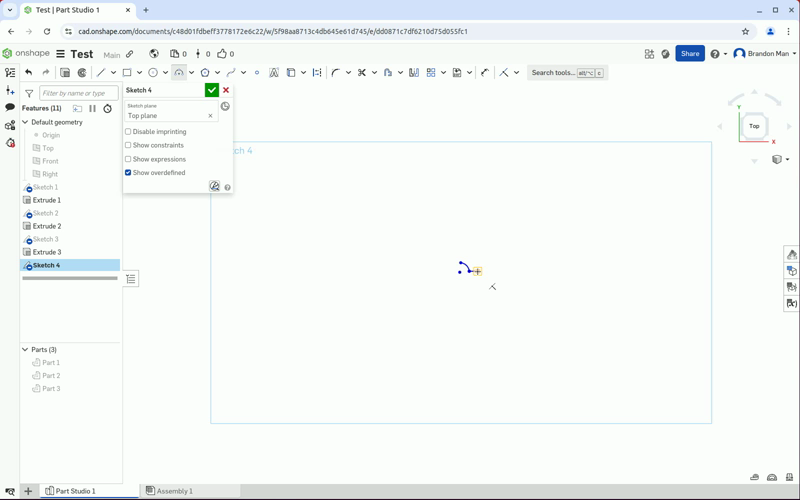
click(477, 271)
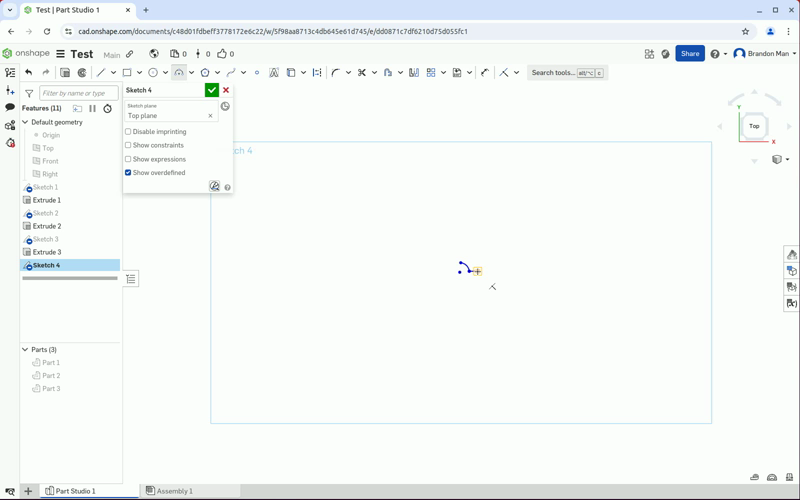
key_down(shift)
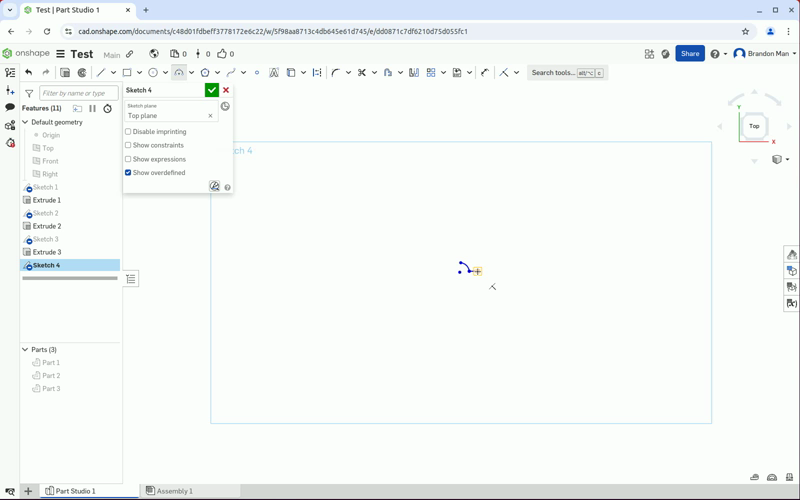
mouse_move(493, 271)
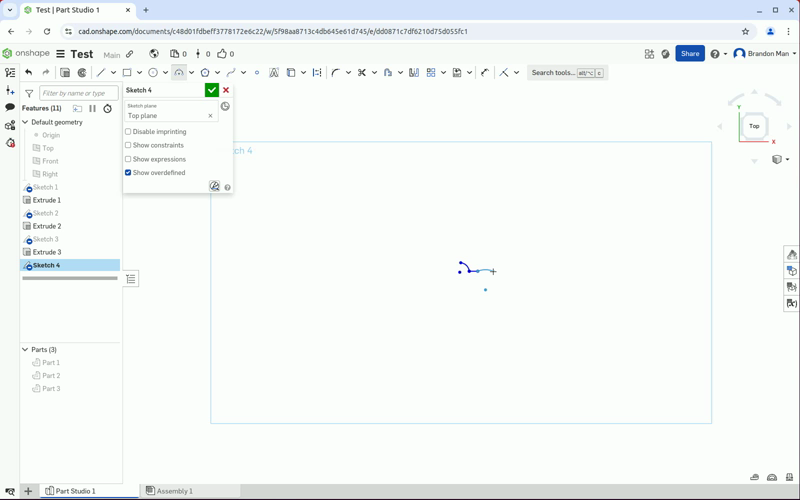
click(493, 271)
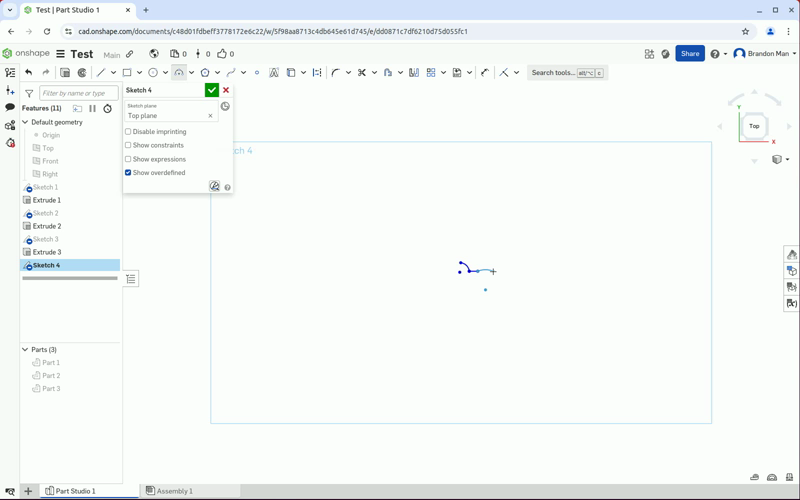
mouse_move(485, 263)
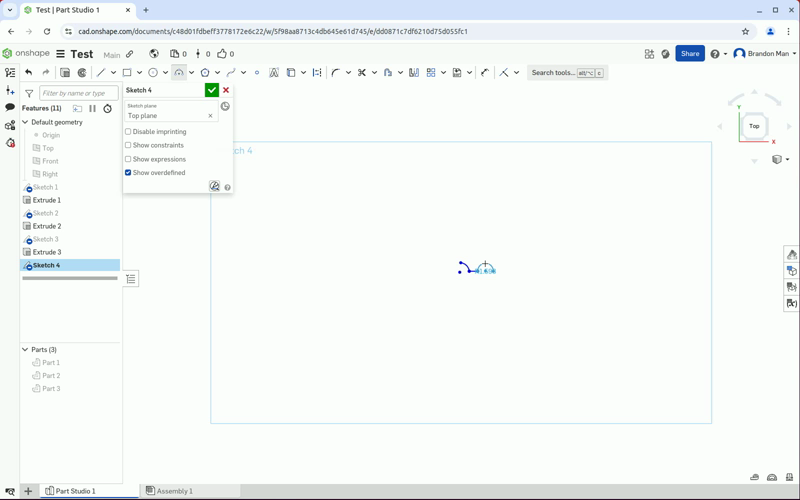
click(485, 263)
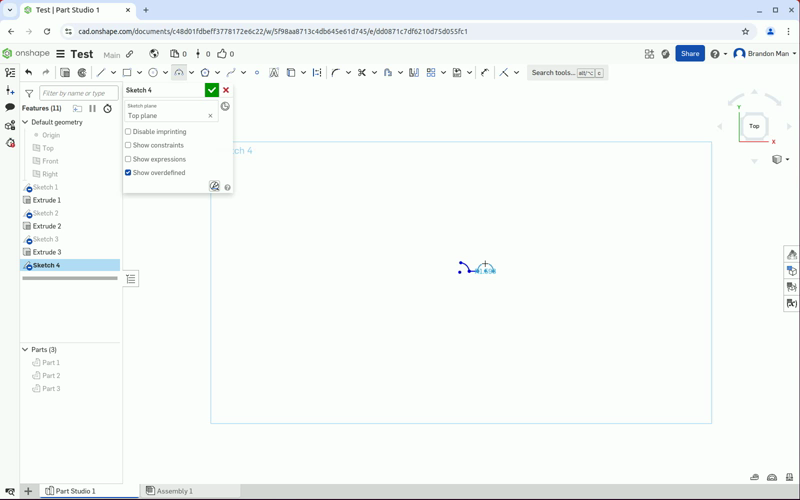
key_up(shift)
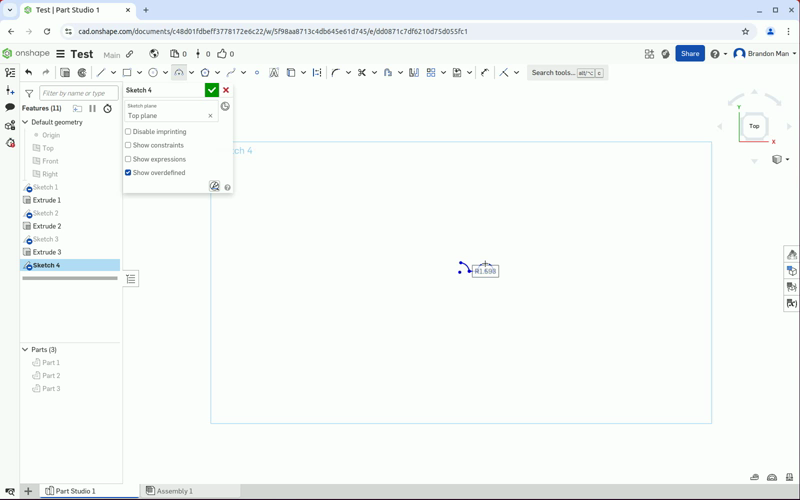
key(esc)
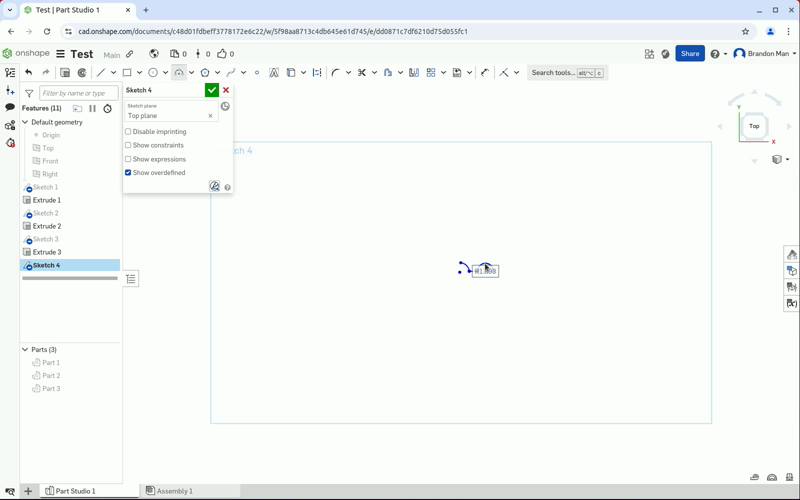
key(l)
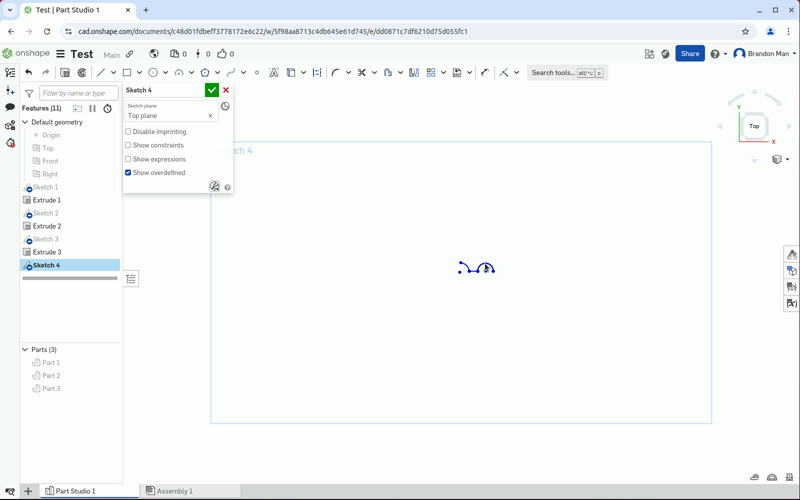
mouse_move(493, 271)
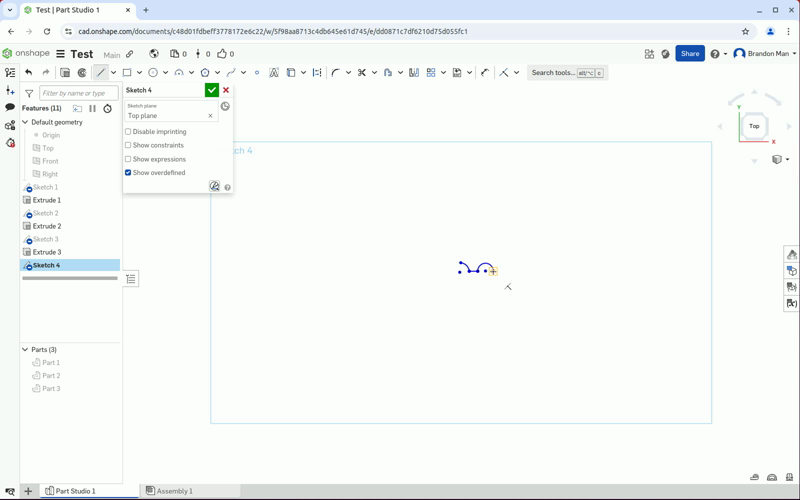
click(493, 271)
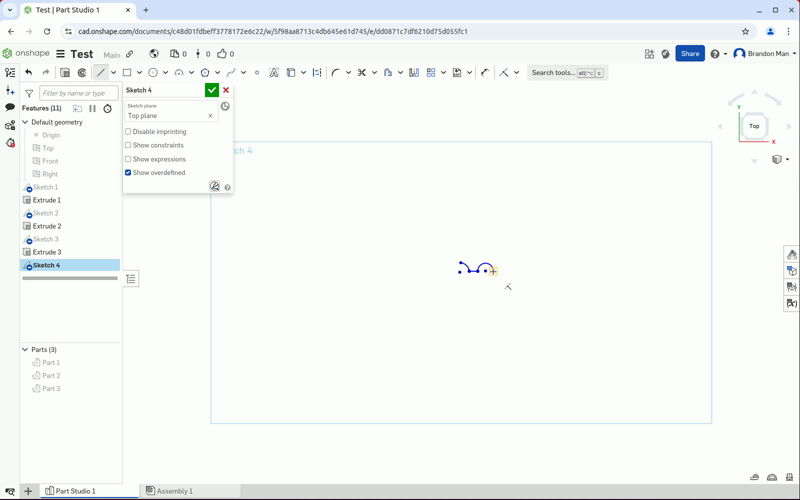
key_down(shift)
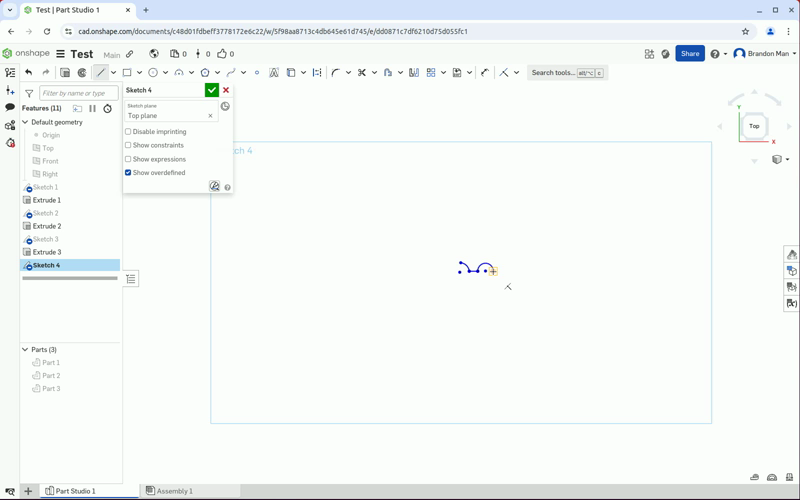
mouse_move(523, 271)
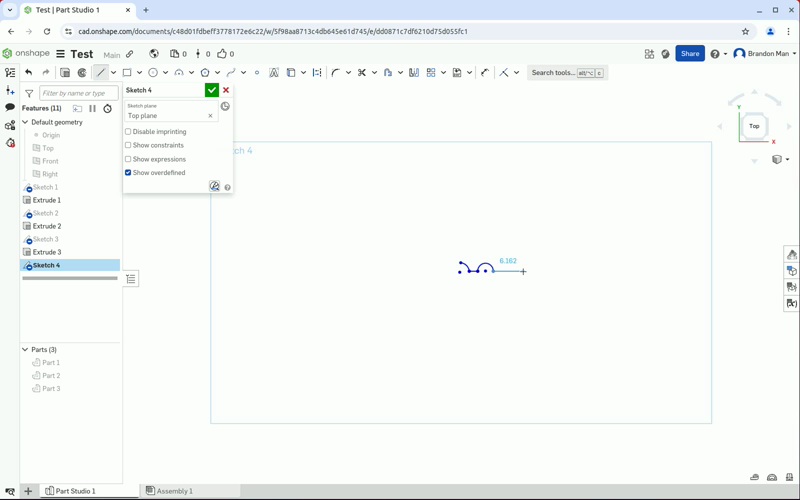
mouse_move(502, 271)
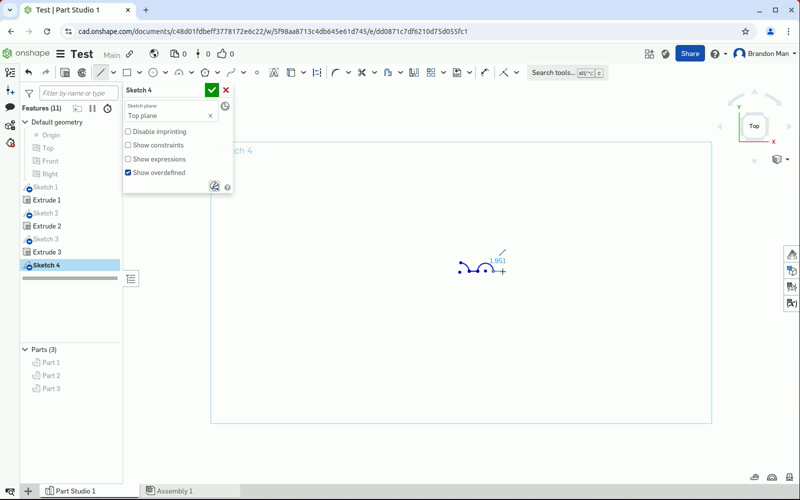
click(502, 271)
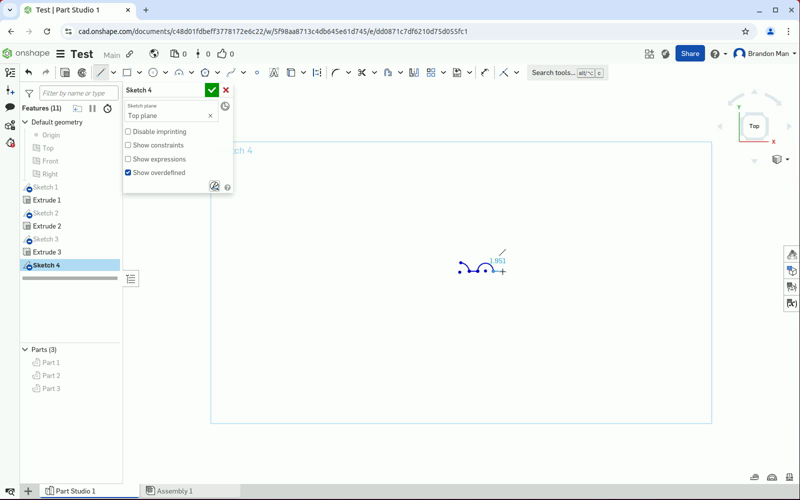
key_up(shift)
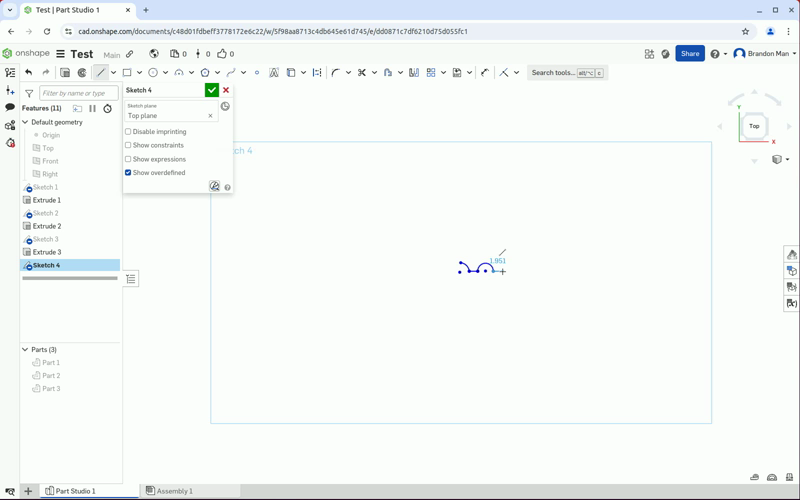
key(esc)
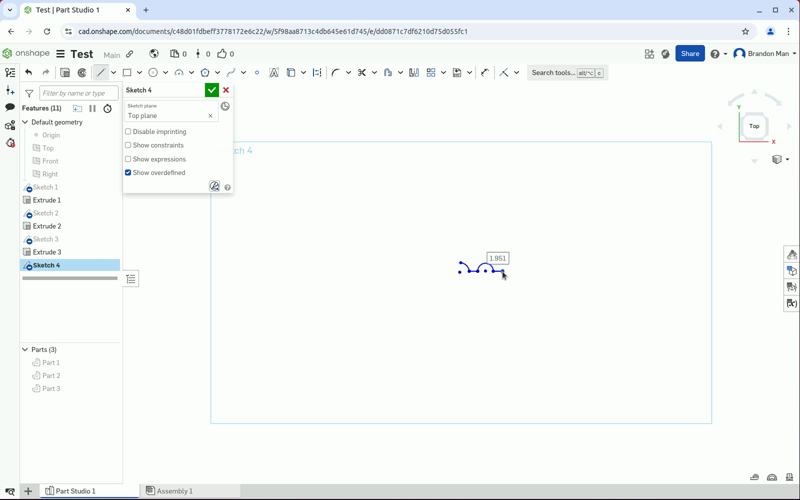
key(a)
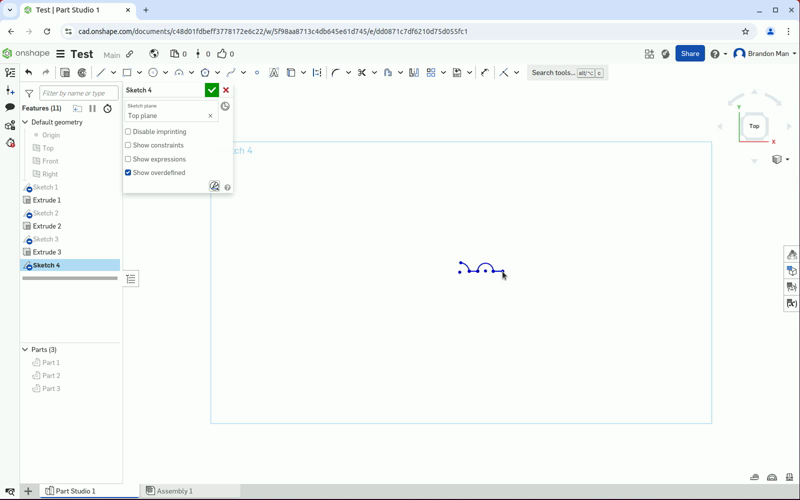
mouse_move(502, 271)
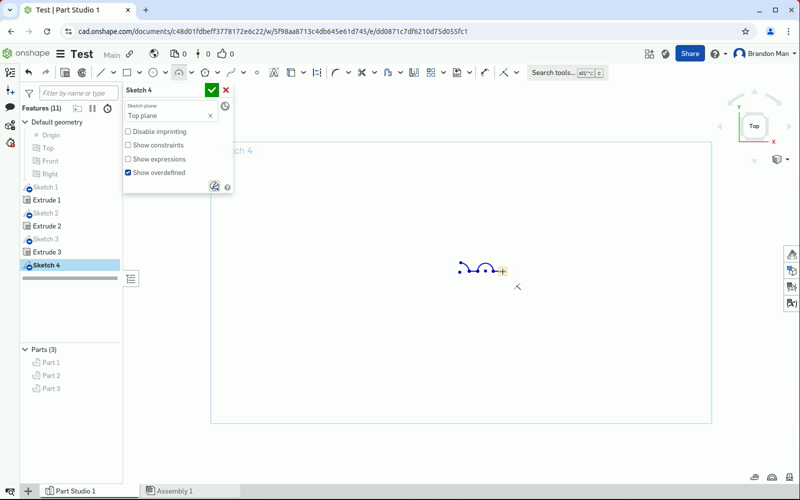
click(502, 271)
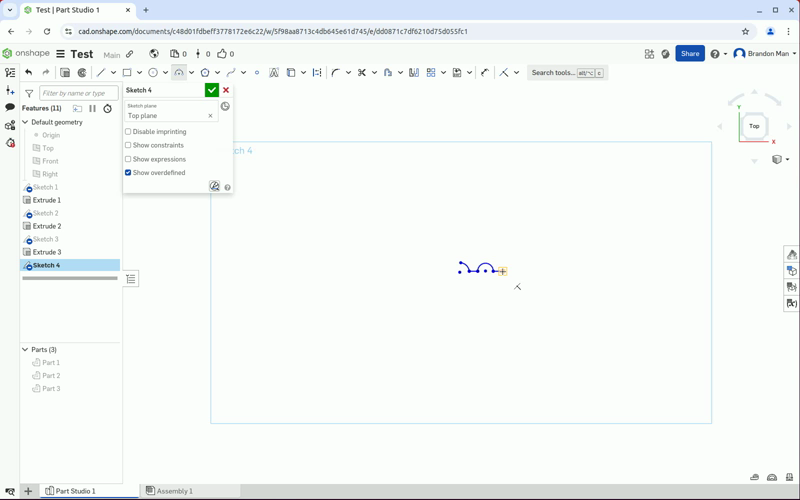
key_down(shift)
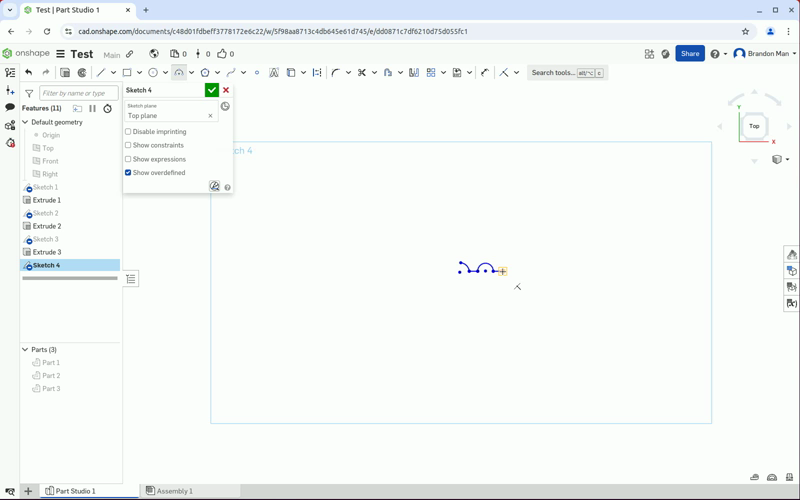
mouse_move(518, 271)
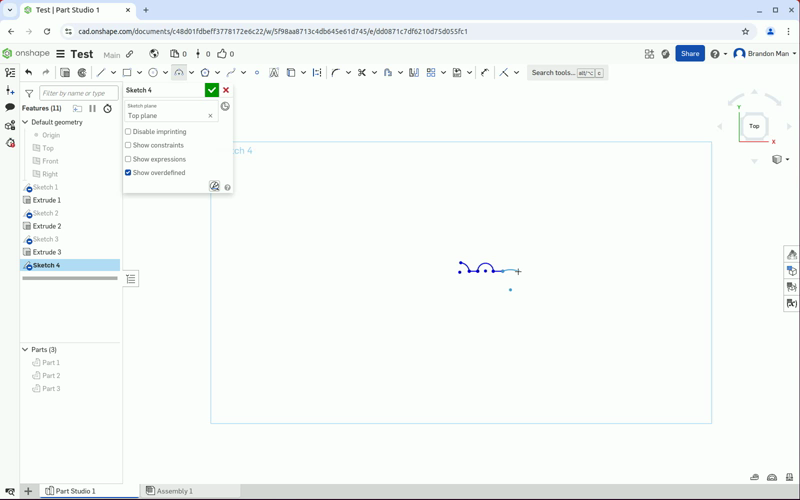
click(518, 271)
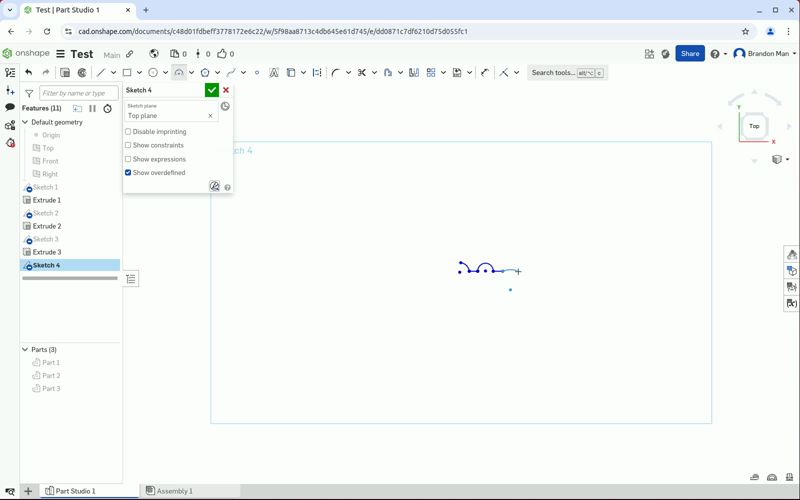
mouse_move(510, 263)
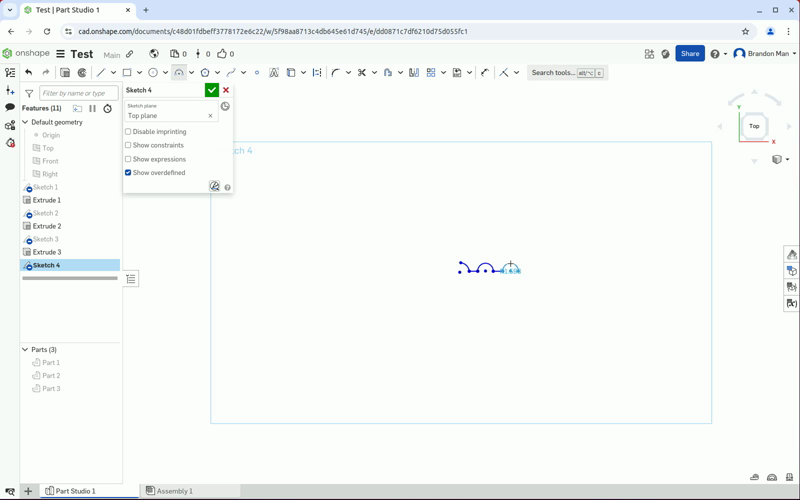
click(510, 263)
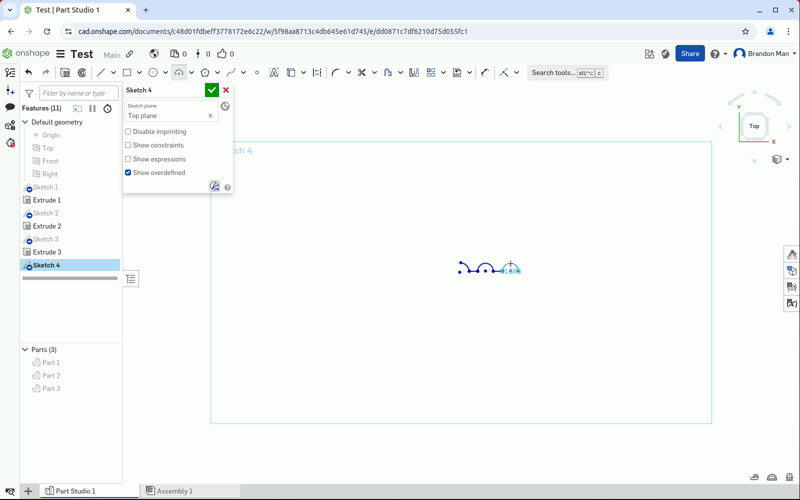
key_up(shift)
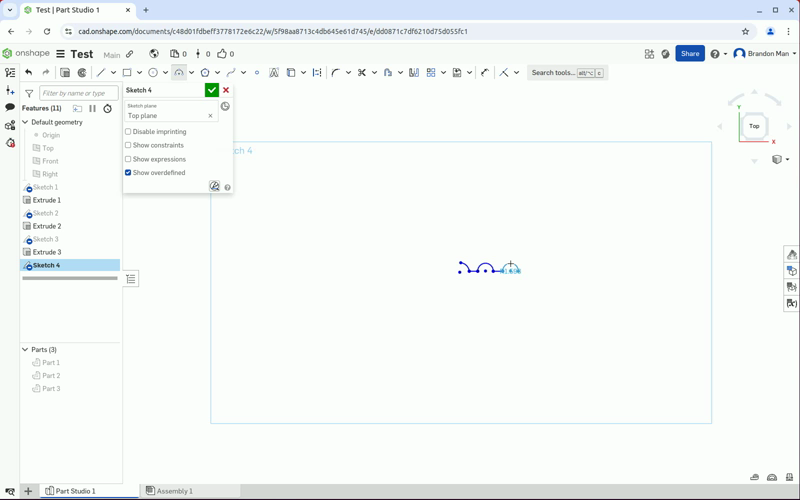
key(esc)
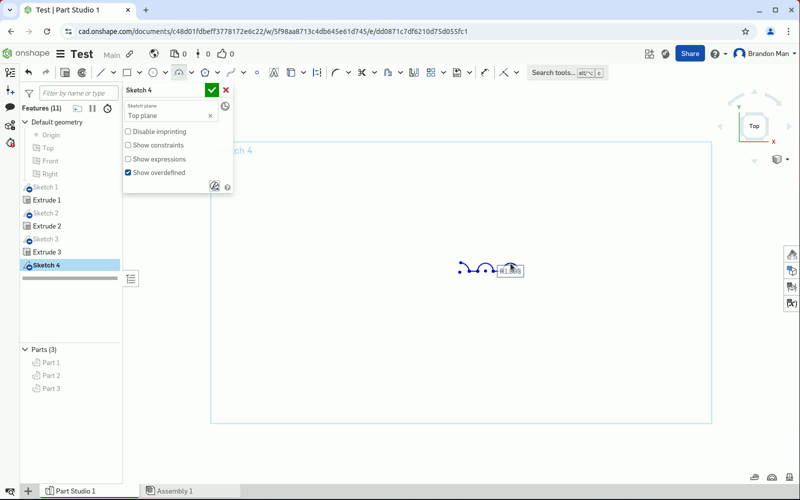
key(l)
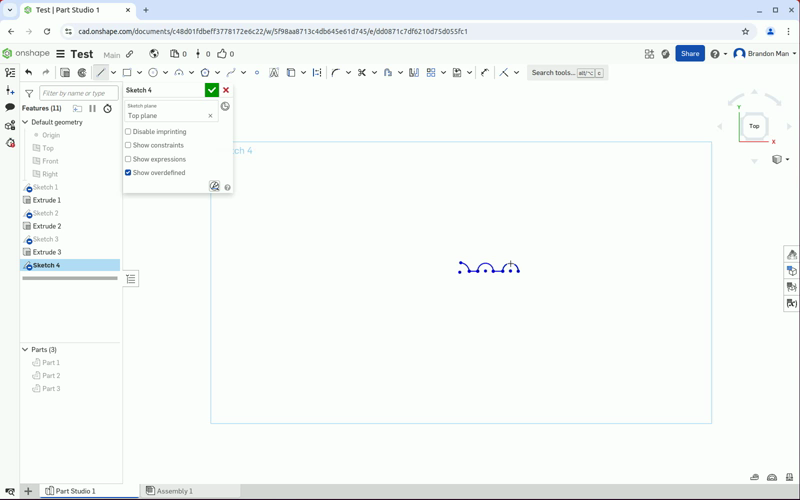
mouse_move(518, 271)
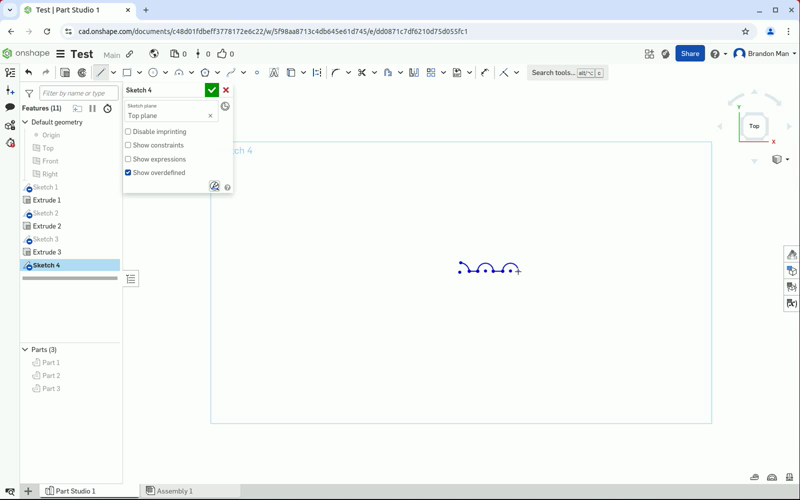
click(518, 271)
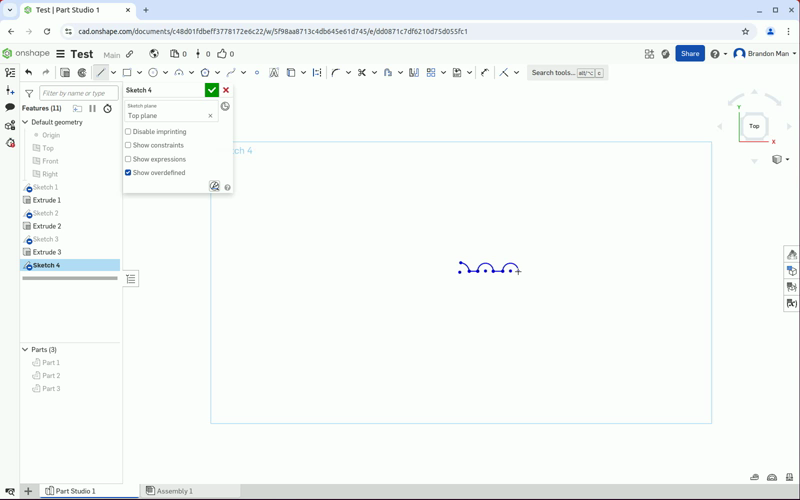
key_down(shift)
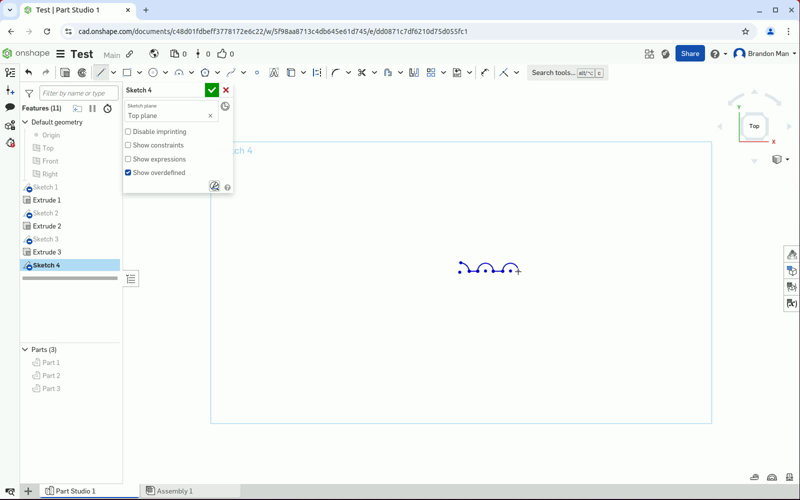
mouse_move(548, 271)
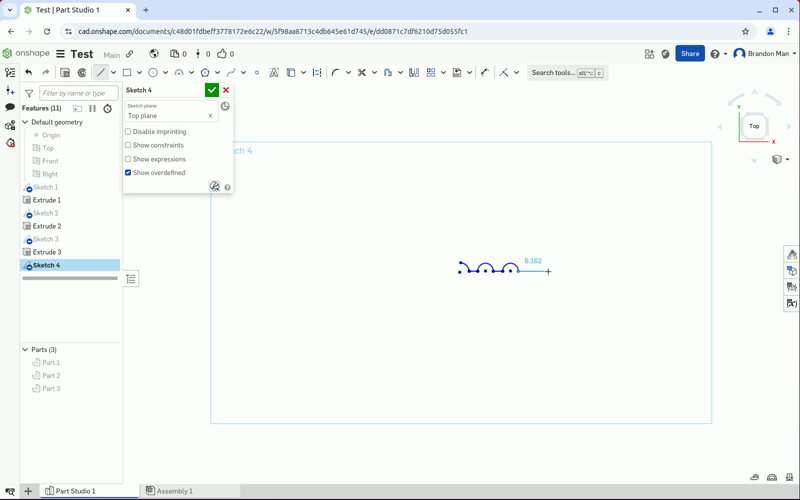
mouse_move(528, 271)
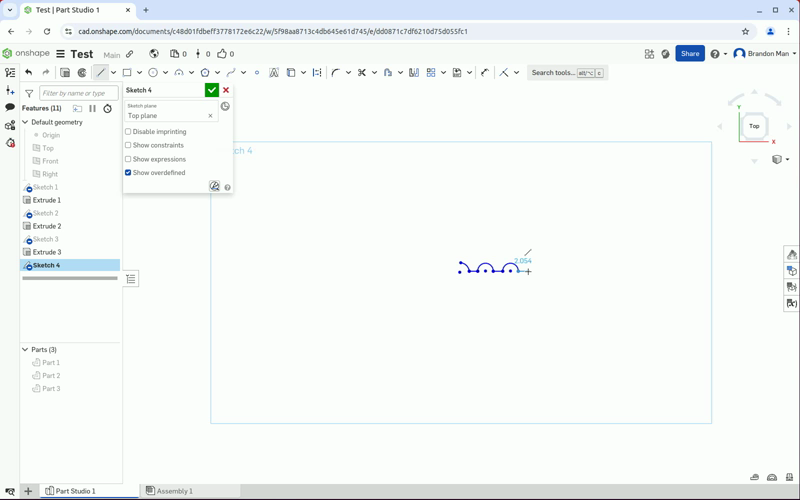
click(528, 271)
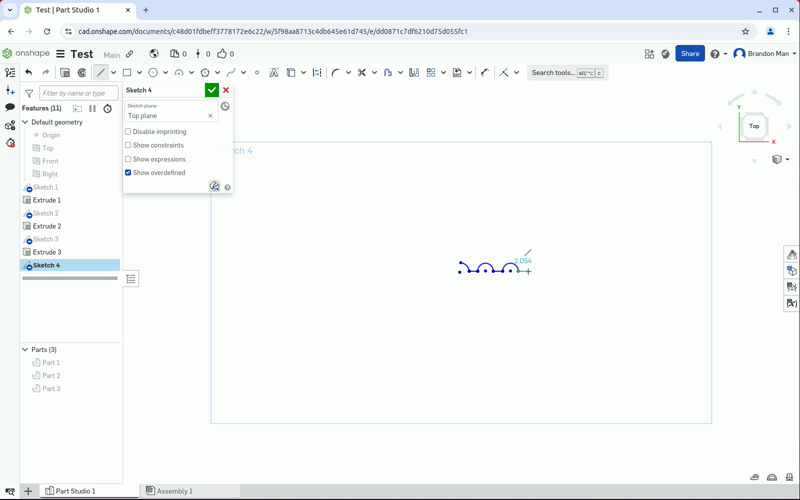
key_up(shift)
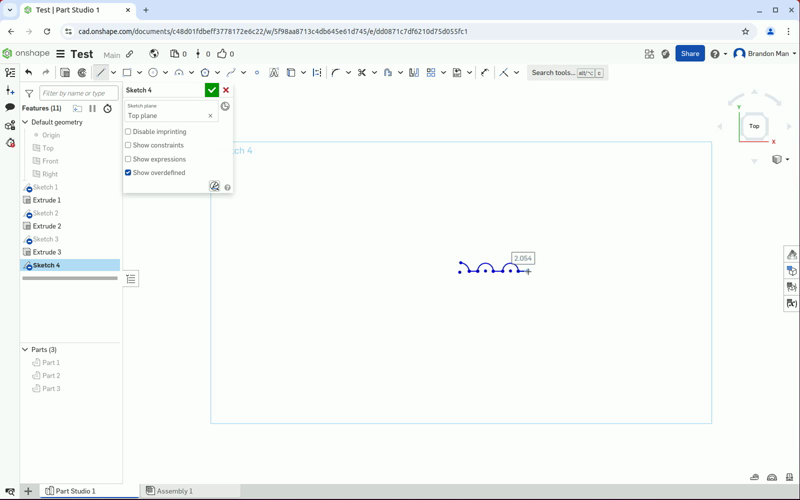
key(esc)
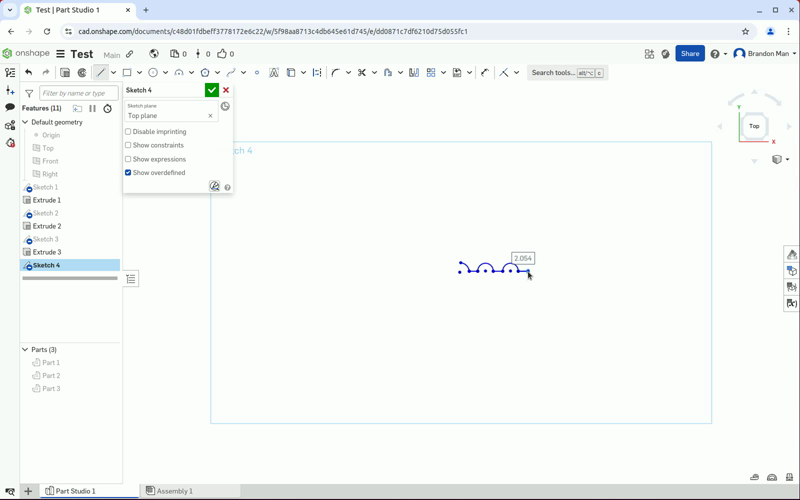
key(a)
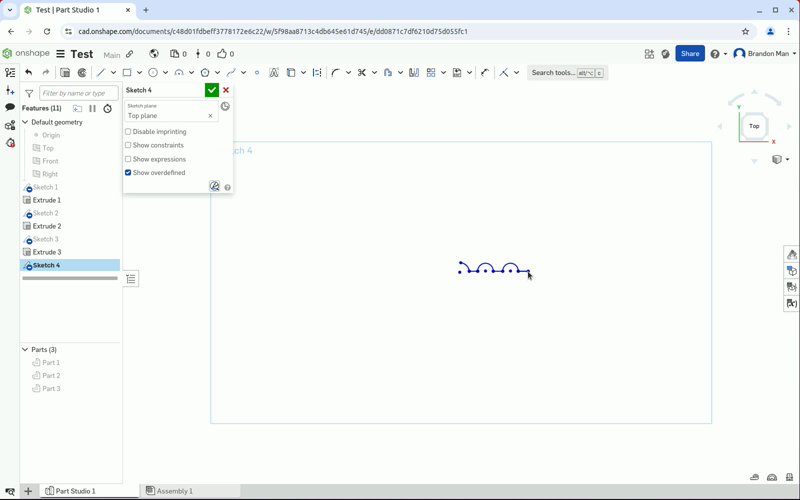
mouse_move(528, 271)
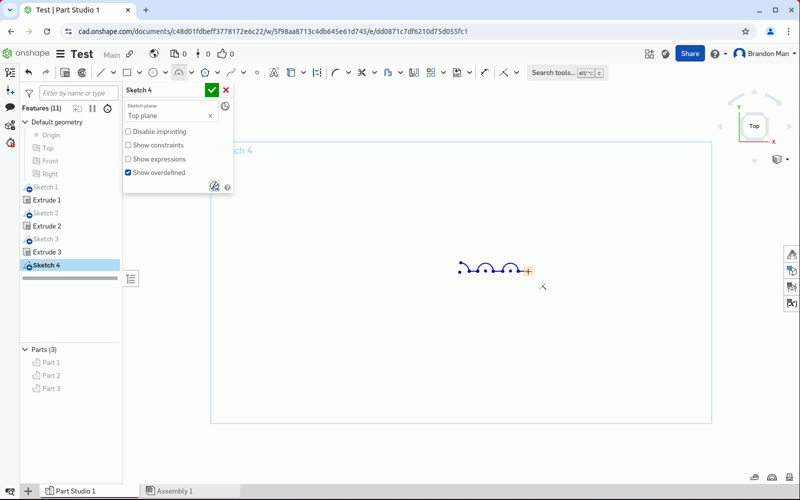
click(528, 271)
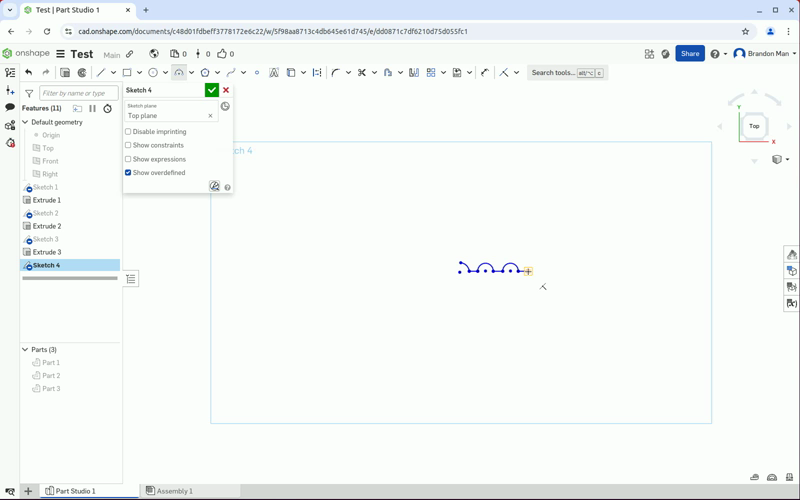
key_down(shift)
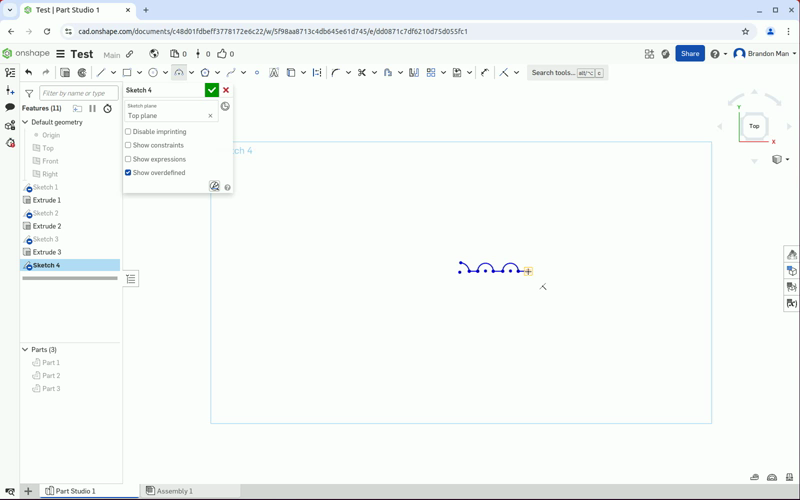
mouse_move(543, 271)
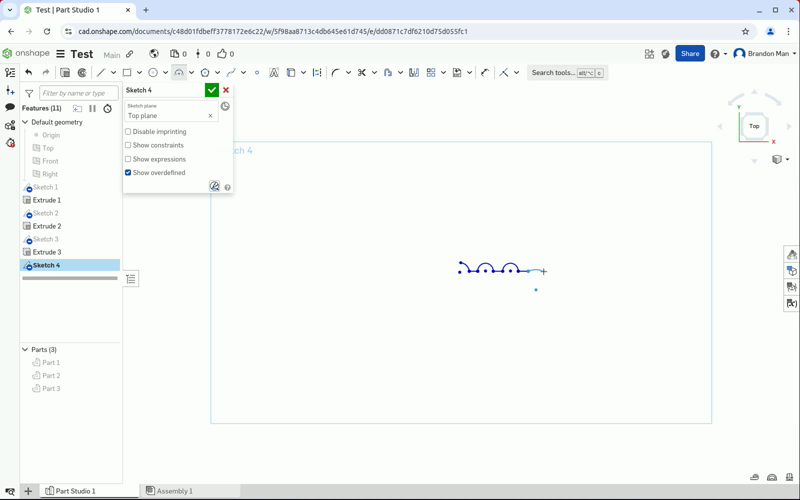
click(543, 271)
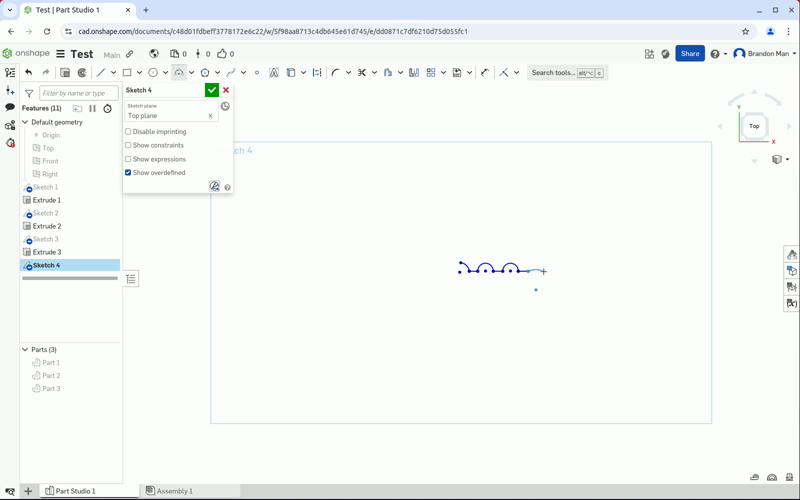
mouse_move(535, 263)
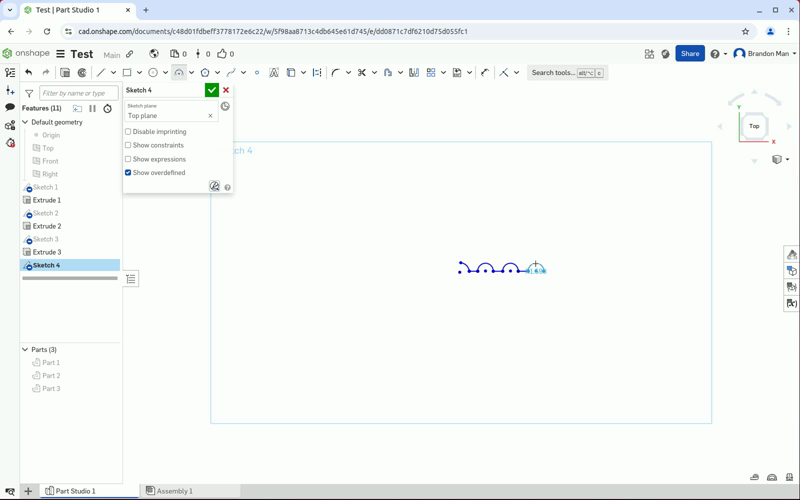
click(535, 263)
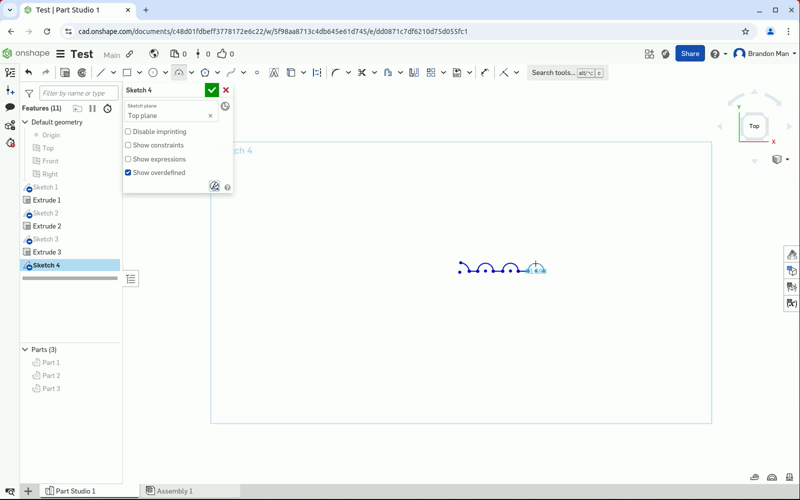
key_up(shift)
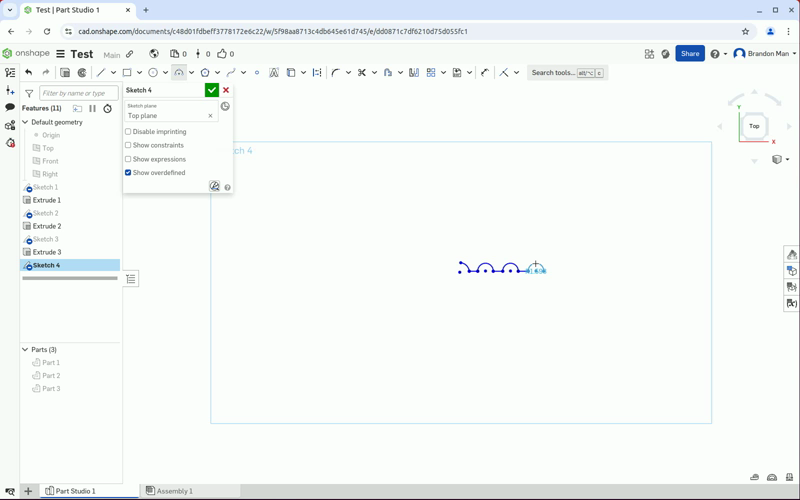
key(esc)
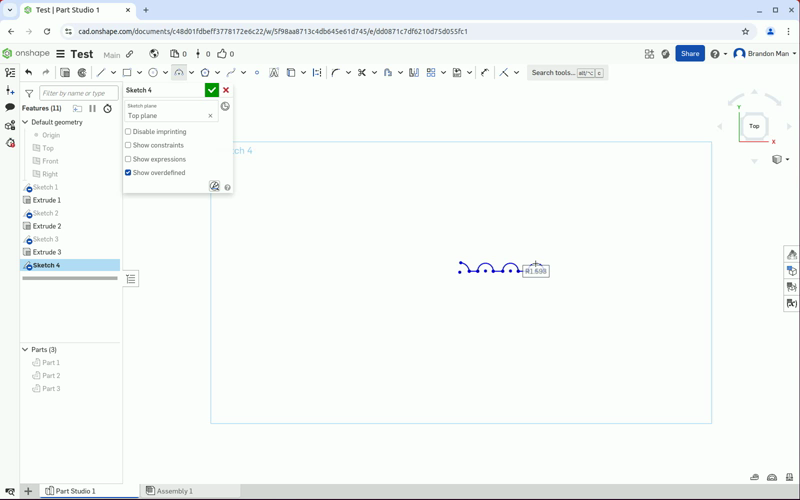
key(l)
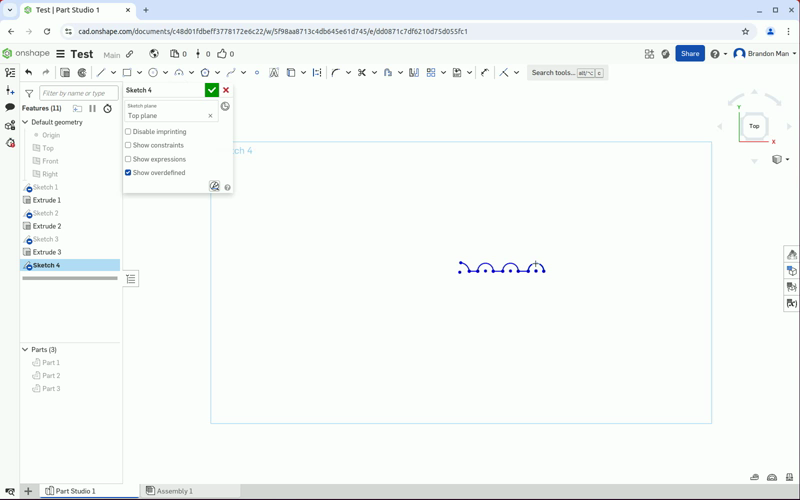
mouse_move(543, 271)
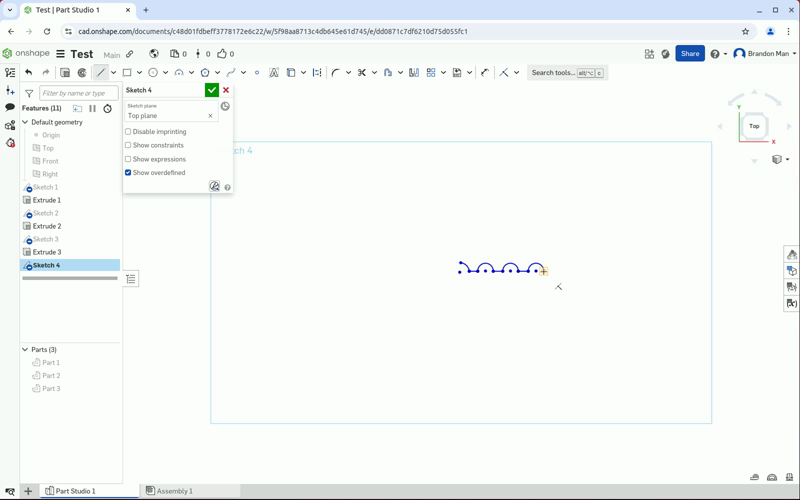
click(543, 271)
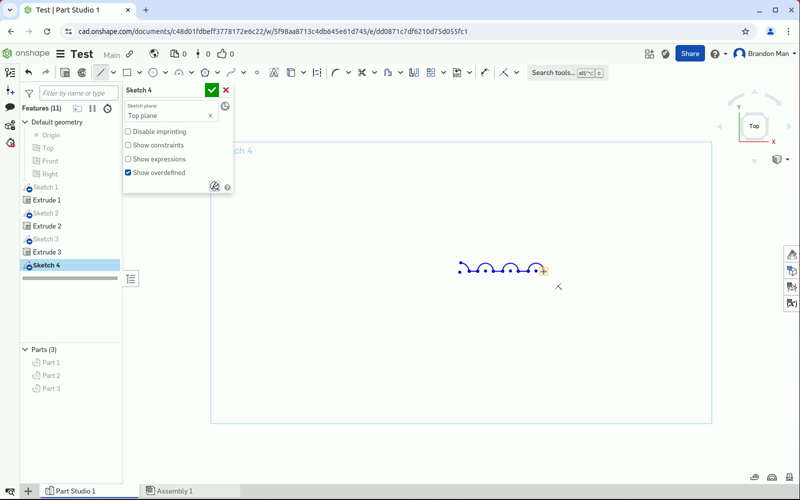
key_down(shift)
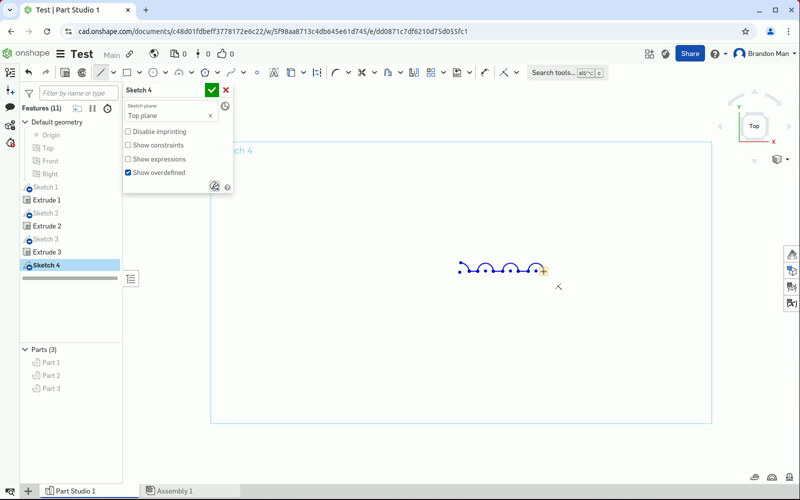
mouse_move(573, 271)
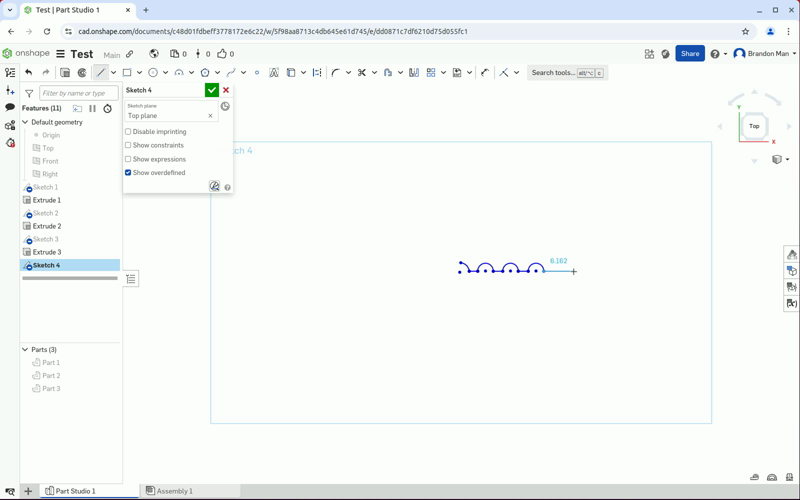
mouse_move(552, 271)
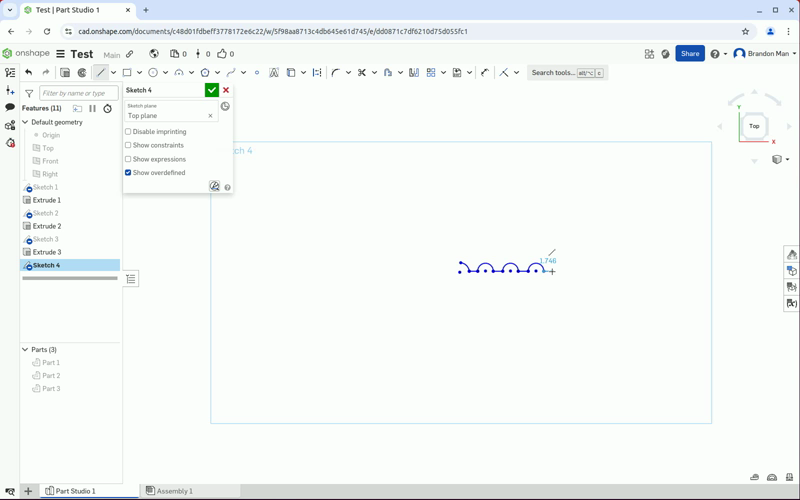
click(552, 271)
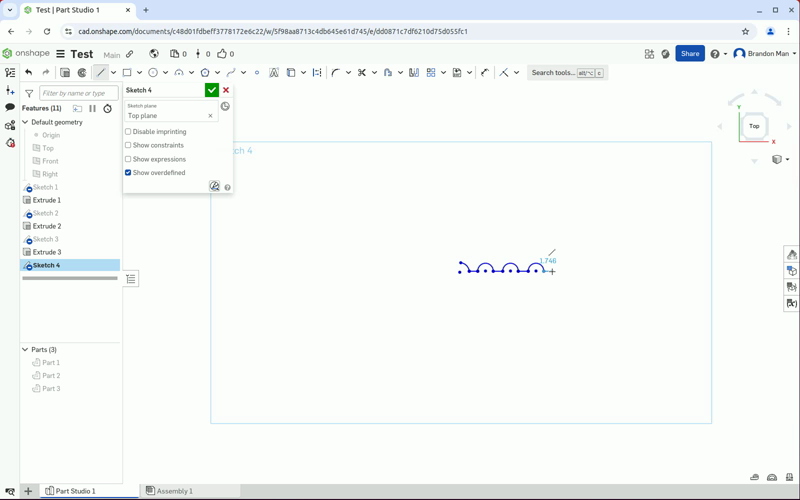
key_up(shift)
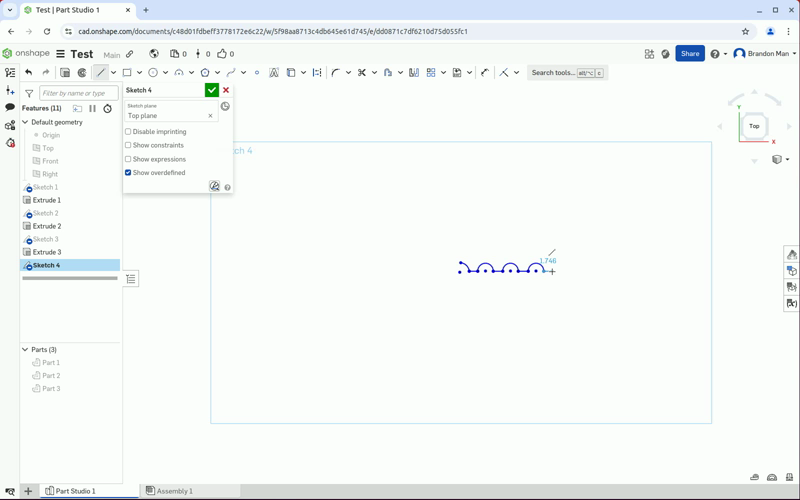
key(esc)
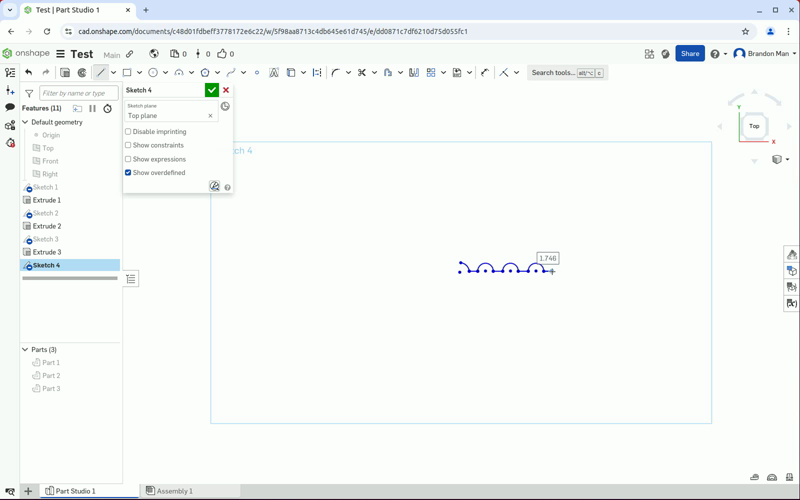
key(a)
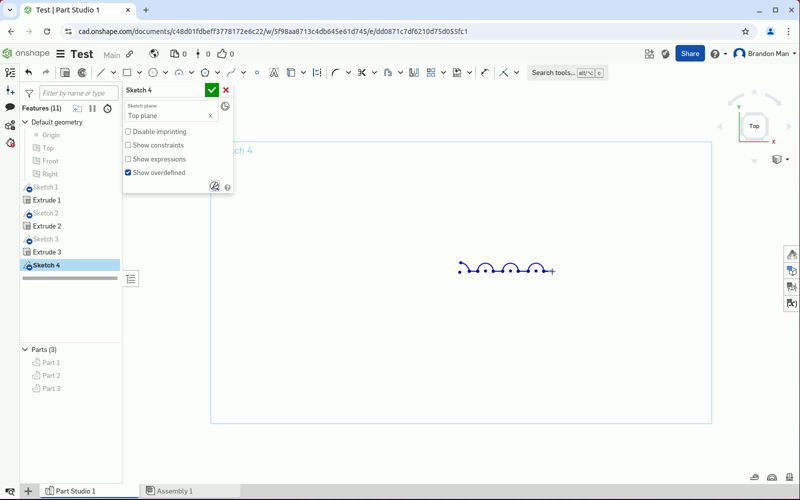
mouse_move(552, 271)
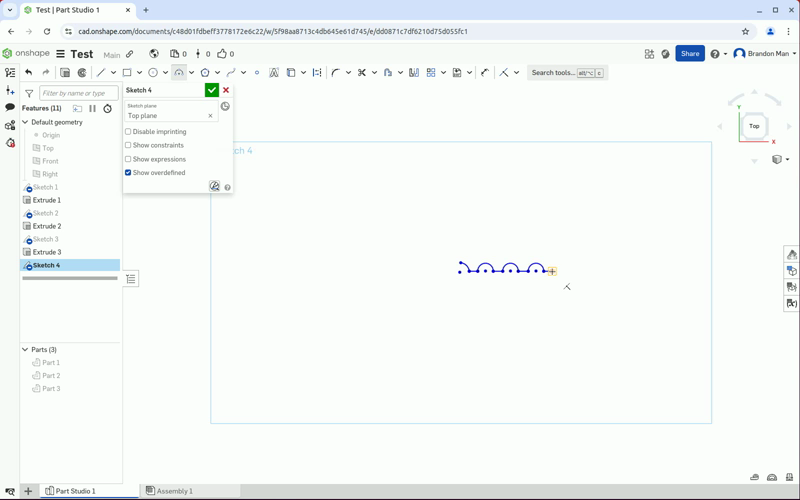
click(552, 271)
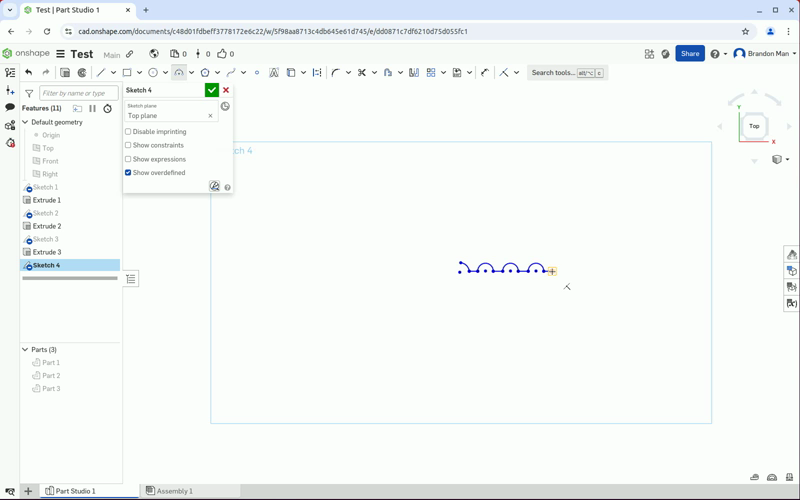
key_down(shift)
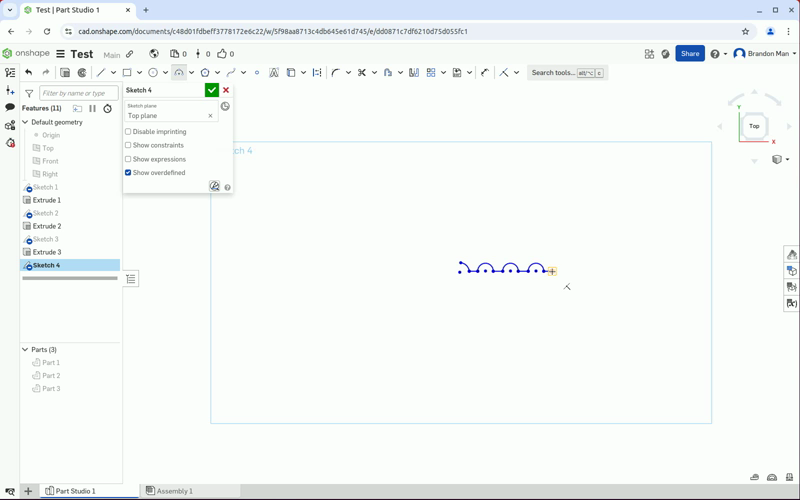
mouse_move(560, 262)
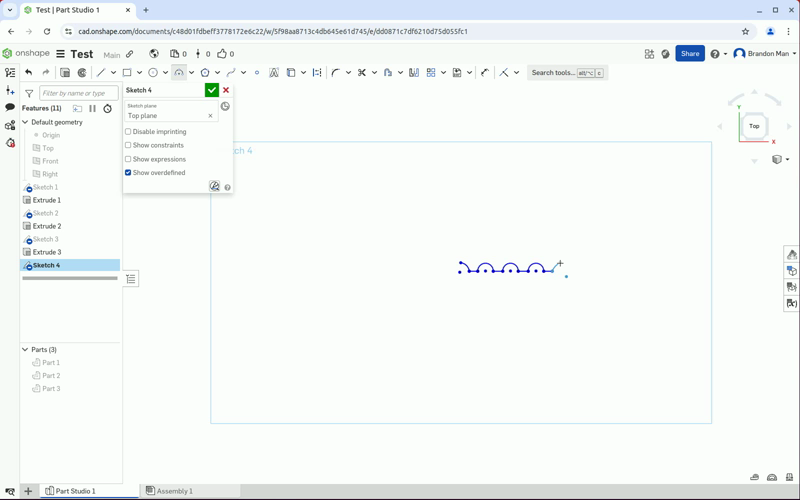
click(560, 262)
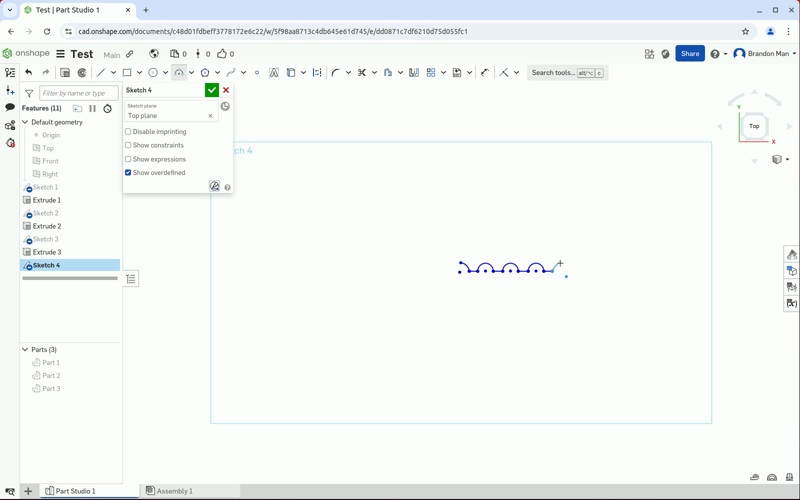
mouse_move(554, 265)
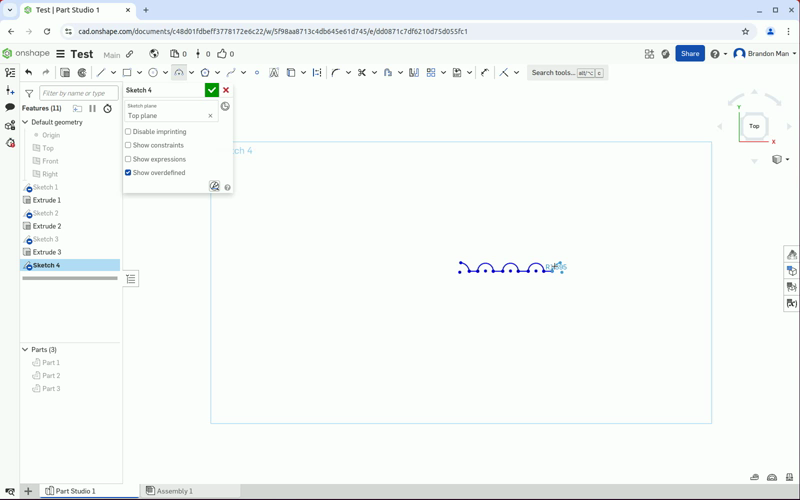
click(554, 265)
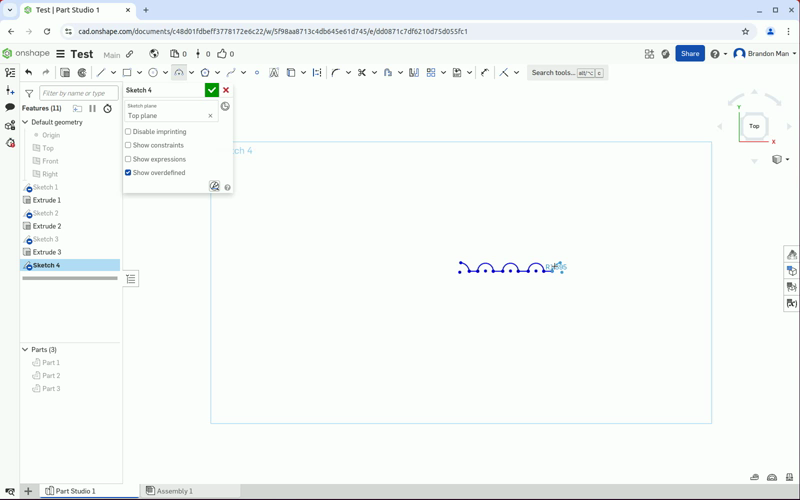
key_up(shift)
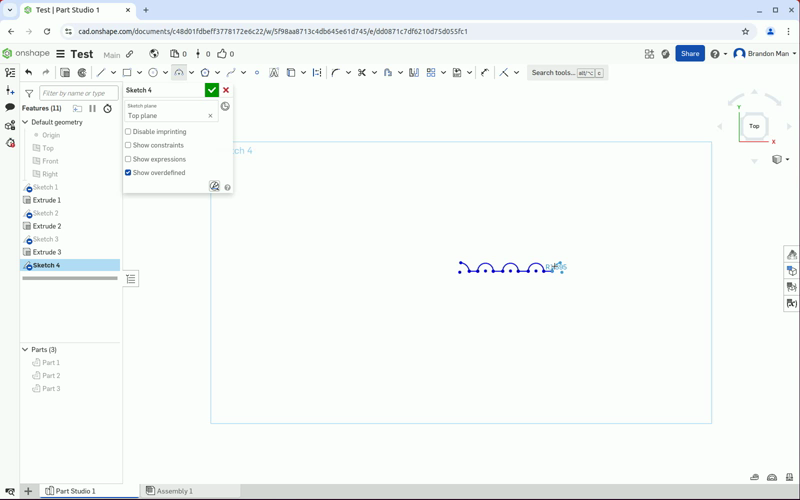
key(esc)
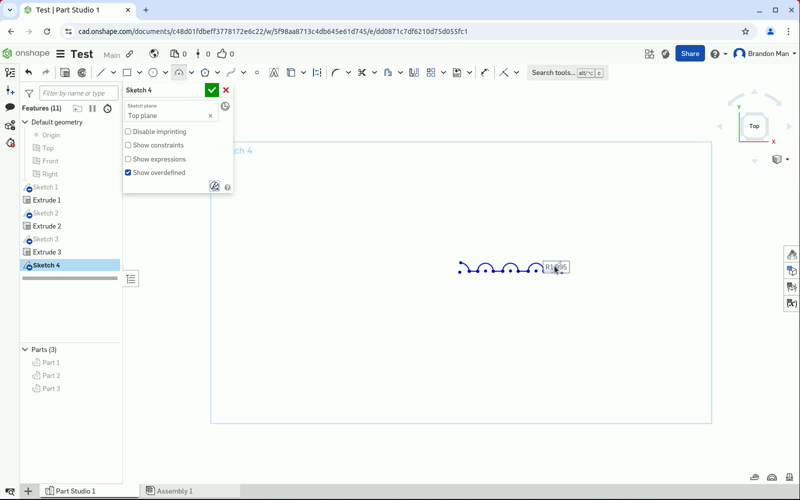
key(l)
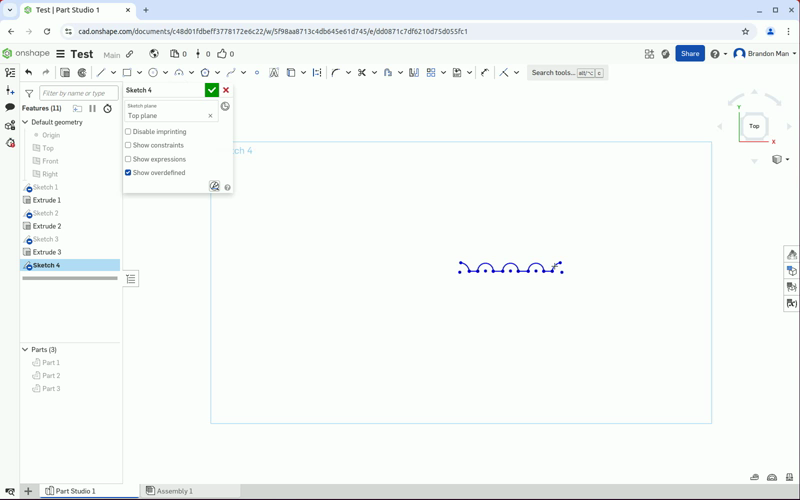
mouse_move(560, 262)
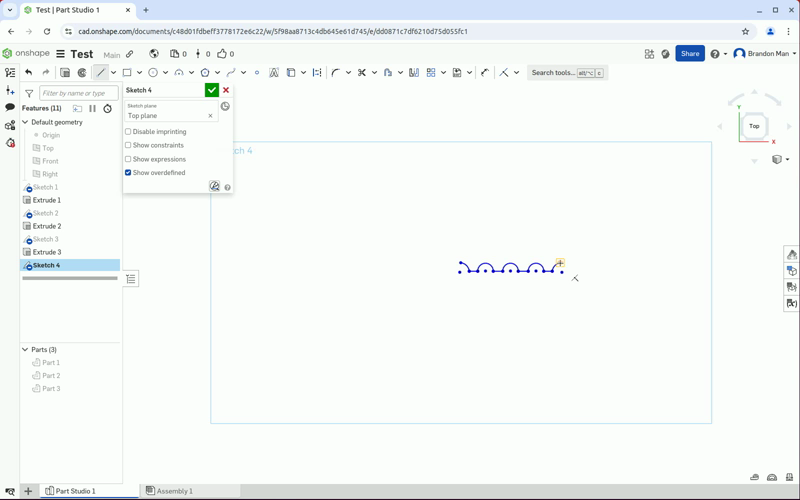
click(560, 262)
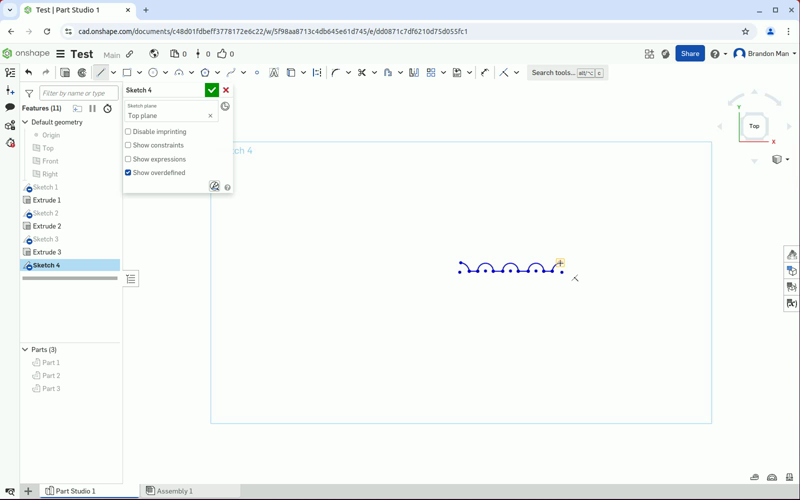
key_down(shift)
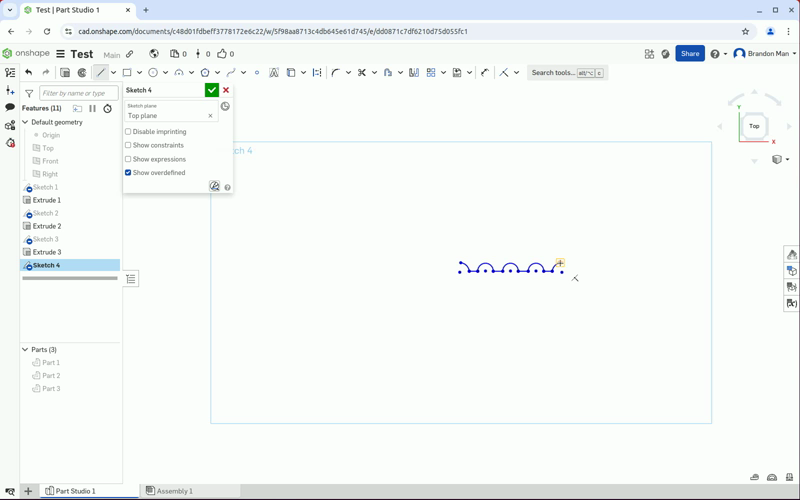
mouse_move(589, 262)
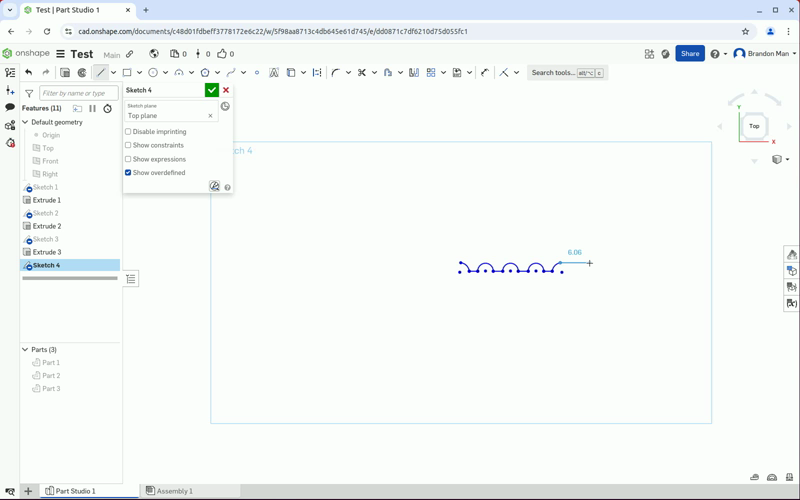
mouse_move(560, 258)
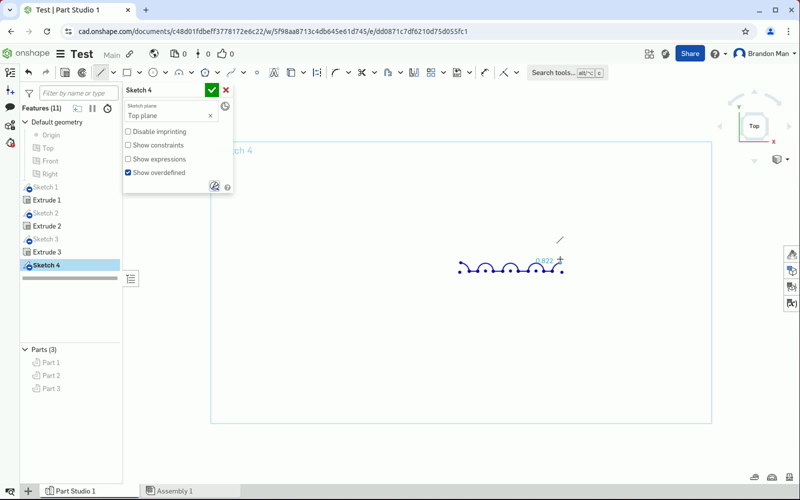
scroll(6)
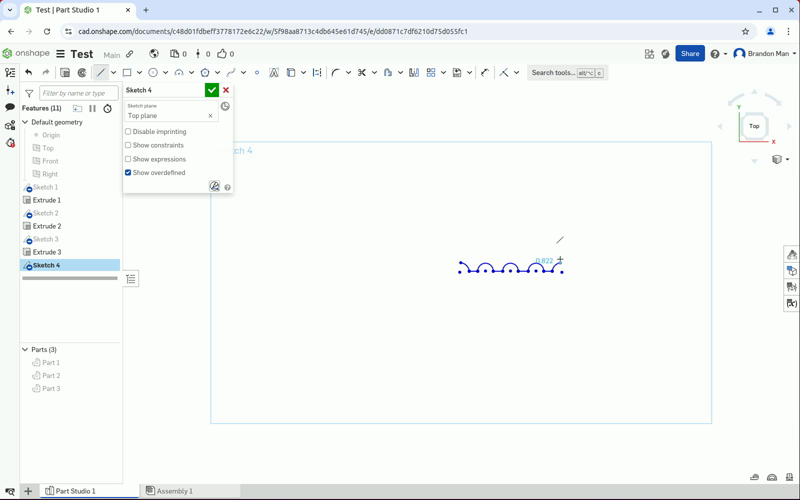
scroll(6)
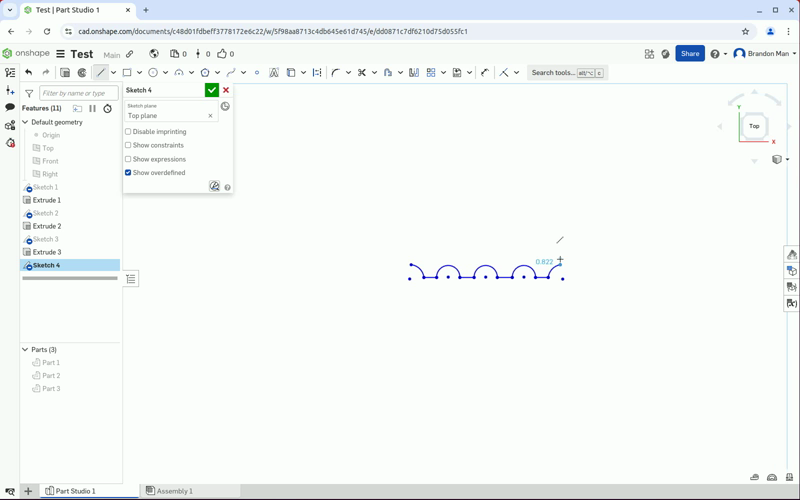
scroll(6)
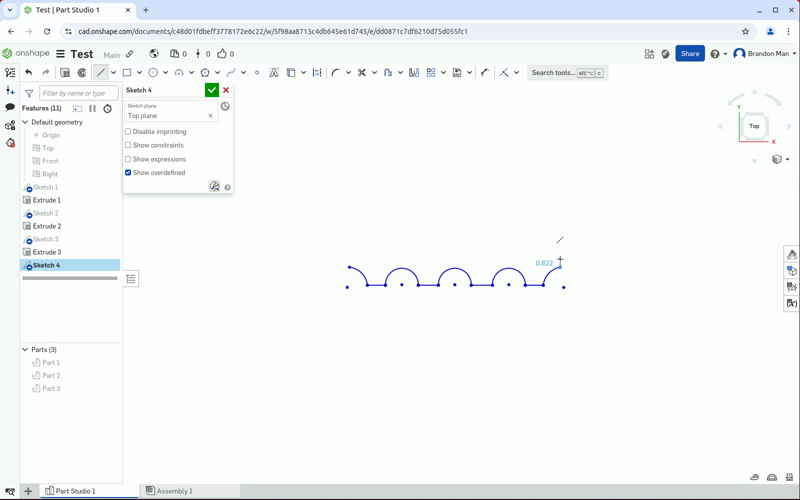
scroll(6)
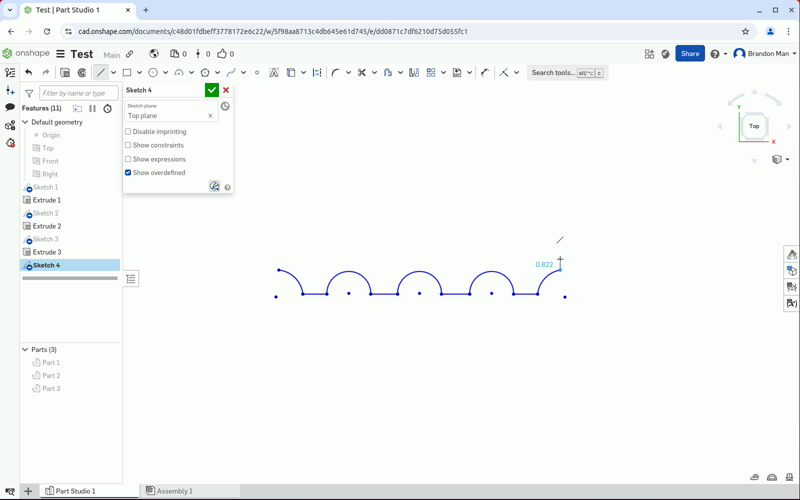
scroll(6)
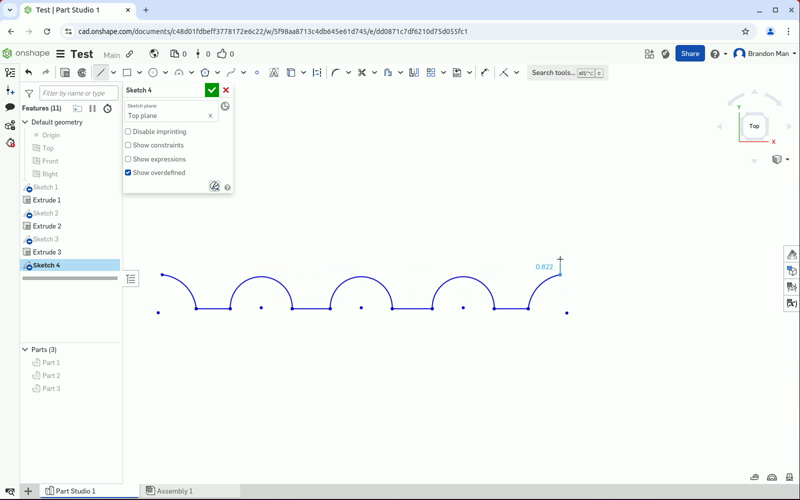
scroll(6)
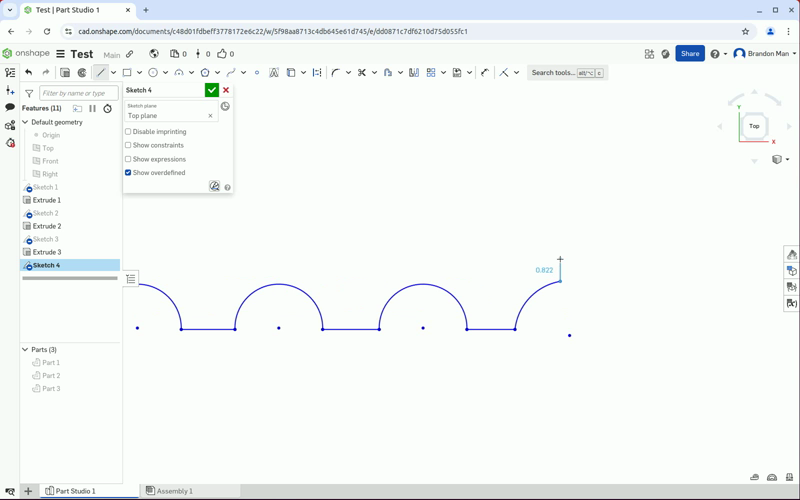
scroll(6)
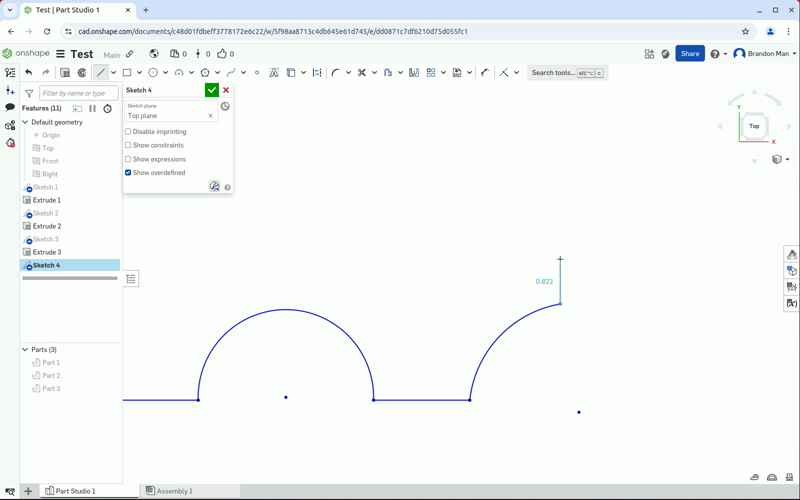
click(560, 258)
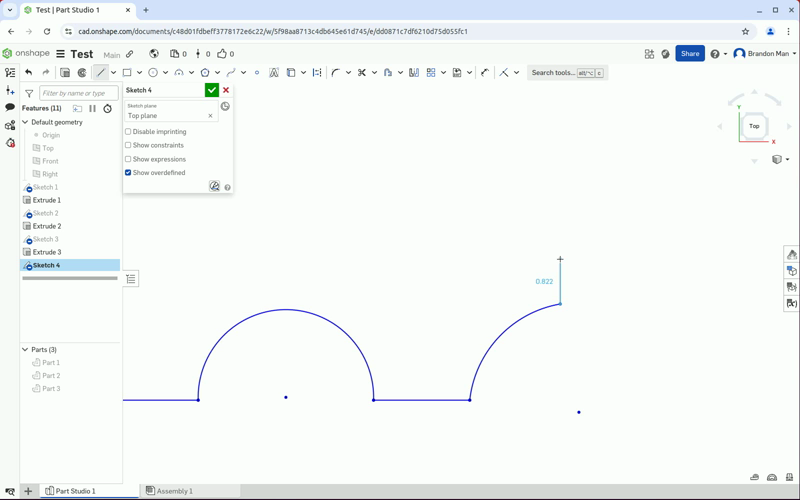
scroll(-6)
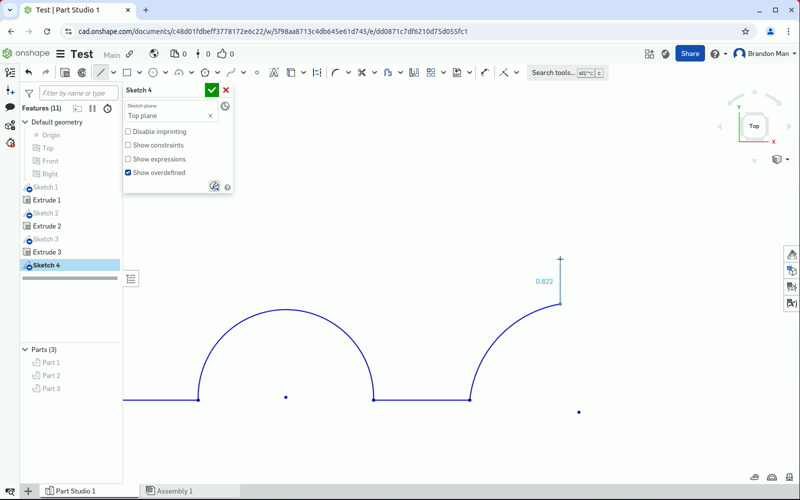
scroll(-6)
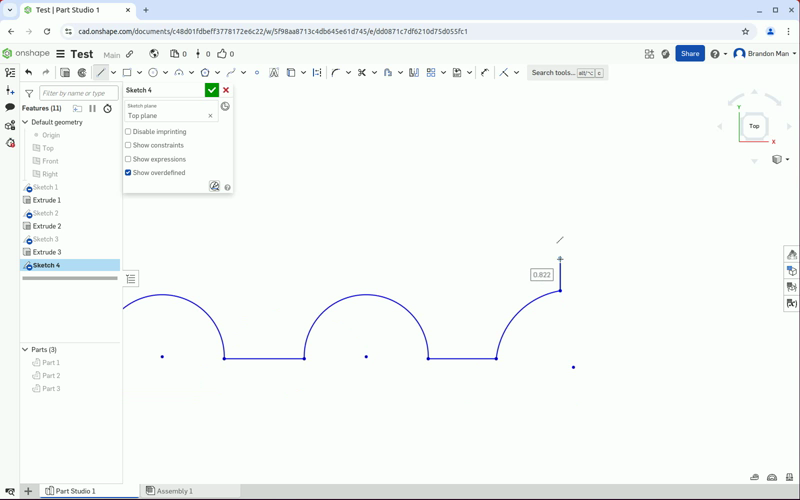
scroll(-6)
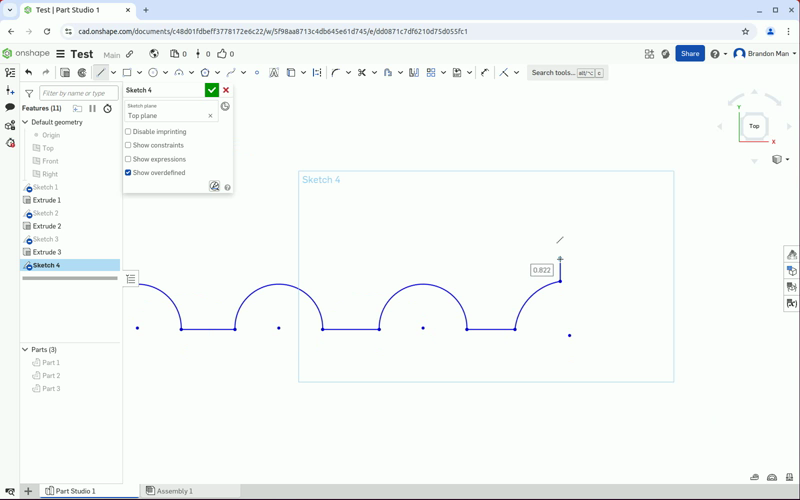
scroll(-6)
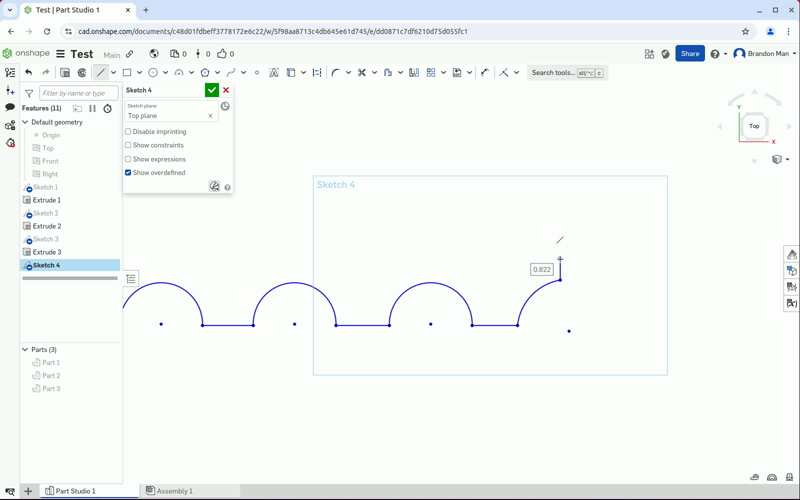
scroll(-6)
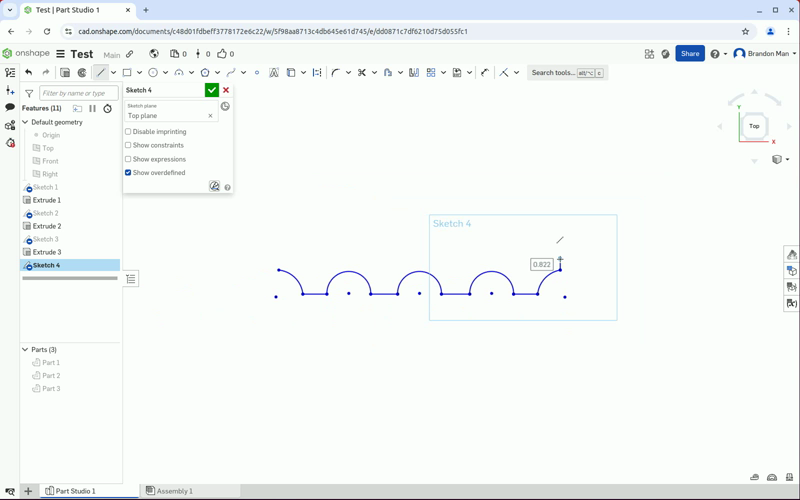
scroll(-6)
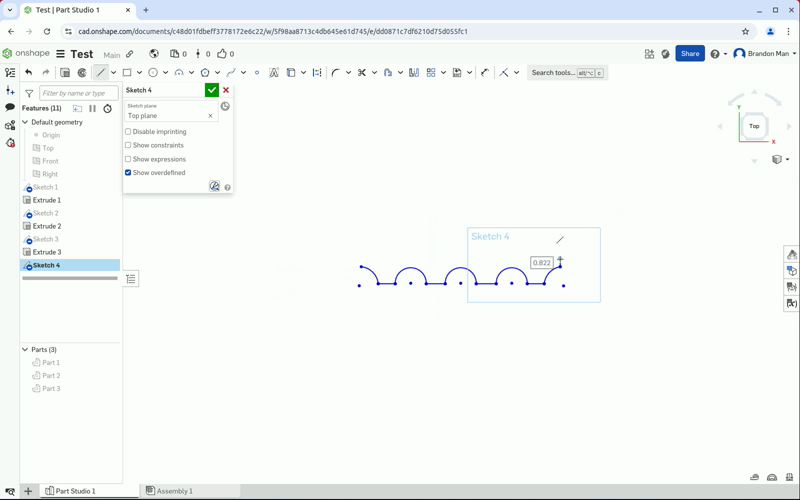
scroll(-6)
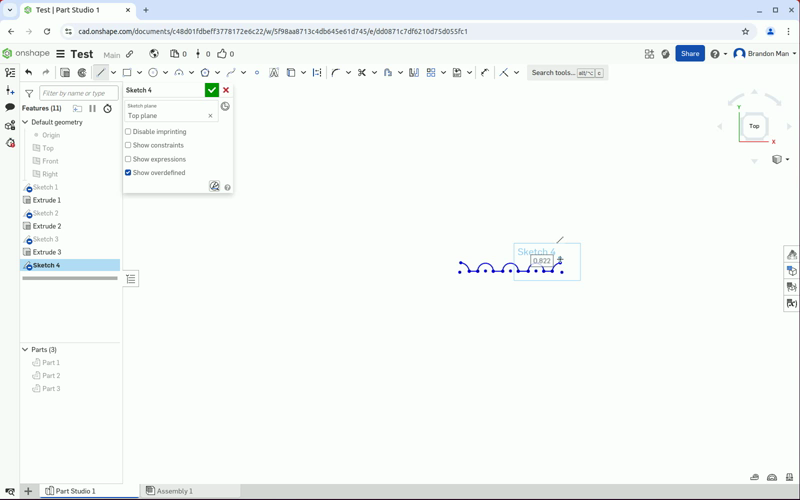
key_up(shift)
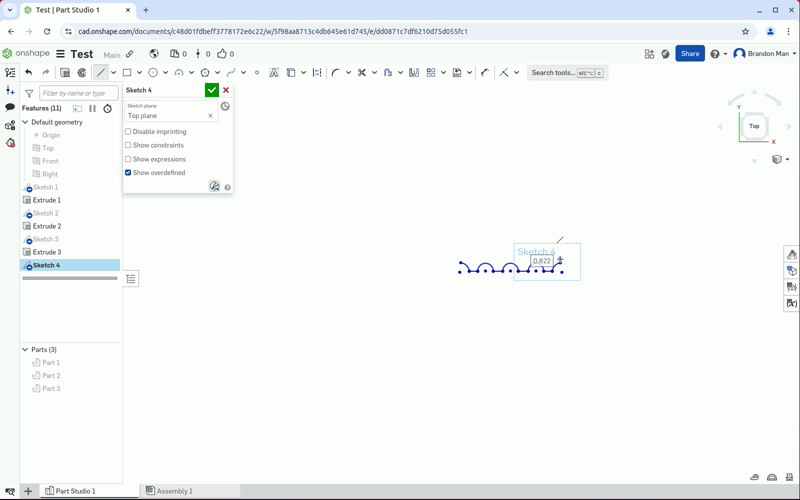
key_down(shift)
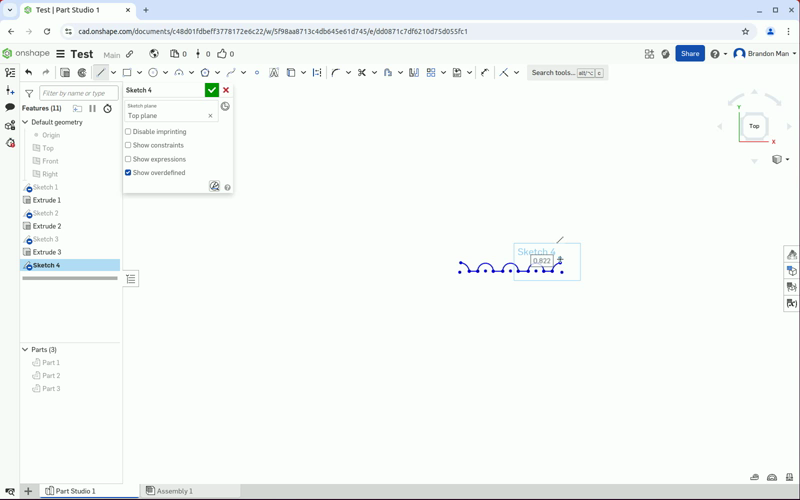
mouse_move(460, 258)
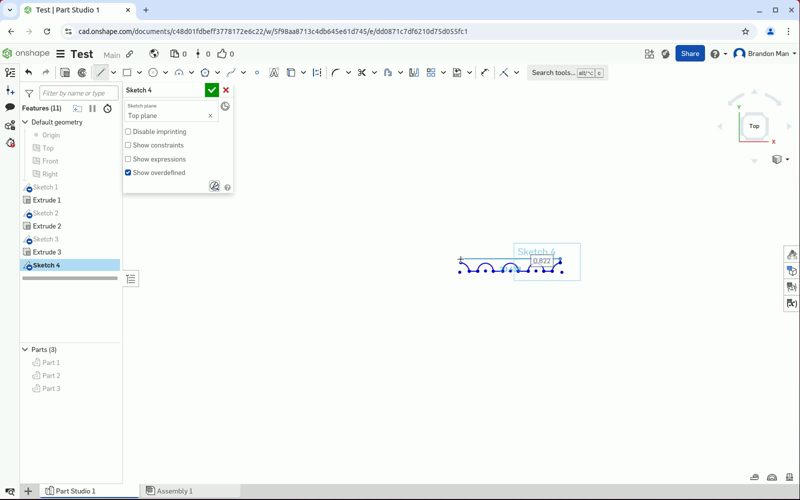
scroll(6)
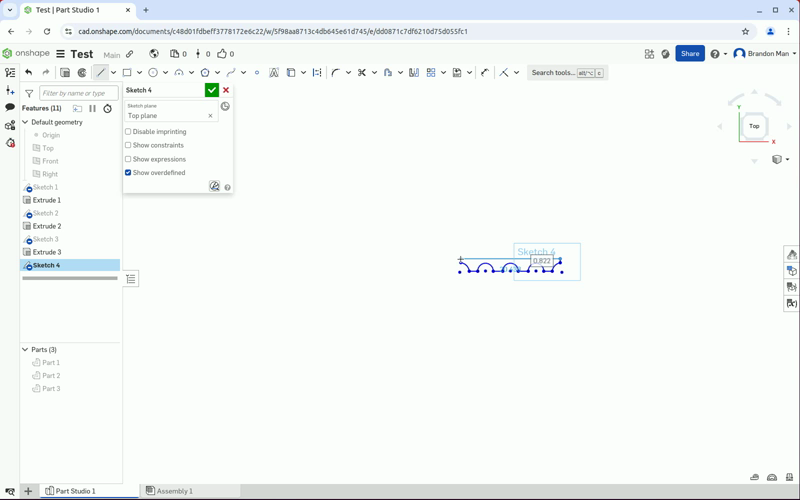
scroll(6)
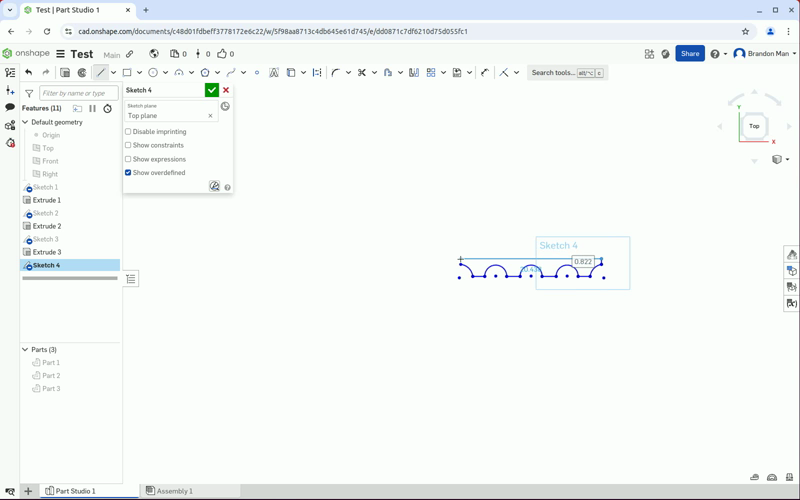
scroll(6)
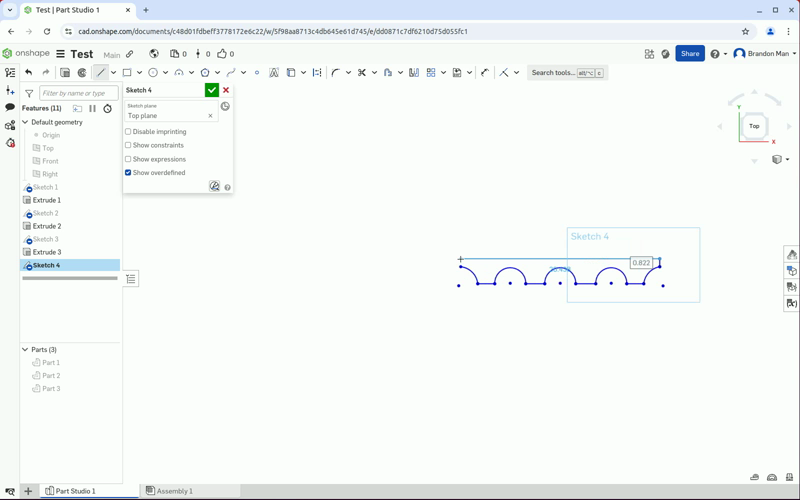
scroll(6)
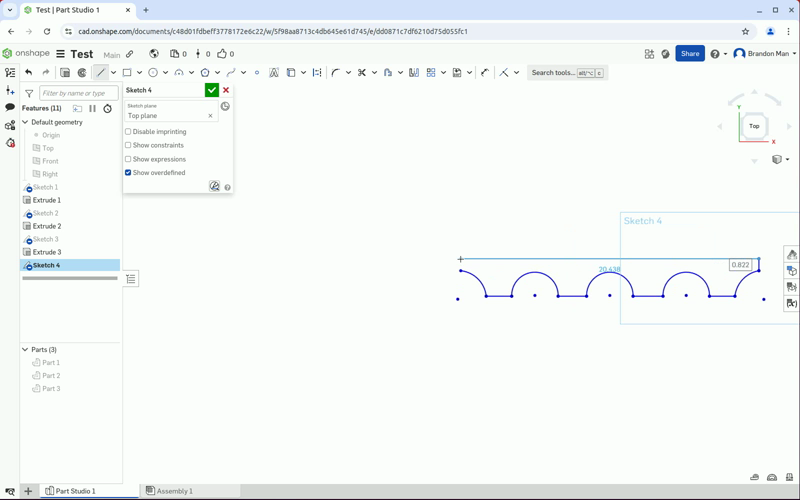
scroll(6)
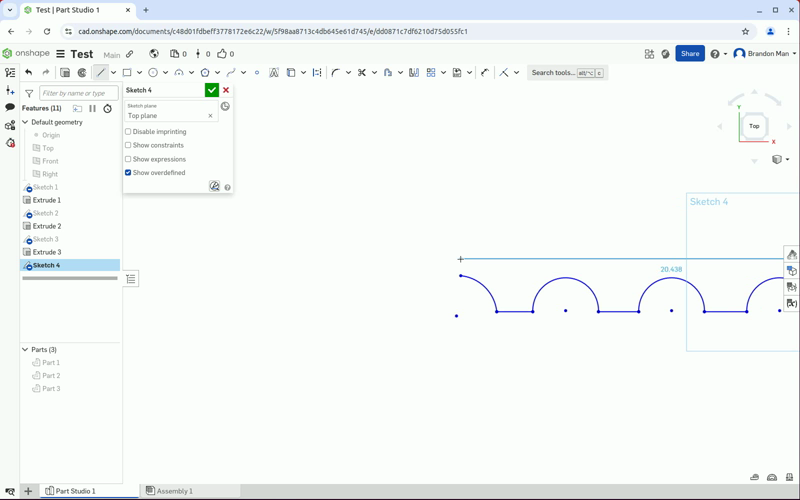
scroll(6)
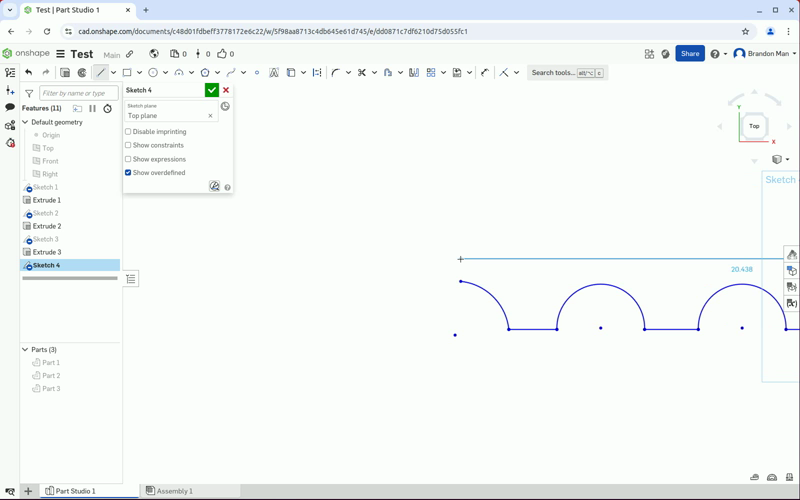
scroll(6)
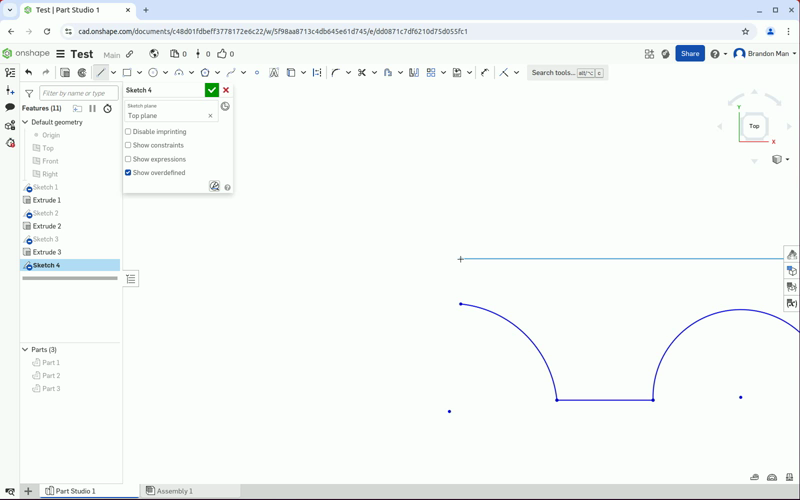
click(460, 258)
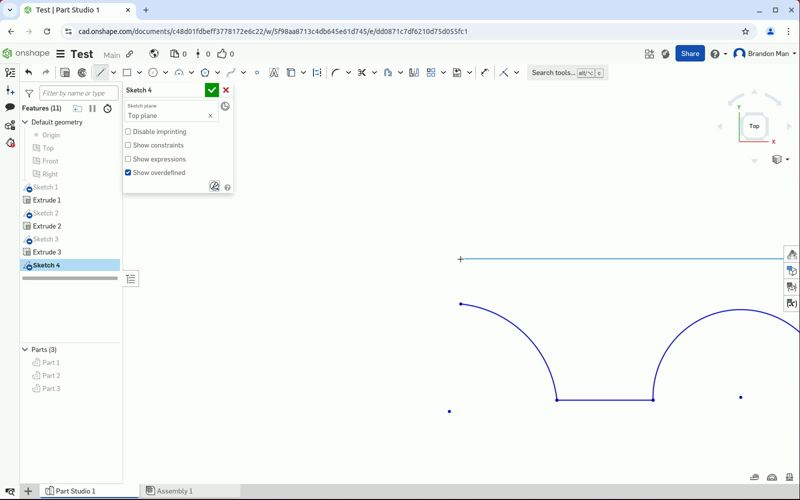
scroll(-6)
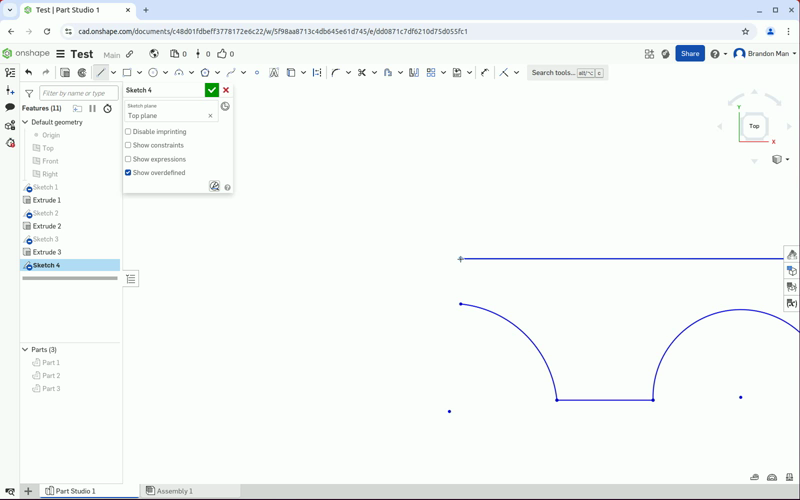
scroll(-6)
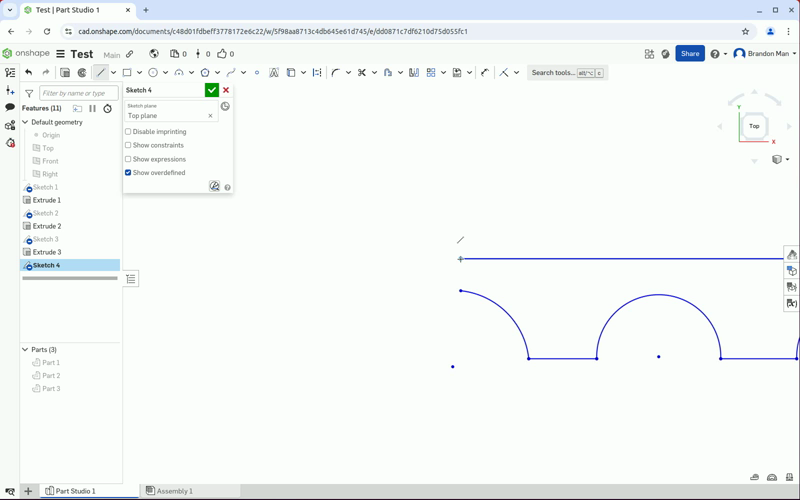
scroll(-6)
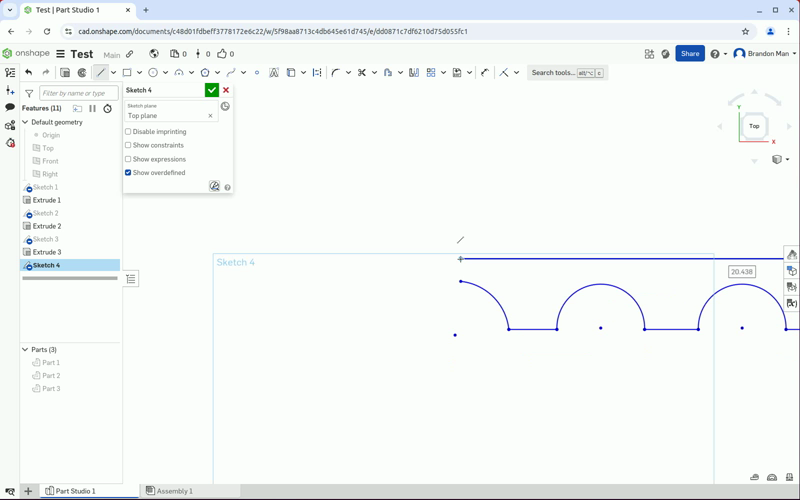
scroll(-6)
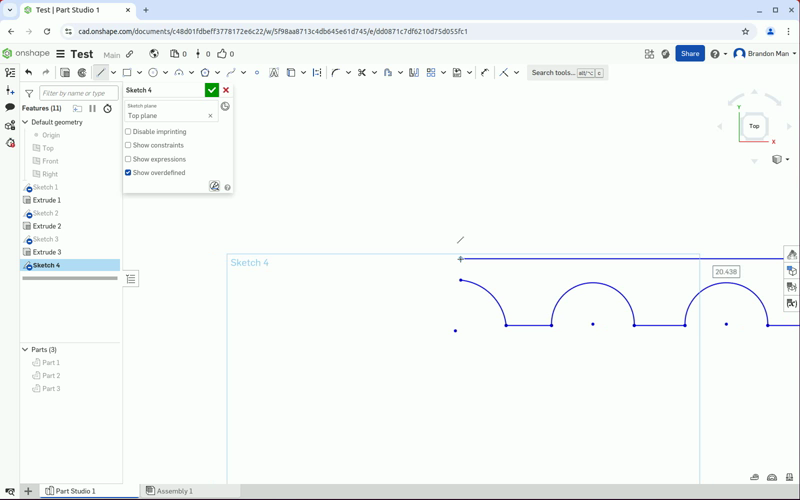
scroll(-6)
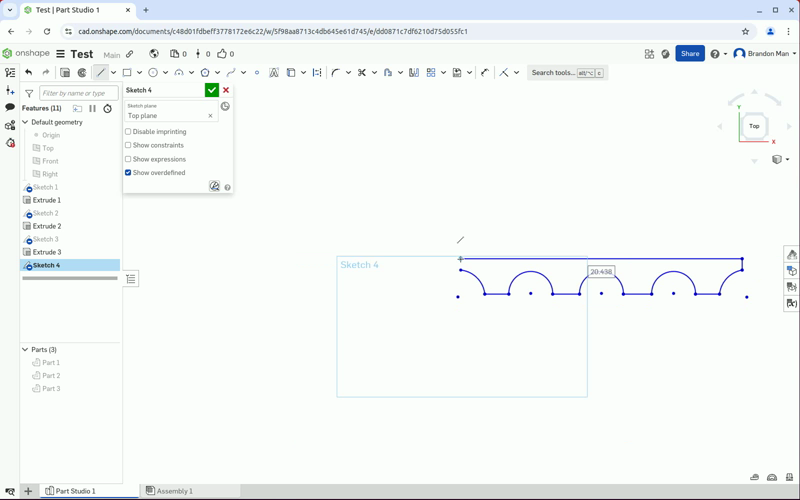
scroll(-6)
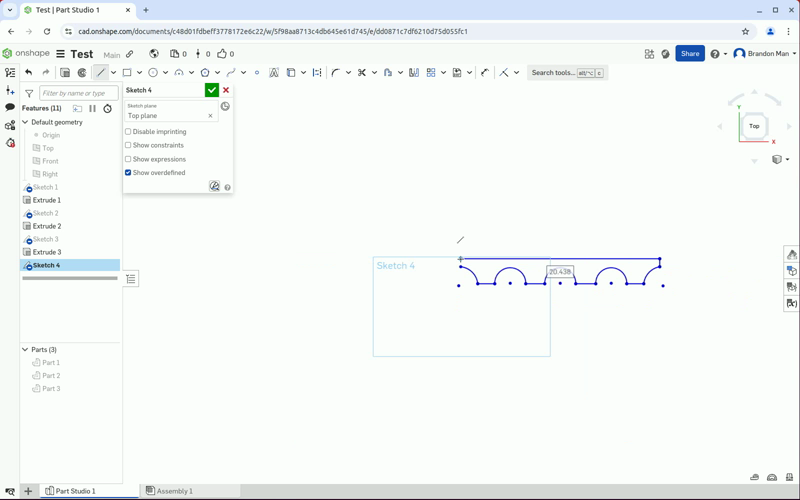
scroll(-6)
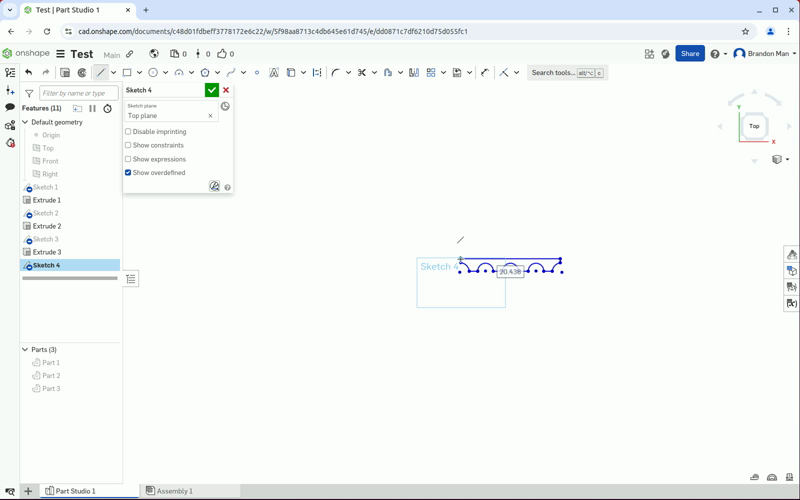
key_up(shift)
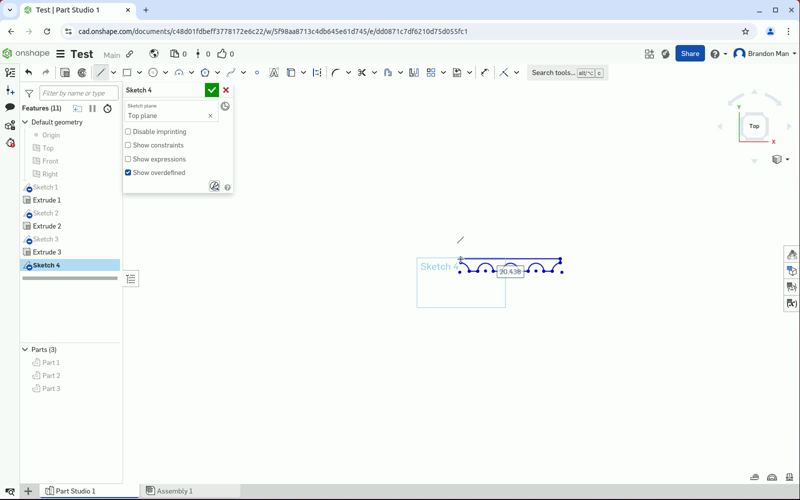
mouse_move(490, 258)
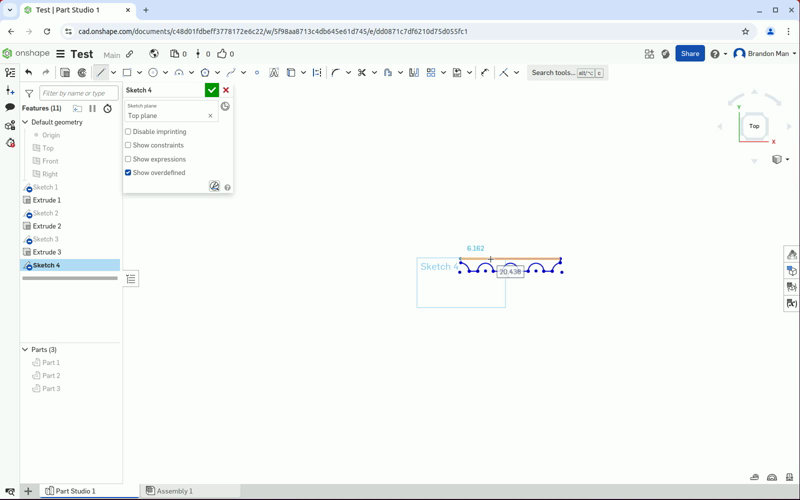
key_down(shift)
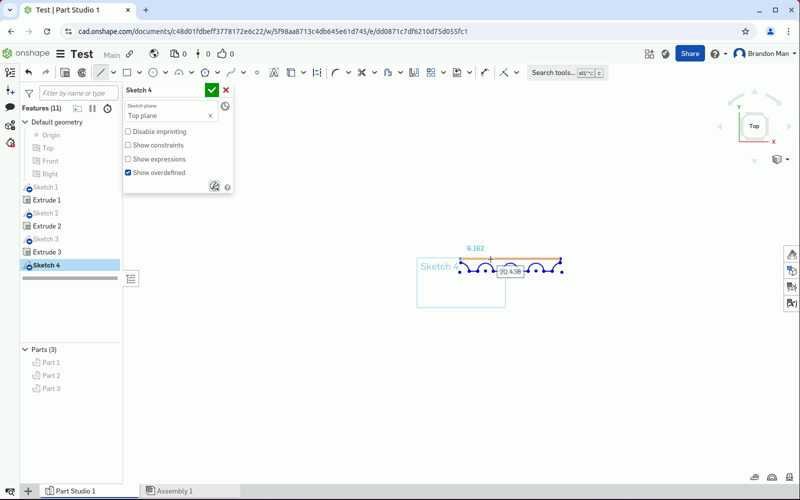
mouse_move(460, 262)
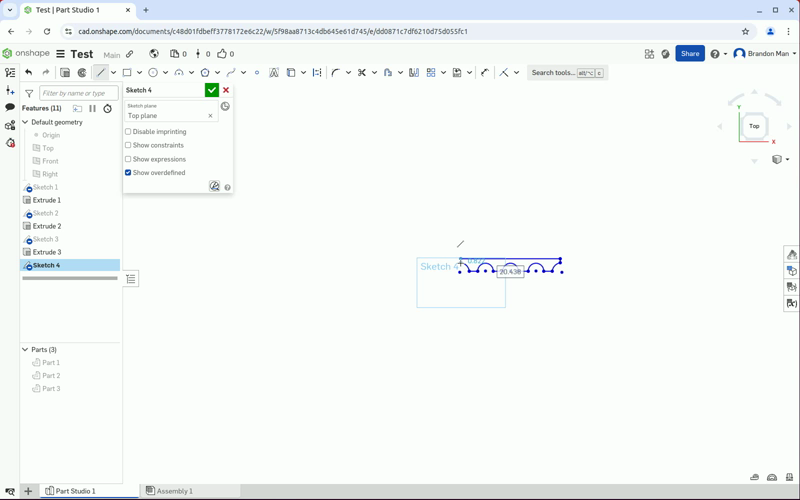
scroll(6)
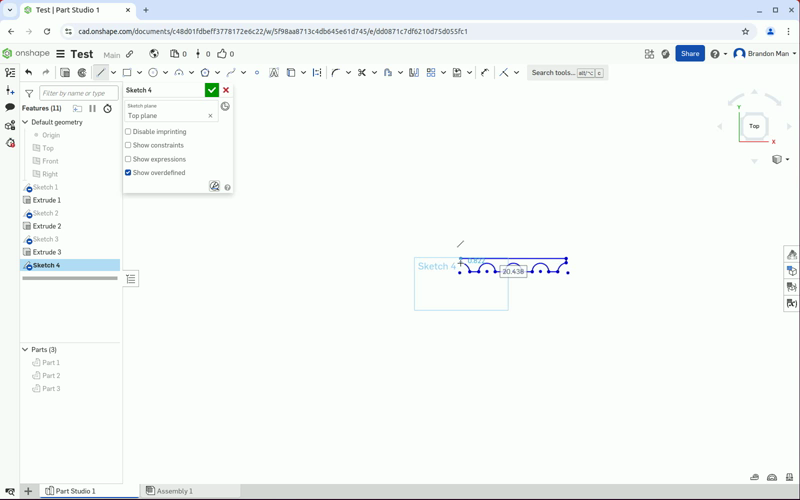
scroll(6)
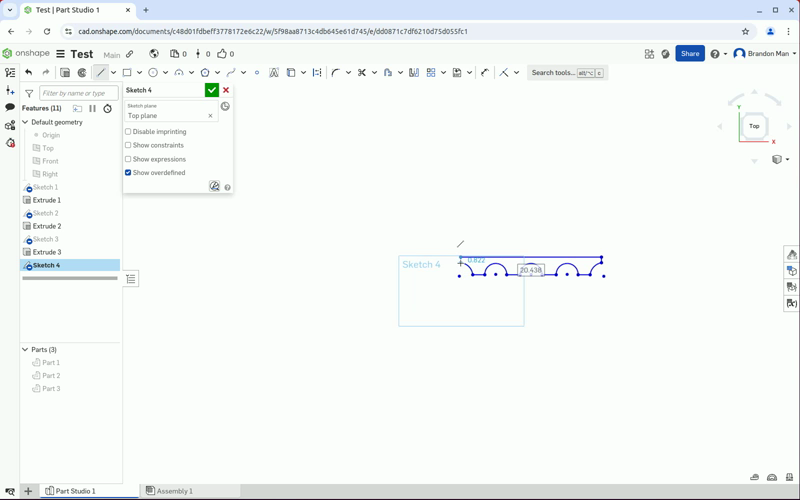
scroll(6)
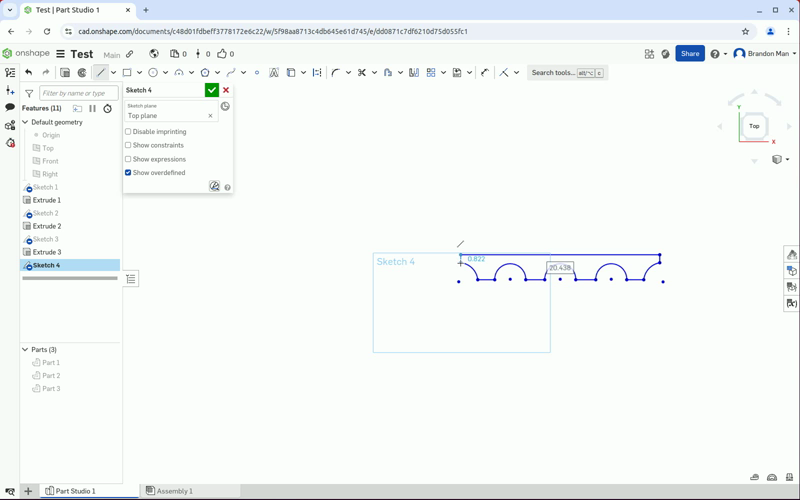
scroll(6)
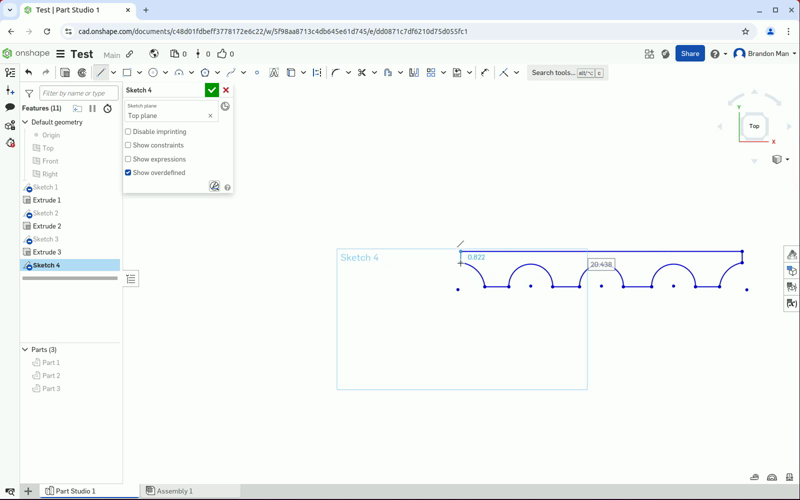
scroll(6)
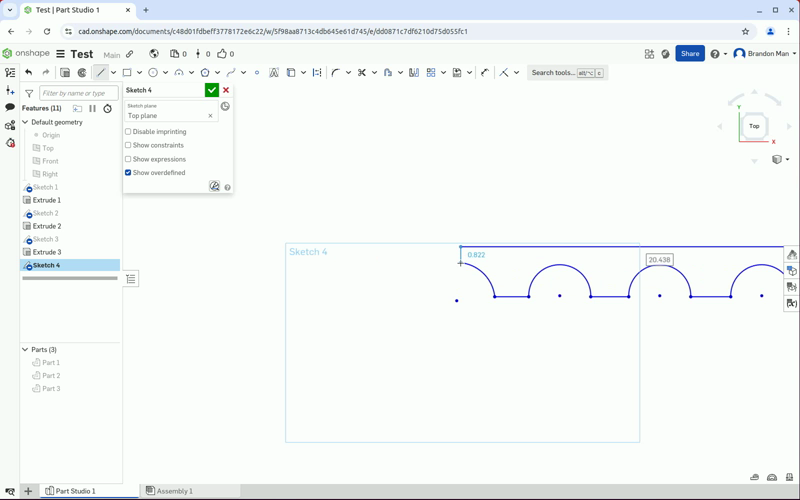
scroll(6)
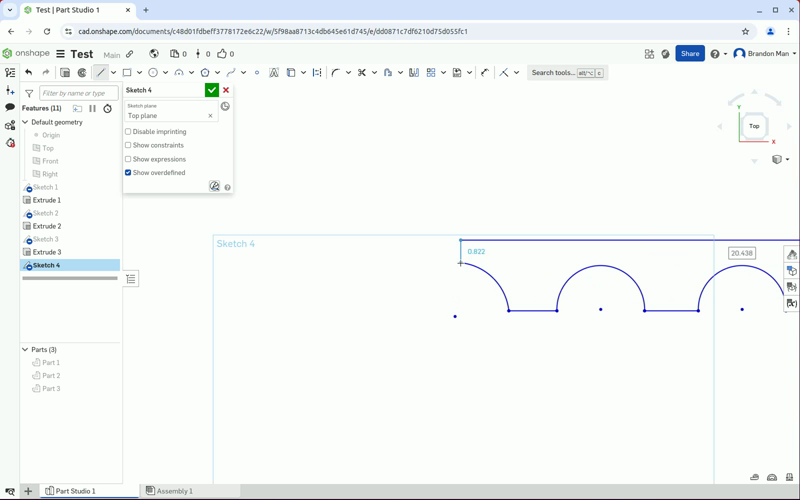
scroll(6)
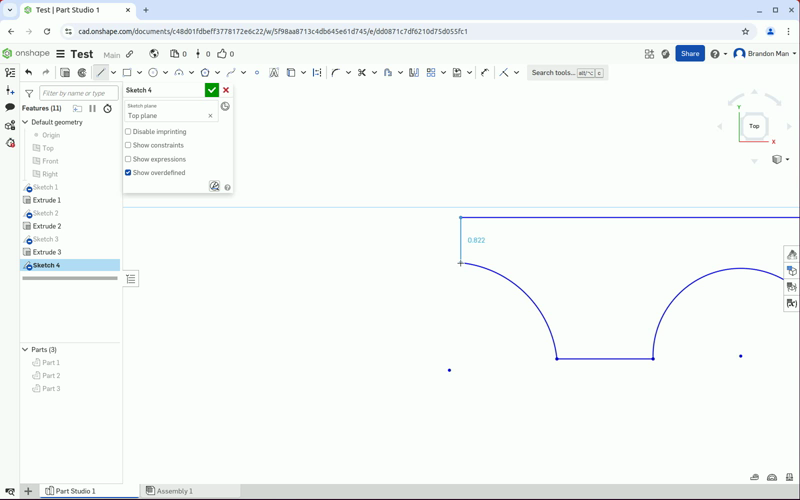
key_up(shift)
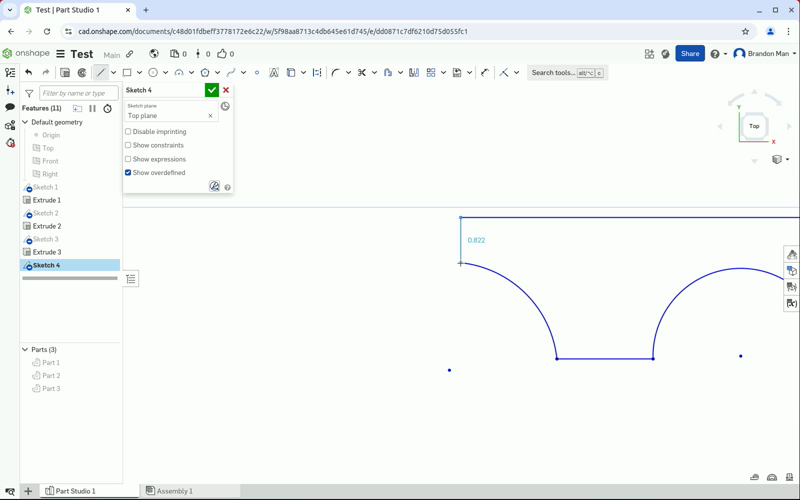
click(460, 262)
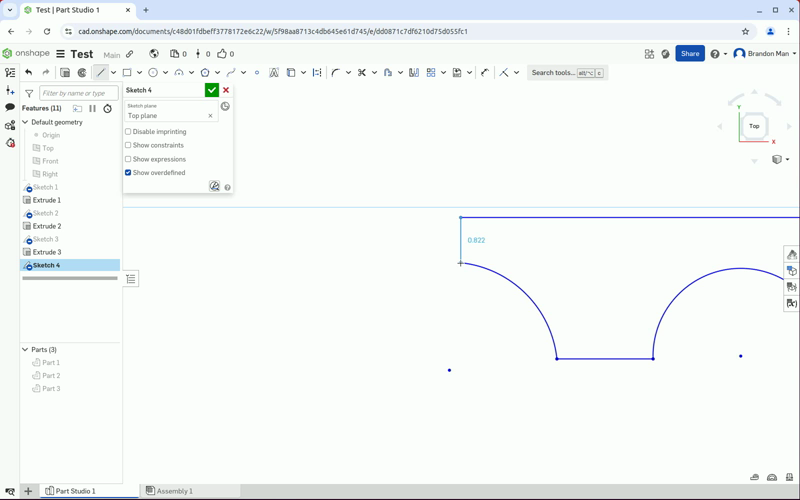
scroll(-6)
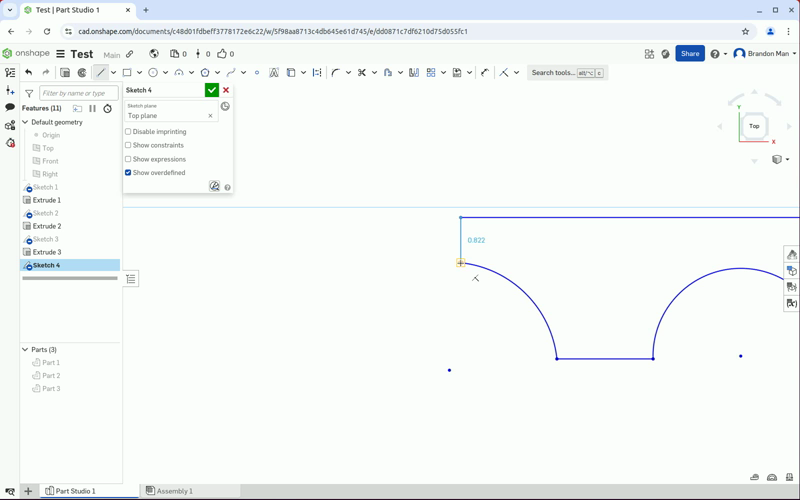
scroll(-6)
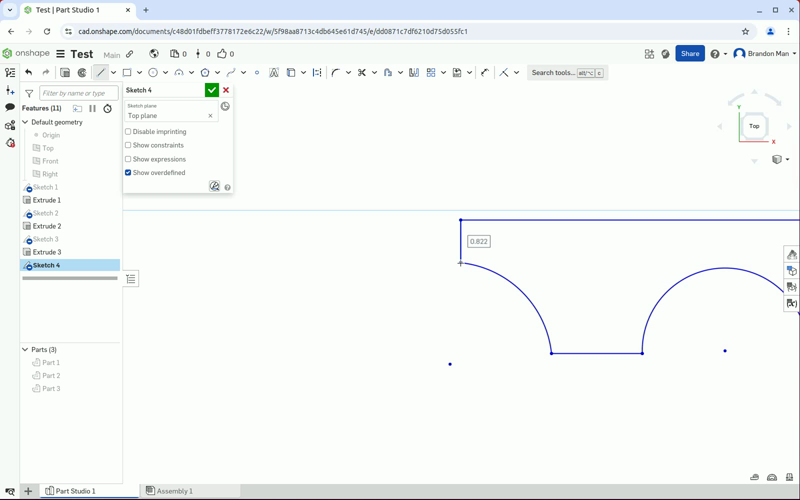
scroll(-6)
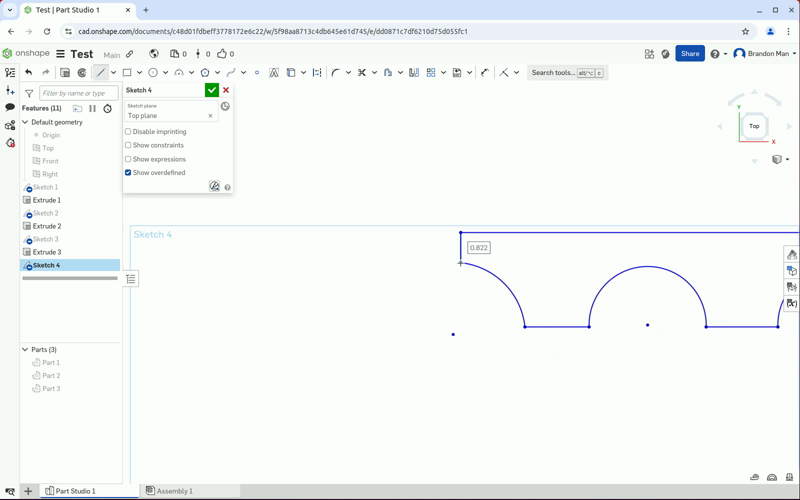
scroll(-6)
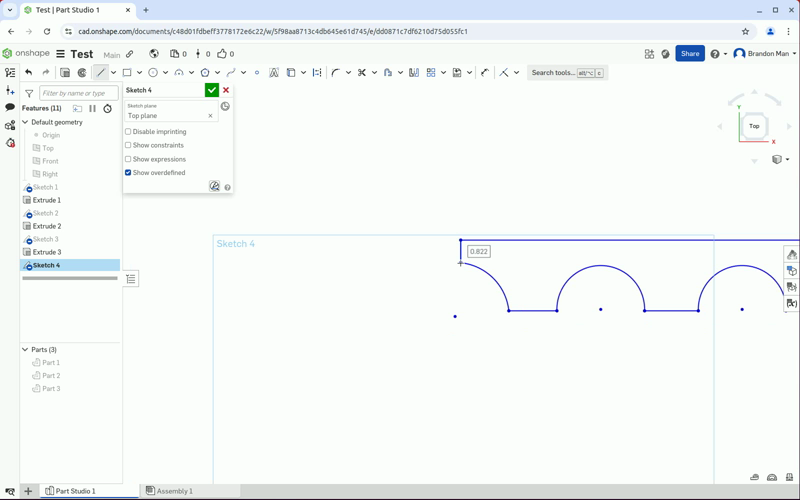
scroll(-6)
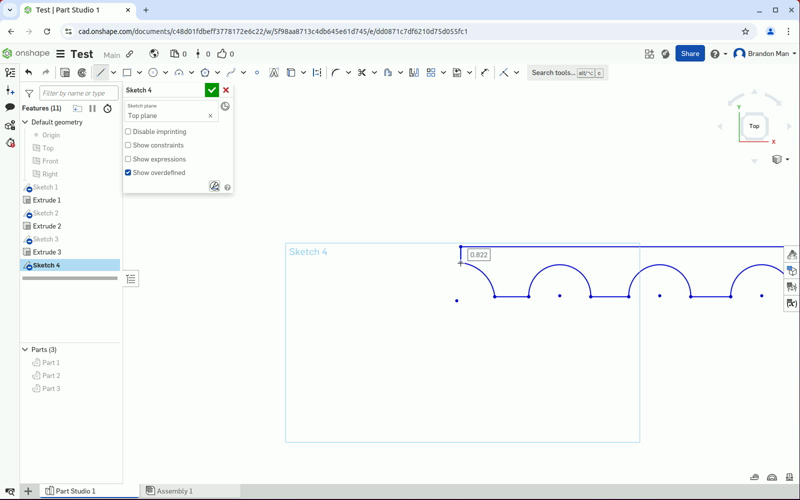
scroll(-6)
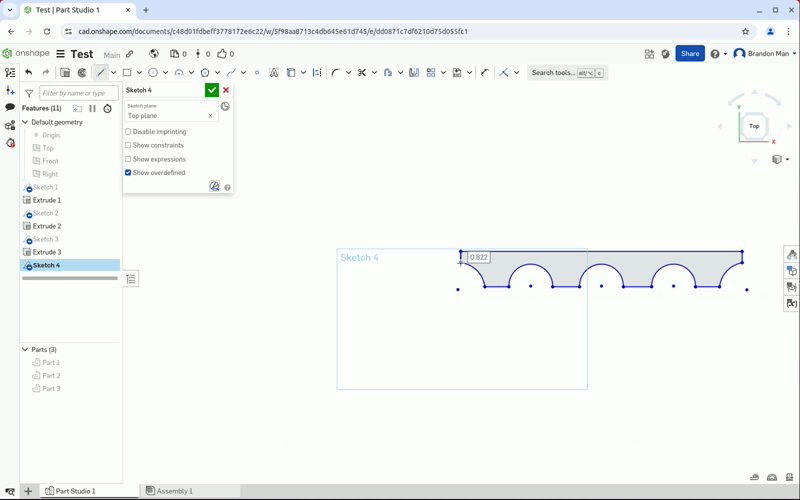
scroll(-6)
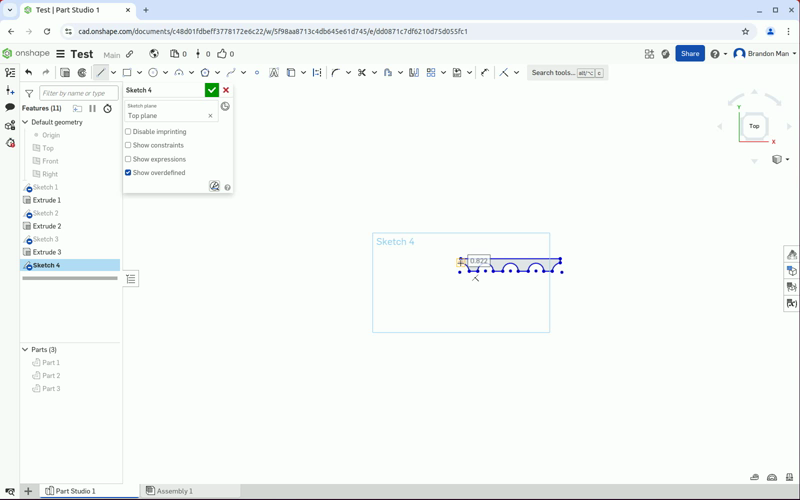
key(esc)
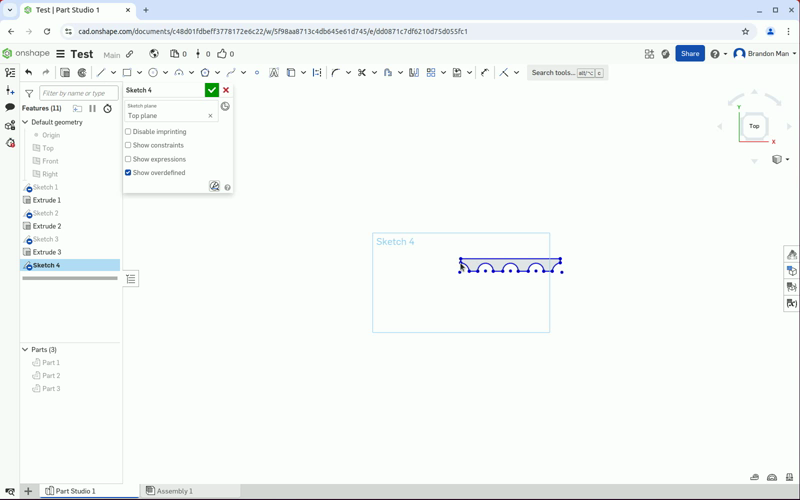
mouse_move(500, 262)
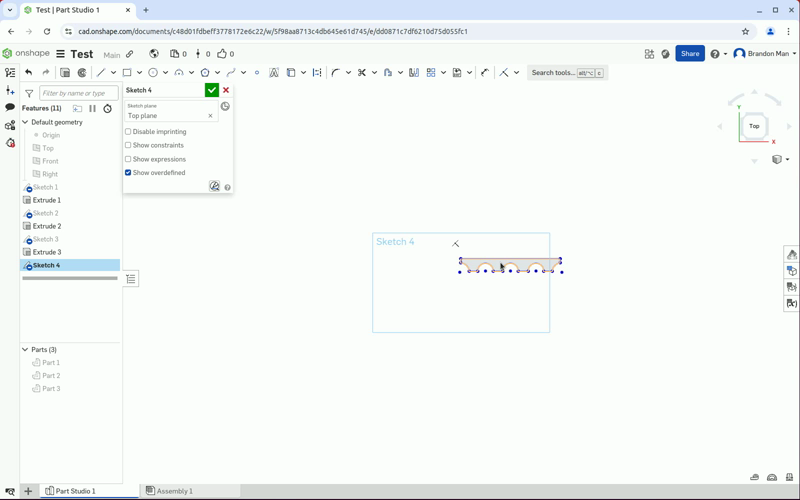
scroll(6)
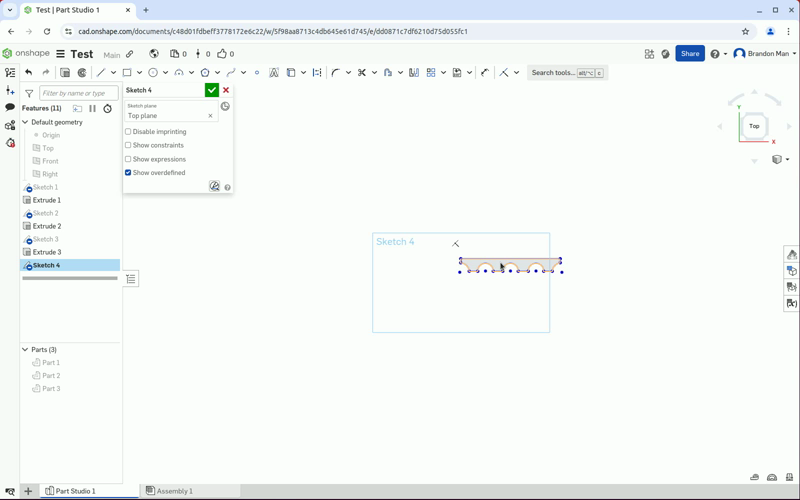
scroll(6)
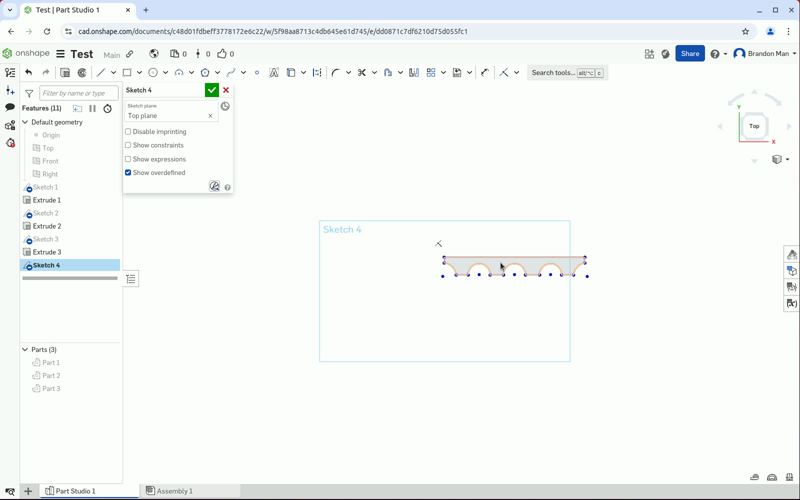
scroll(6)
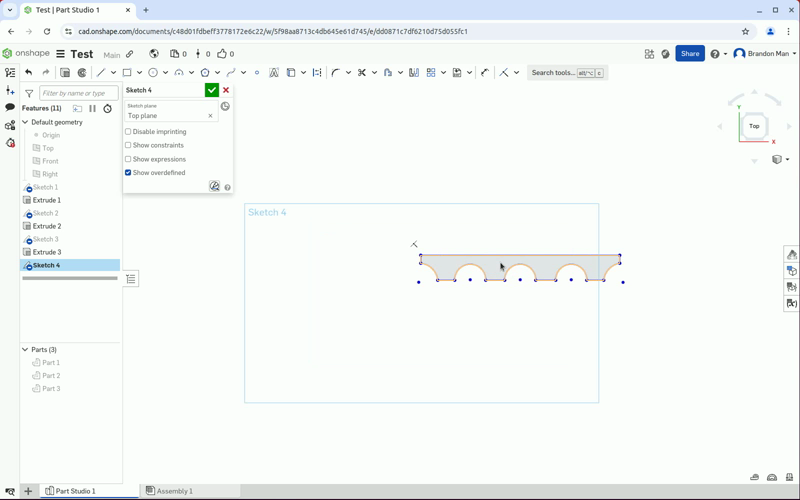
scroll(6)
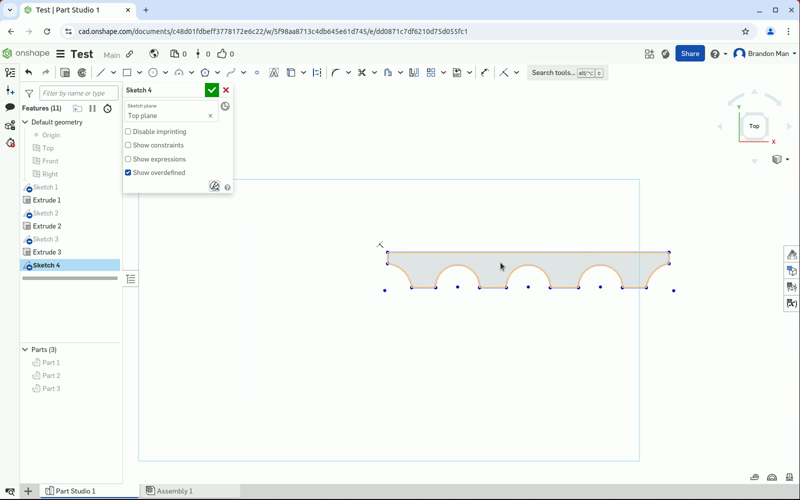
scroll(6)
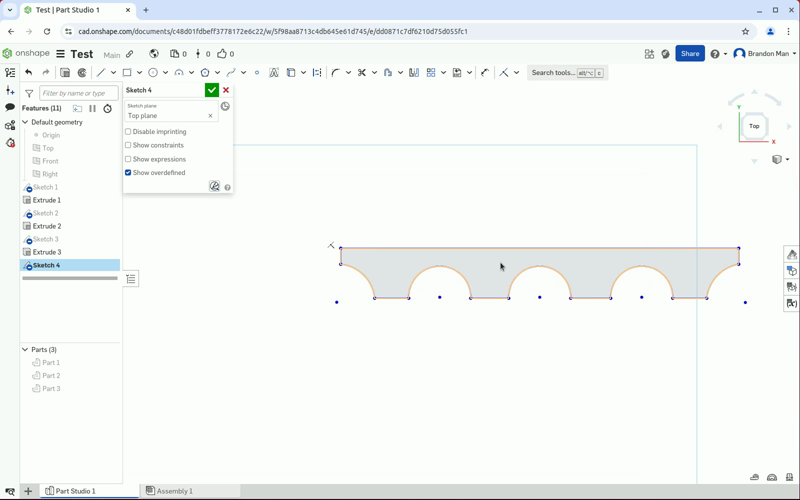
scroll(6)
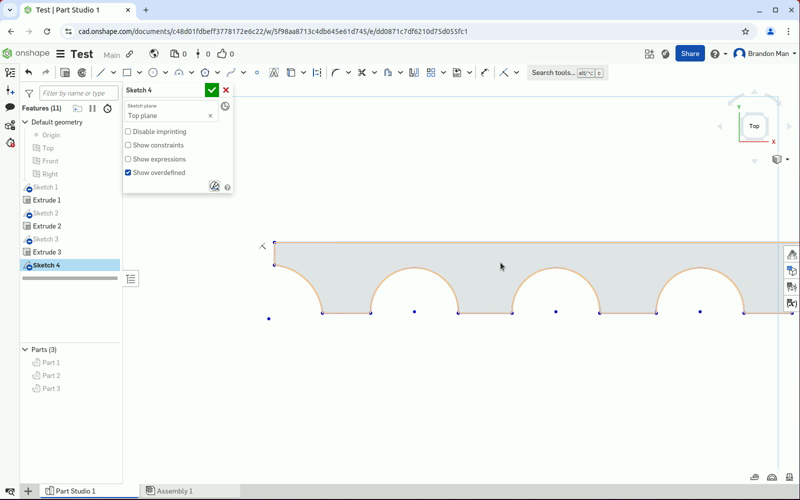
scroll(6)
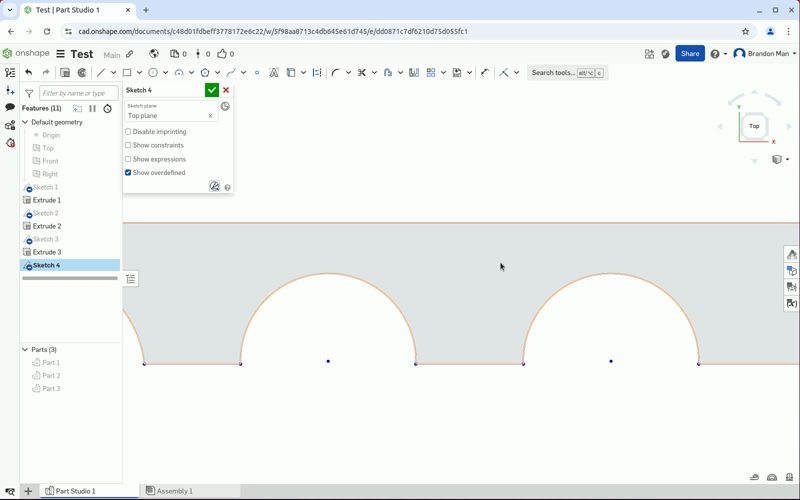
click(500, 262)
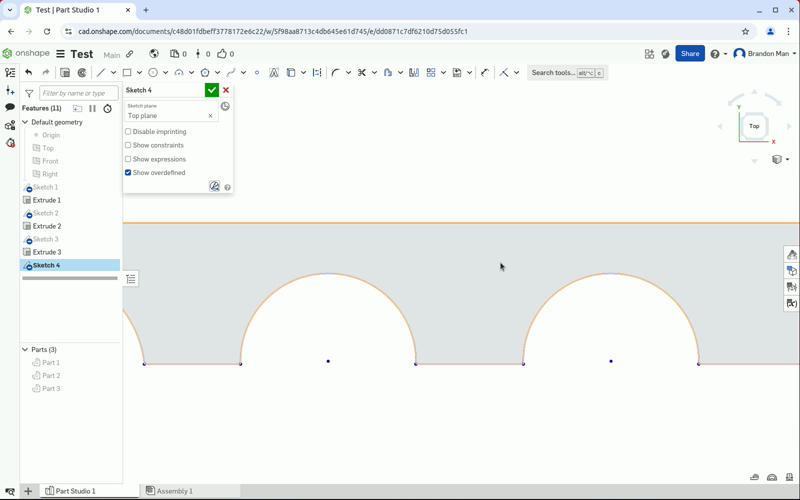
scroll(-6)
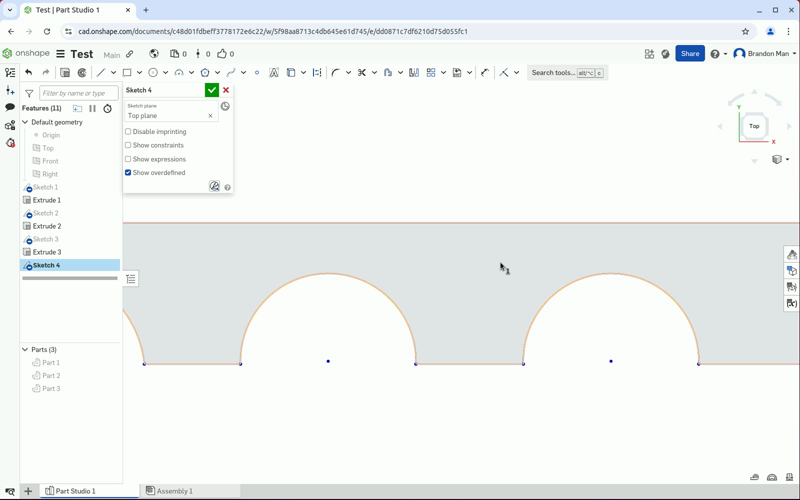
scroll(-6)
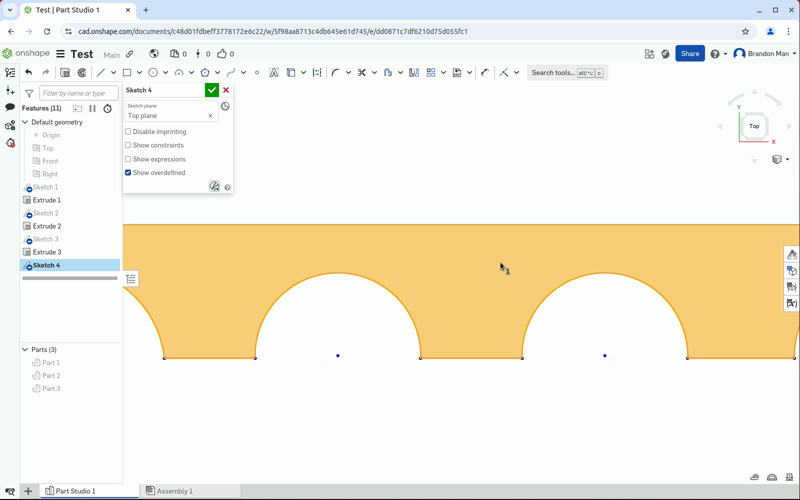
scroll(-6)
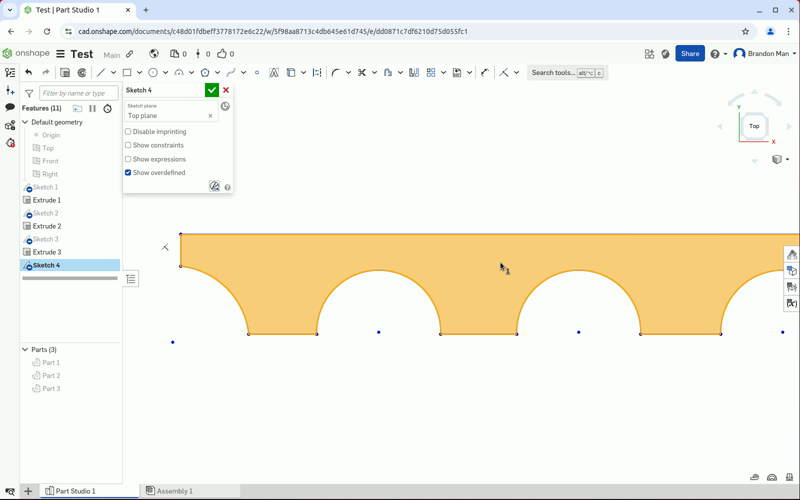
scroll(-6)
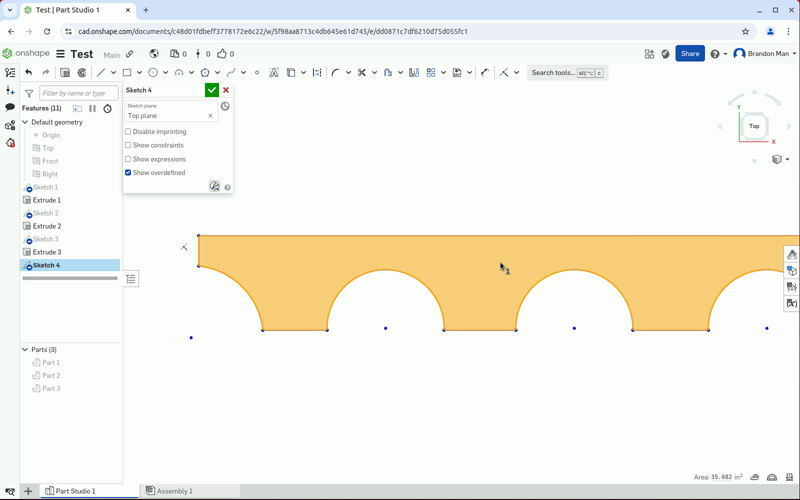
scroll(-6)
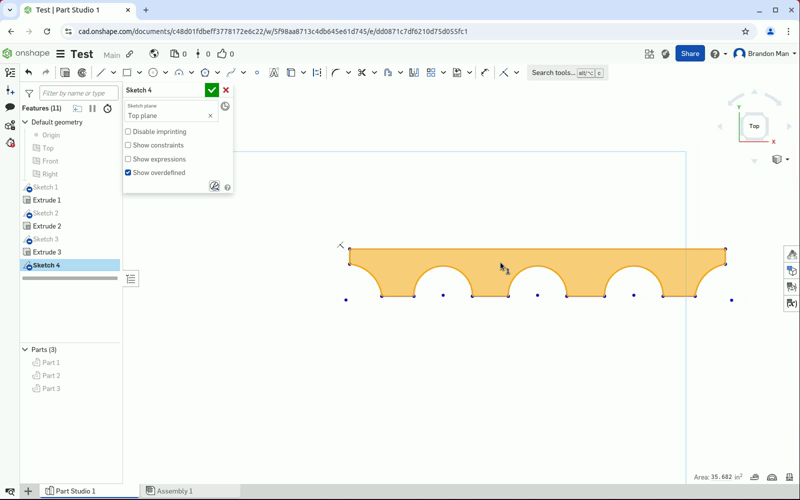
scroll(-6)
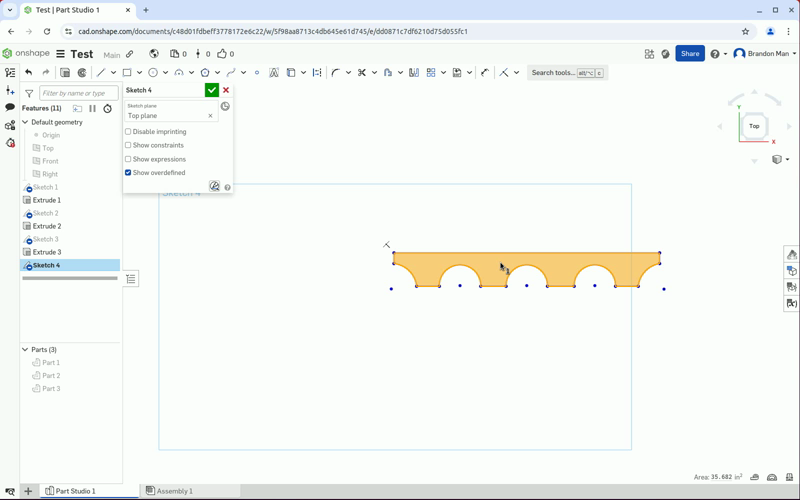
scroll(-6)
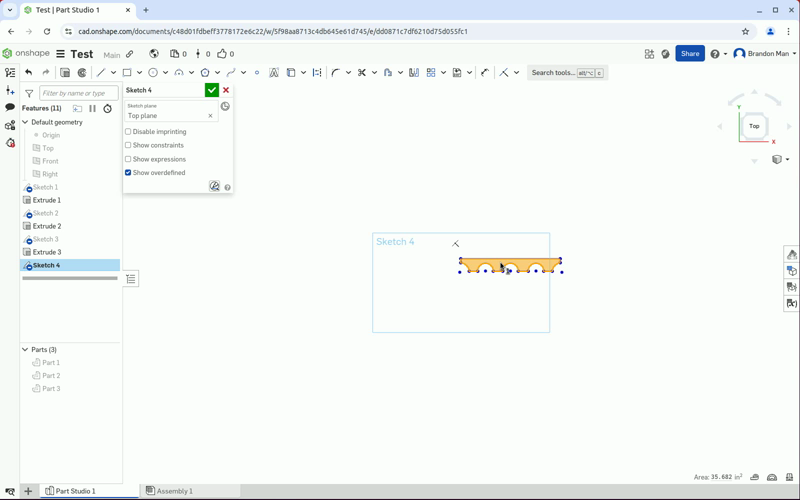
mouse_move(73, 352)
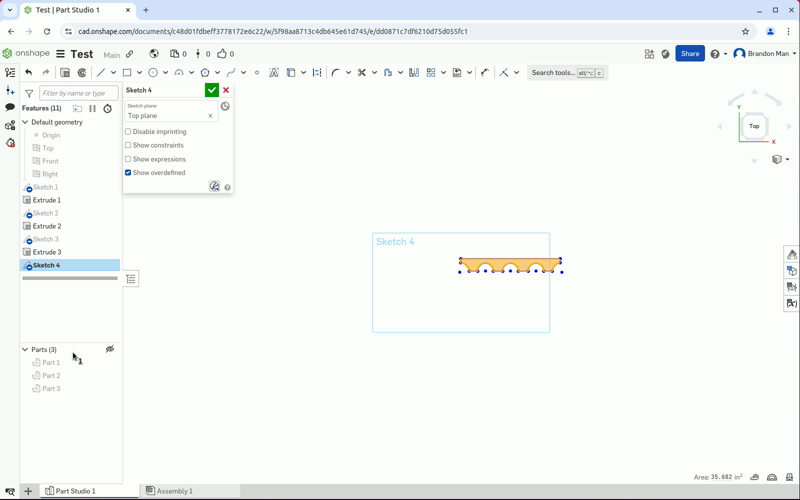
key(shift+y)
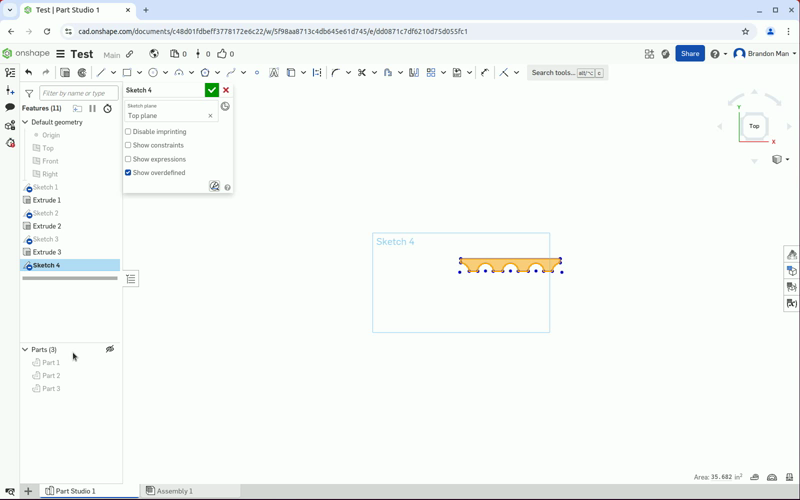
key(shift+e)
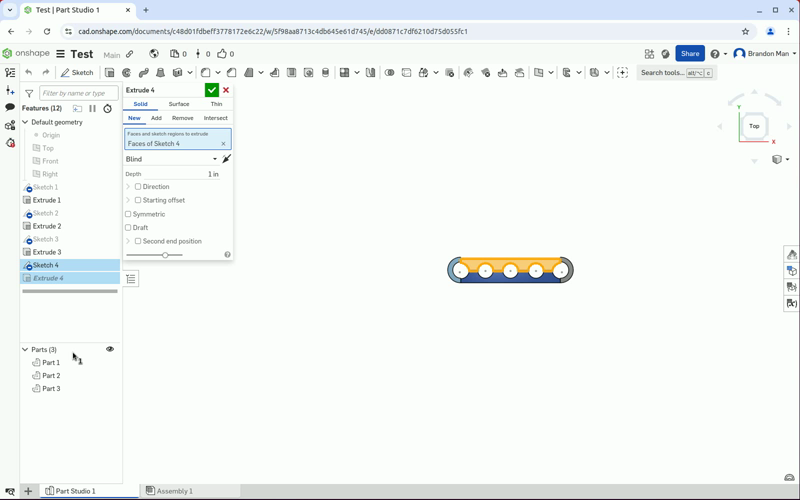
mouse_move(143, 106)
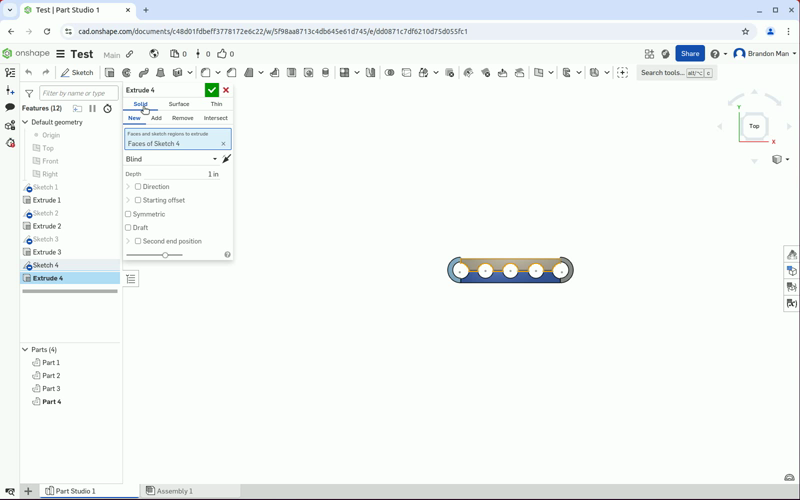
click(143, 106)
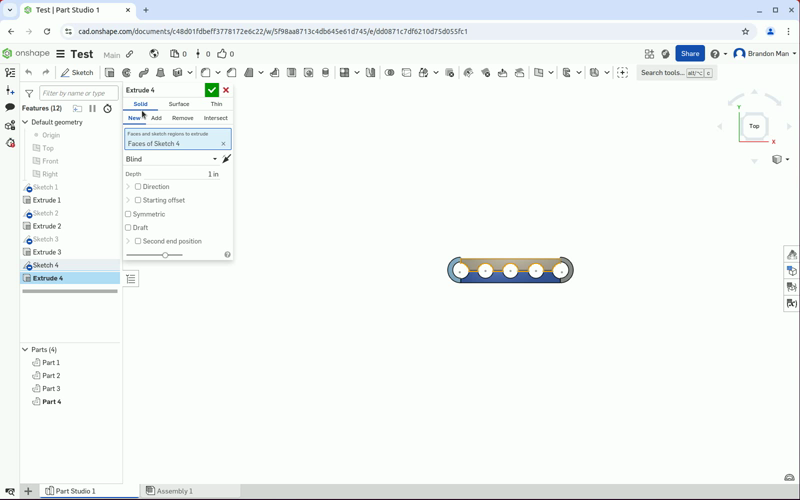
mouse_move(137, 120)
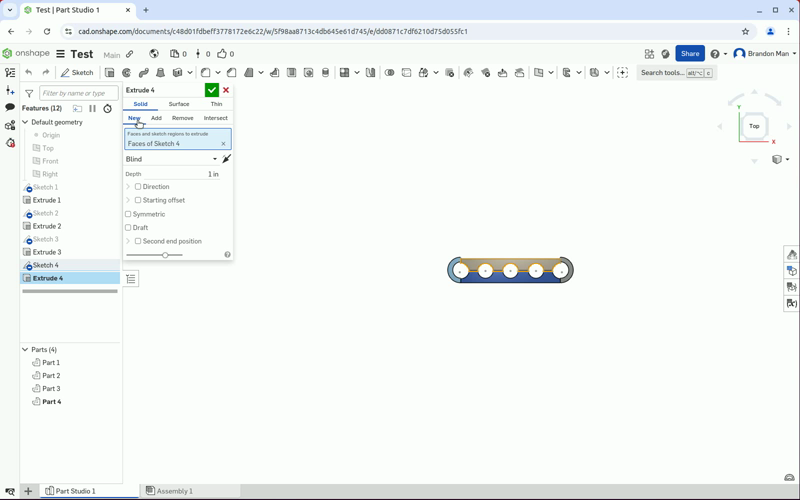
click(137, 120)
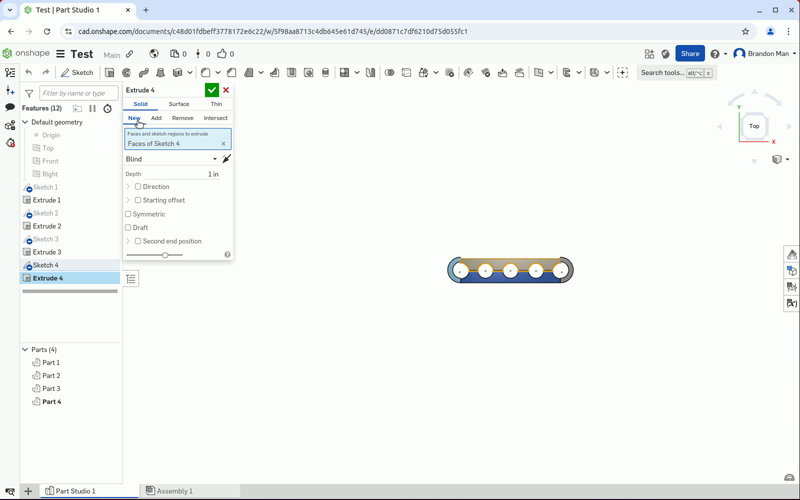
key(tab, 4)
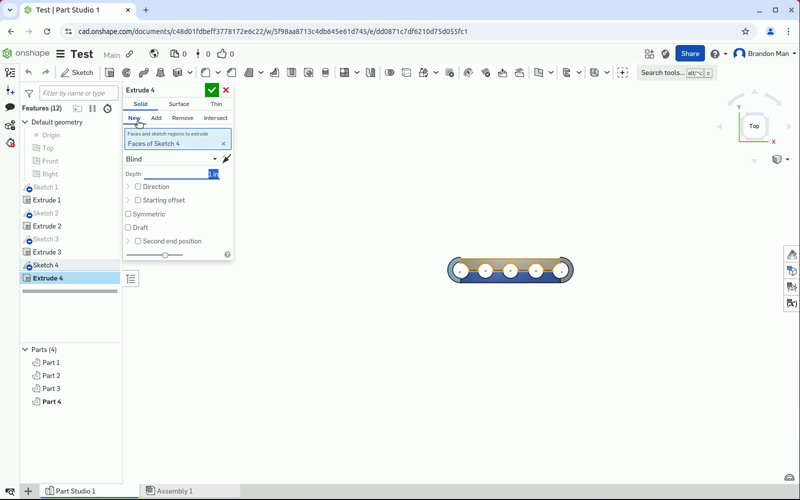
text(5.055)
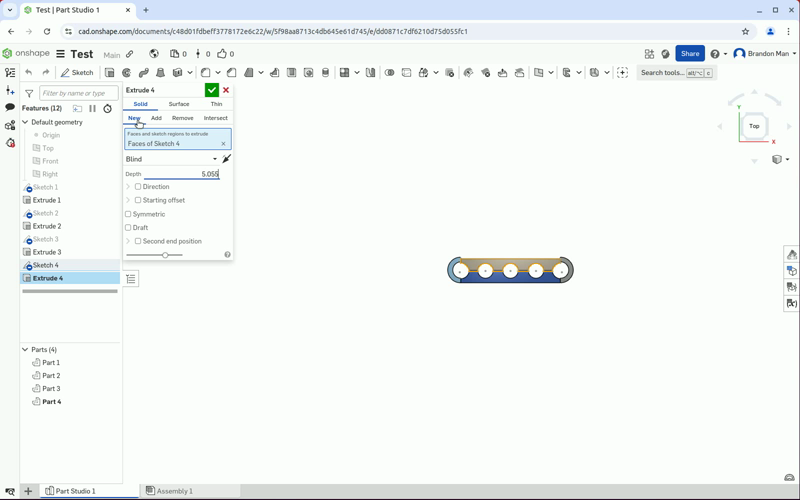
key(enter)
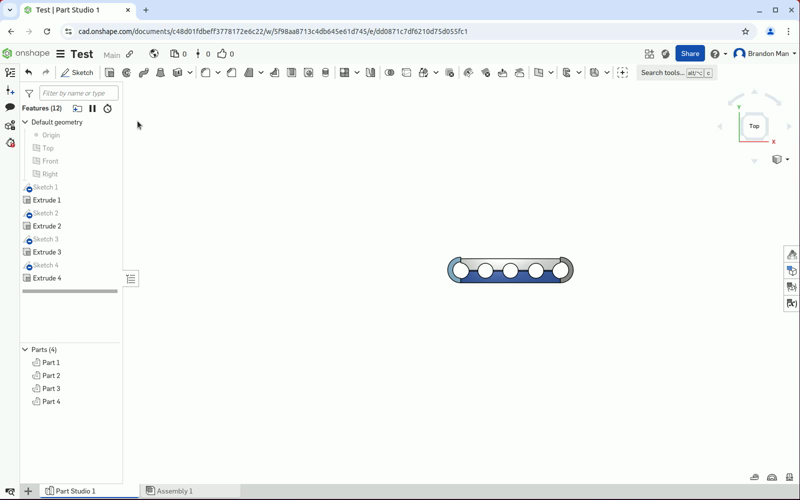
key(shift+h)
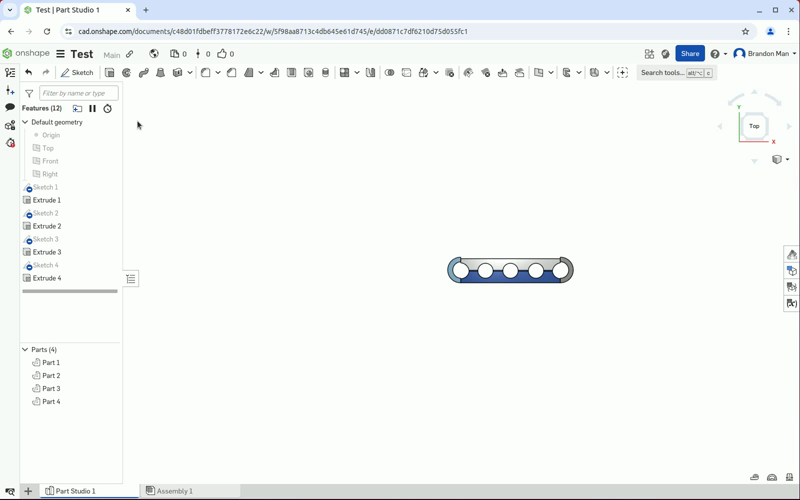
key(shift+h)
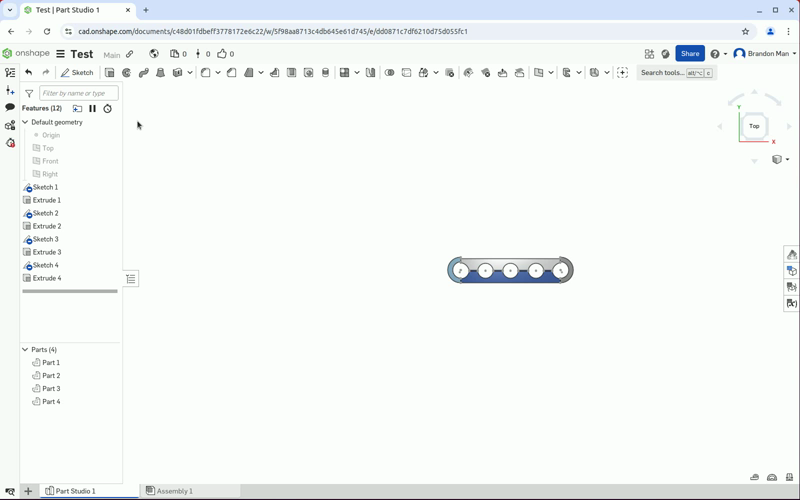
key(shift+7)
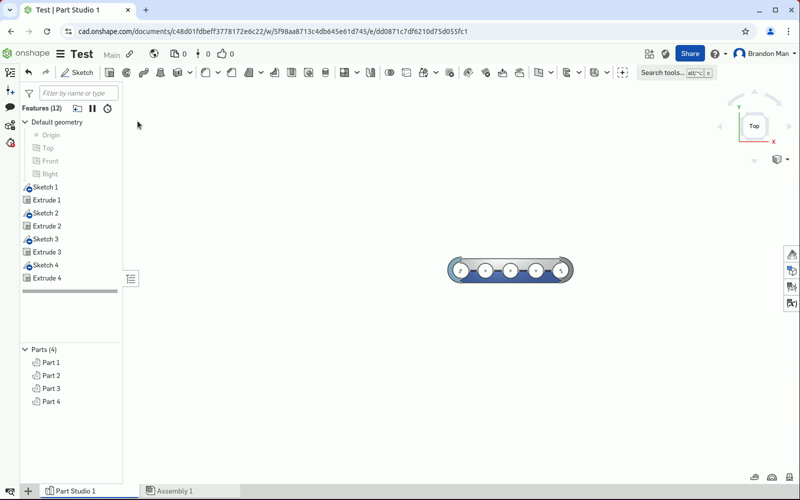
key(up, 3)
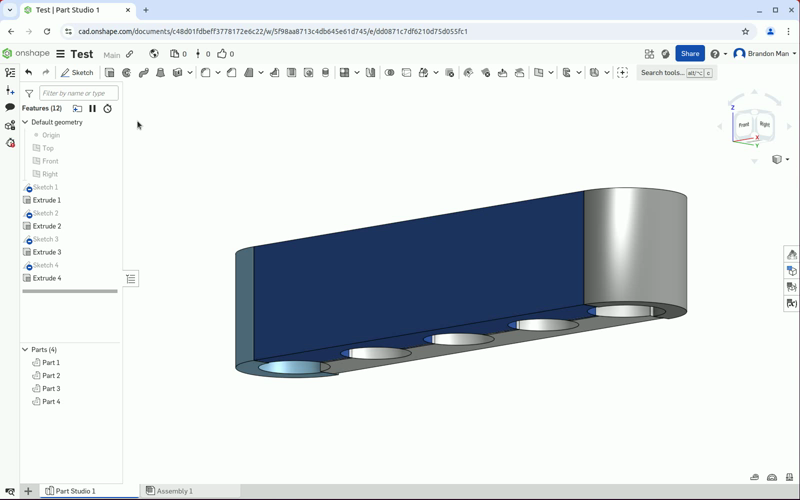
key(left, 3)
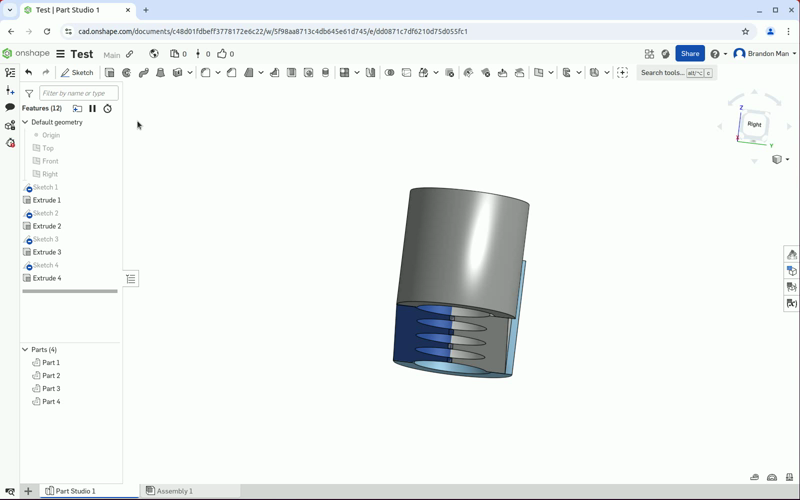
key(right, 3)
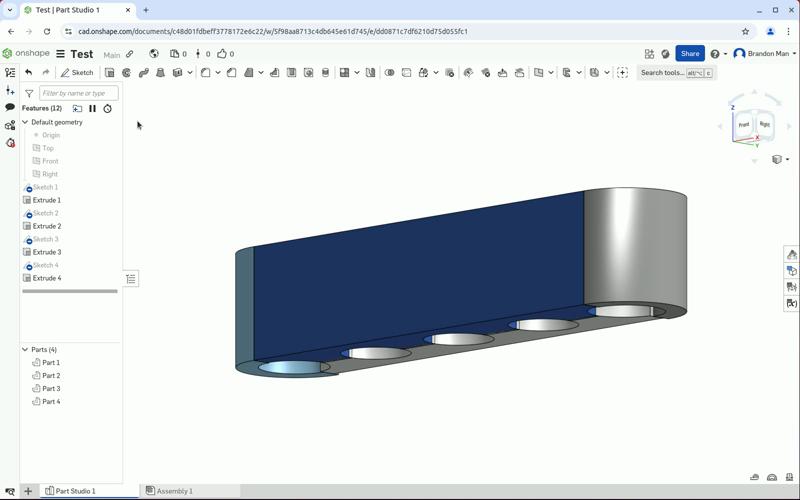
key(down, 3)
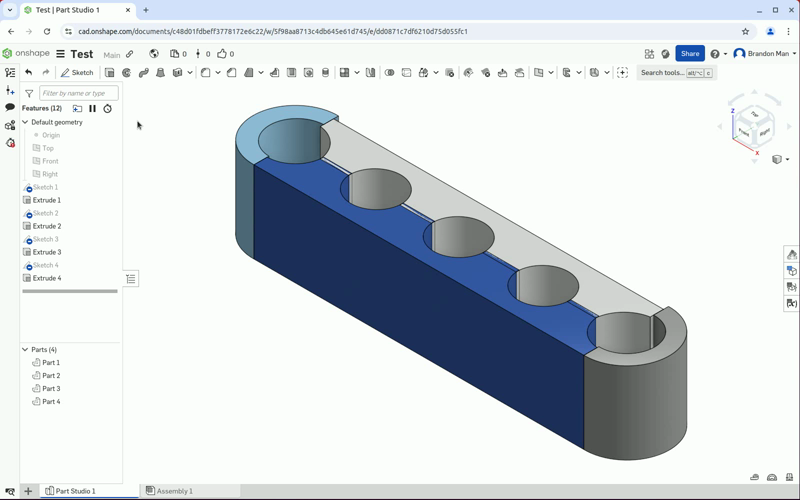
mouse_move(73, 189)
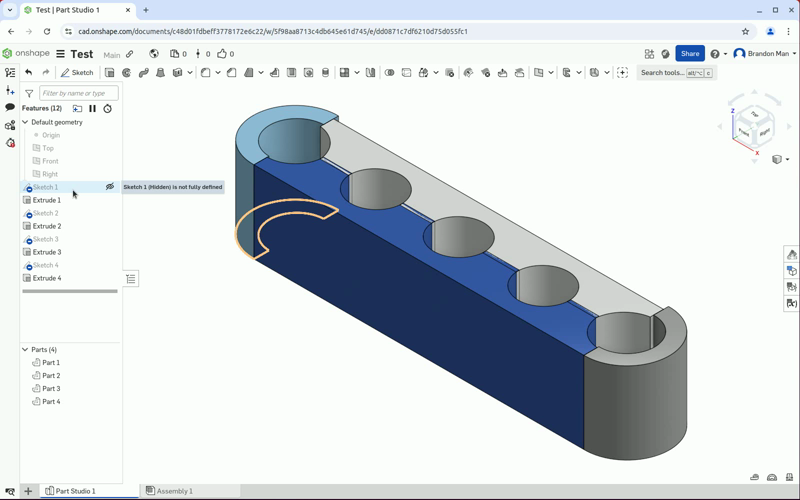
click(73, 189)